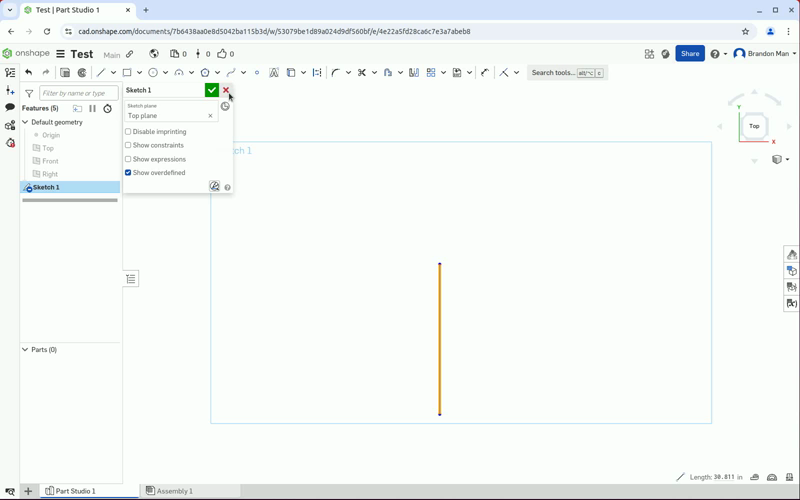
key(shift+h)
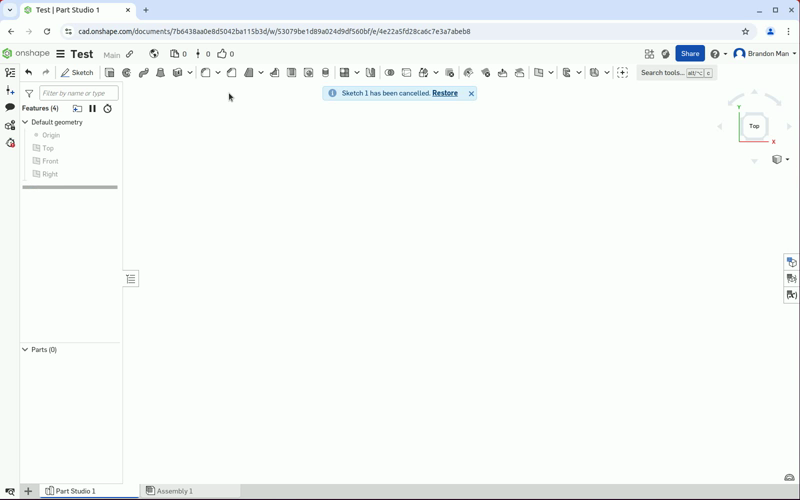
mouse_move(73, 352)
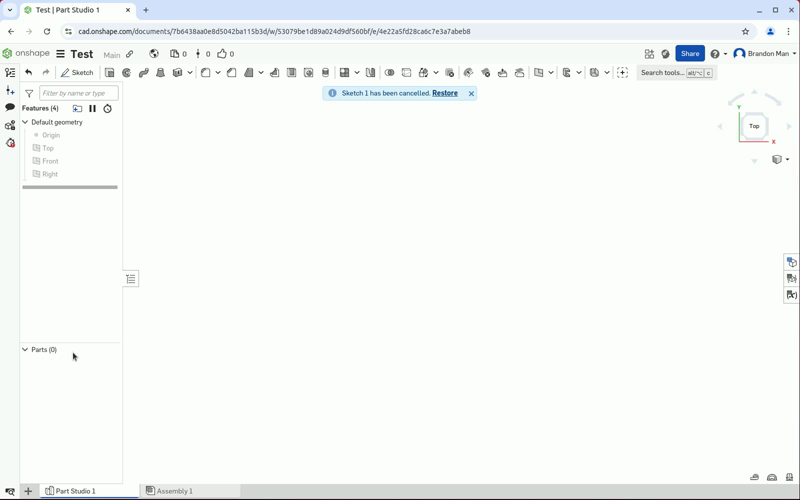
key(y)
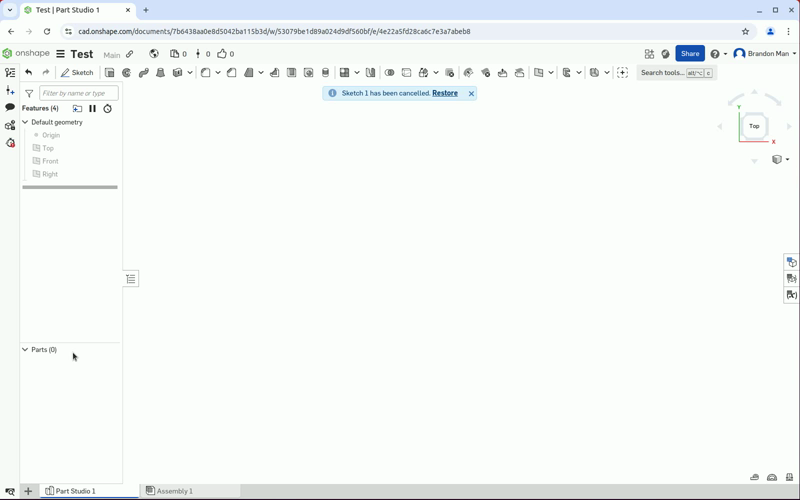
key(shift+p)
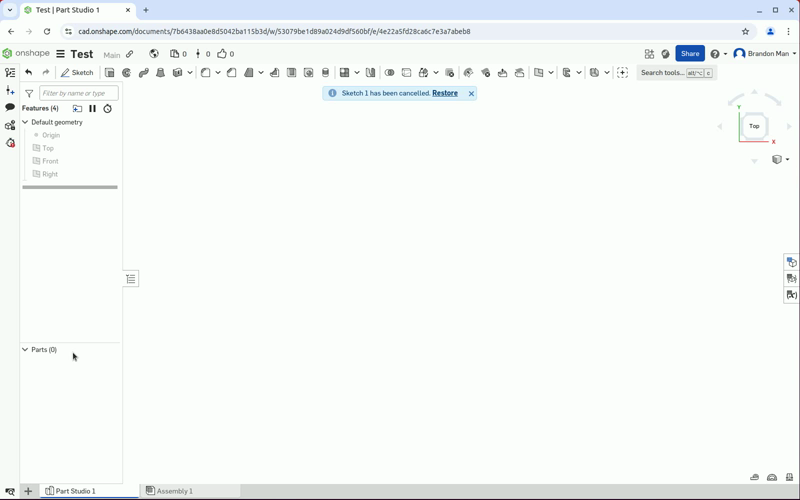
key(space)
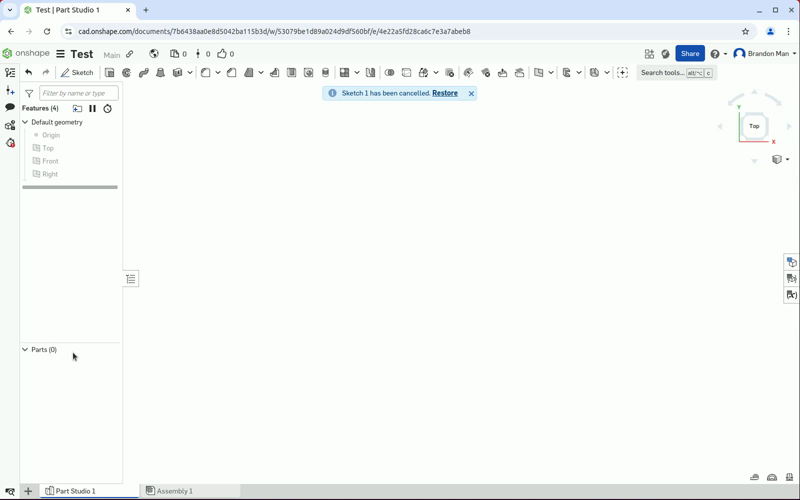
key_down(shift)
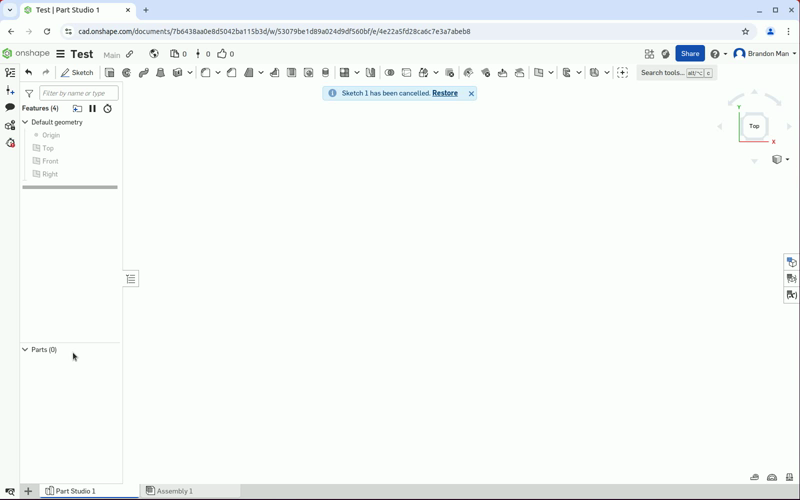
key(up)
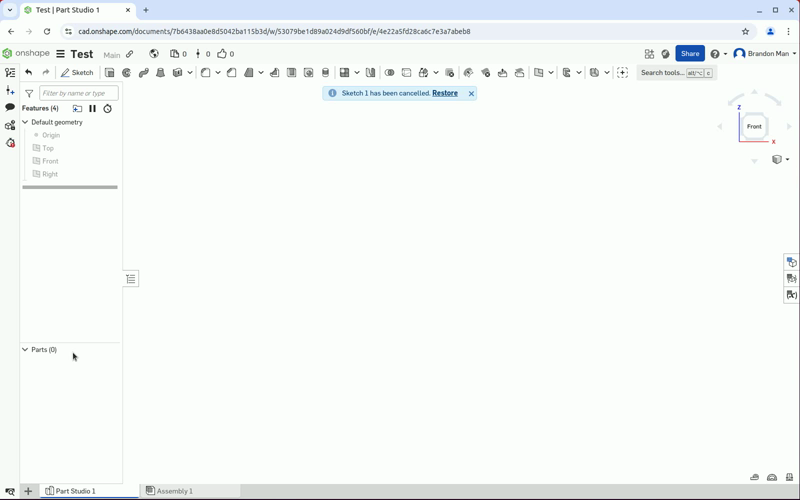
key_up(shift)
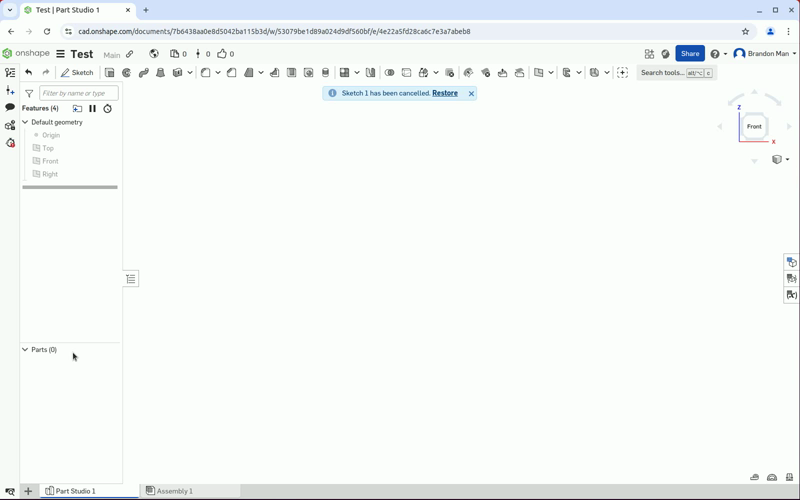
mouse_move(73, 352)
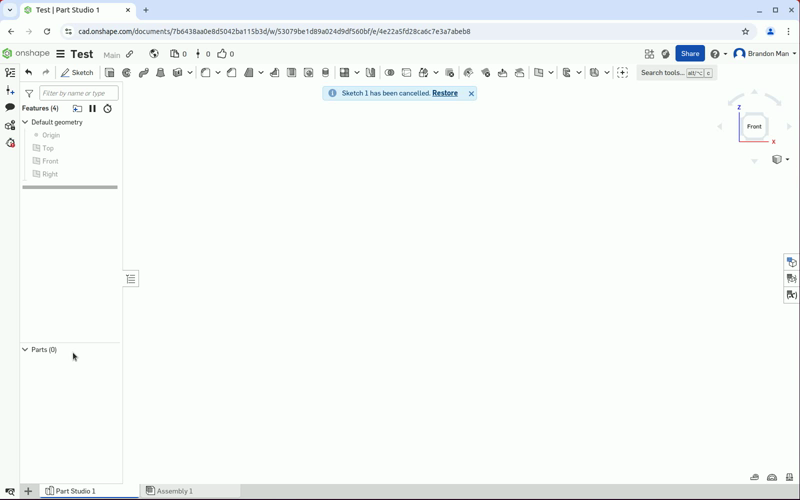
key(shift+y)
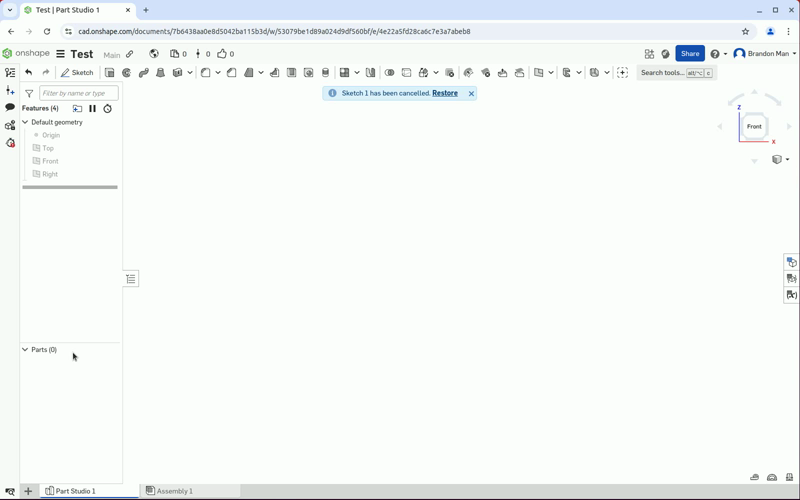
key(shift+s)
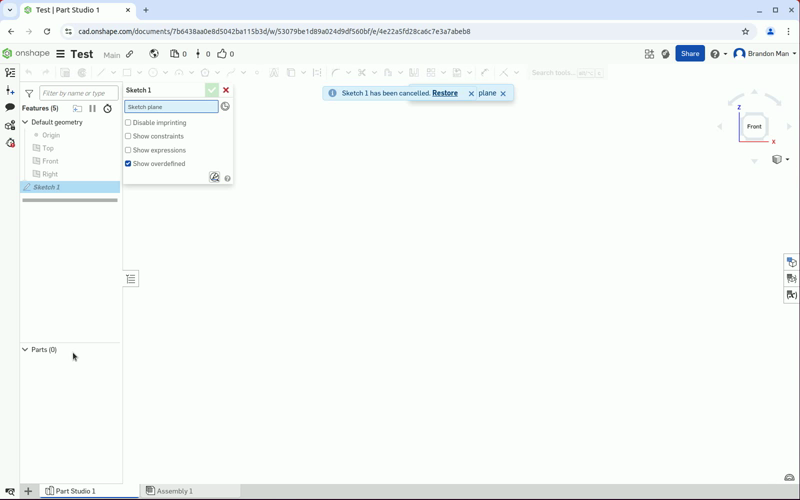
mouse_move(73, 163)
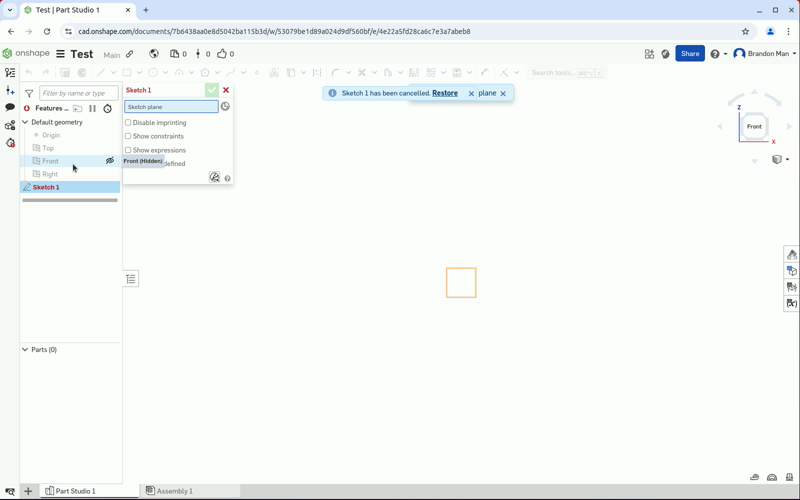
click(73, 163)
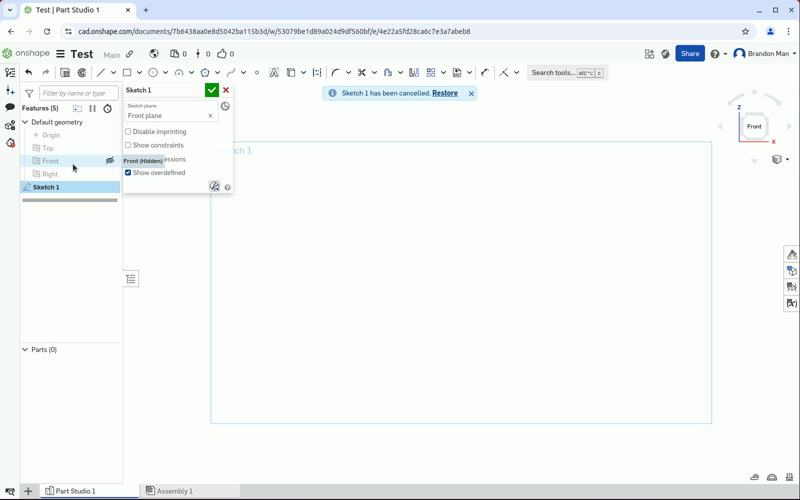
mouse_move(73, 352)
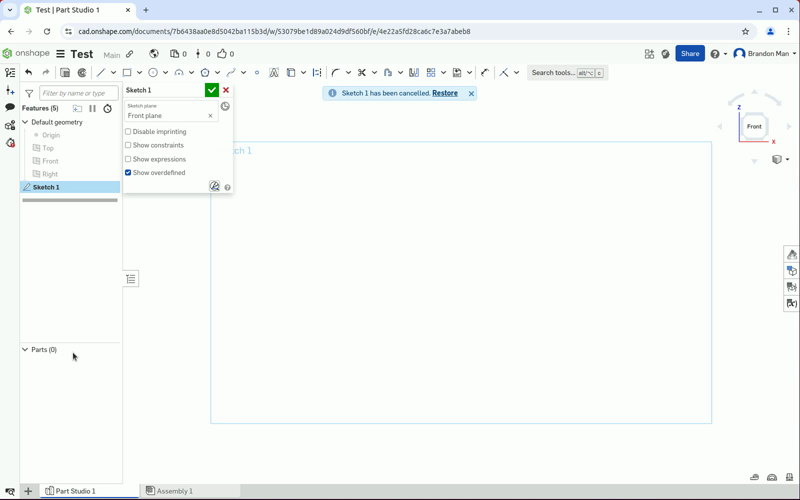
key(y)
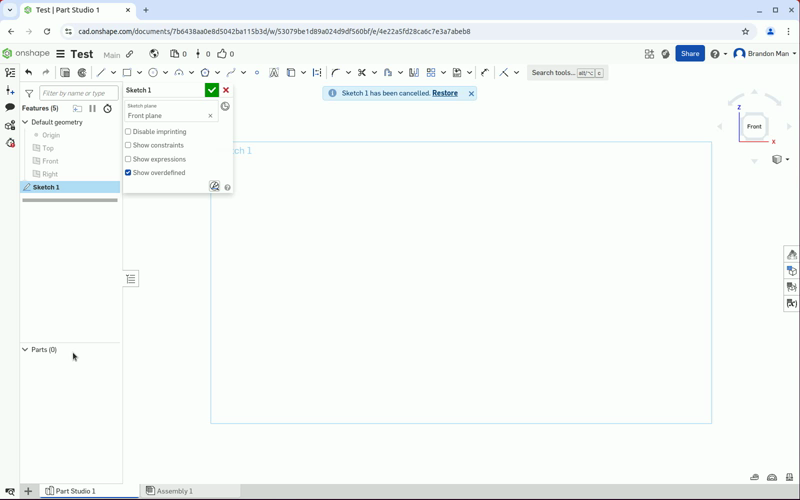
key(l)
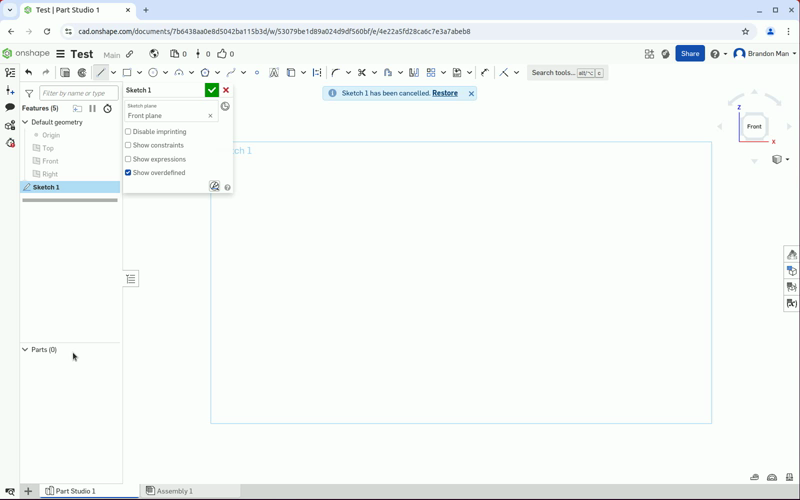
key_down(shift)
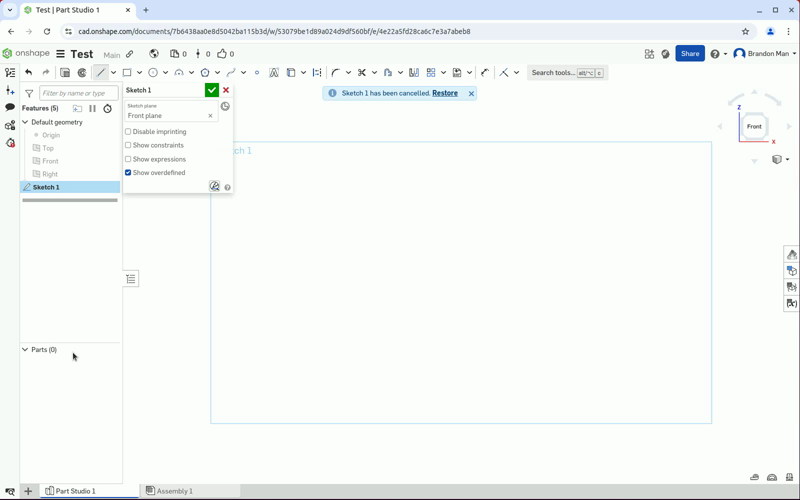
mouse_move(456, 287)
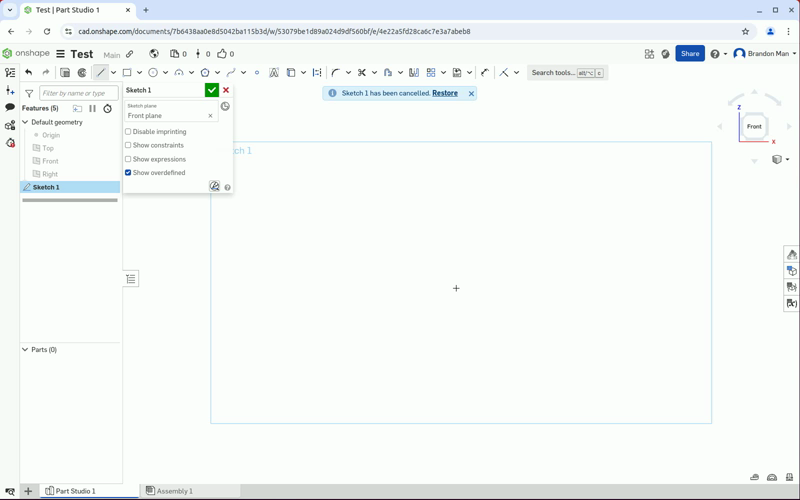
click(456, 287)
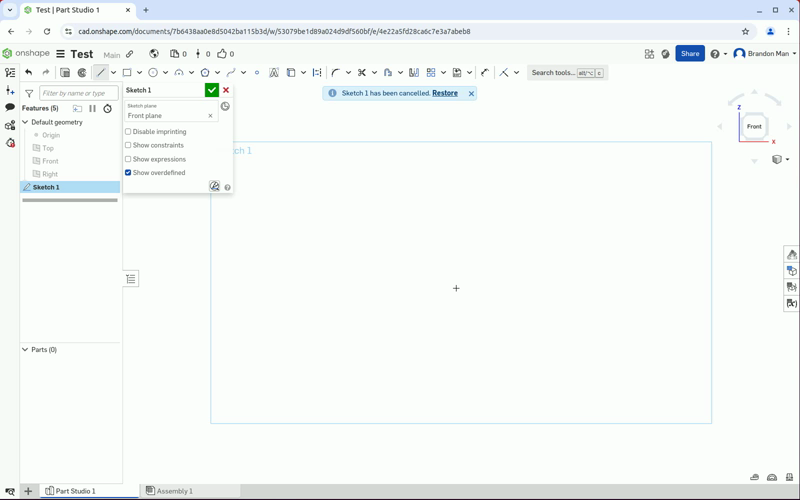
key_up(shift)
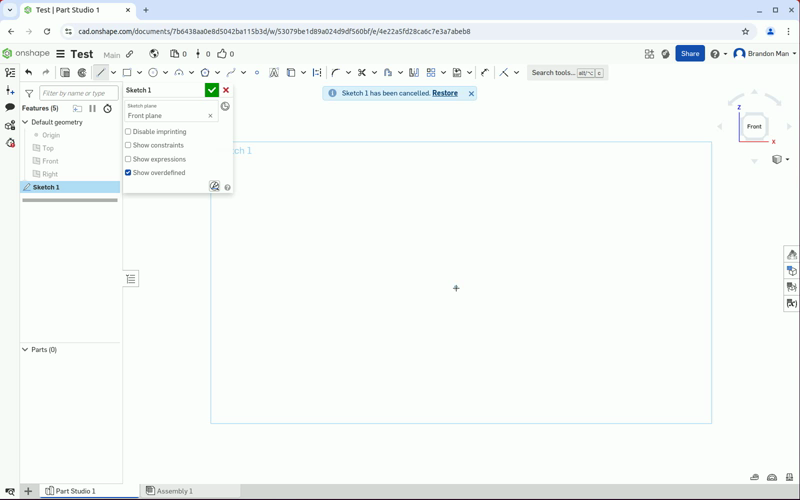
key_down(shift)
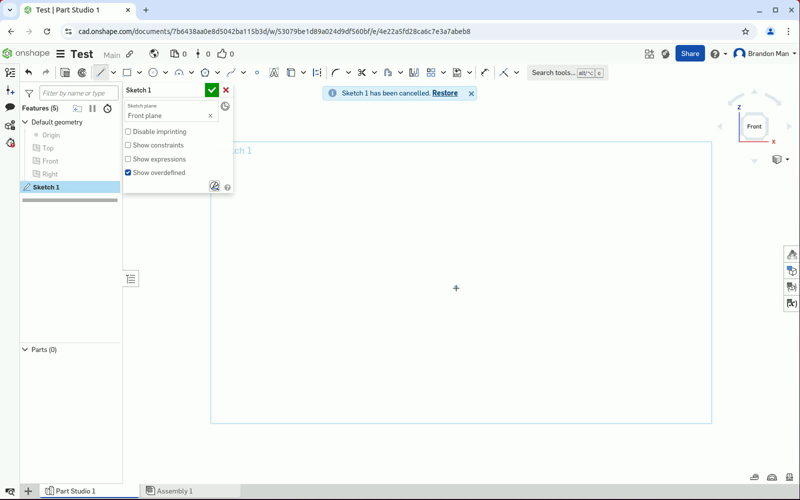
mouse_move(486, 287)
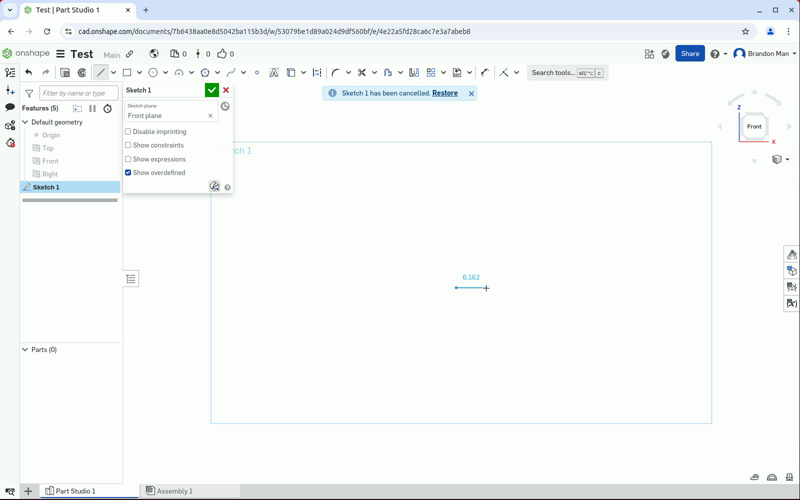
mouse_move(466, 287)
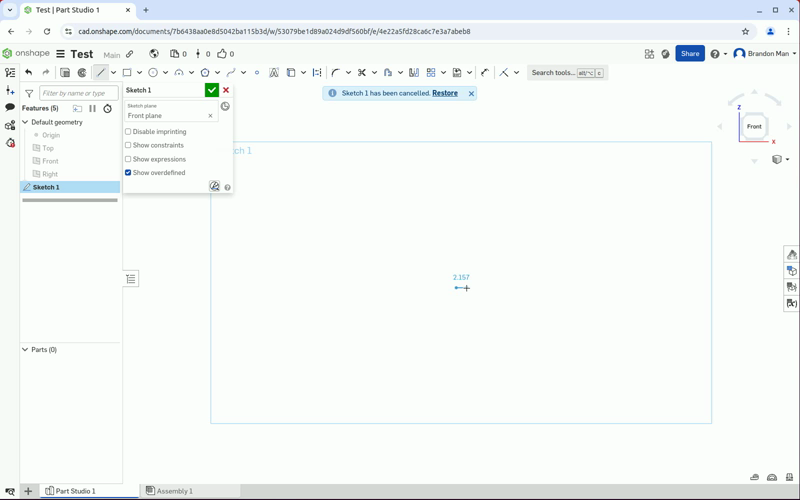
click(466, 287)
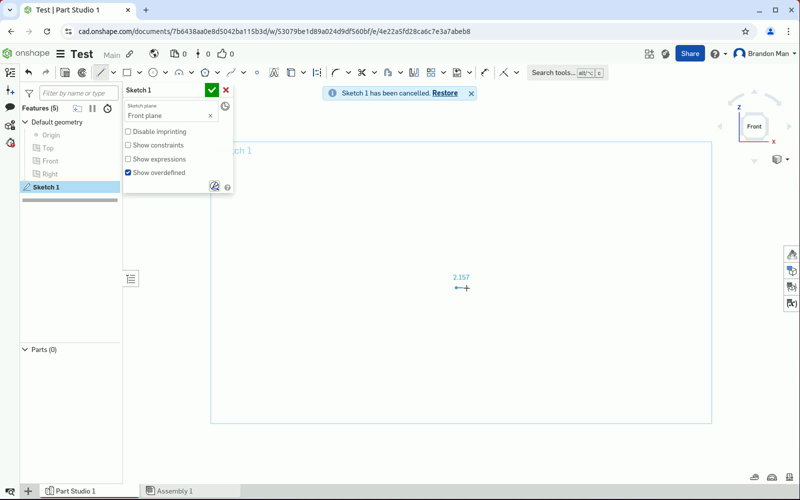
key_up(shift)
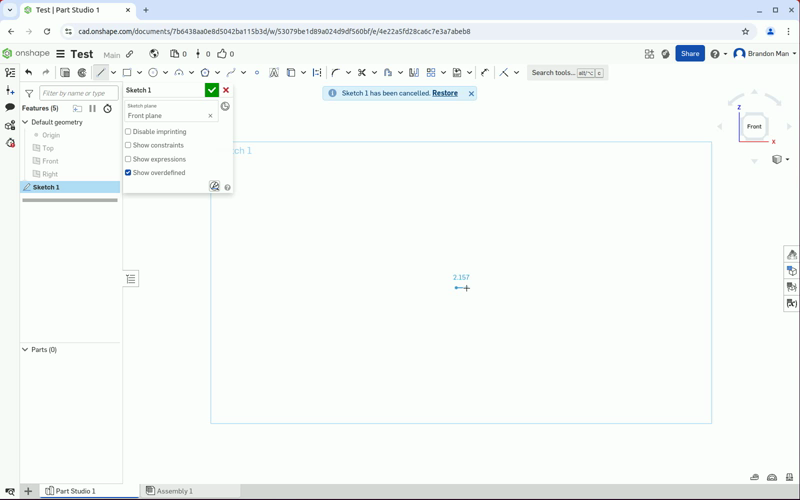
key(esc)
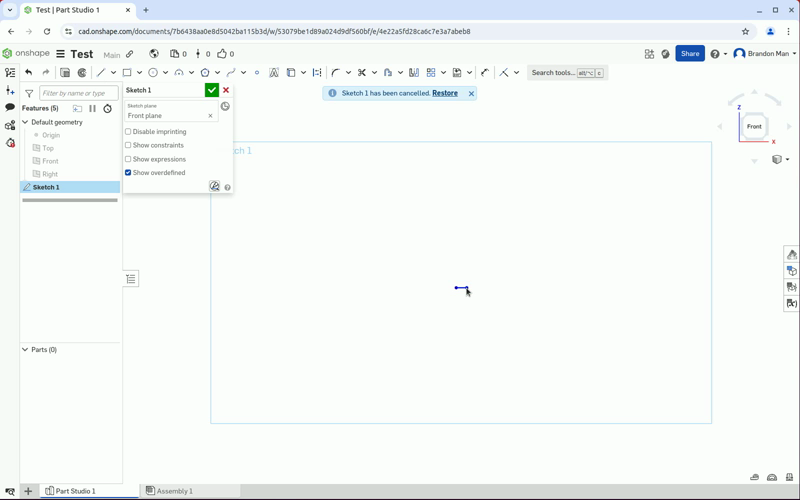
key(a)
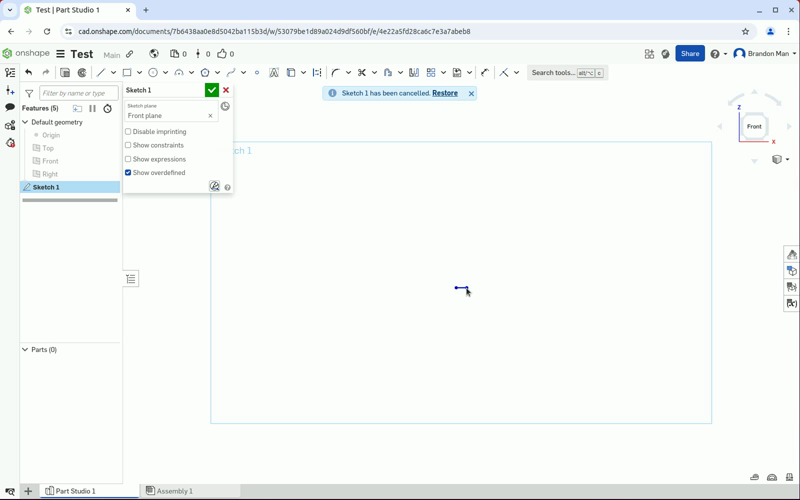
mouse_move(466, 287)
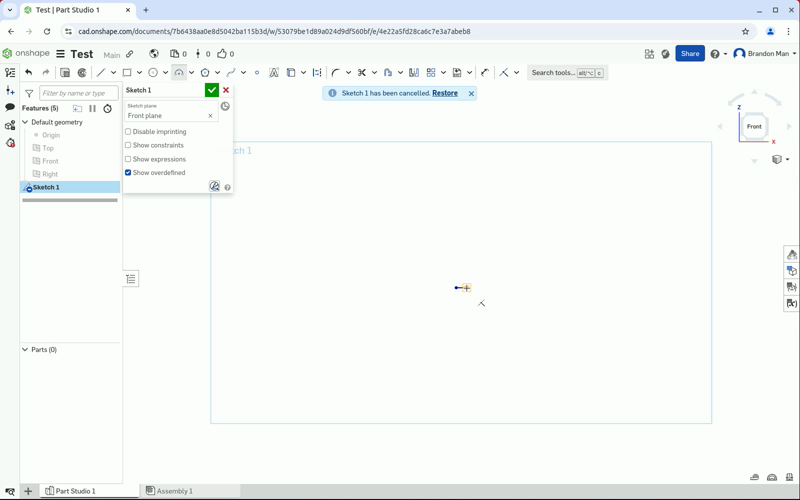
click(466, 287)
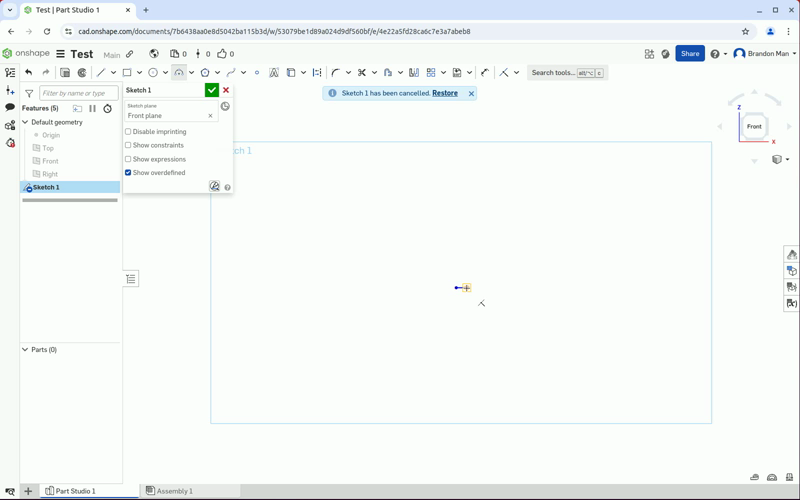
key_down(shift)
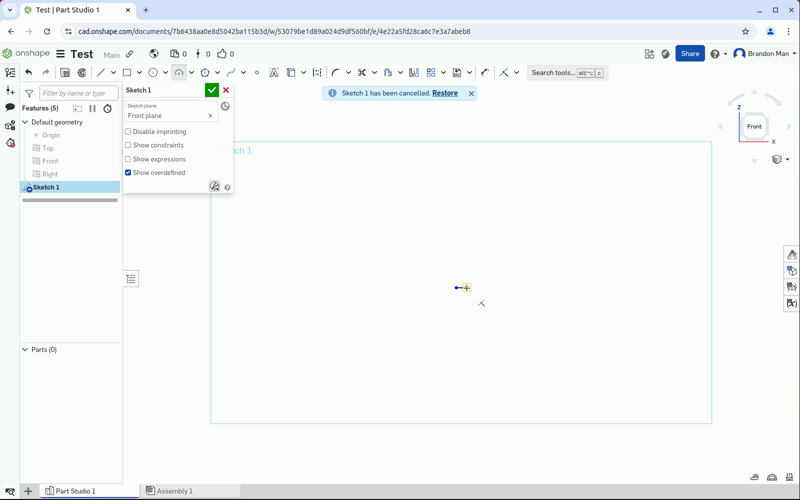
mouse_move(466, 276)
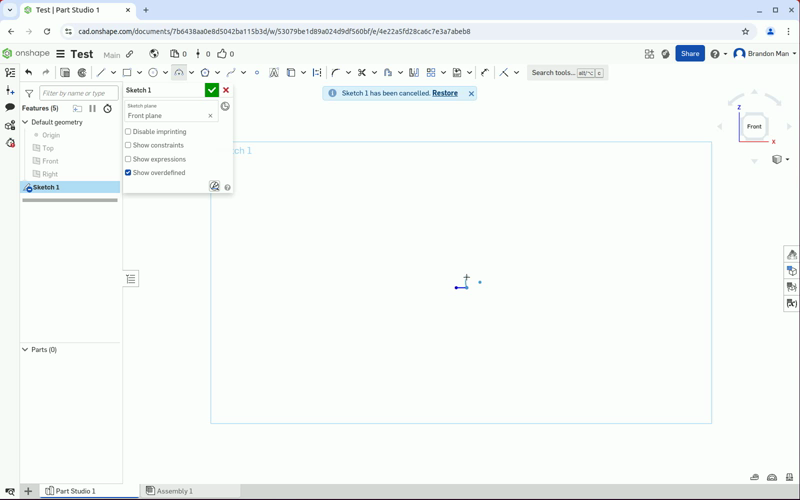
click(466, 276)
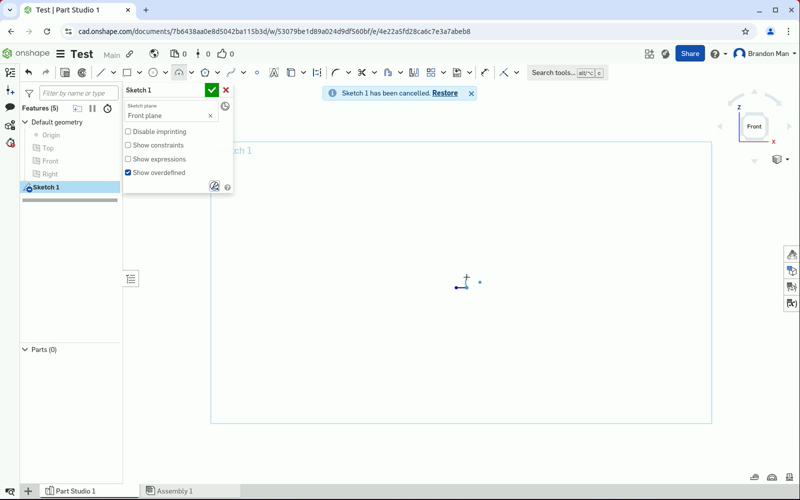
mouse_move(472, 282)
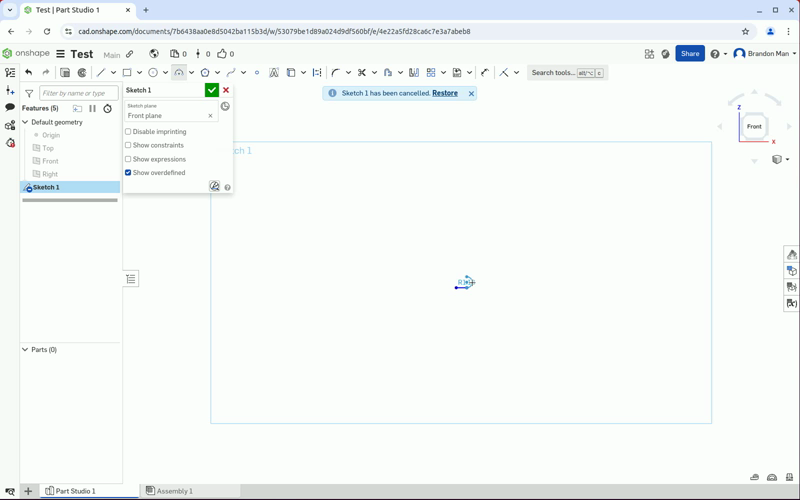
click(472, 282)
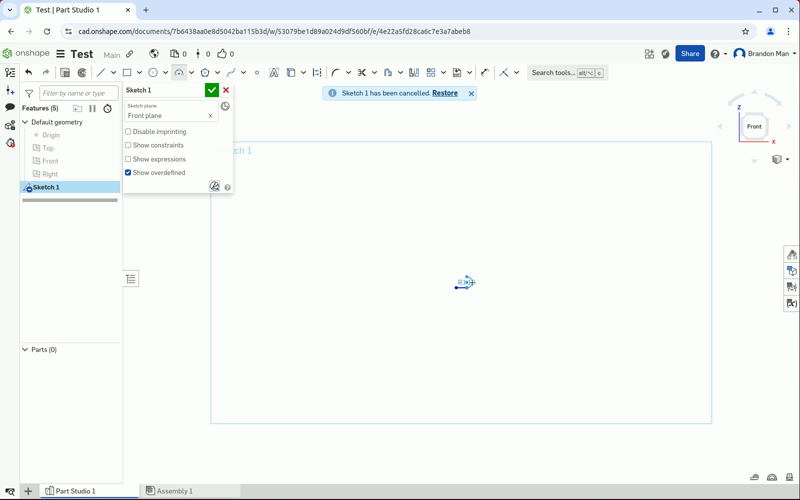
key_up(shift)
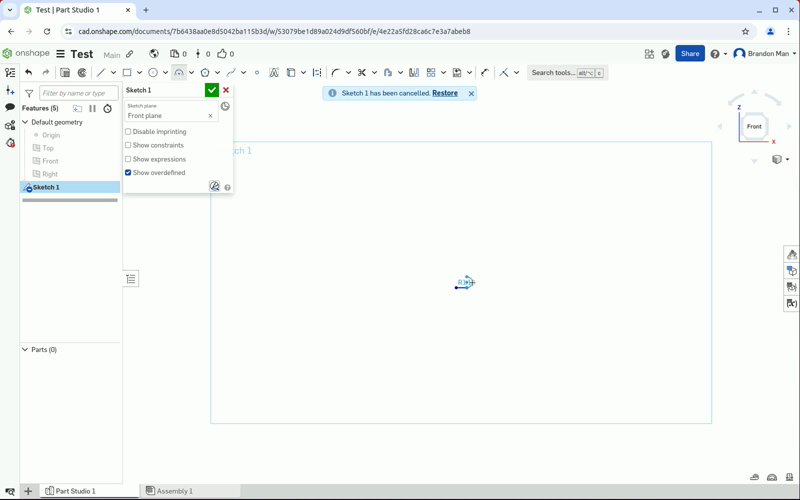
key(esc)
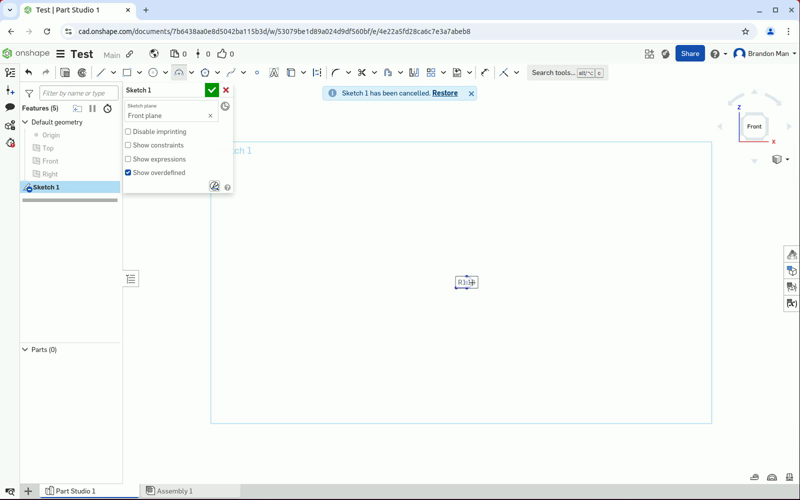
key(l)
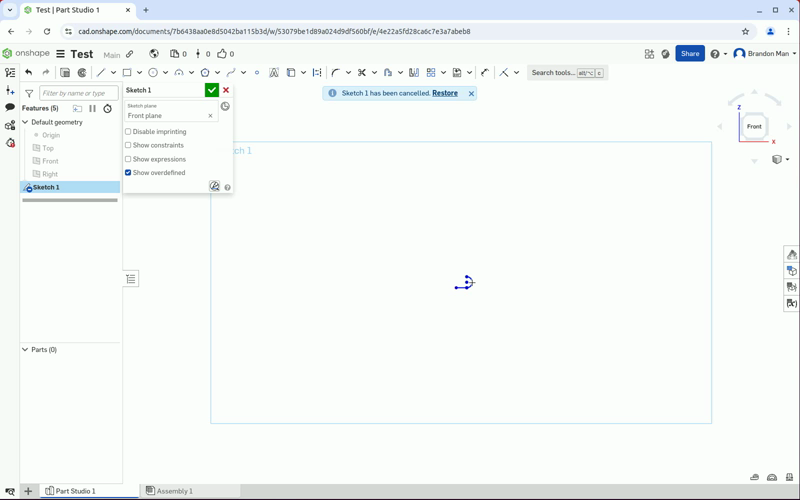
mouse_move(466, 276)
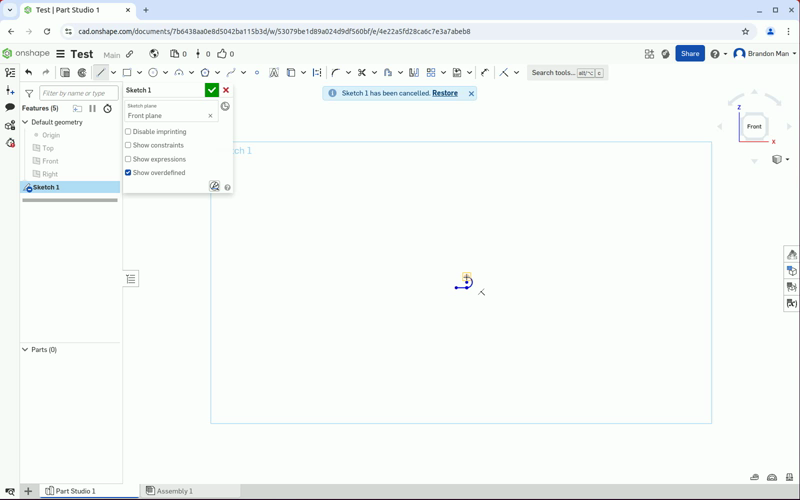
click(466, 276)
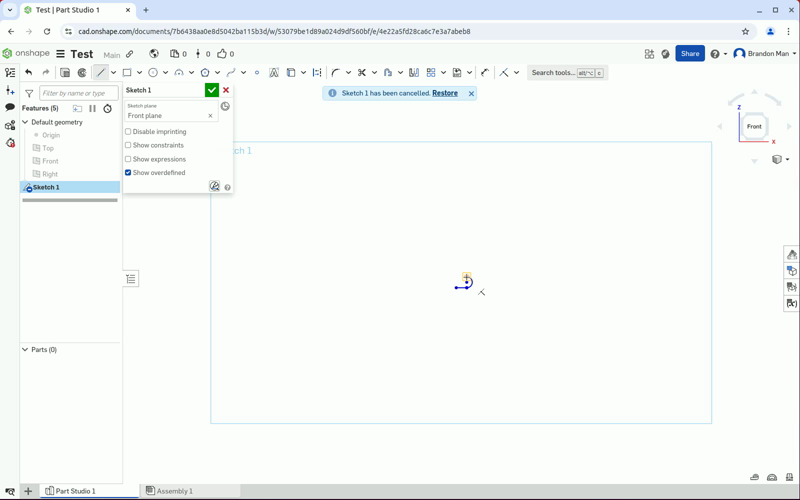
key_down(shift)
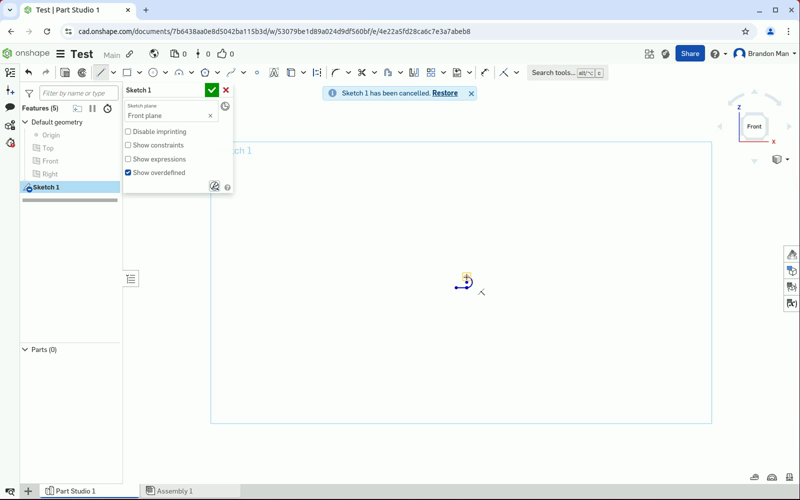
mouse_move(496, 276)
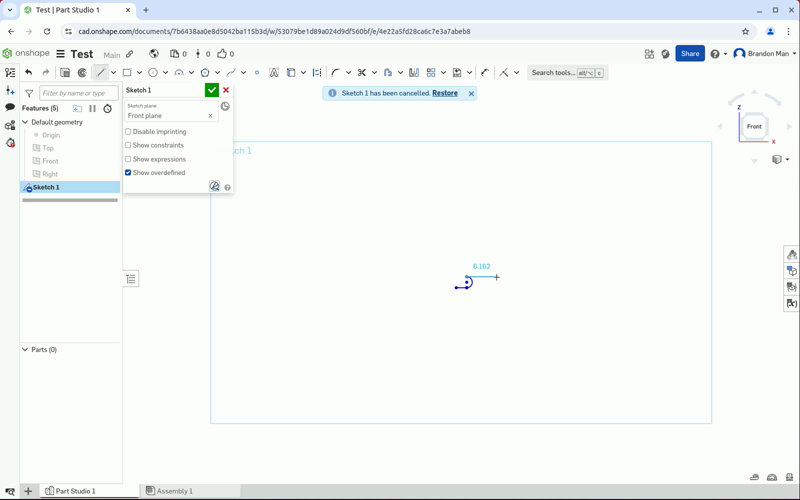
mouse_move(456, 276)
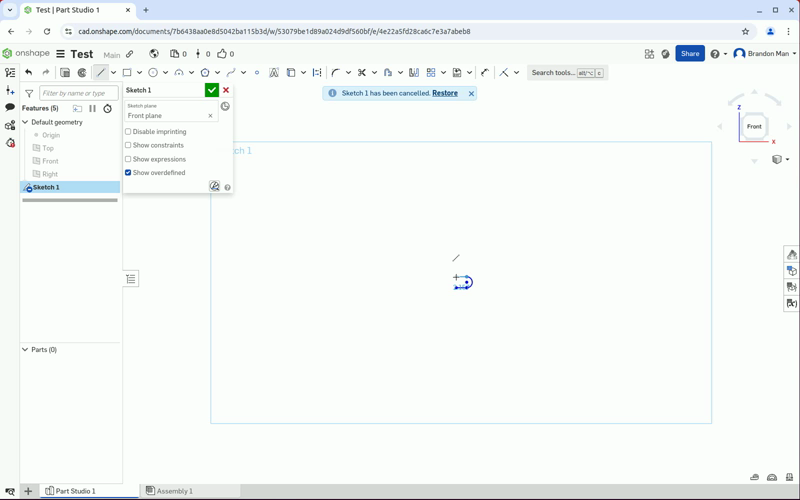
click(456, 276)
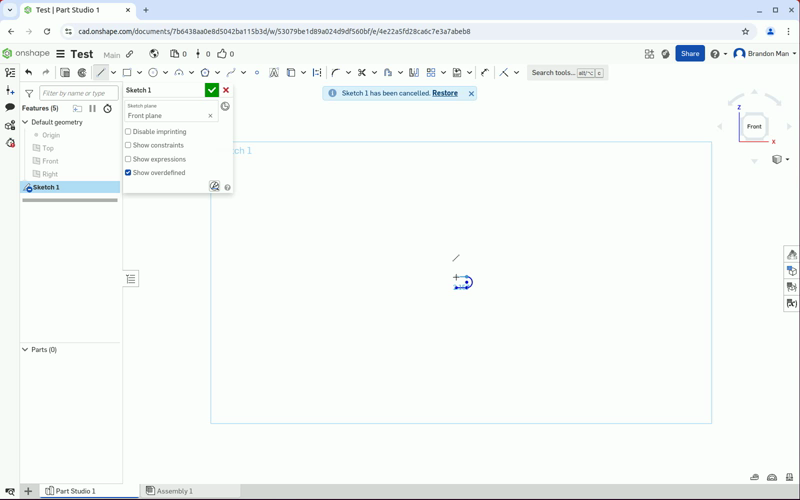
key_up(shift)
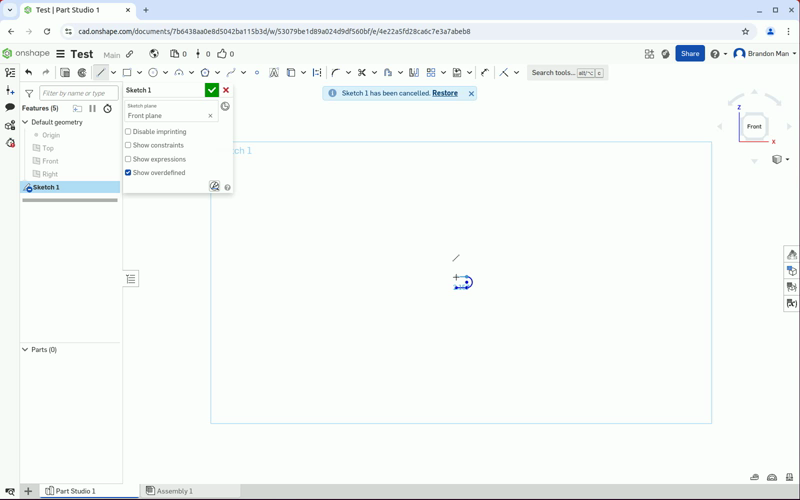
key(esc)
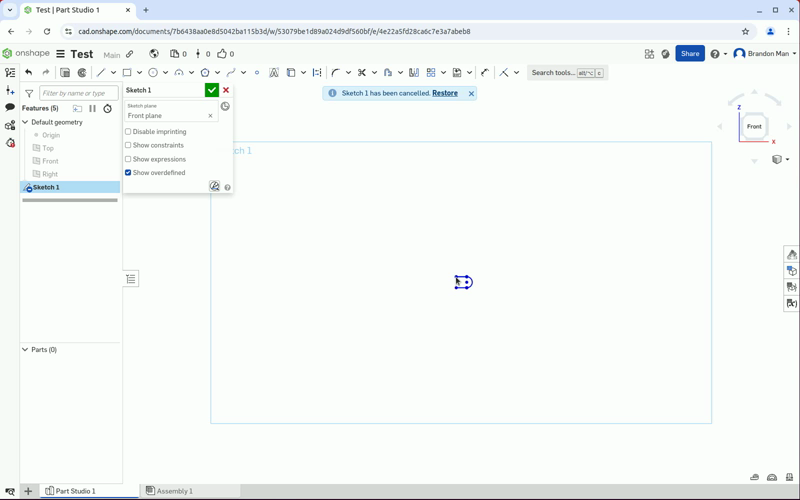
key(a)
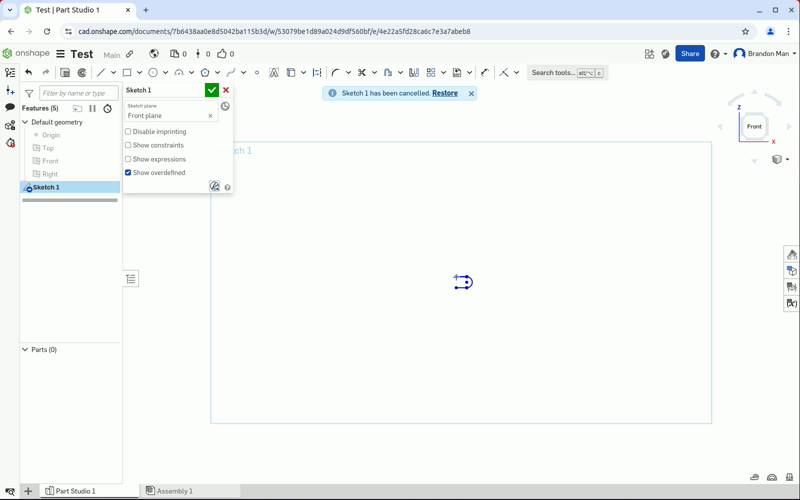
mouse_move(456, 276)
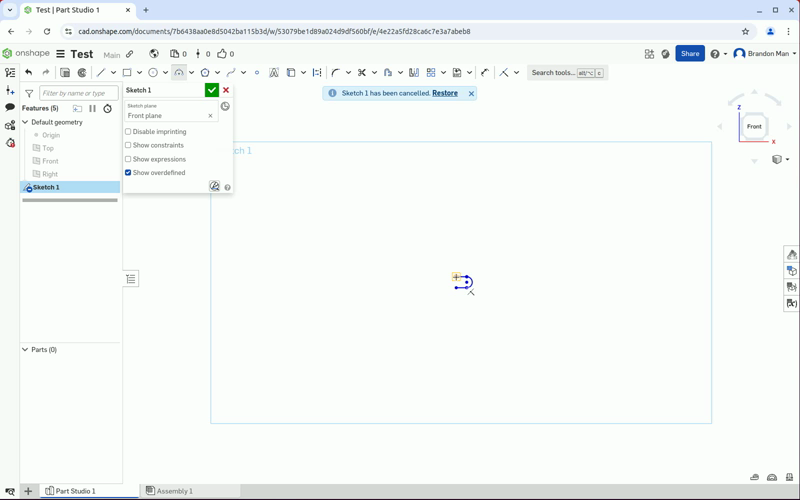
click(456, 276)
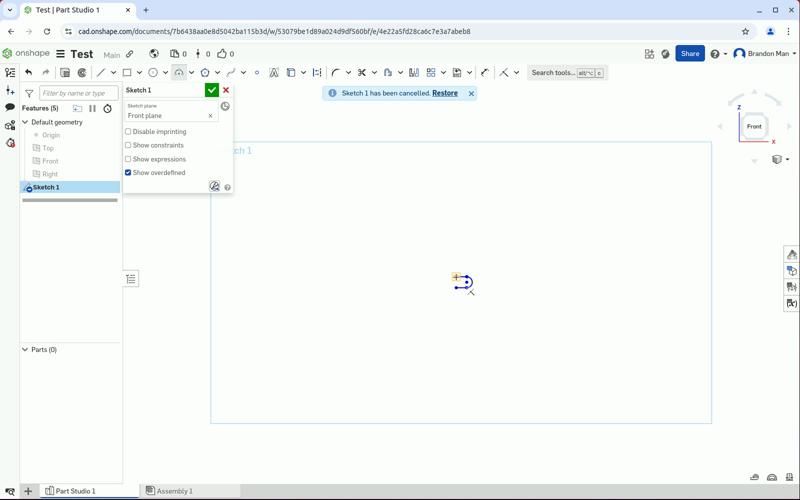
mouse_move(456, 287)
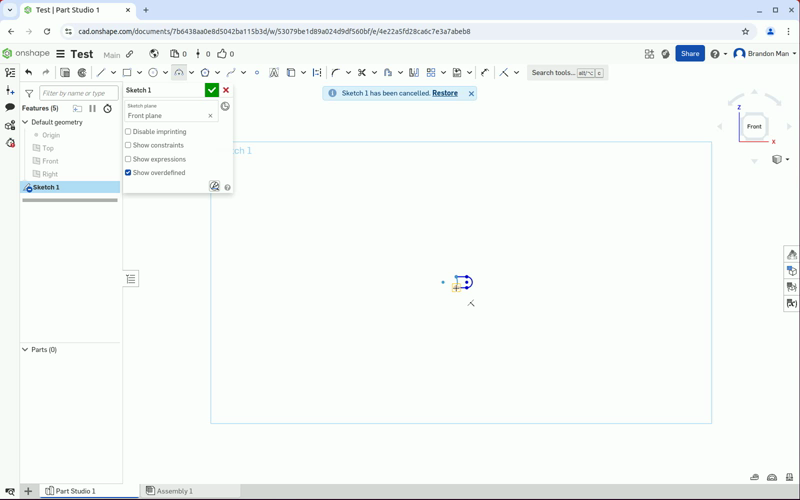
click(456, 287)
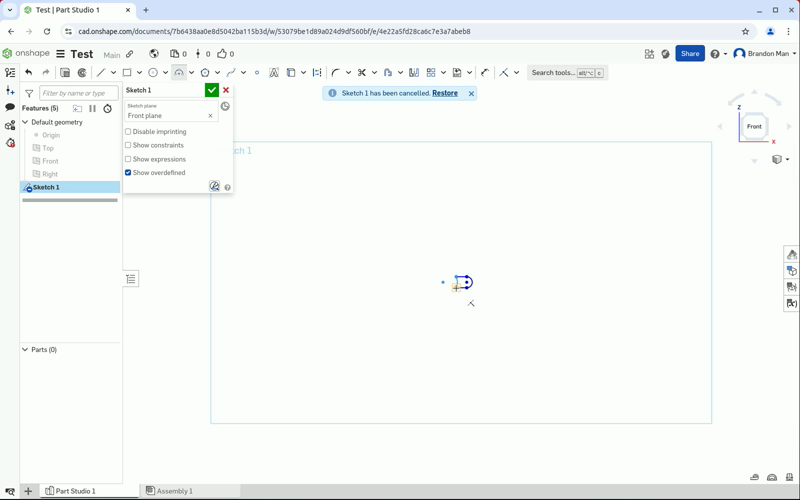
key_down(shift)
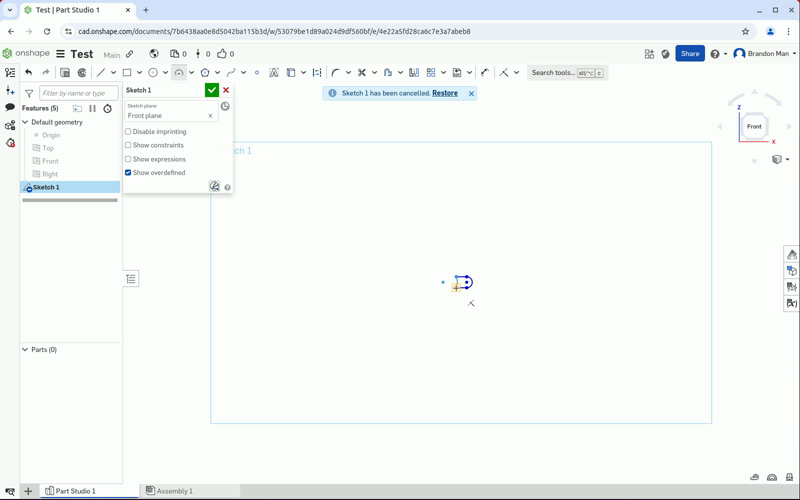
mouse_move(450, 282)
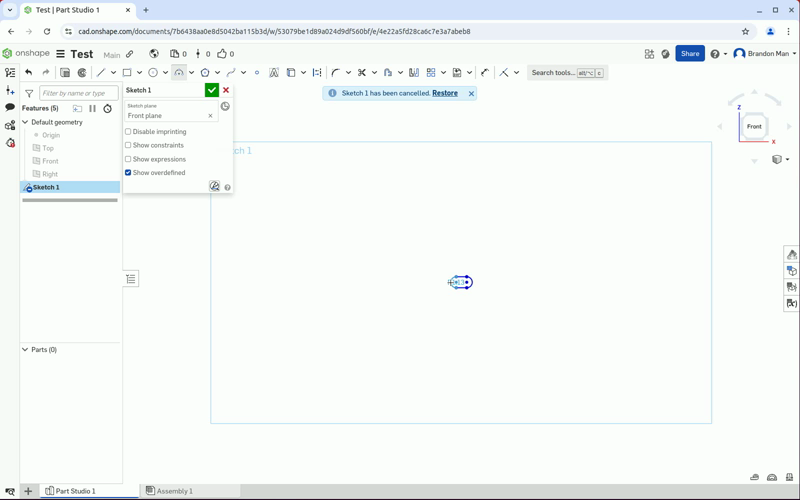
click(450, 282)
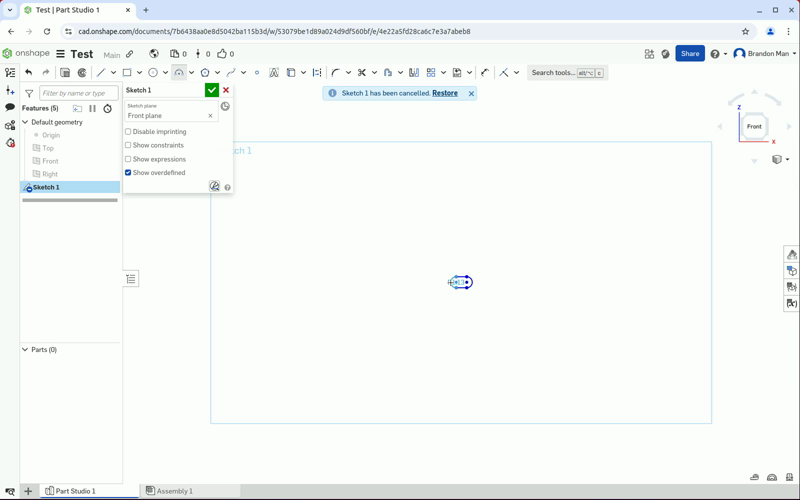
key_up(shift)
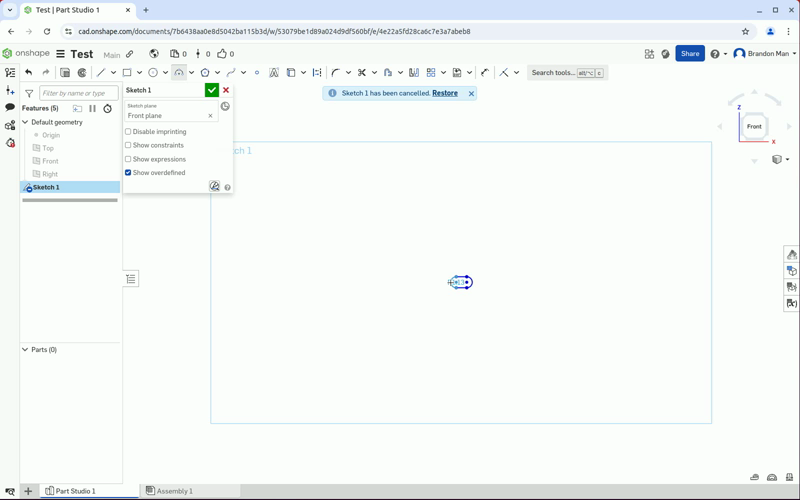
key(esc)
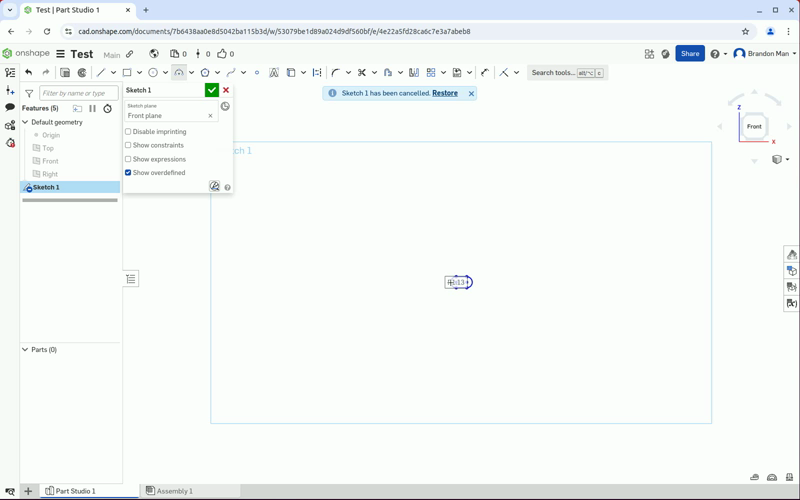
key(c)
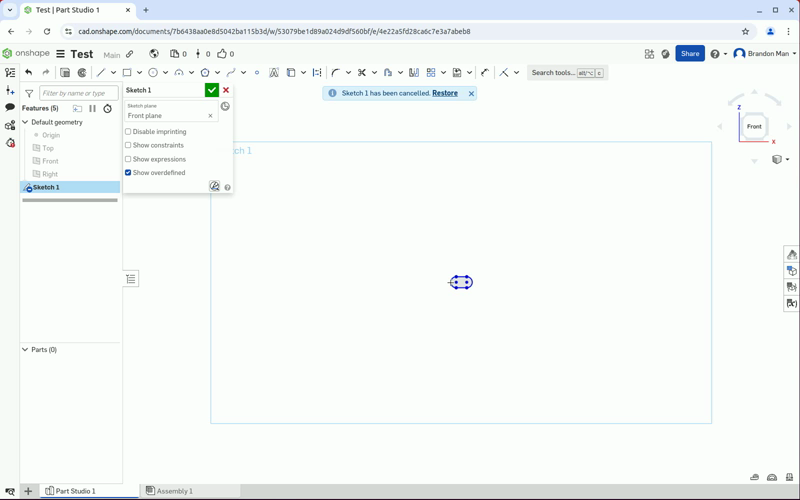
key_down(shift)
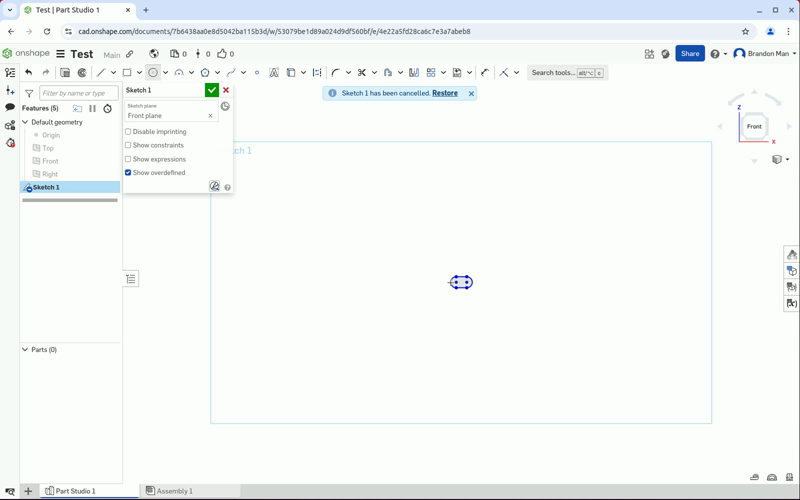
mouse_move(456, 282)
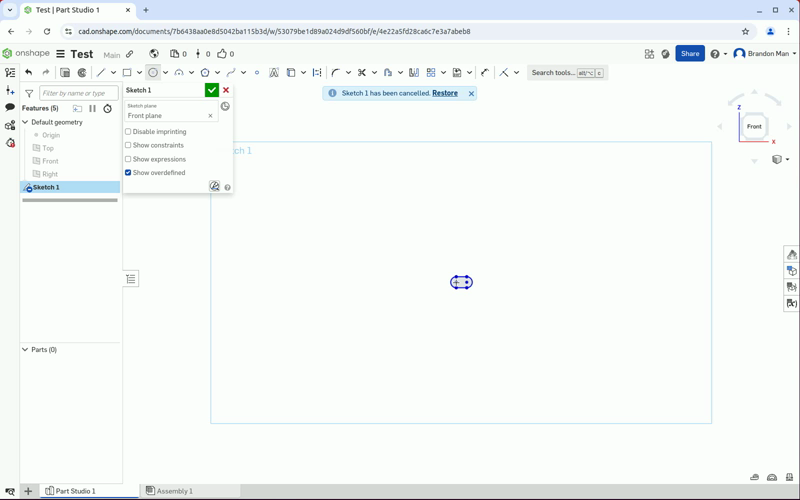
click(456, 282)
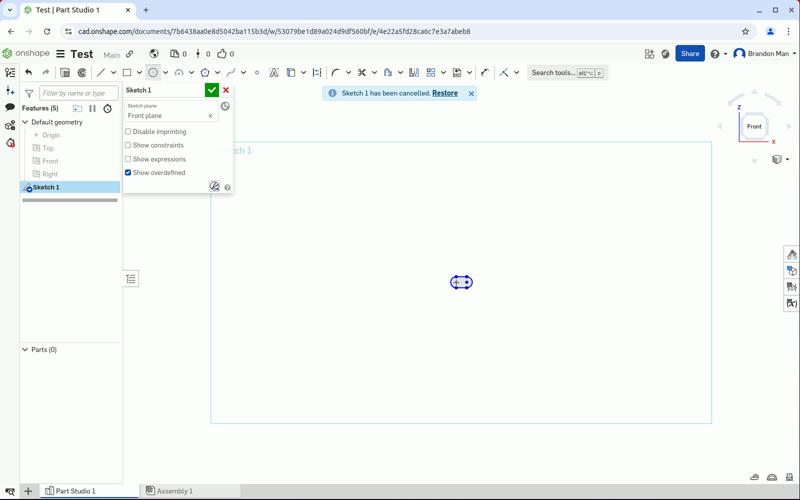
key_up(shift)
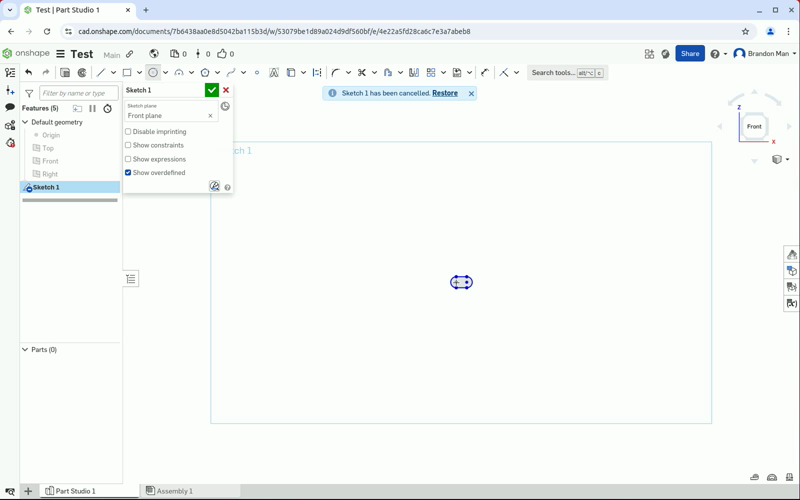
mouse_move(458, 282)
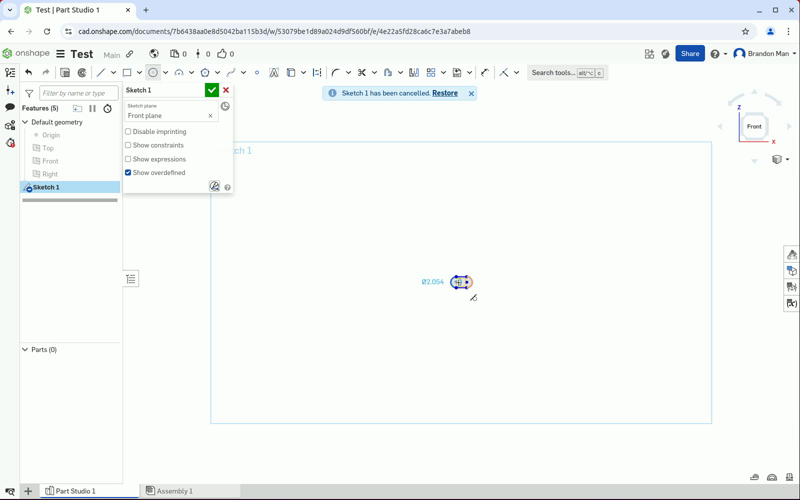
scroll(6)
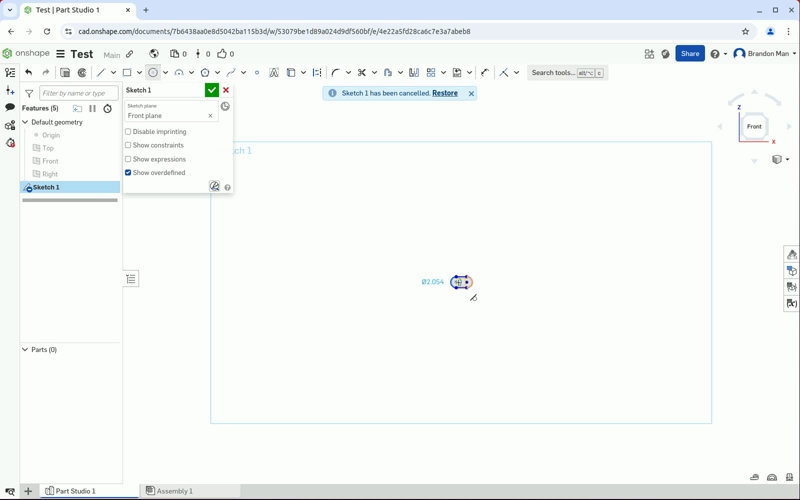
scroll(6)
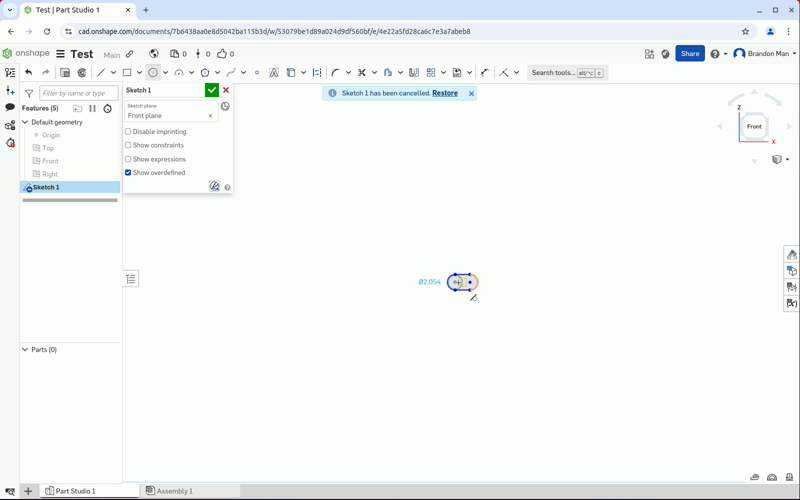
scroll(6)
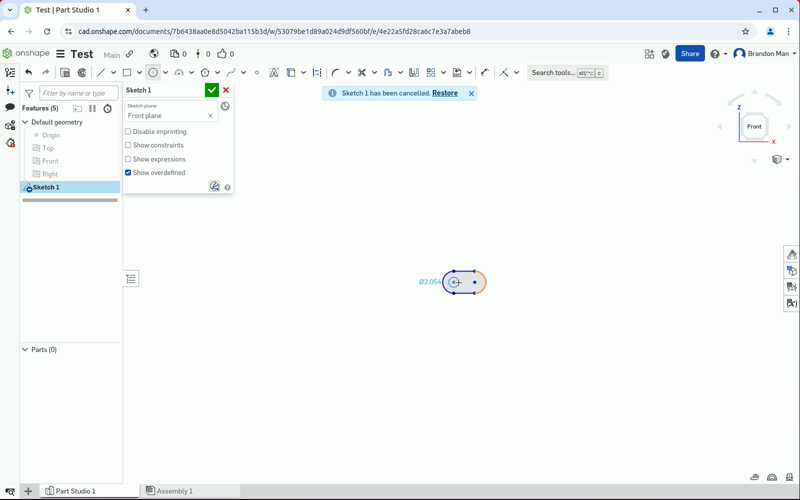
scroll(6)
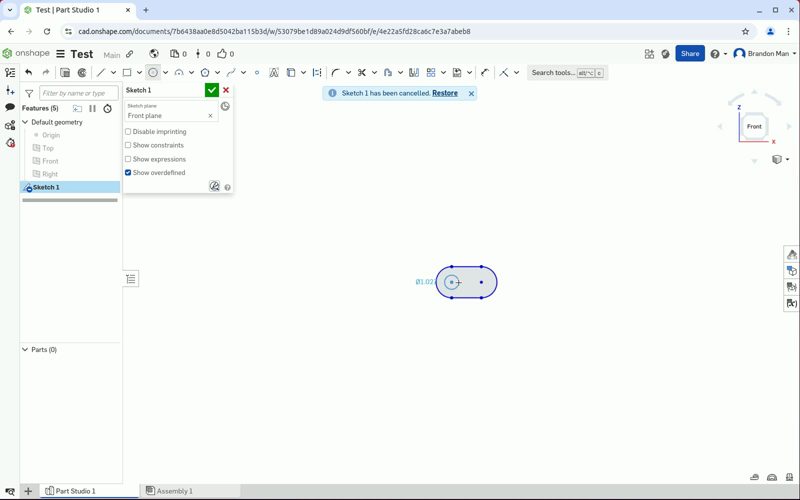
scroll(6)
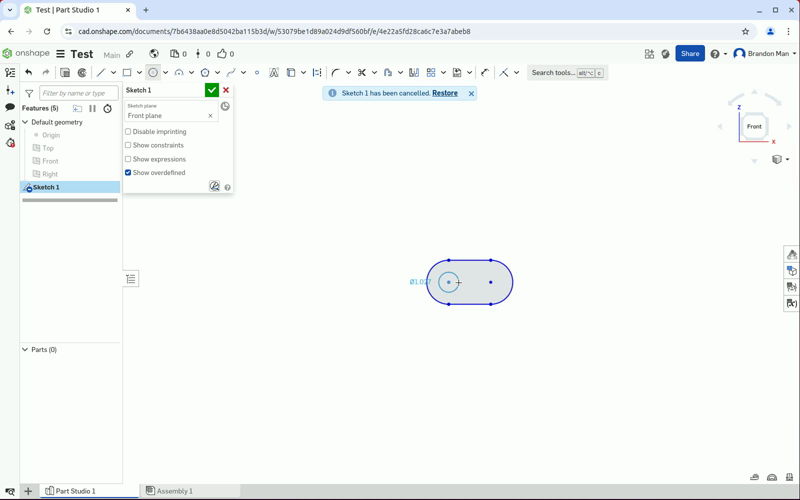
scroll(6)
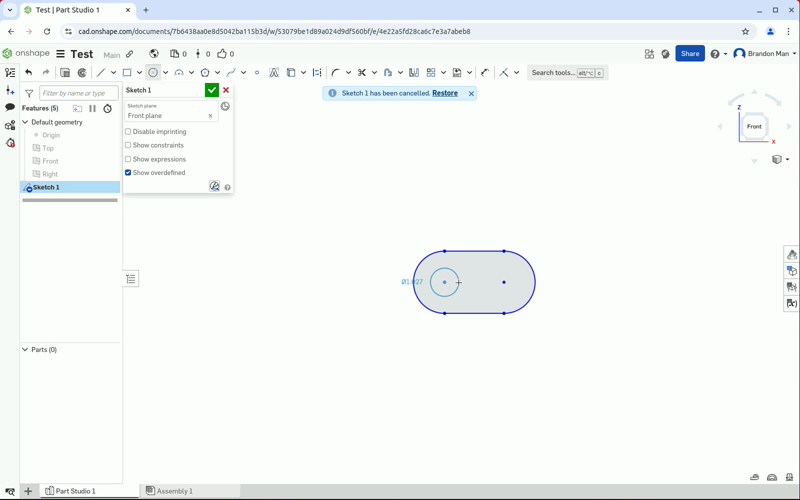
scroll(6)
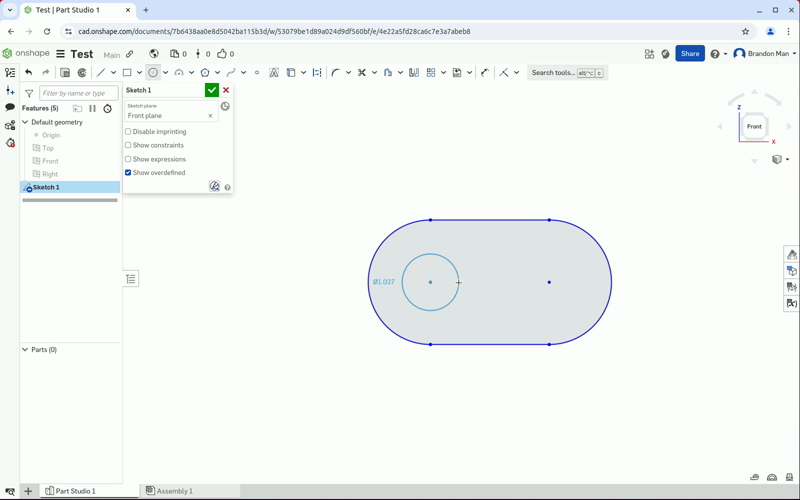
click(458, 282)
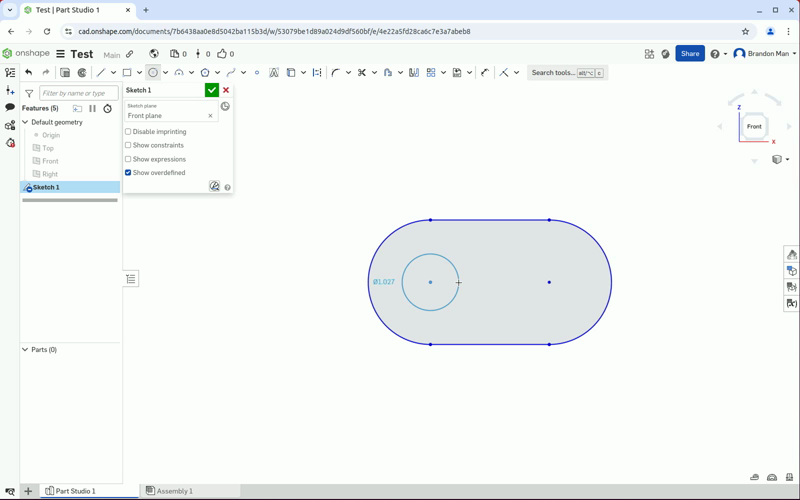
scroll(-6)
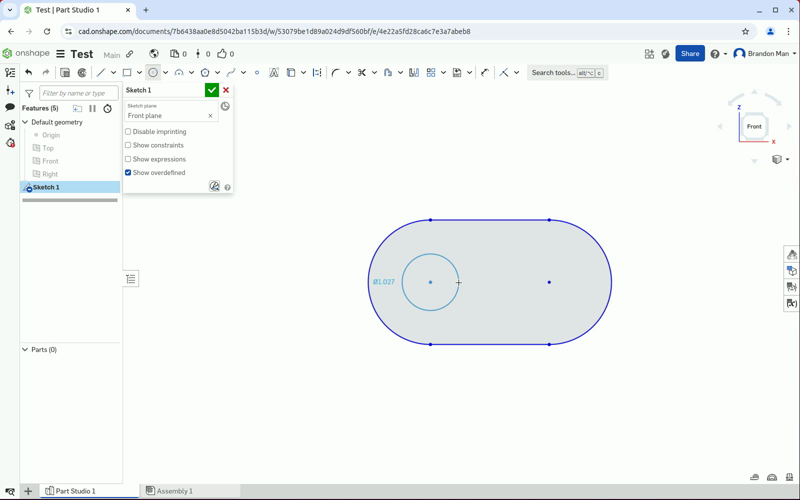
scroll(-6)
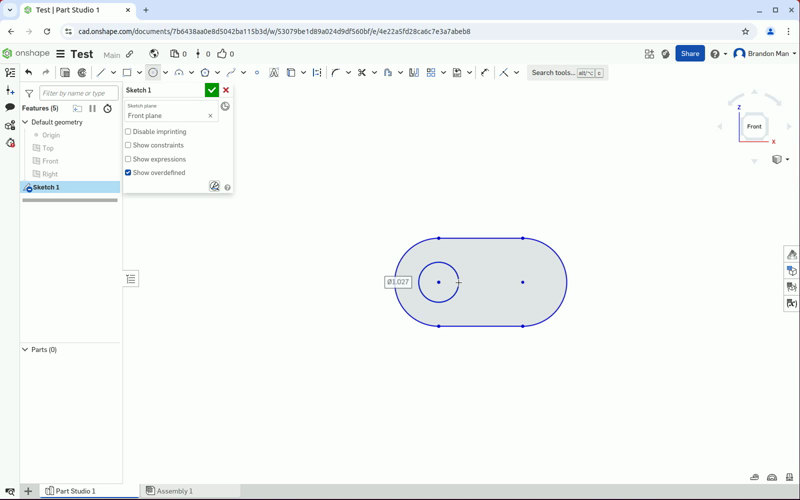
scroll(-6)
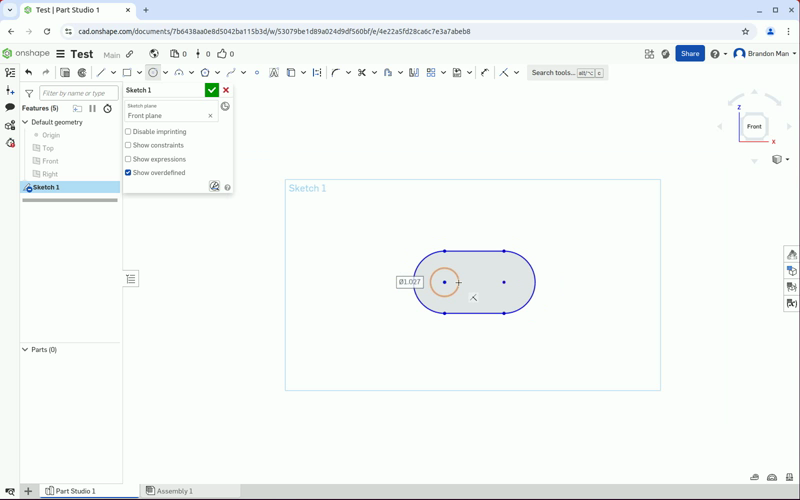
scroll(-6)
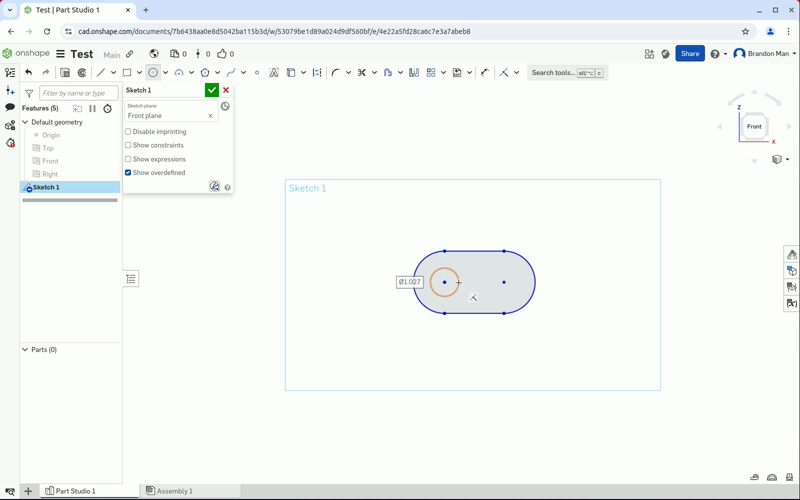
scroll(-6)
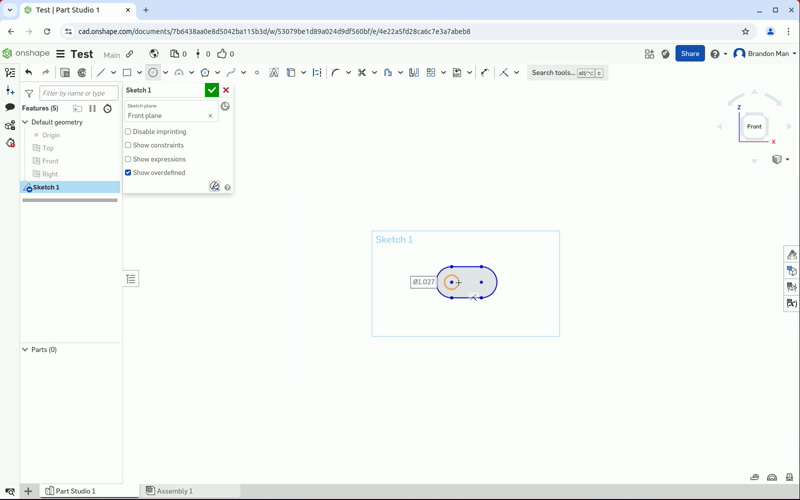
scroll(-6)
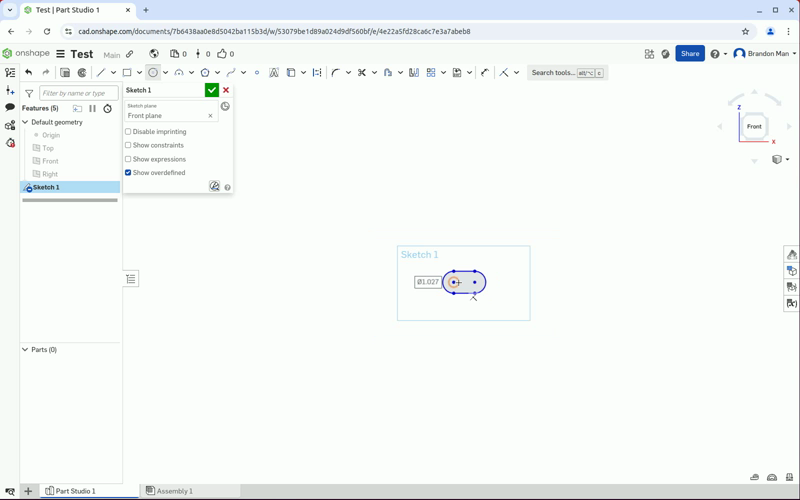
scroll(-6)
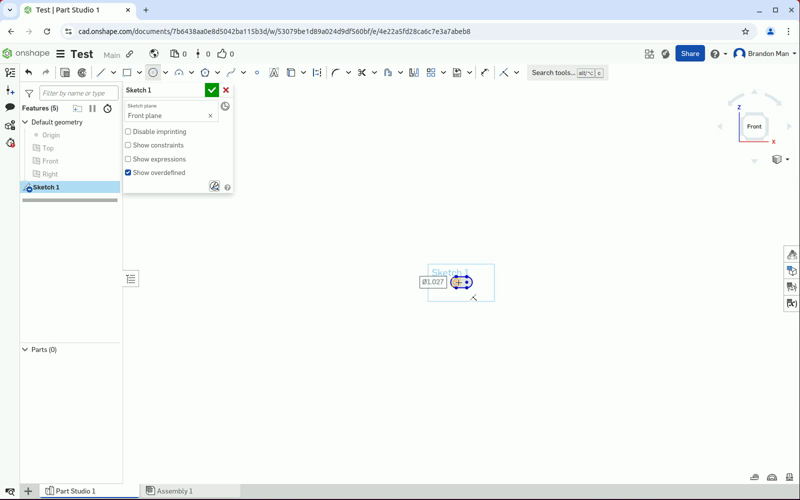
key(esc)
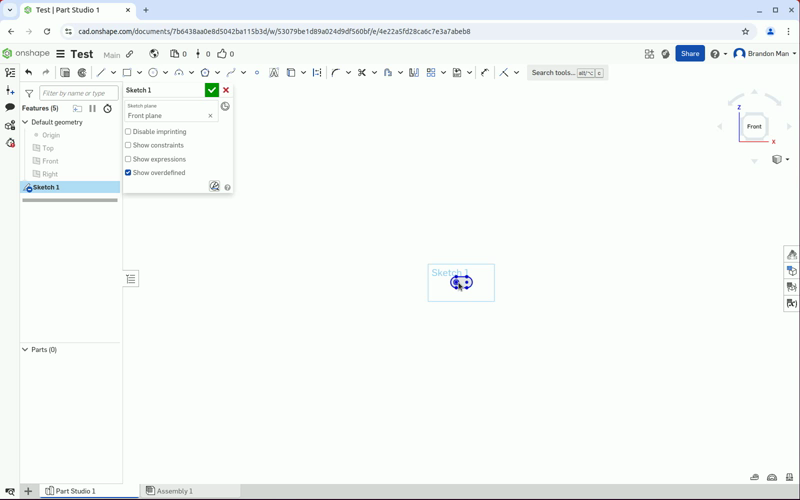
key(c)
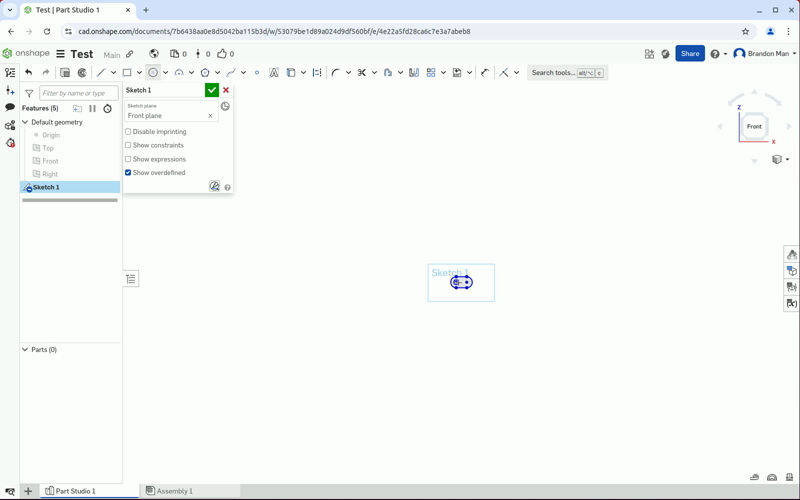
key_down(shift)
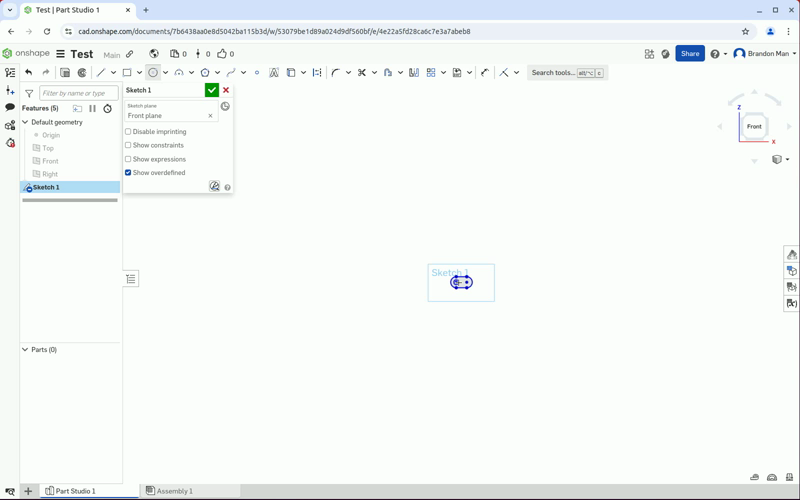
mouse_move(466, 282)
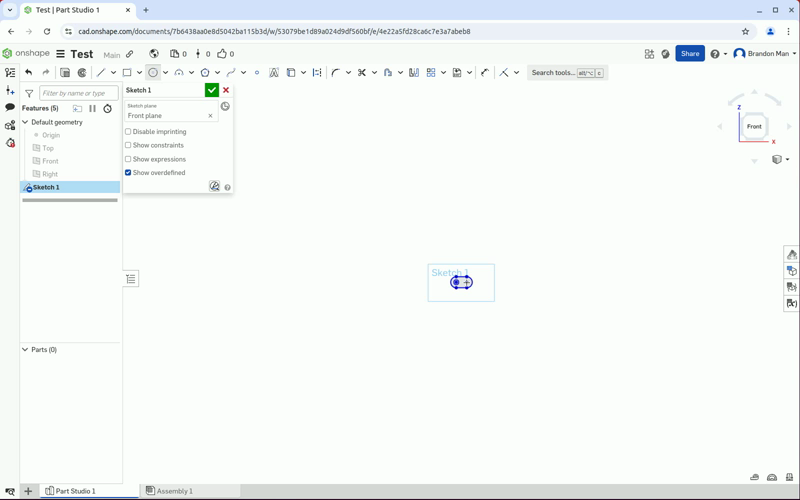
click(466, 282)
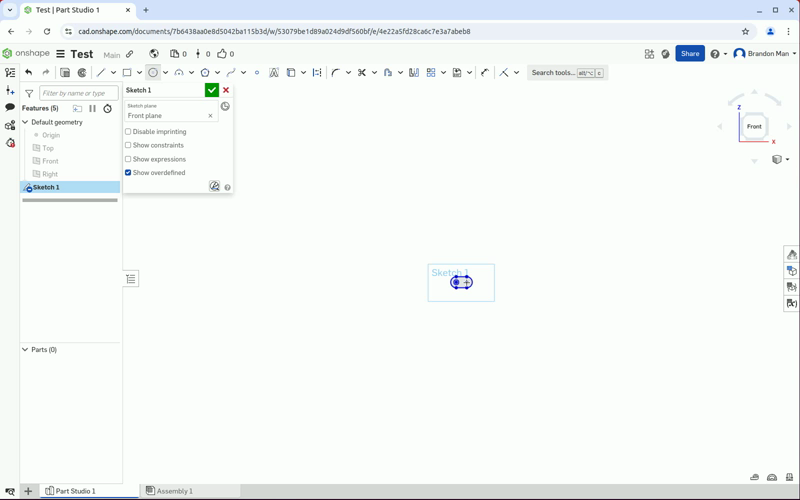
key_up(shift)
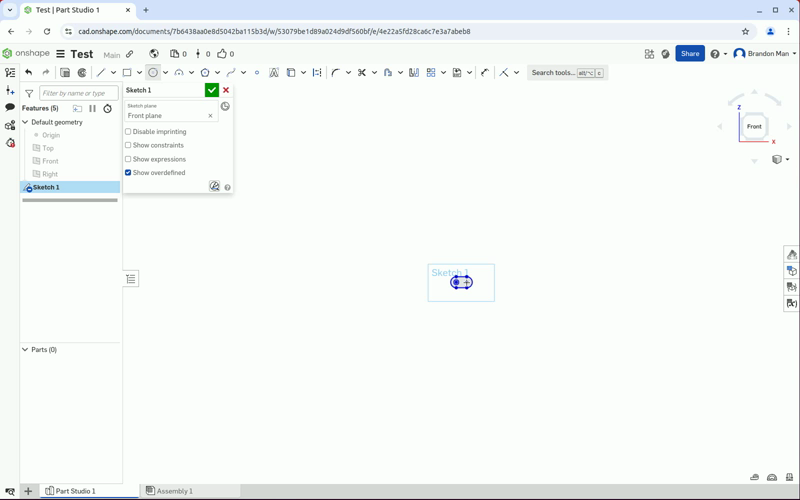
mouse_move(469, 282)
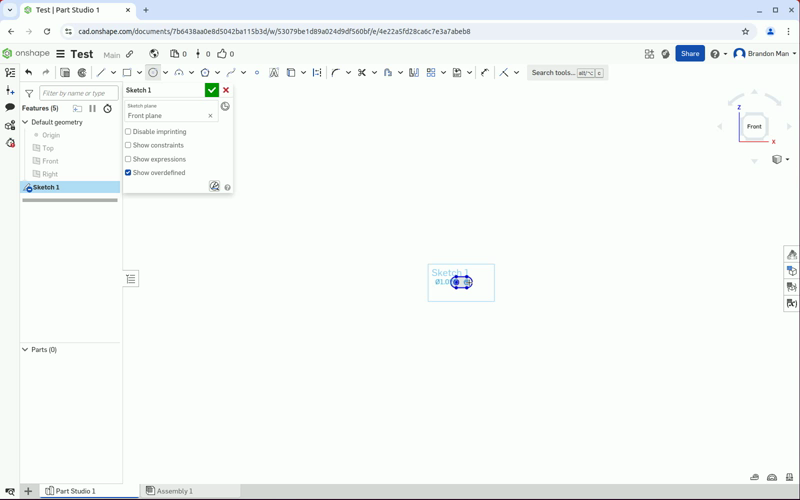
scroll(6)
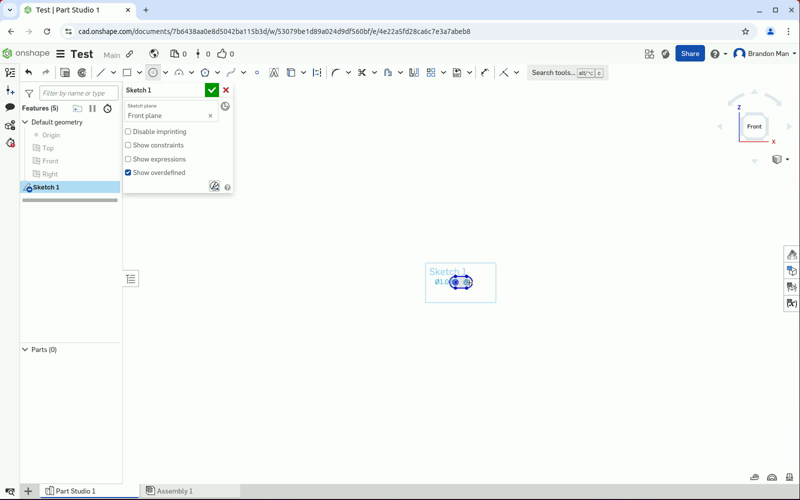
scroll(6)
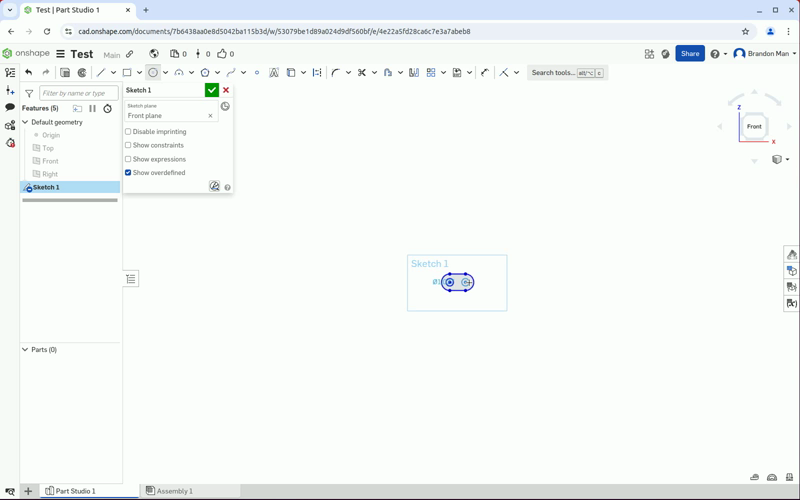
scroll(6)
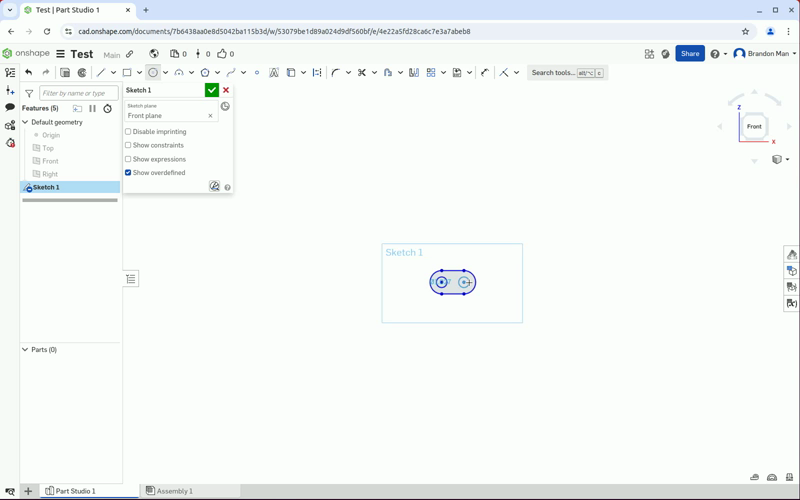
scroll(6)
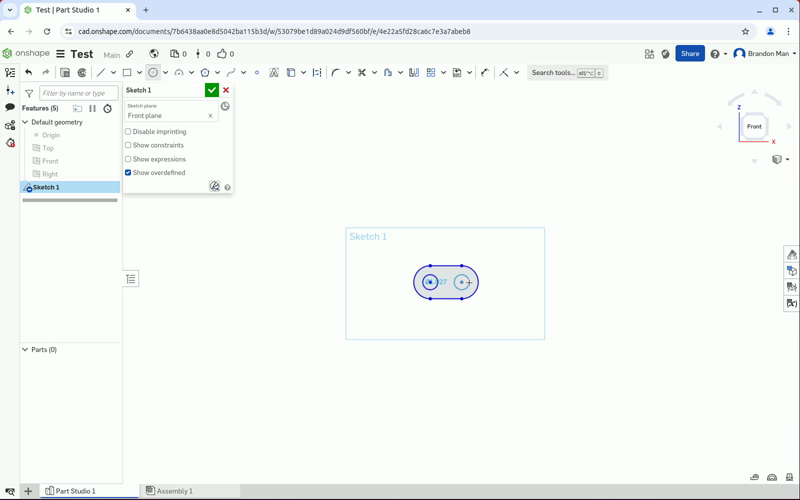
scroll(6)
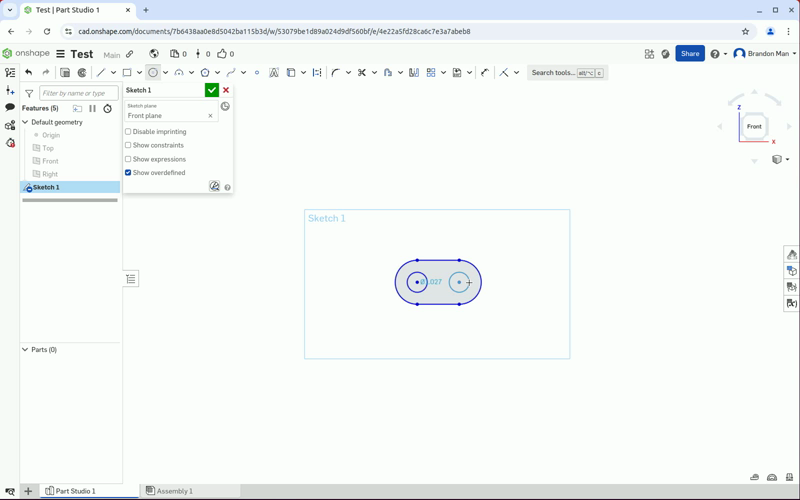
scroll(6)
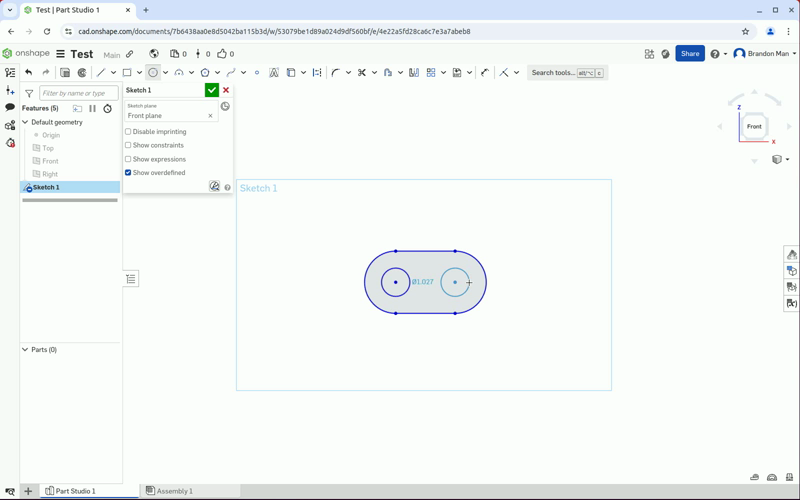
scroll(6)
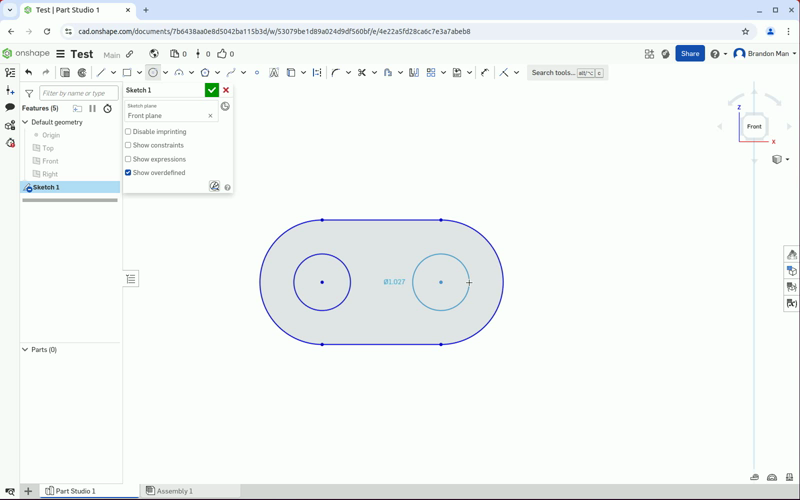
click(469, 282)
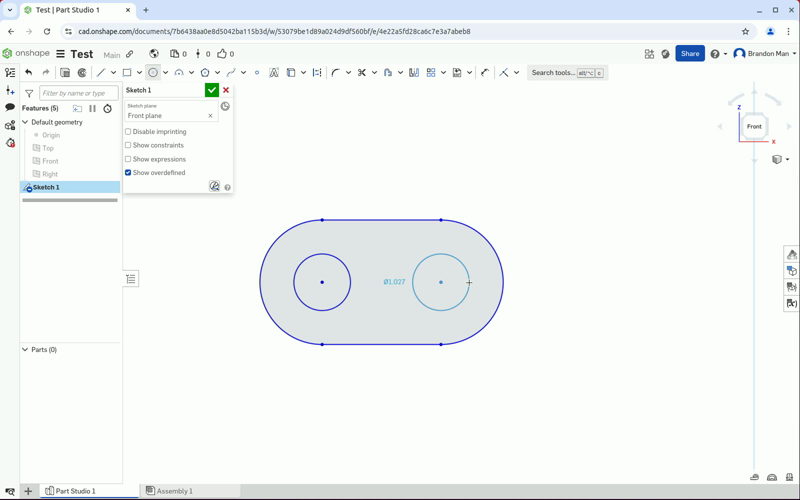
scroll(-6)
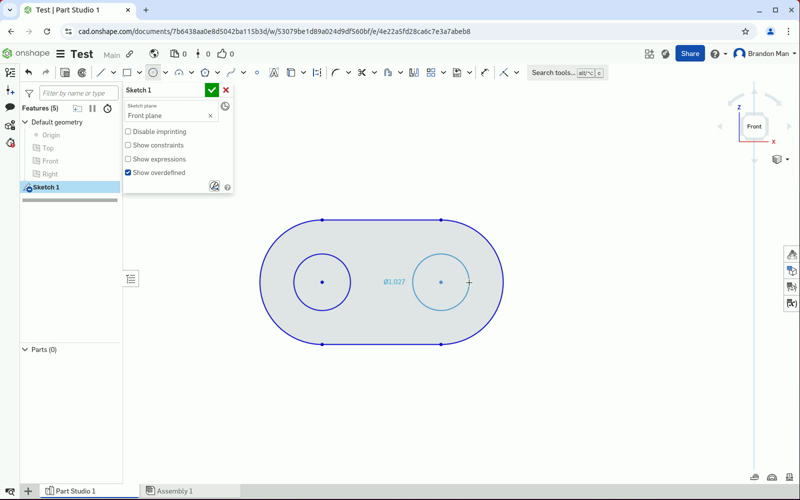
scroll(-6)
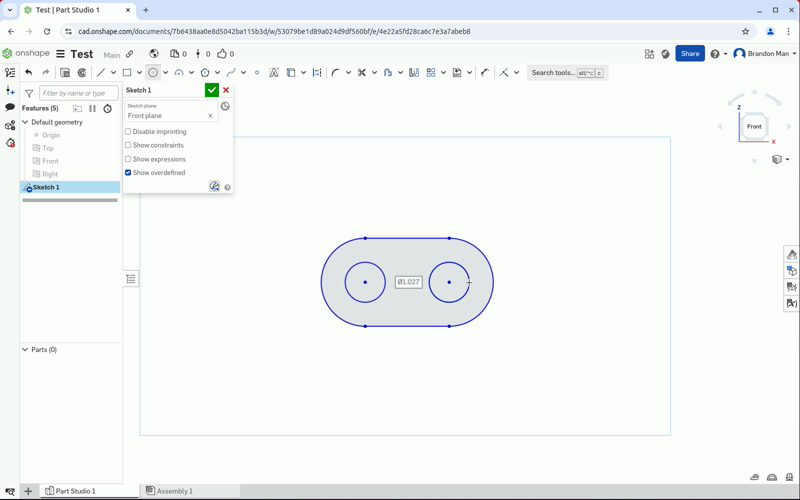
scroll(-6)
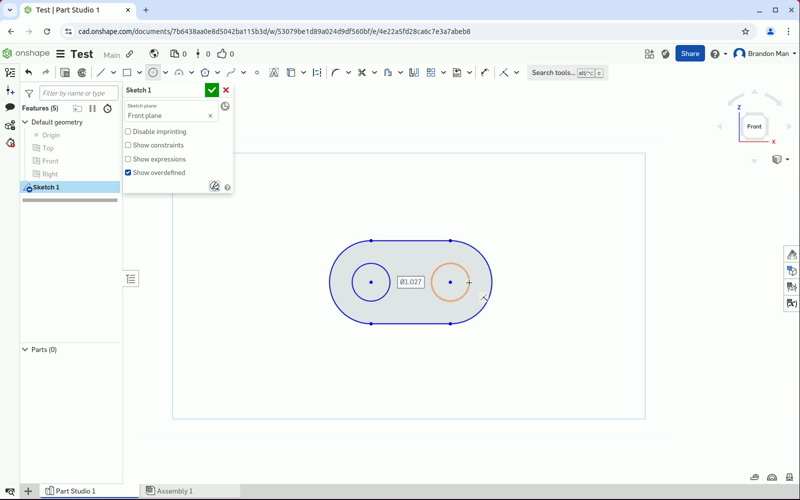
scroll(-6)
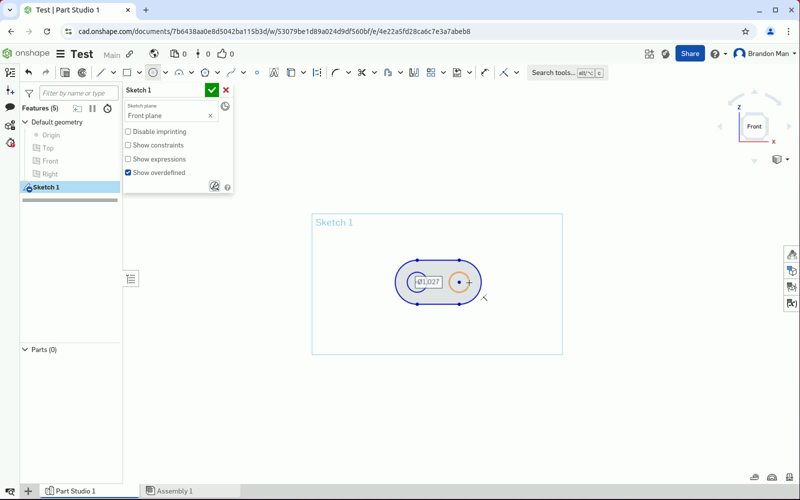
scroll(-6)
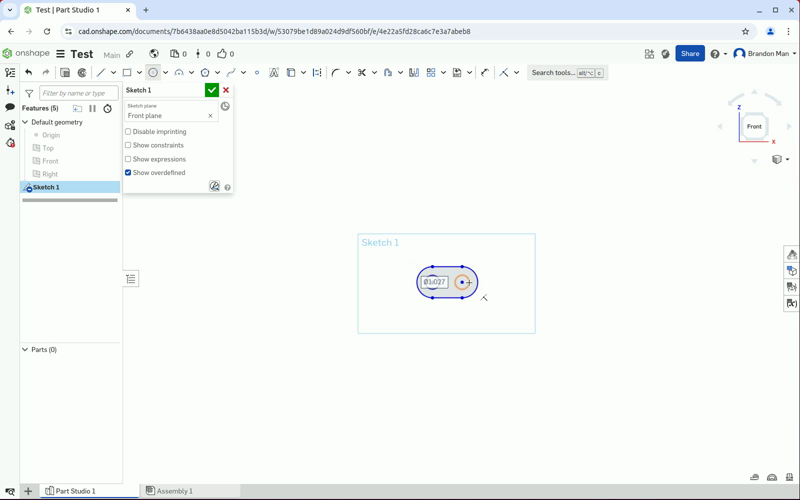
scroll(-6)
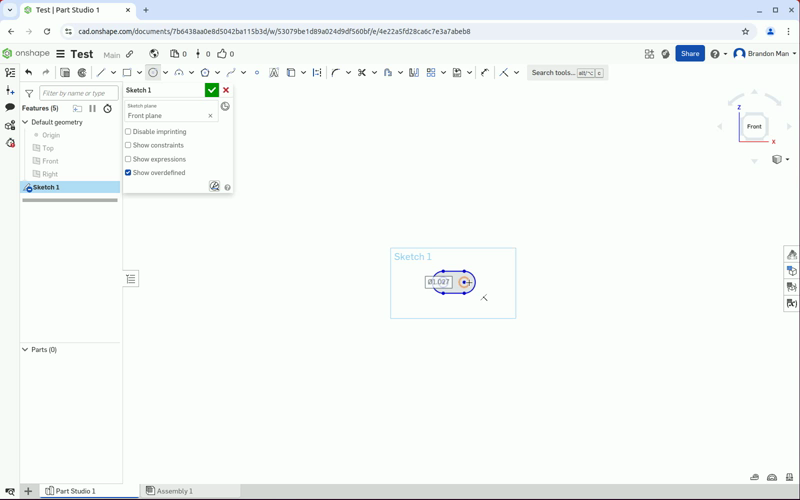
scroll(-6)
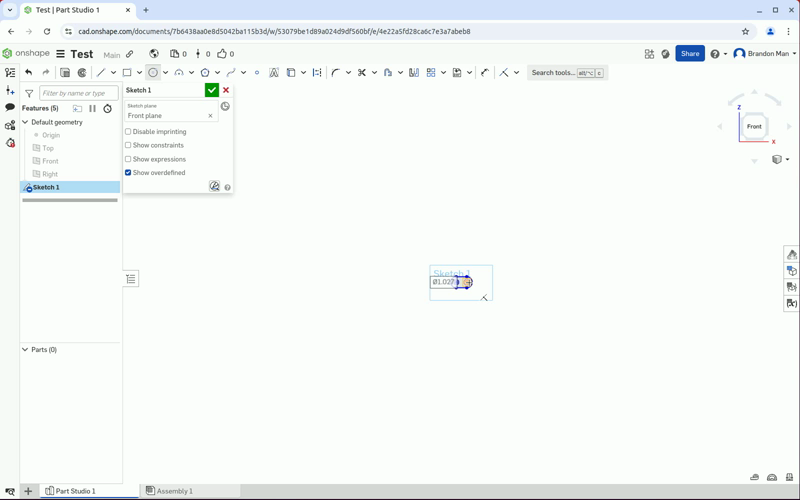
key(esc)
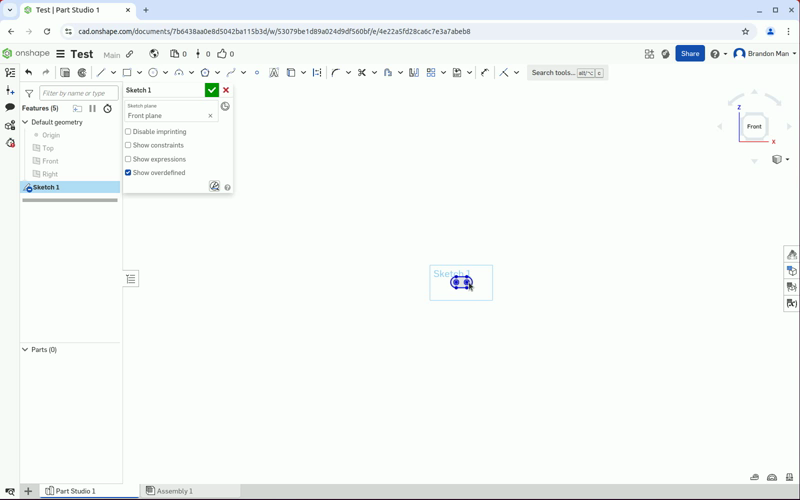
mouse_move(464, 283)
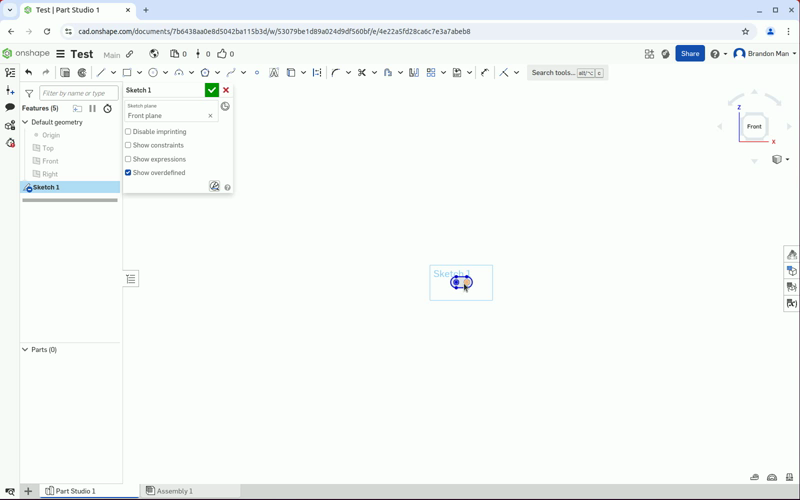
scroll(6)
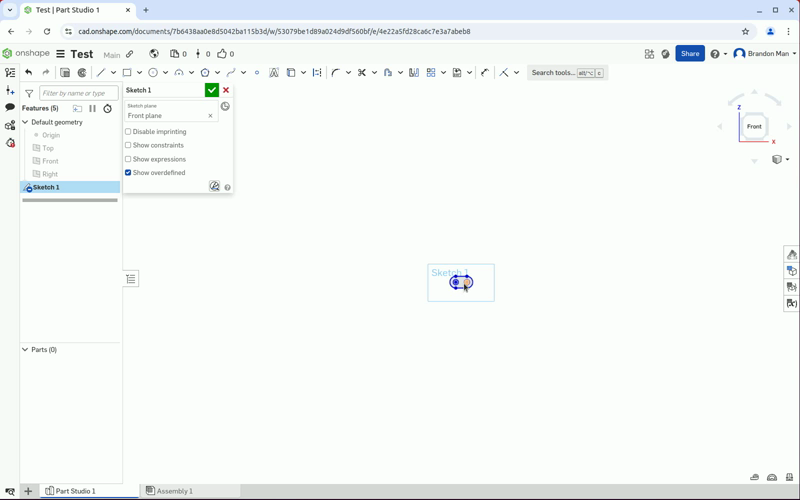
scroll(6)
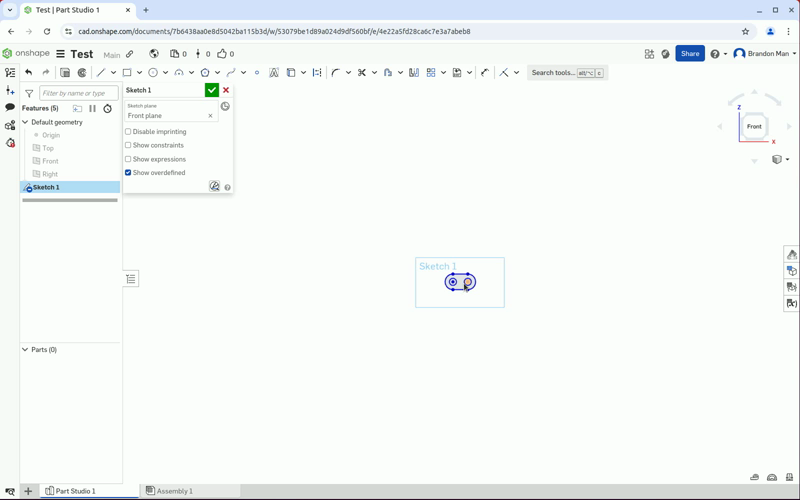
scroll(6)
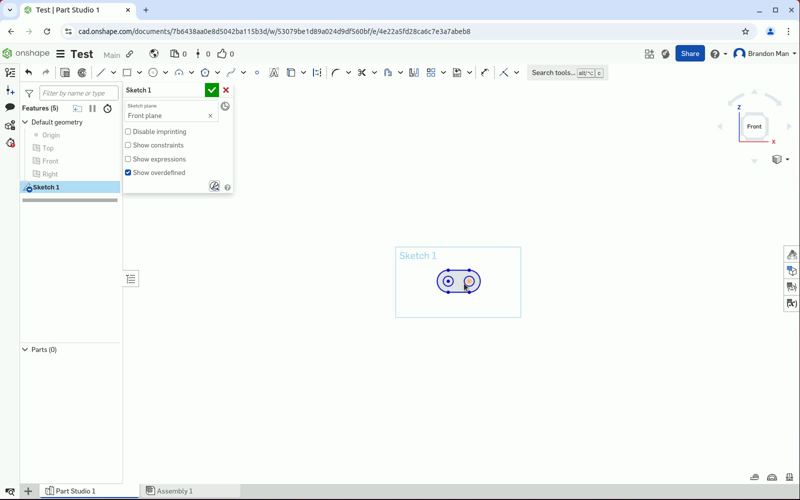
scroll(6)
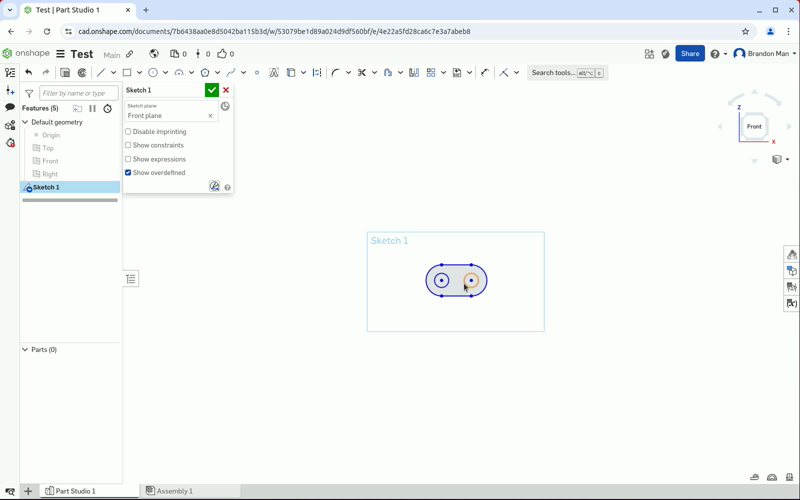
scroll(6)
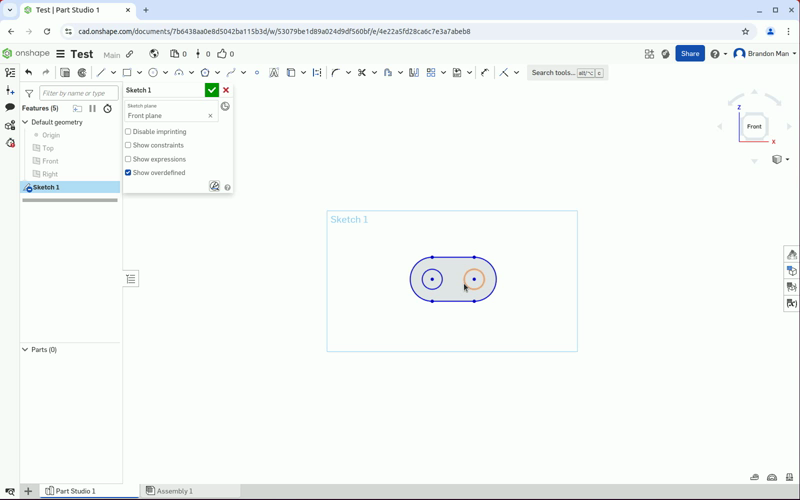
scroll(6)
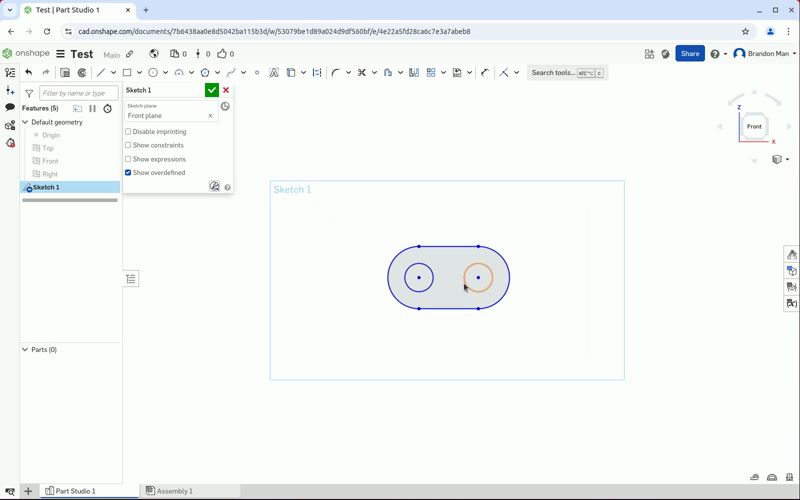
scroll(6)
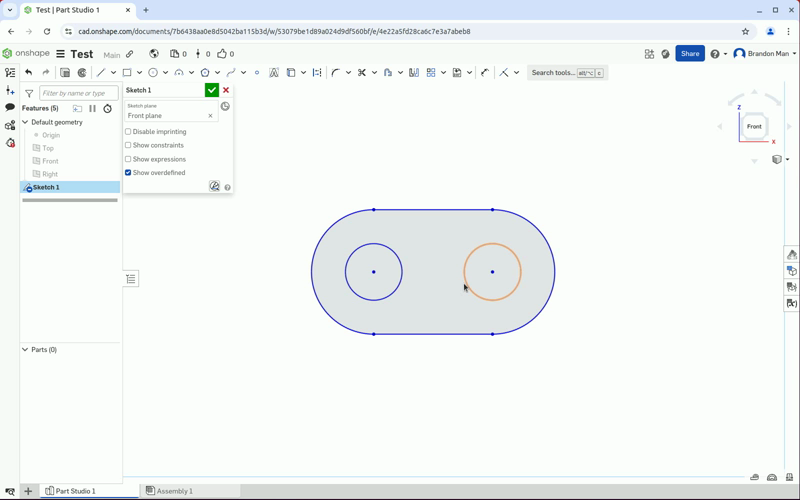
click(464, 283)
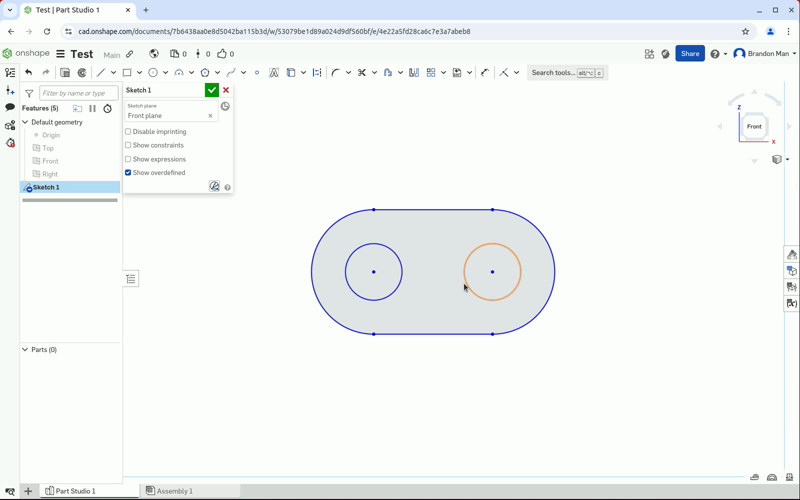
scroll(-6)
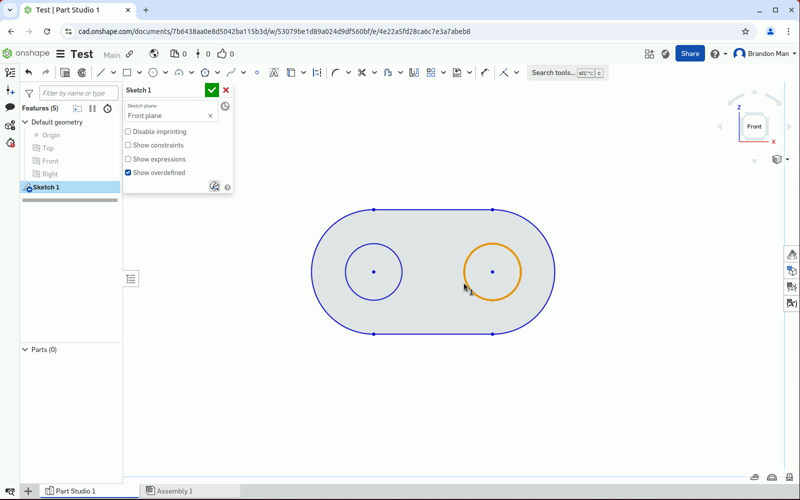
scroll(-6)
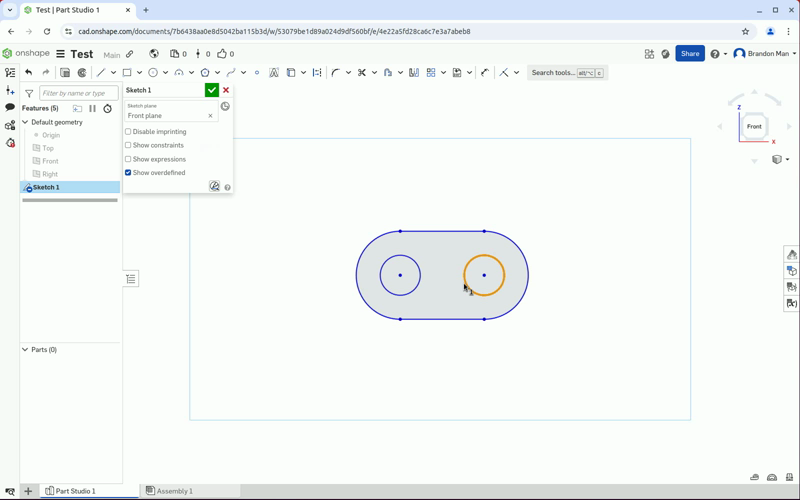
scroll(-6)
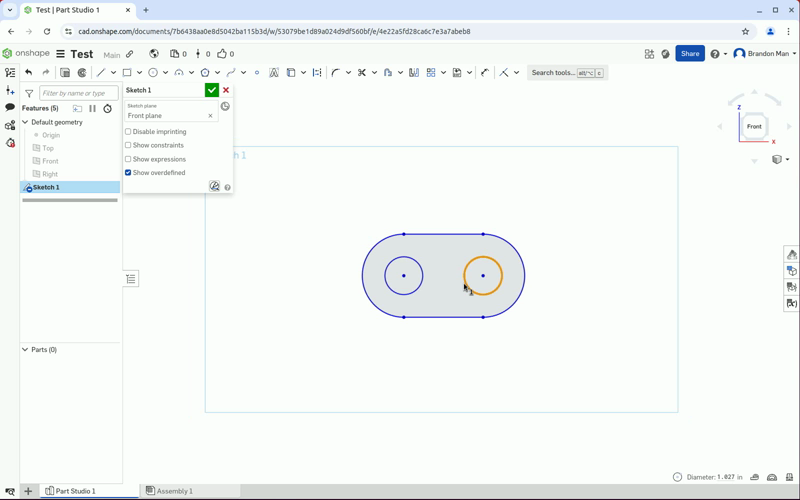
scroll(-6)
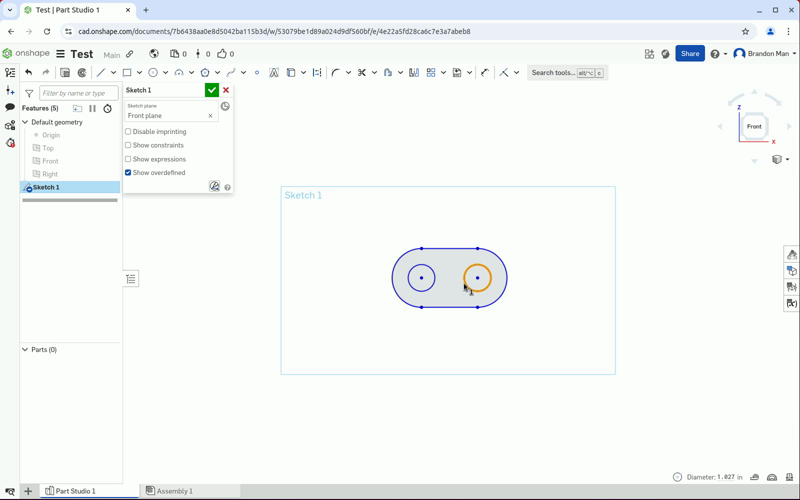
scroll(-6)
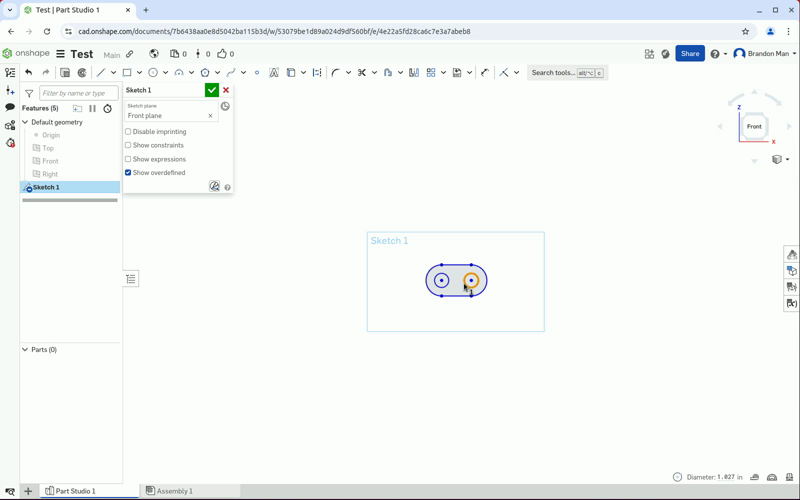
scroll(-6)
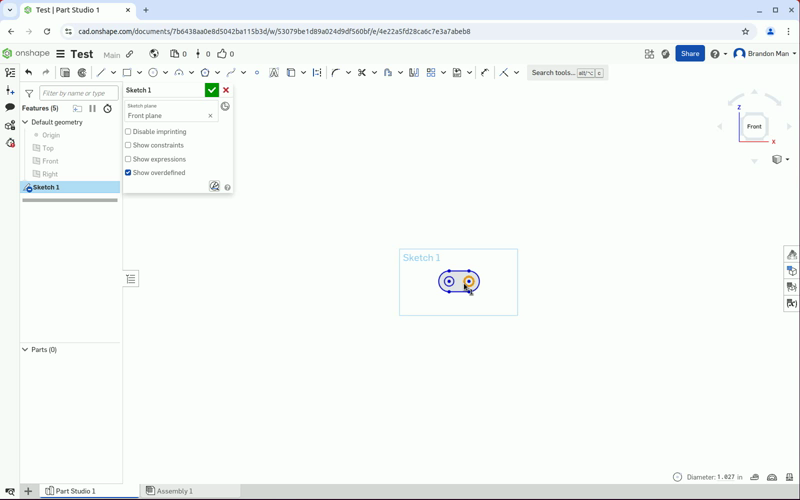
scroll(-6)
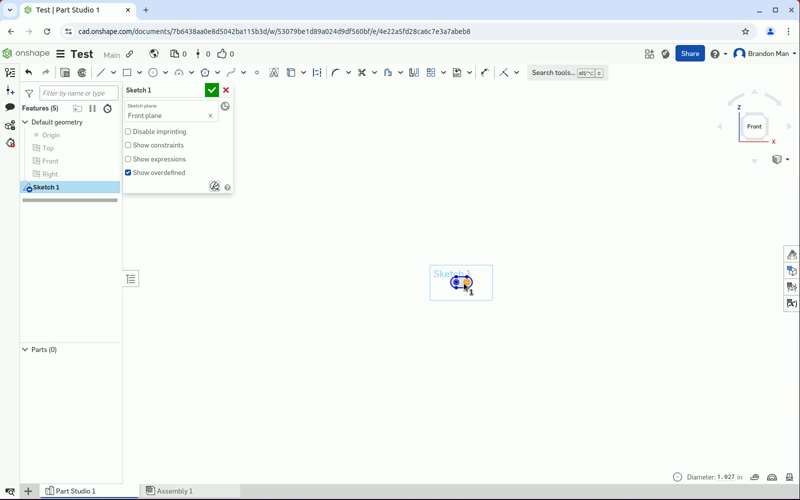
mouse_move(73, 352)
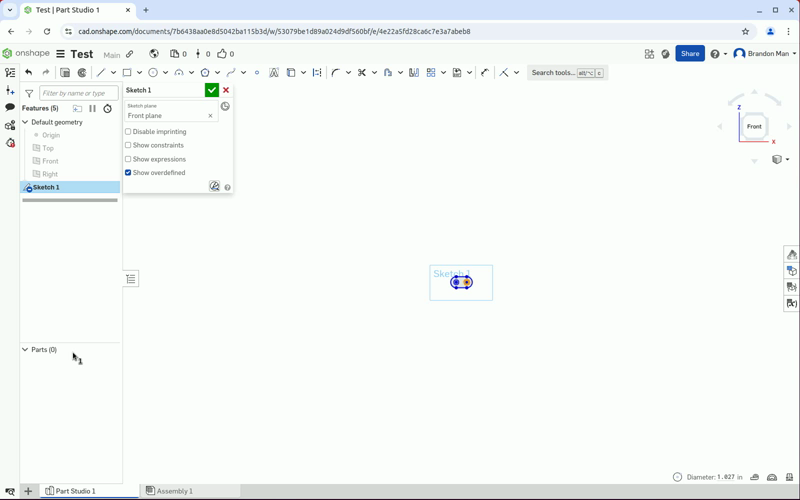
key(shift+y)
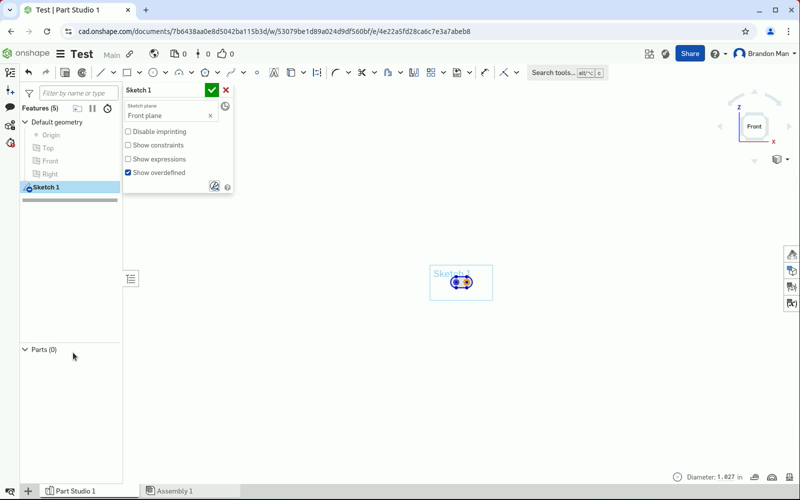
key(shift+e)
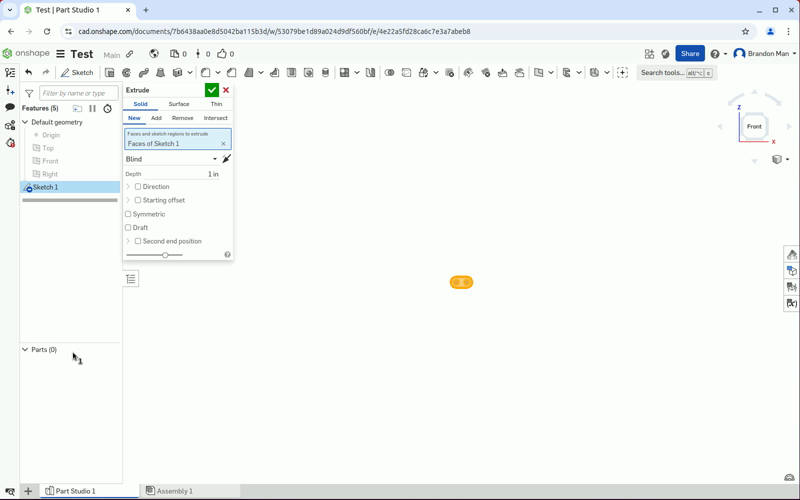
mouse_move(143, 106)
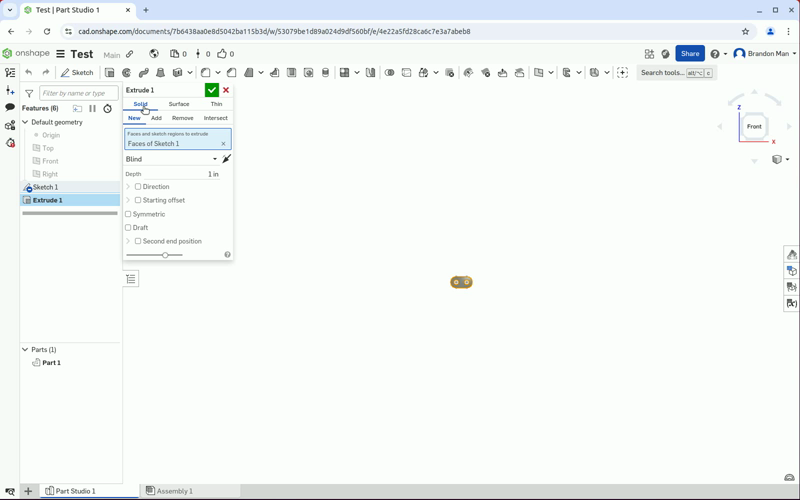
click(143, 106)
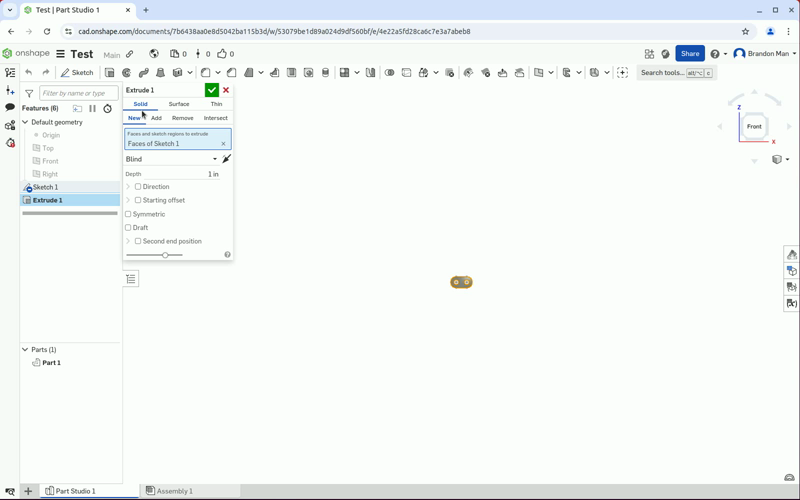
mouse_move(137, 120)
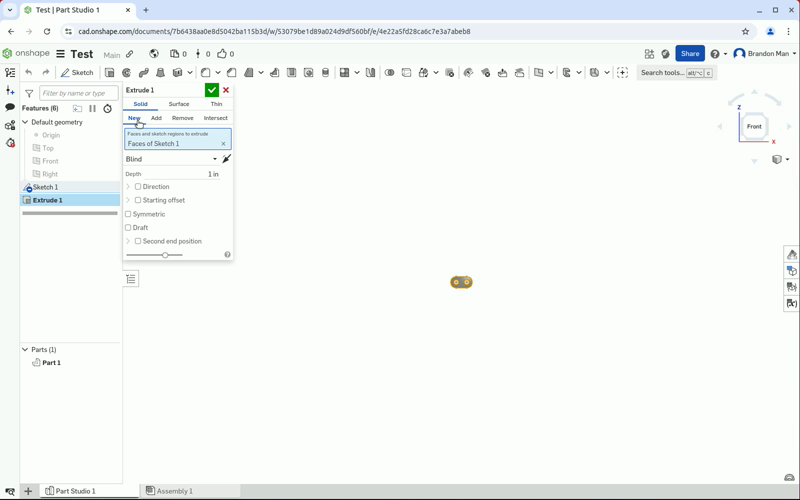
click(137, 120)
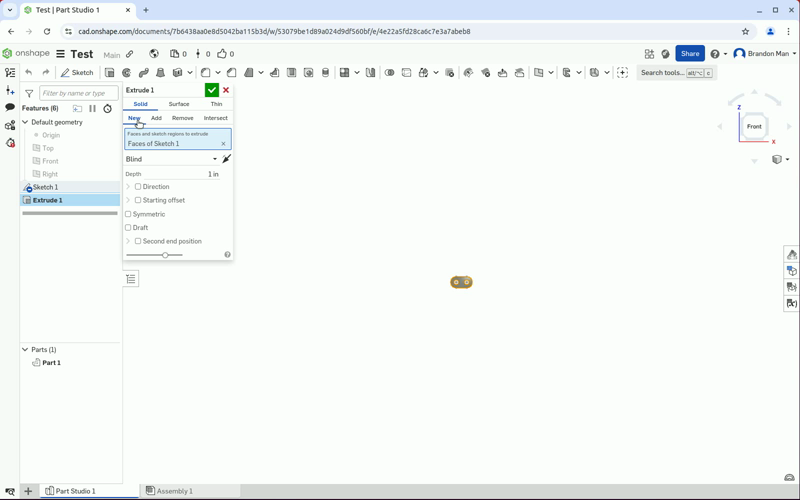
key(tab, 4)
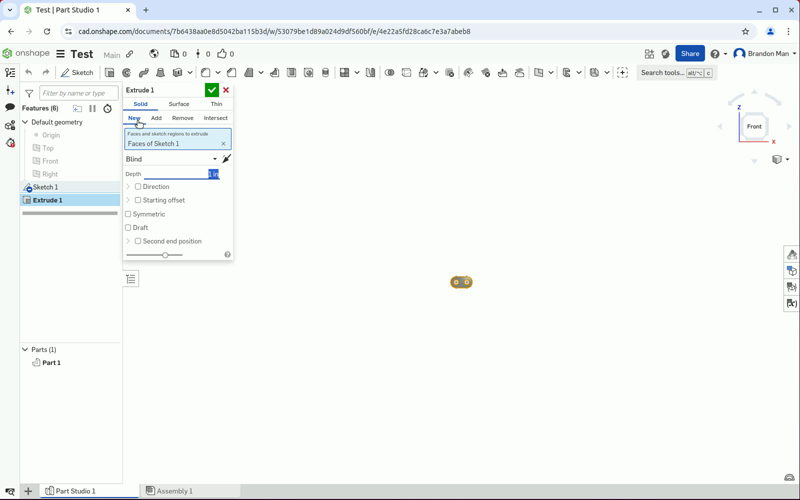
text(46.216)
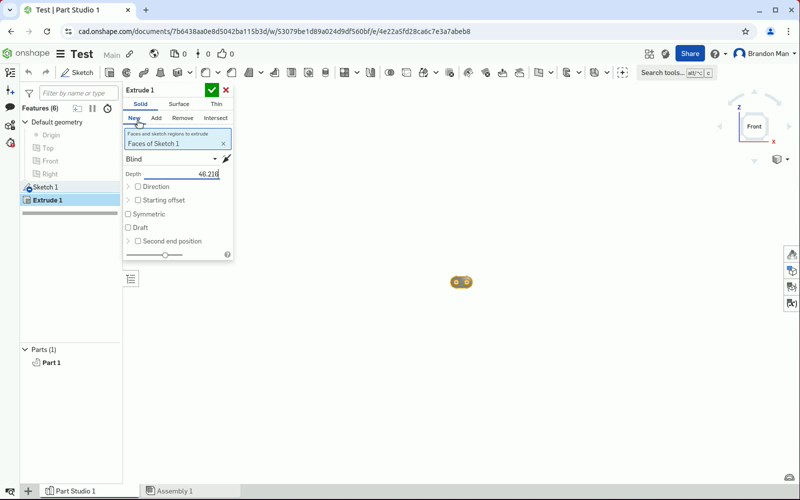
key(tab, 3)
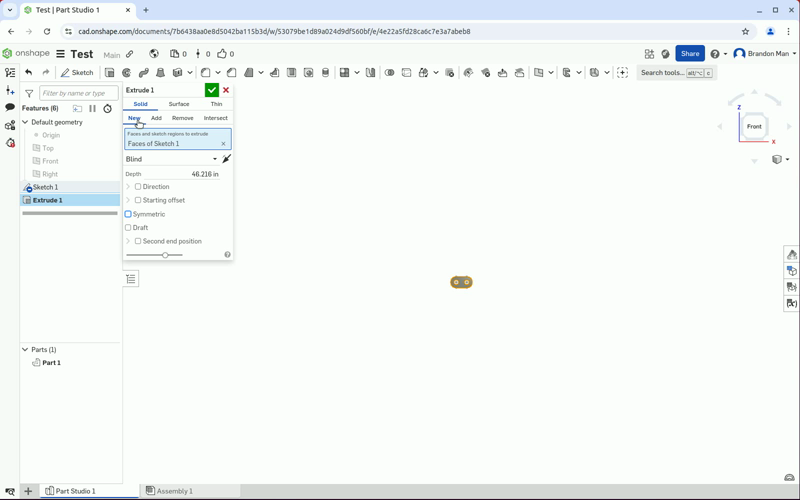
key(space)
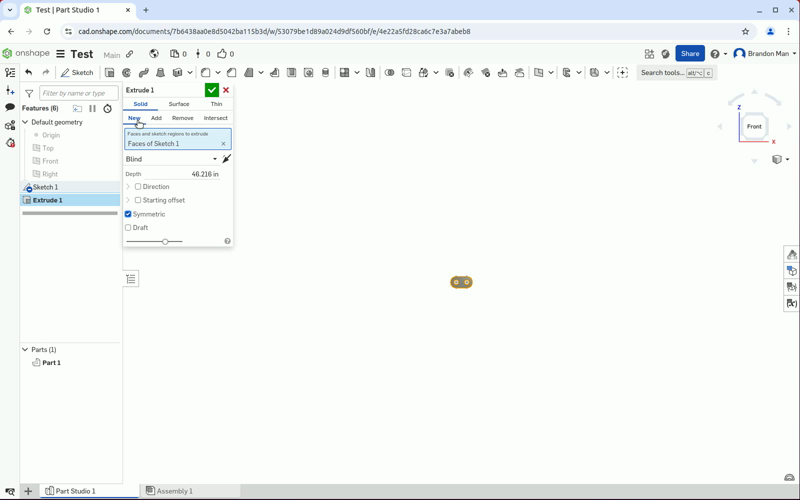
key(enter)
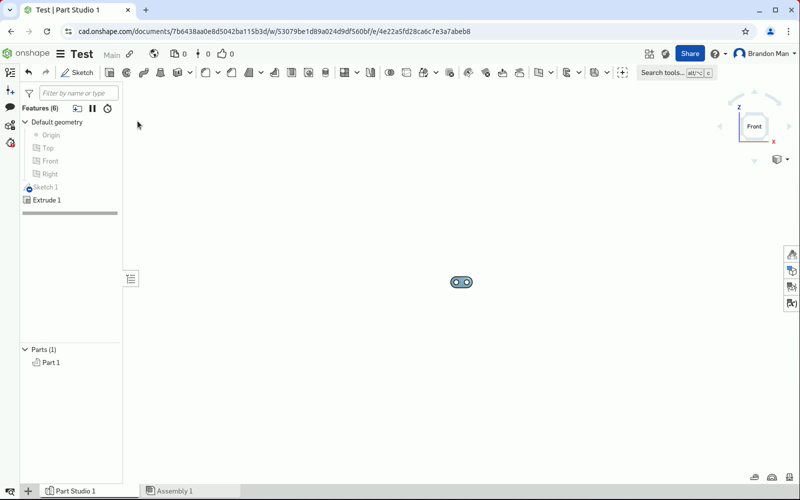
key(shift+h)
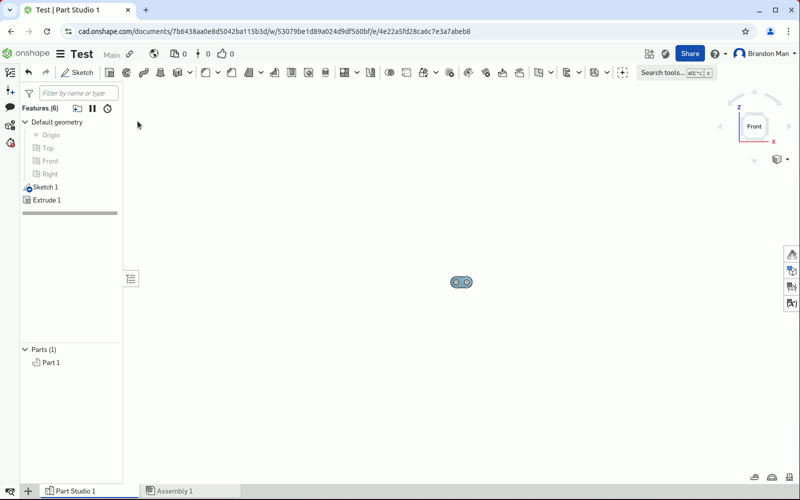
key(shift+h)
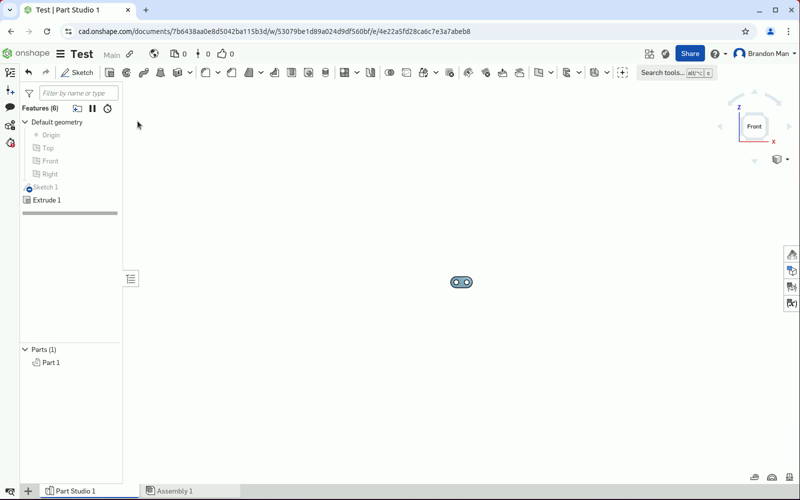
mouse_move(73, 189)
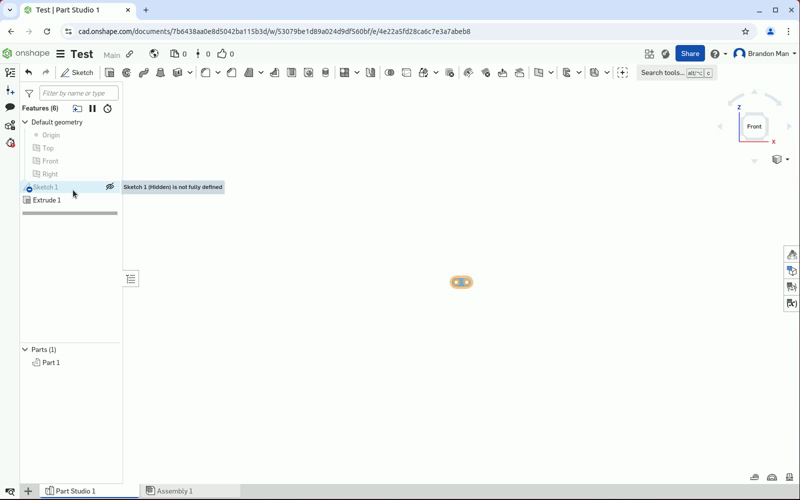
click(73, 189)
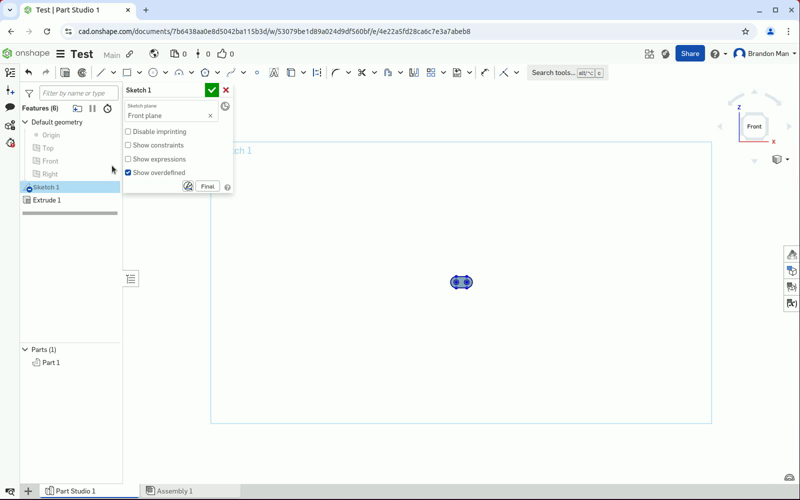
mouse_move(229, 92)
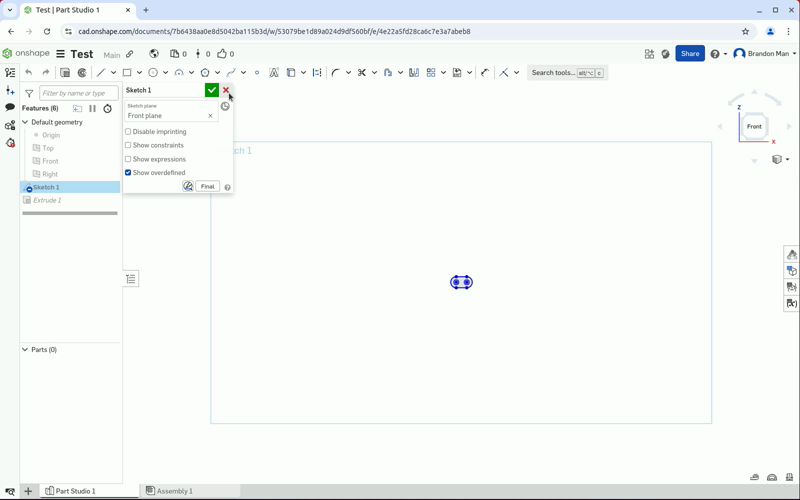
click(229, 92)
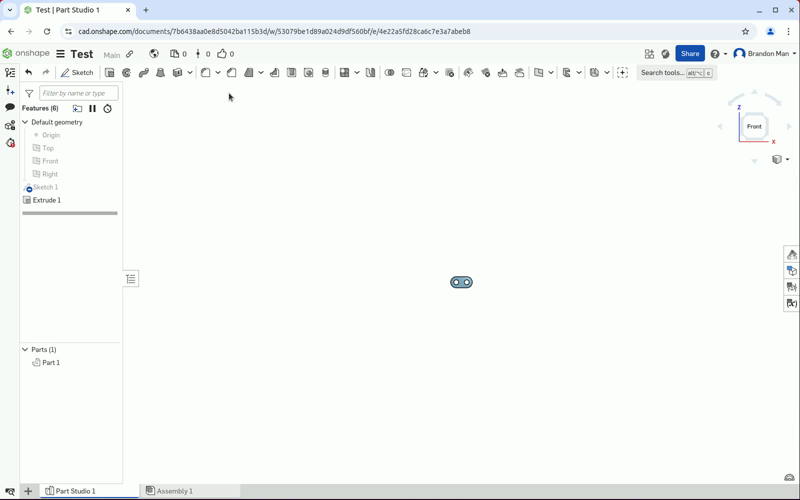
mouse_move(73, 352)
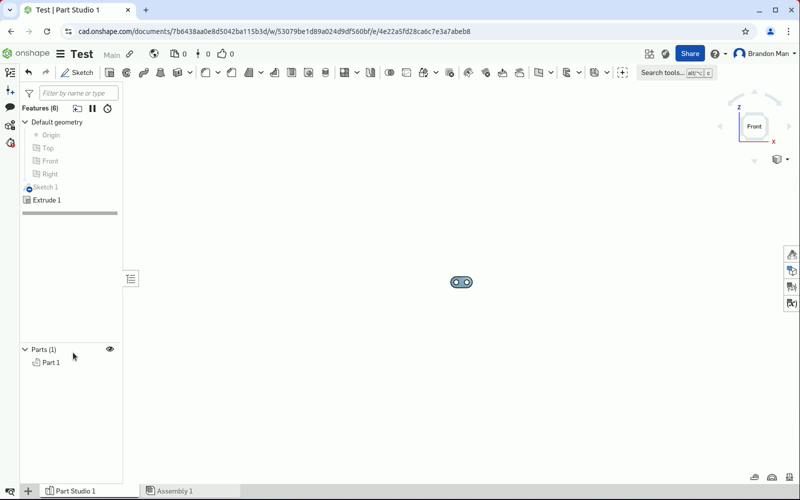
key(y)
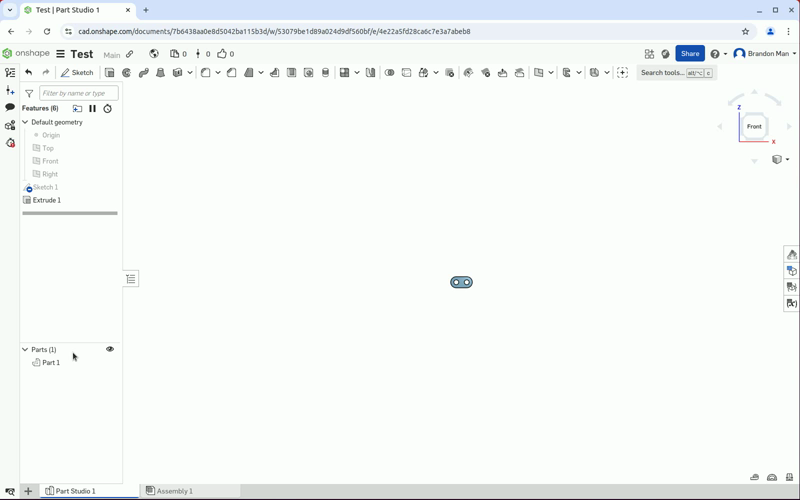
key(shift+p)
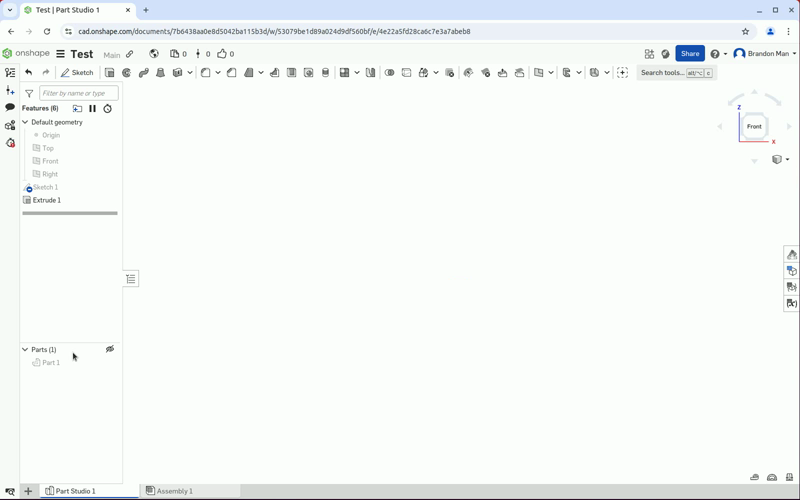
key(space)
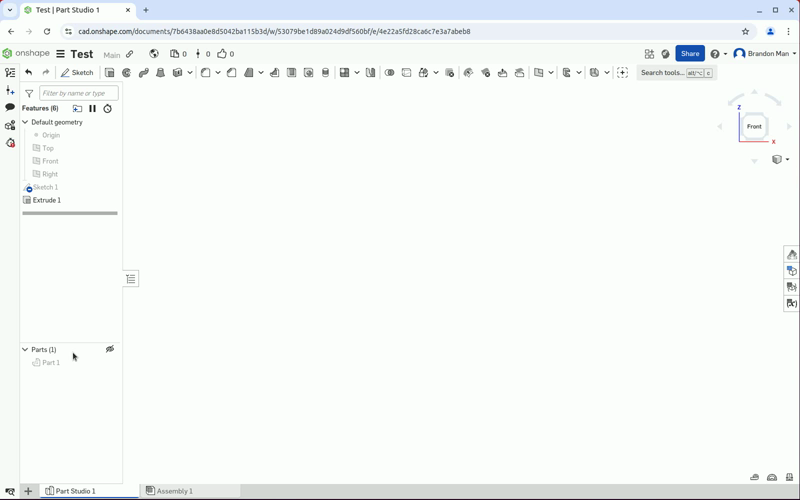
key_down(shift)
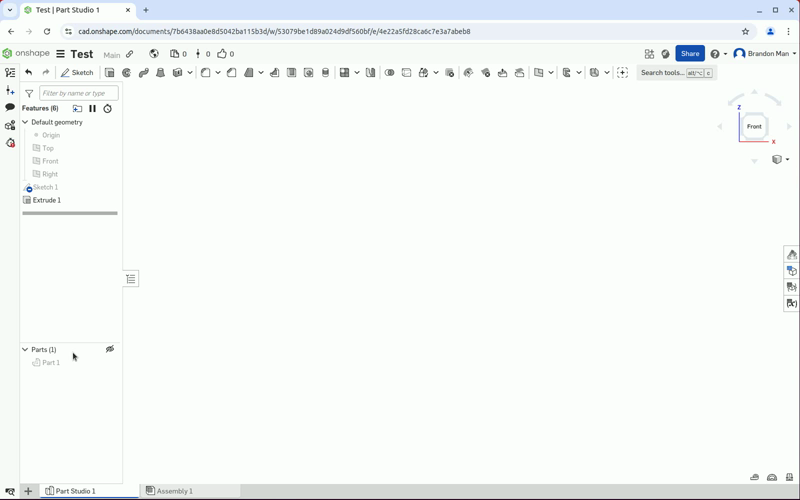
key(down)
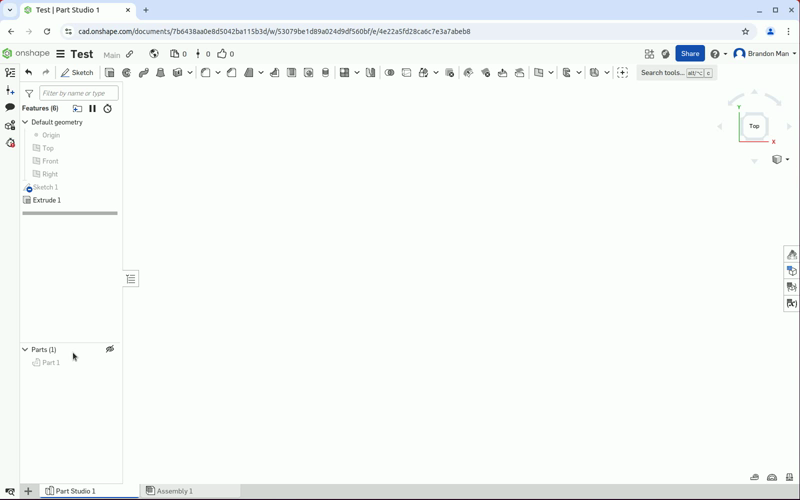
key_up(shift)
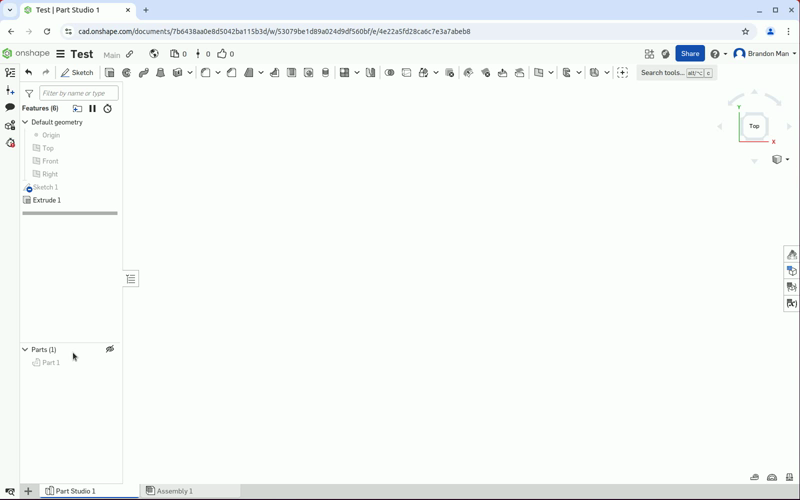
mouse_move(73, 352)
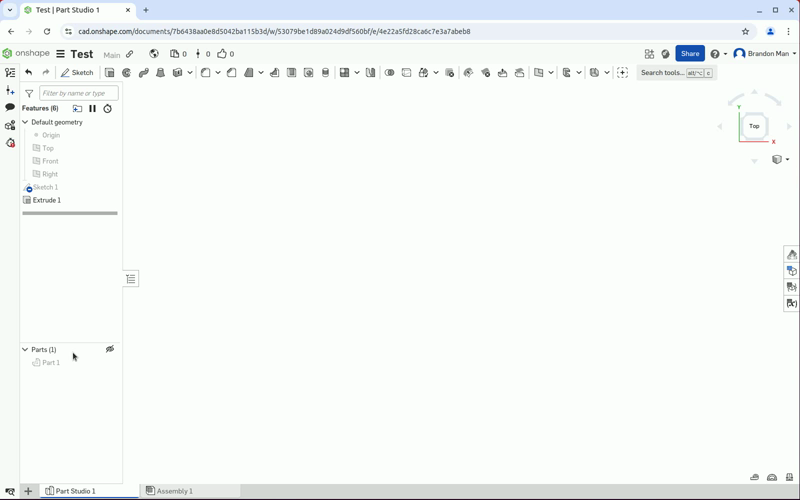
key(shift+y)
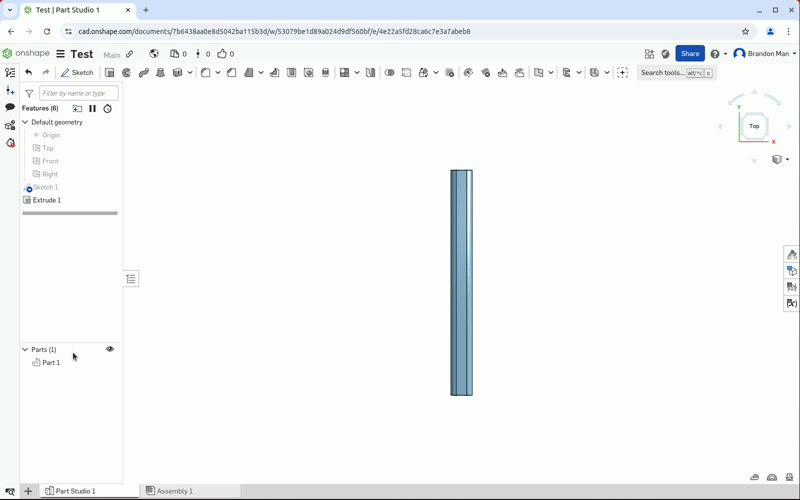
mouse_move(541, 75)
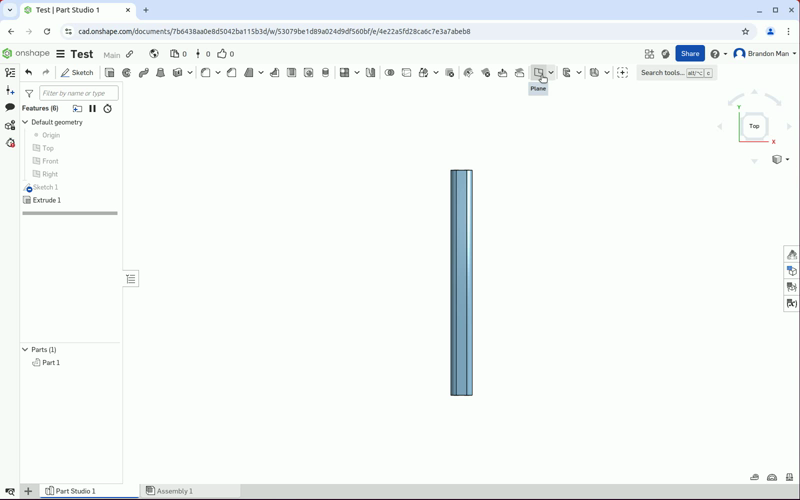
click(541, 75)
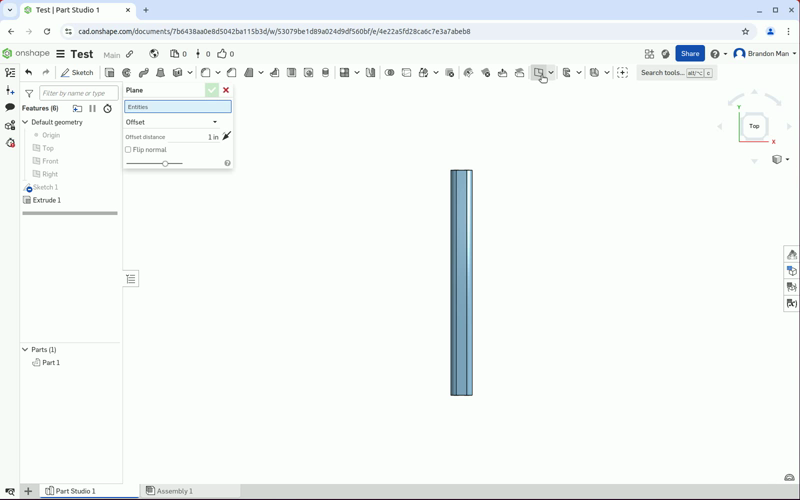
mouse_move(73, 150)
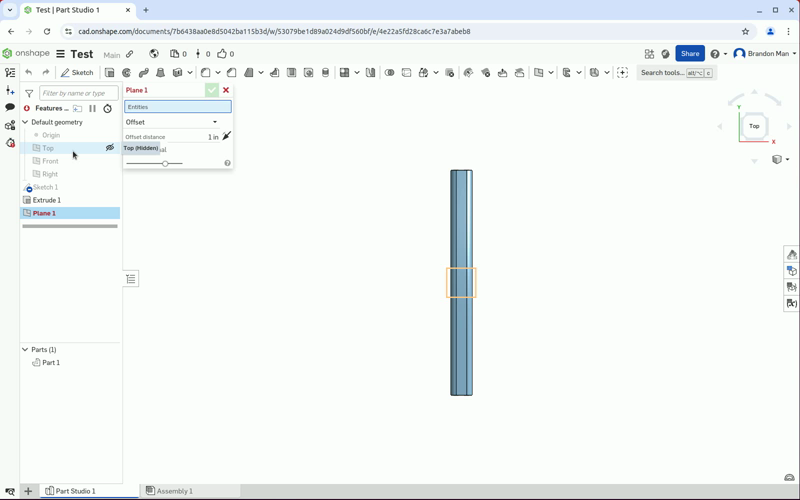
click(73, 150)
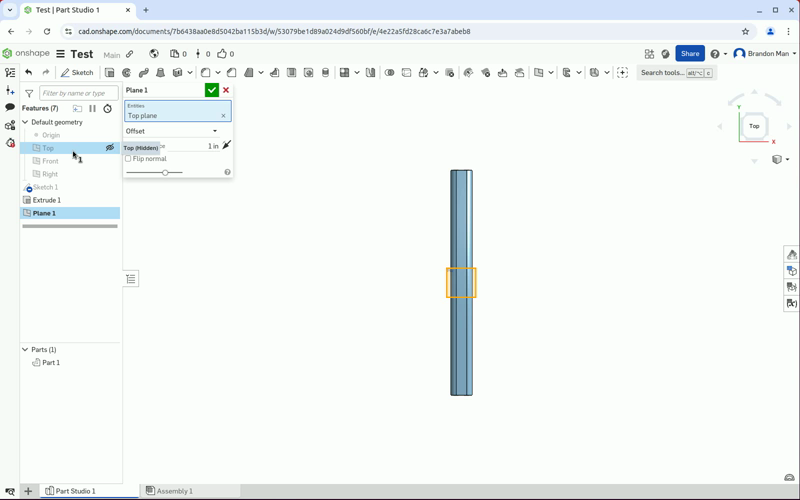
key(tab, 2)
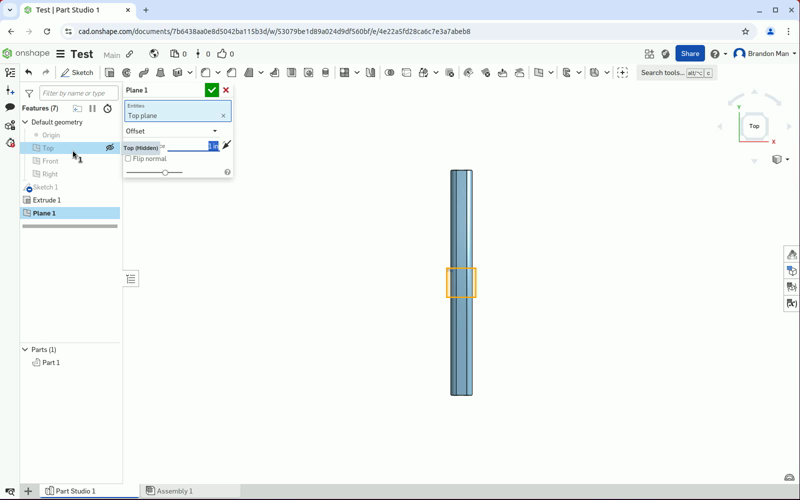
text(0.955)
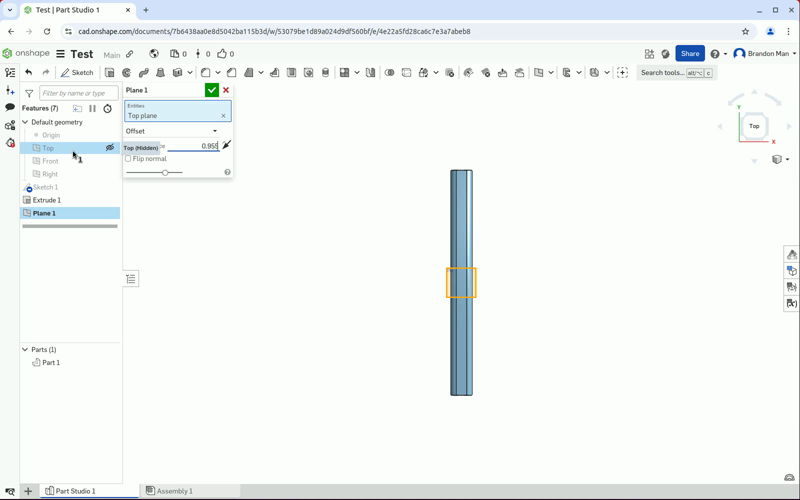
key(enter, 2)
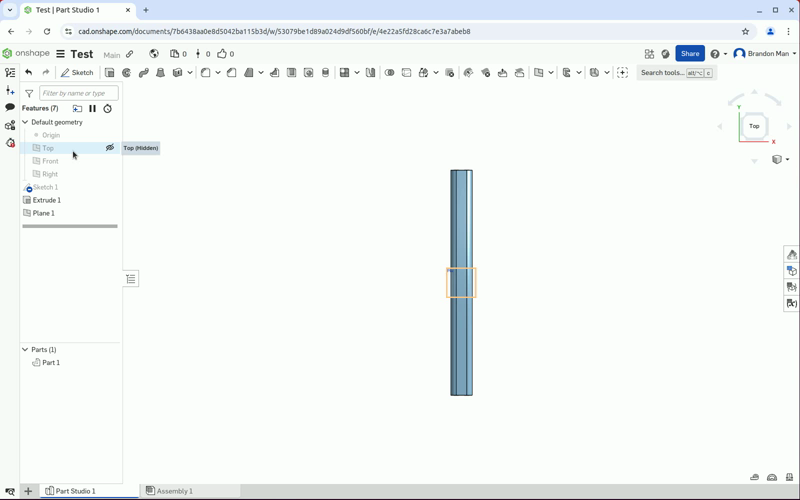
key(shift+s)
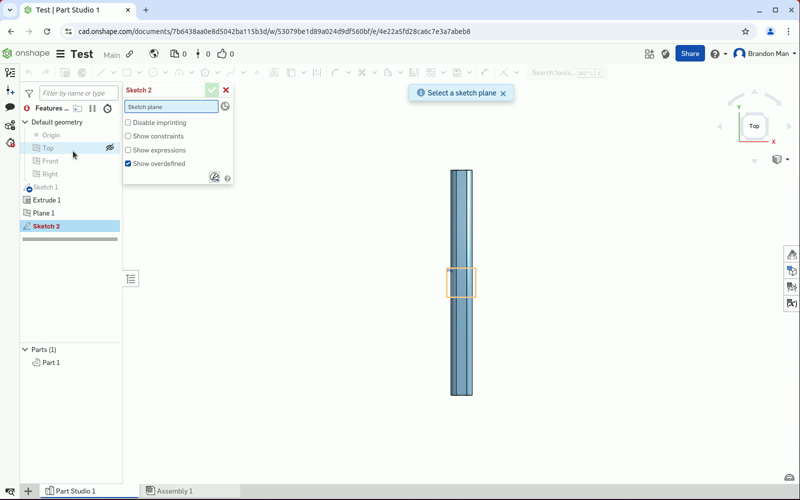
mouse_move(73, 215)
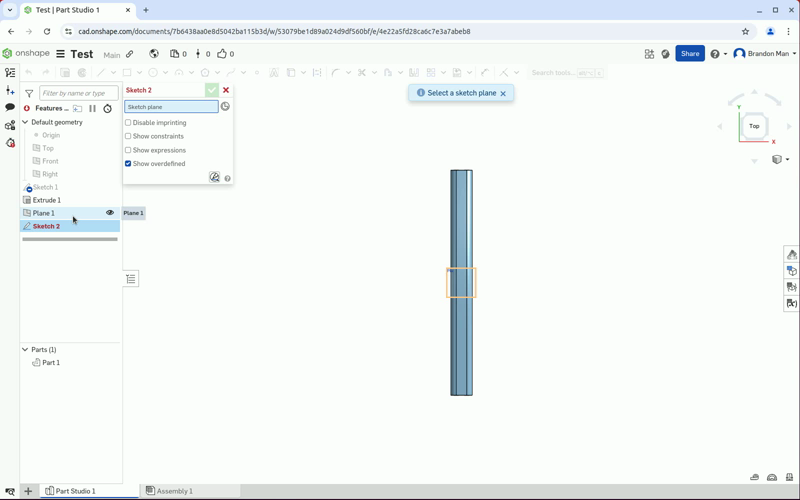
click(73, 215)
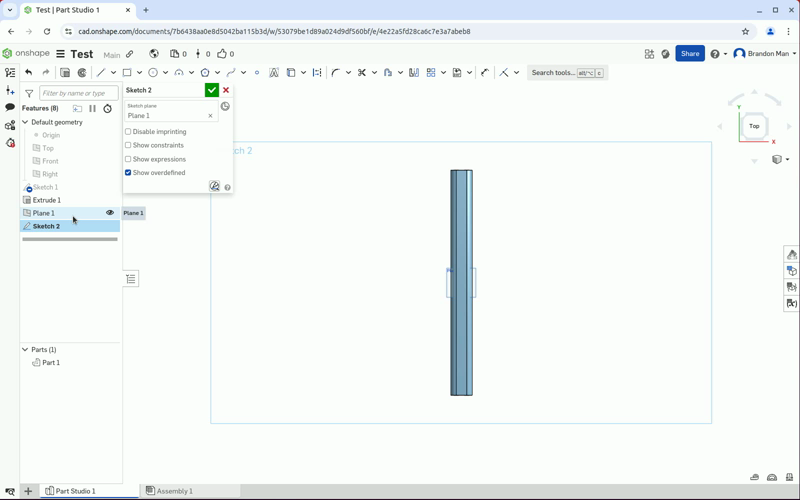
mouse_move(73, 352)
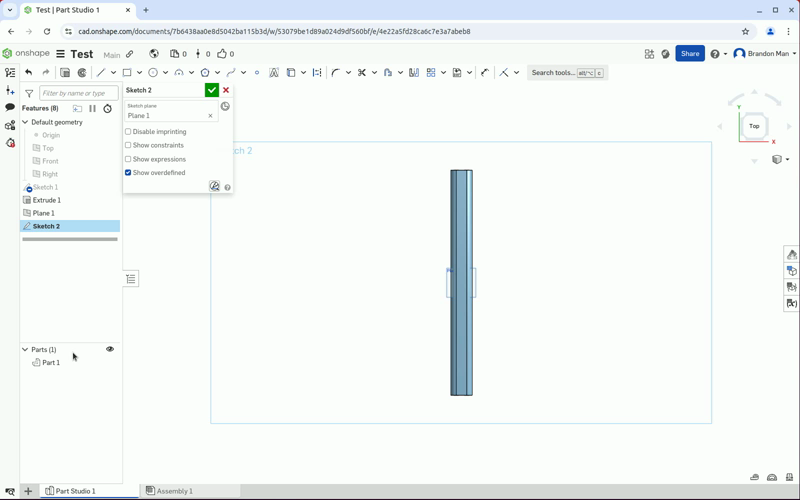
key(y)
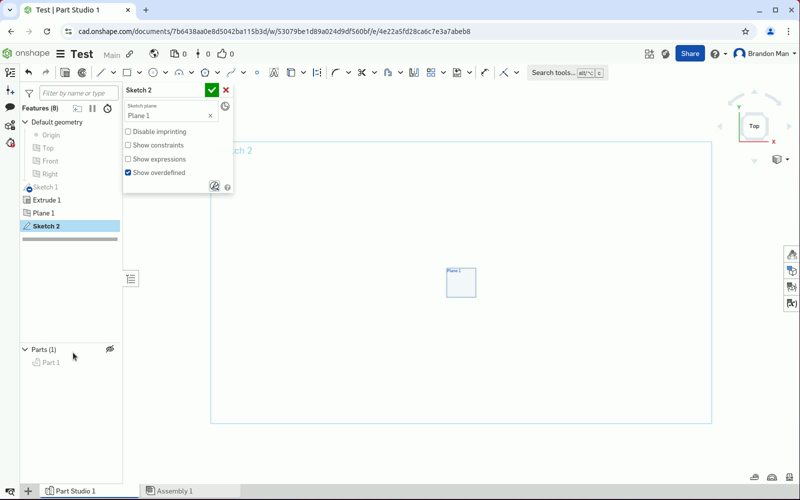
key(l)
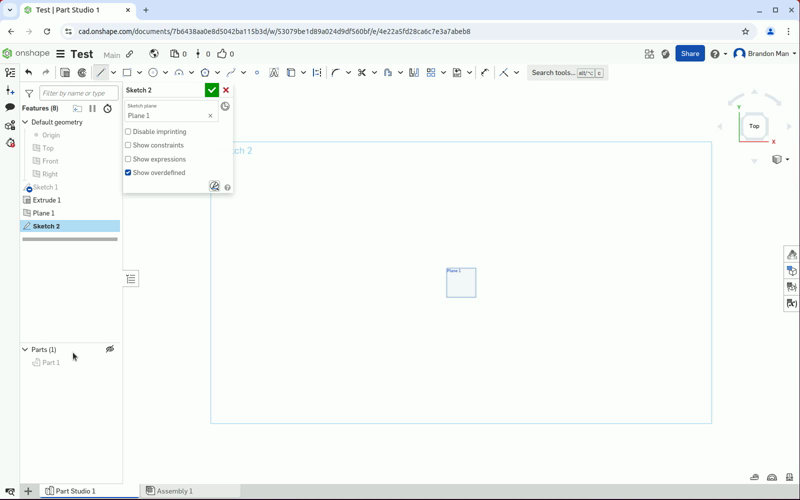
key_down(shift)
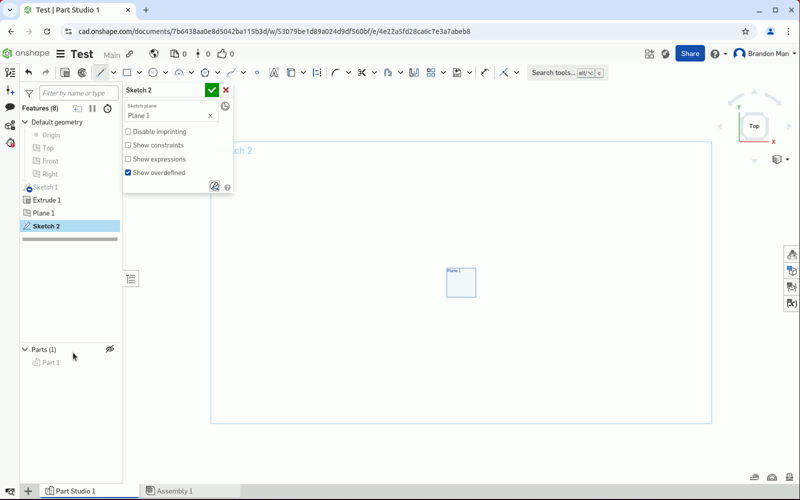
mouse_move(465, 380)
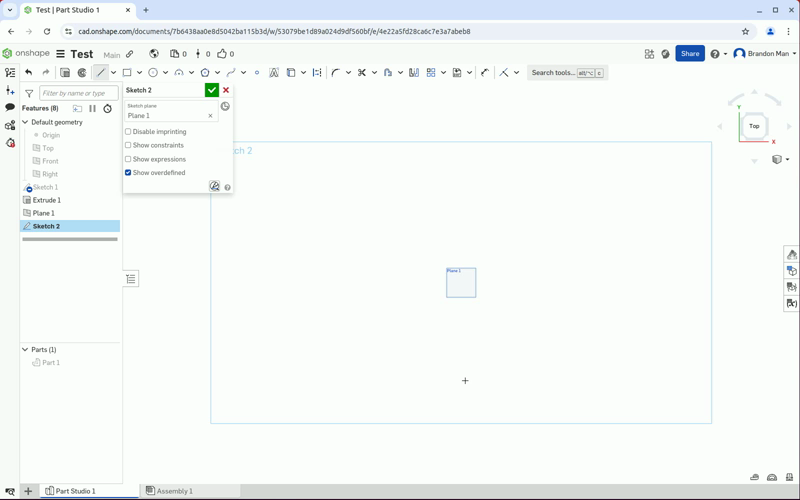
click(465, 380)
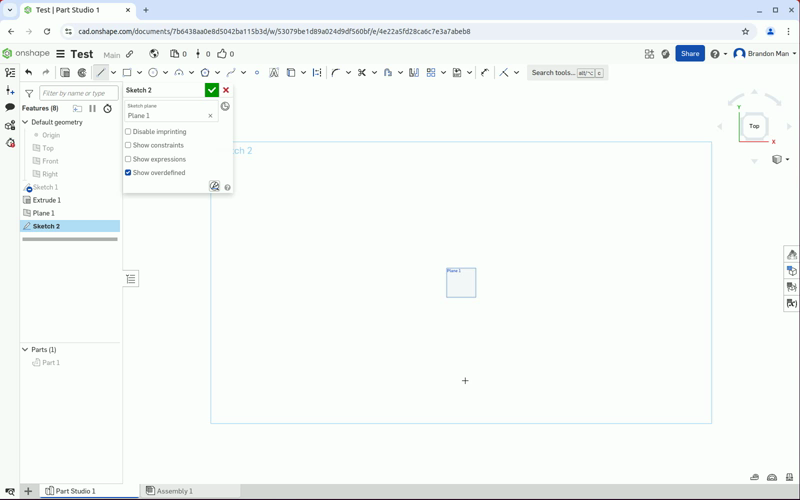
key_up(shift)
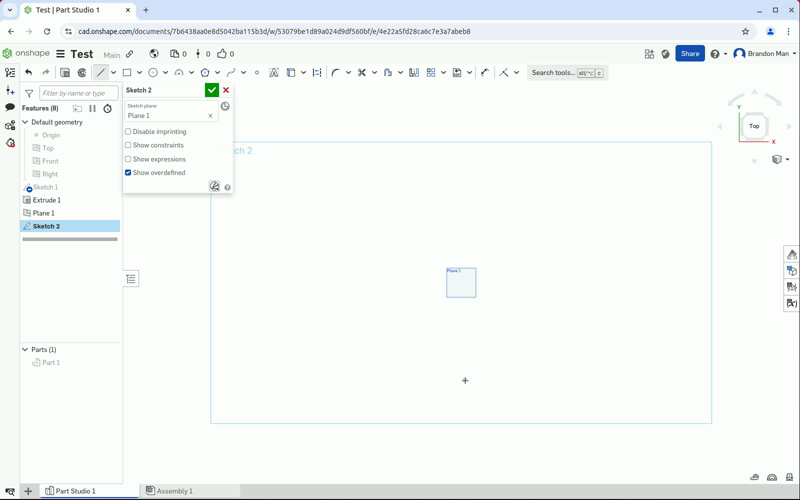
key_down(shift)
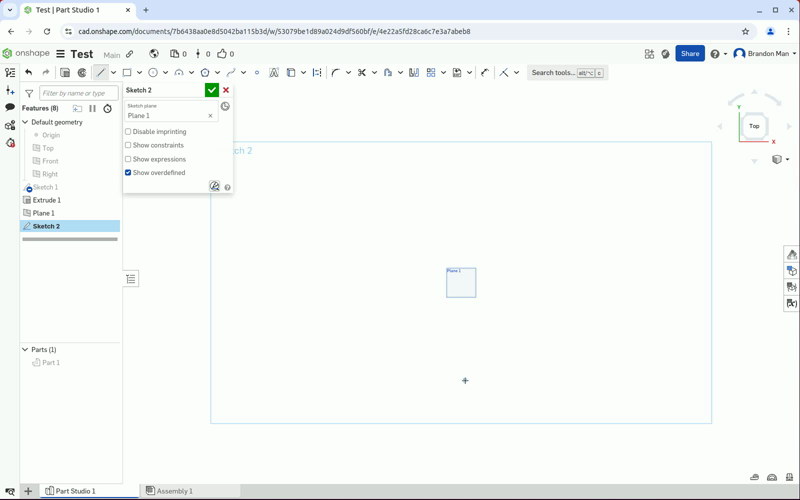
mouse_move(495, 380)
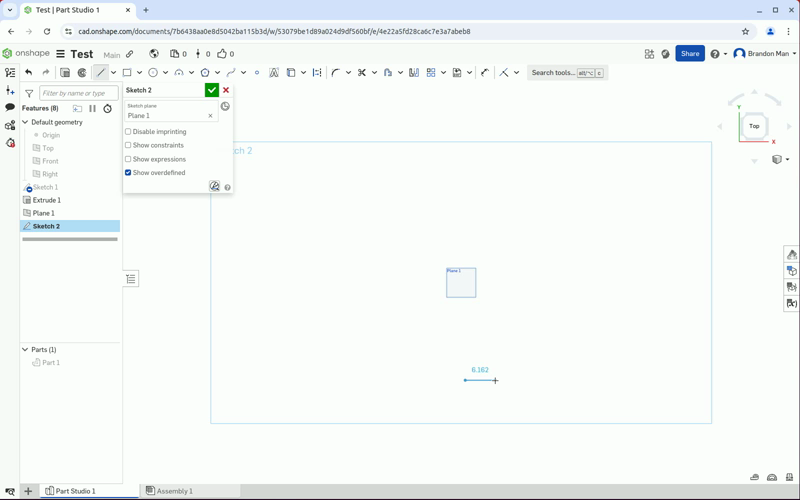
mouse_move(469, 380)
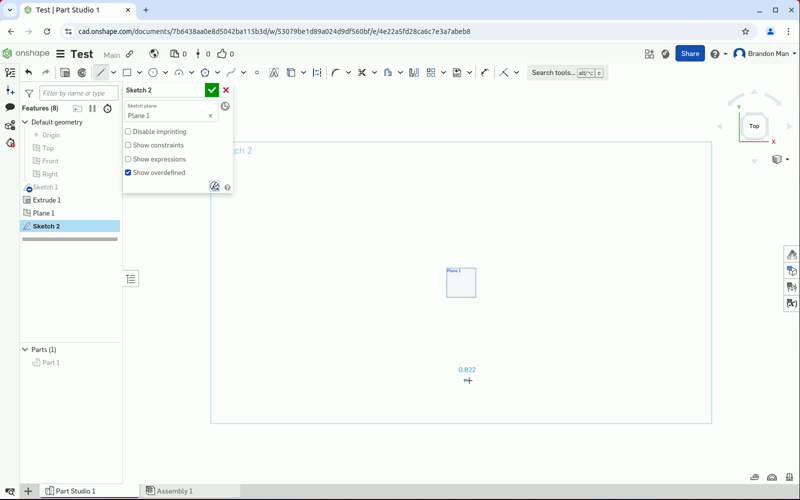
scroll(6)
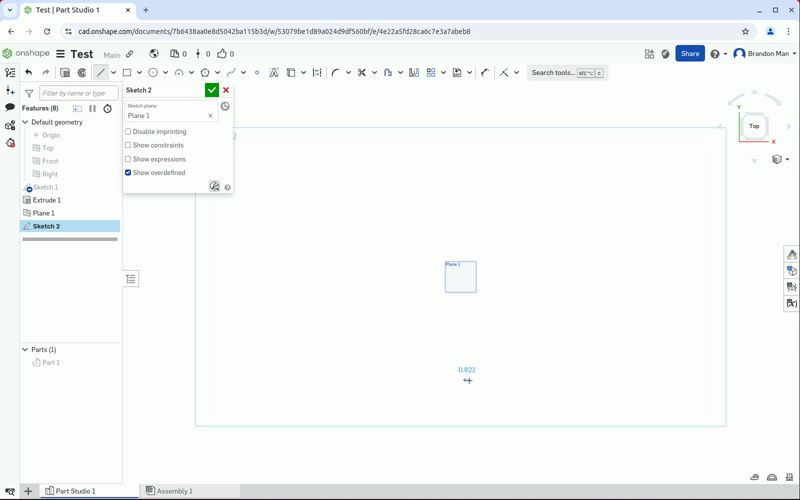
scroll(6)
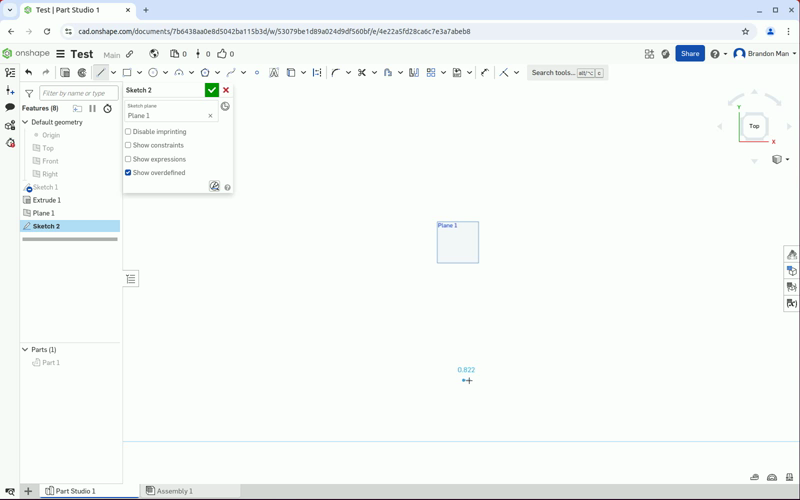
scroll(6)
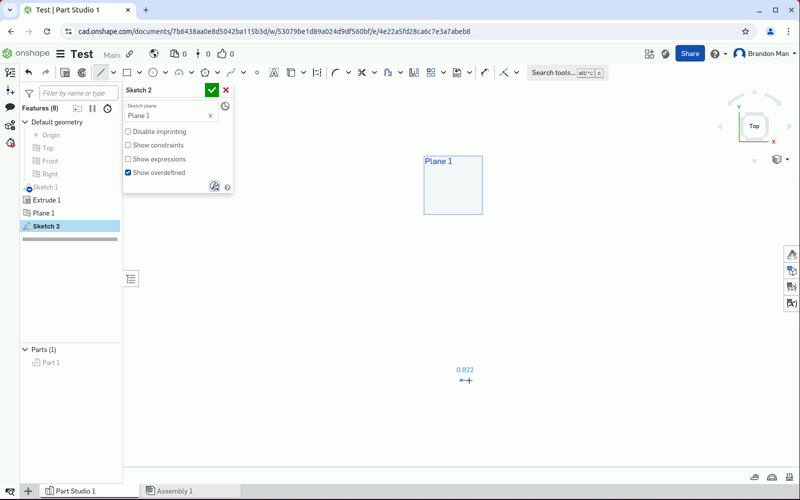
scroll(6)
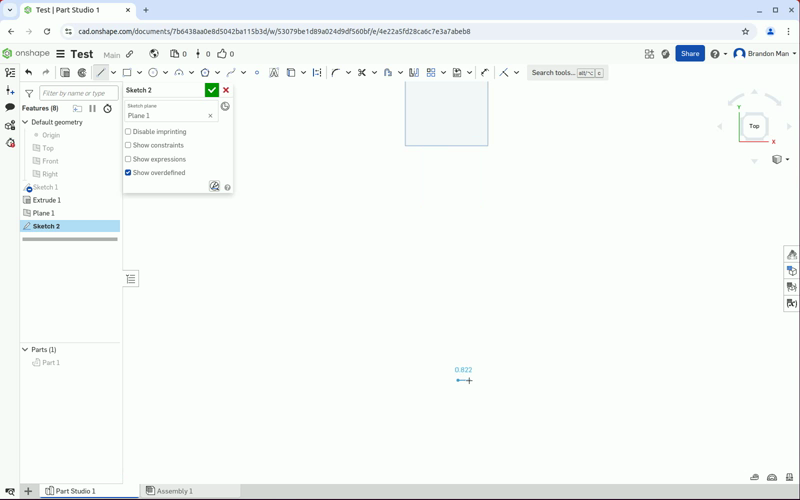
scroll(6)
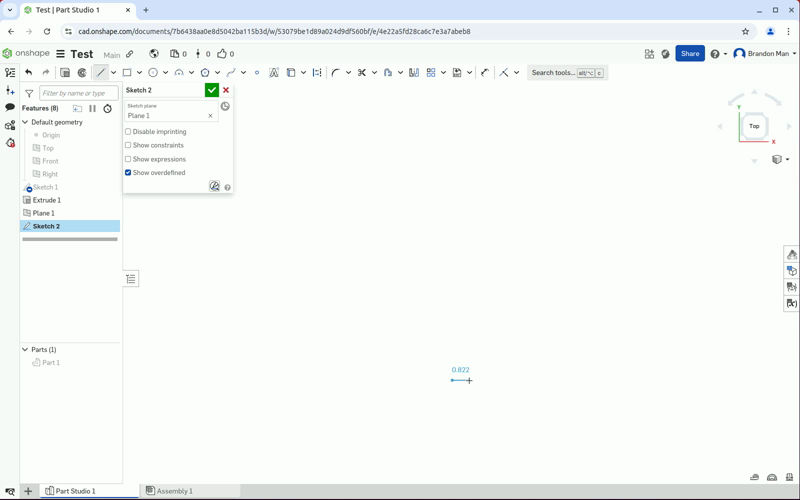
scroll(6)
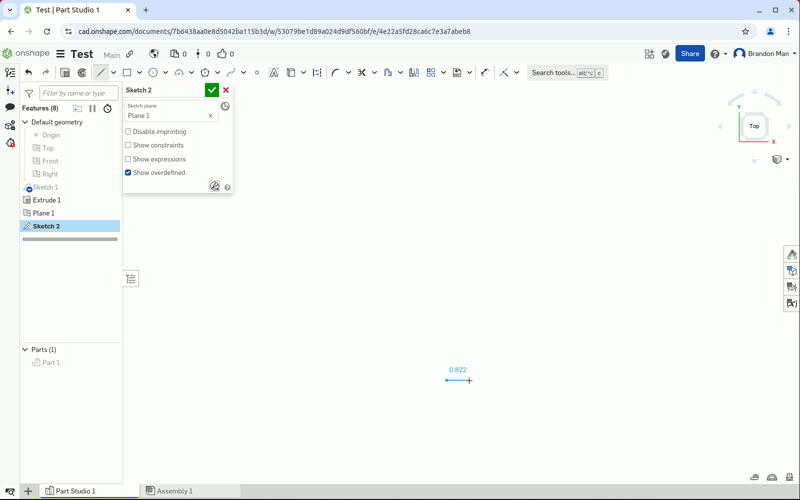
scroll(6)
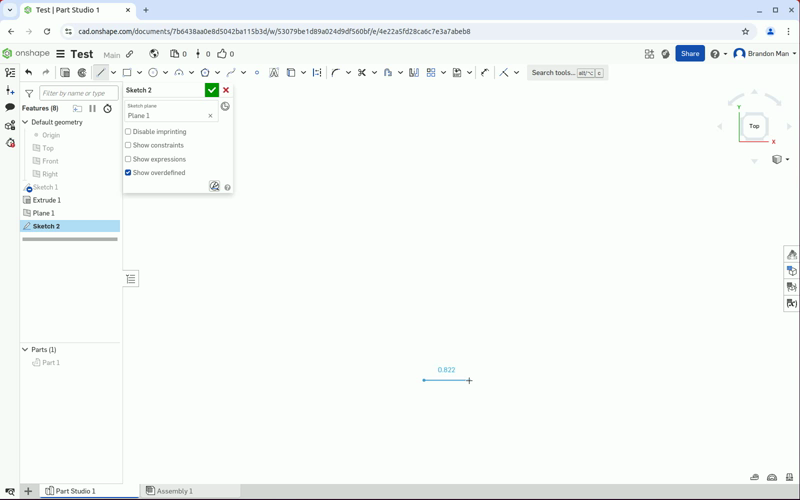
click(469, 380)
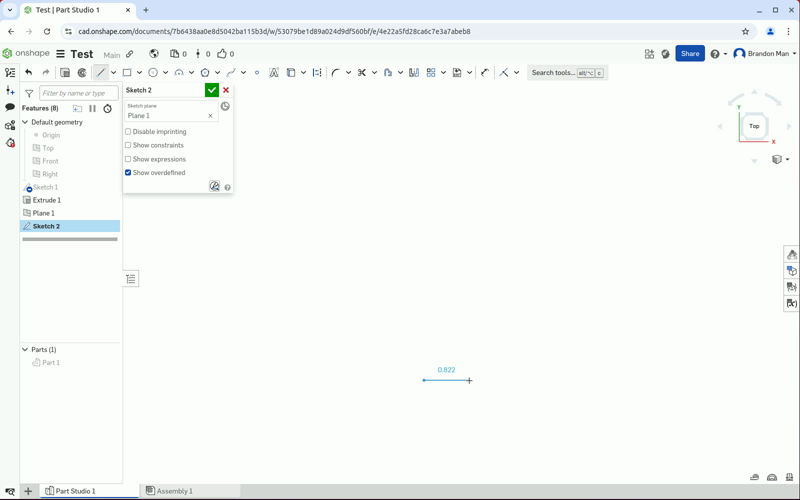
scroll(-6)
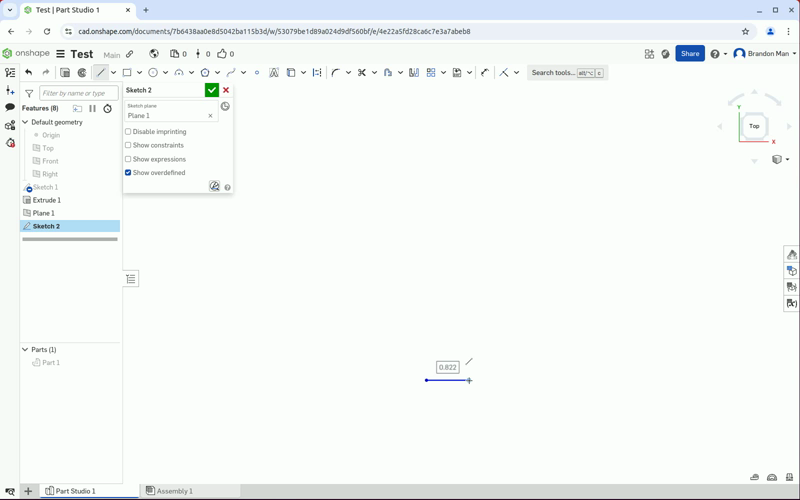
scroll(-6)
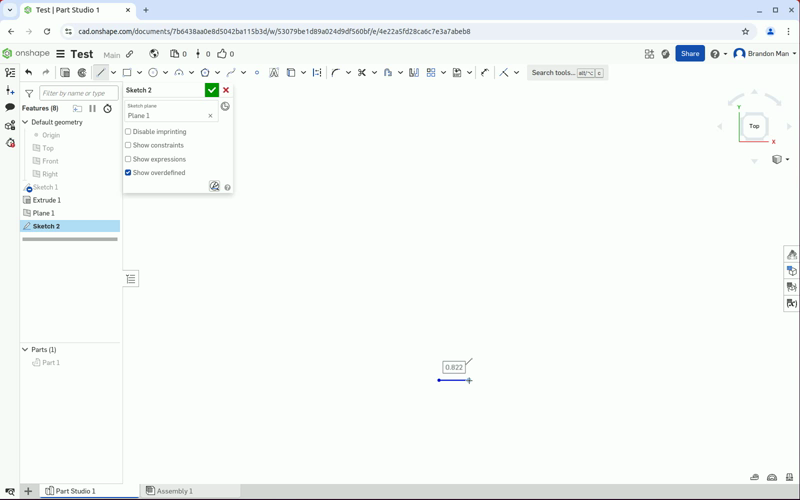
scroll(-6)
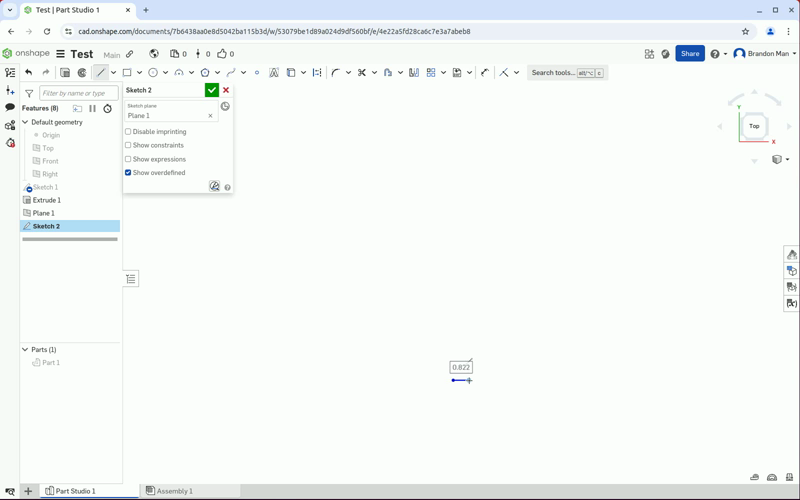
scroll(-6)
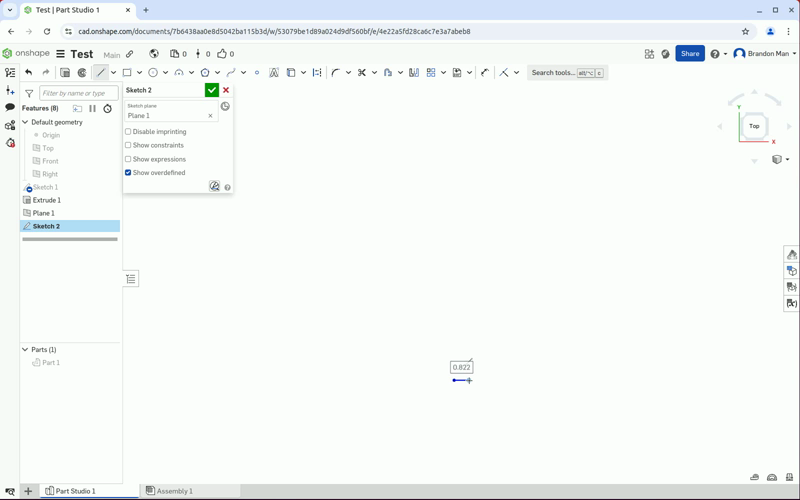
scroll(-6)
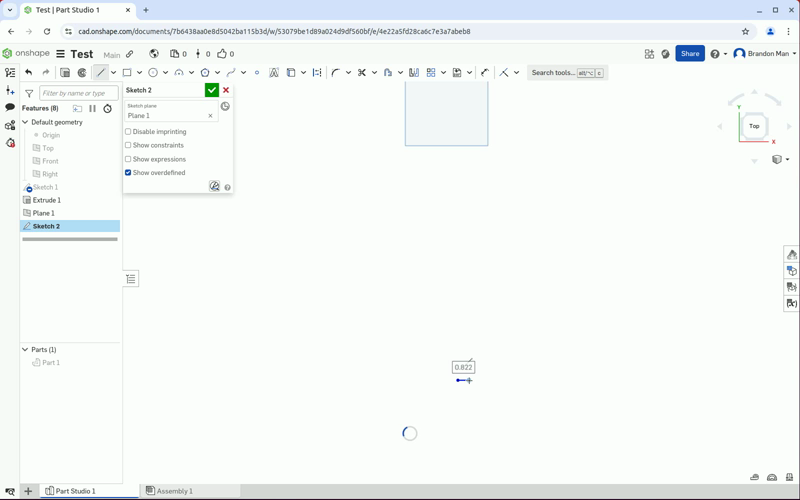
scroll(-6)
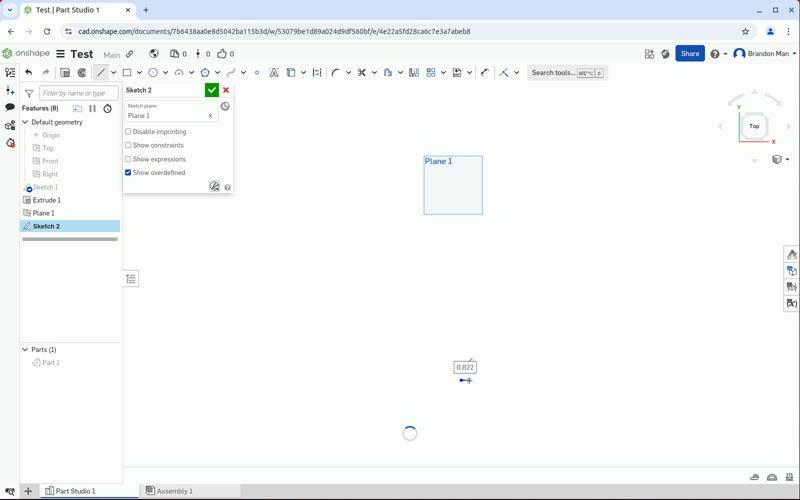
scroll(-6)
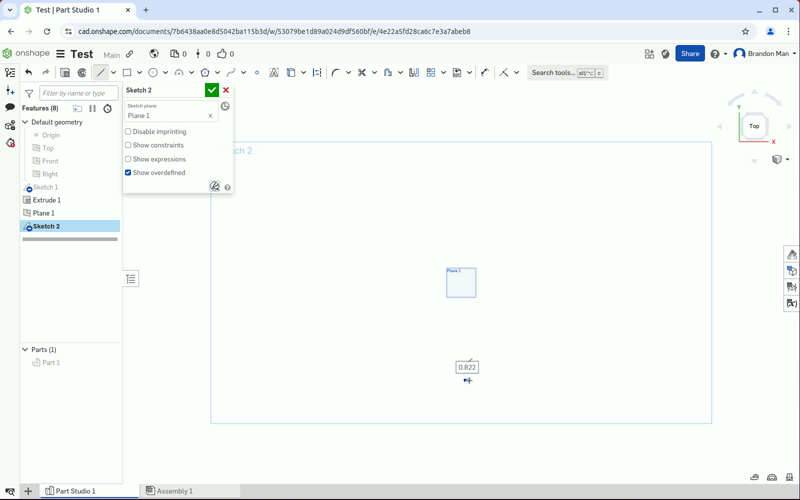
key_up(shift)
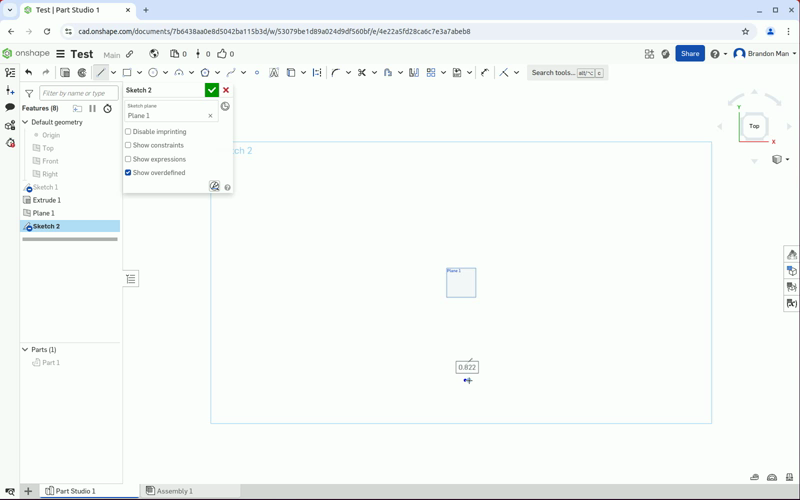
key_down(shift)
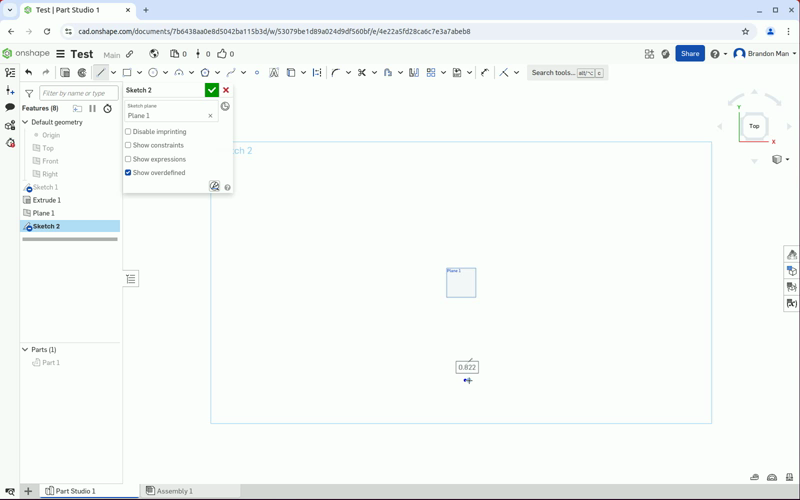
mouse_move(469, 186)
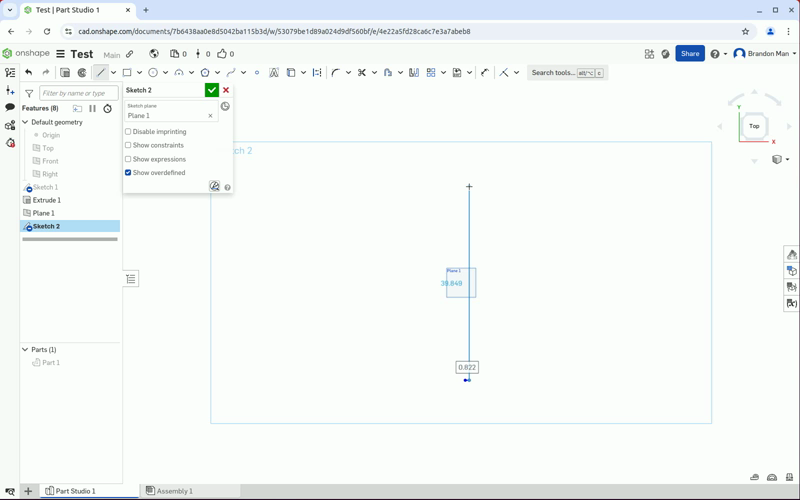
click(469, 186)
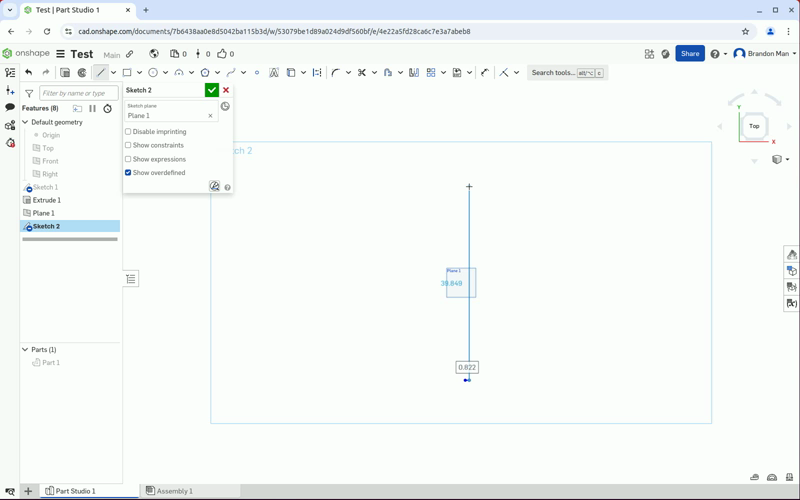
key_up(shift)
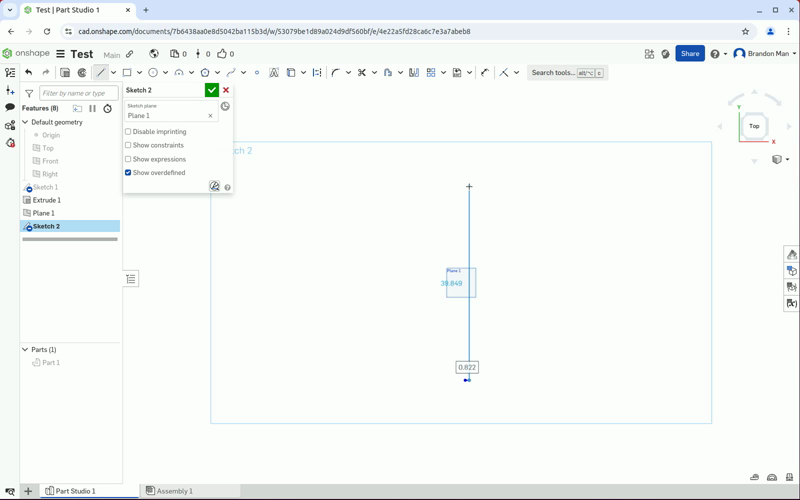
key_down(shift)
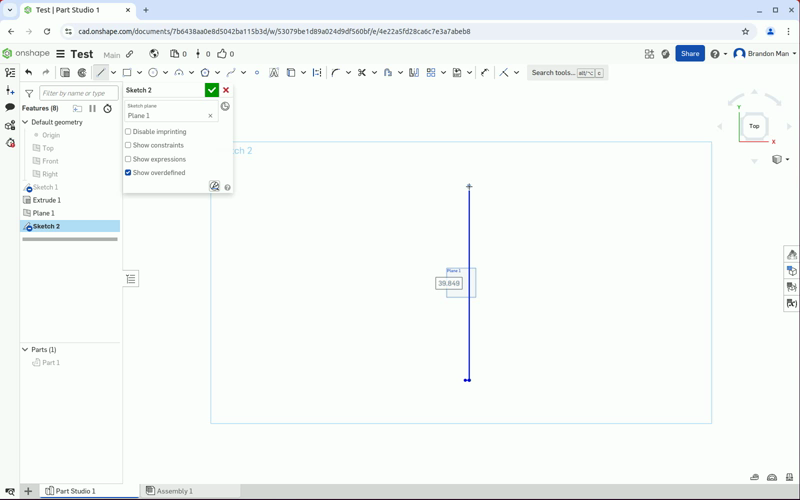
mouse_move(499, 186)
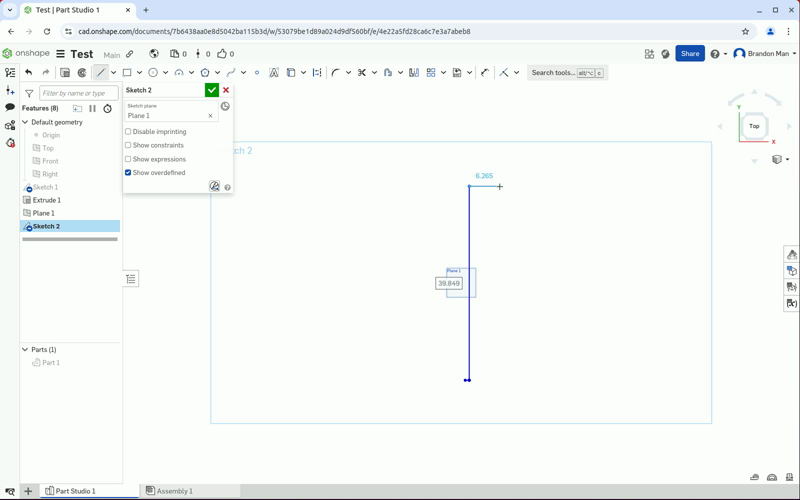
mouse_move(465, 186)
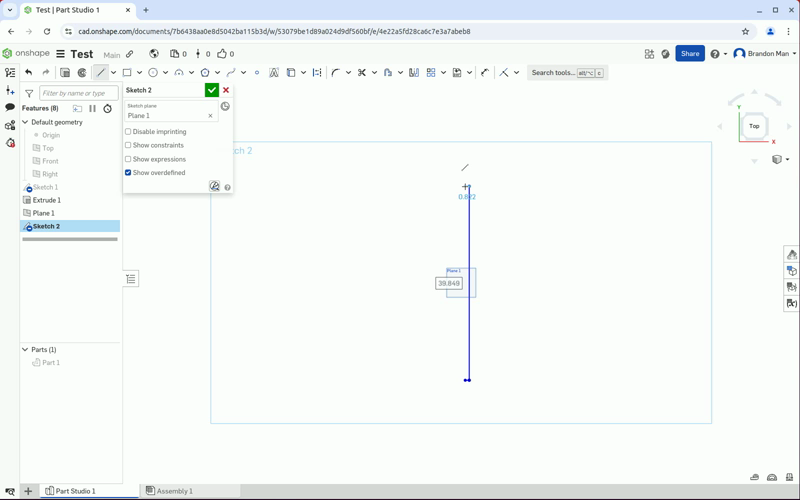
scroll(6)
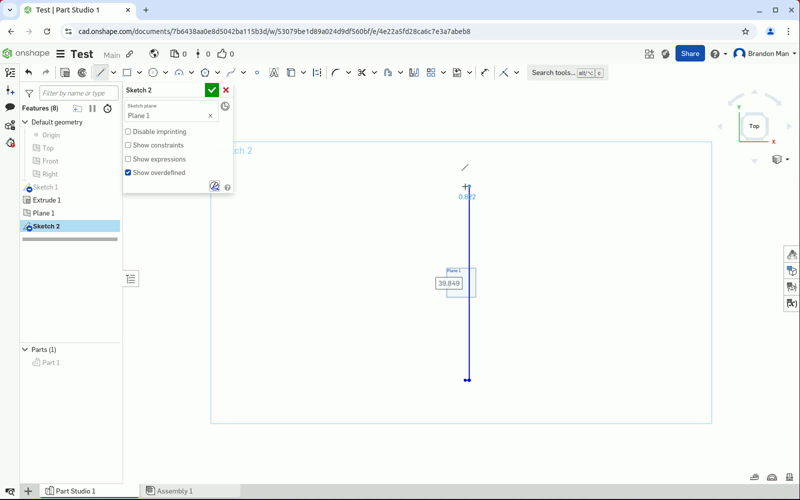
scroll(6)
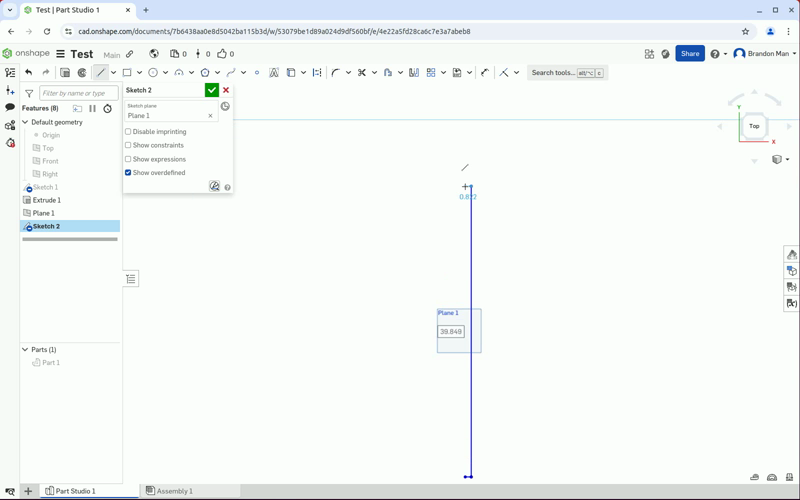
scroll(6)
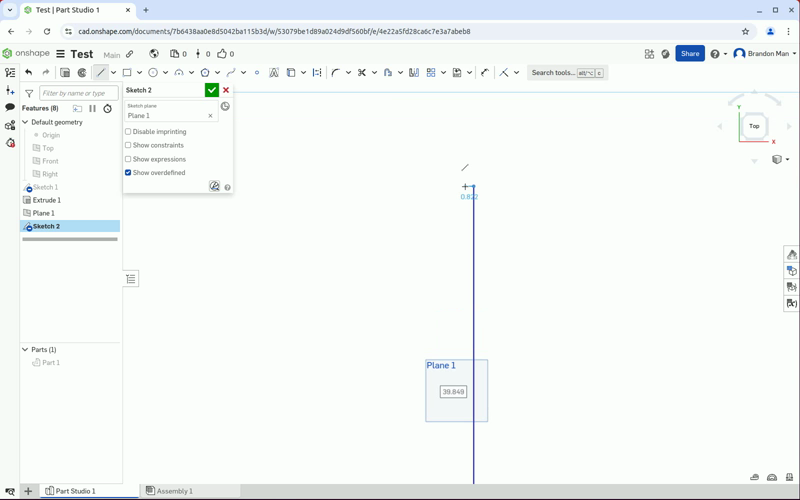
scroll(6)
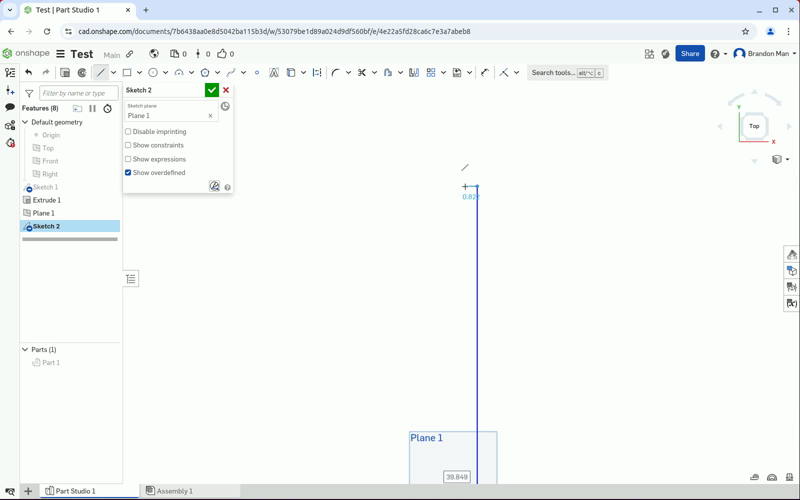
scroll(6)
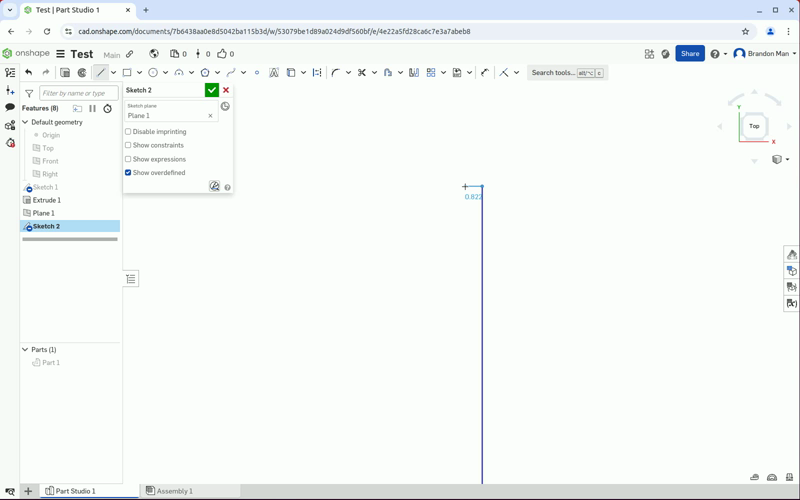
scroll(6)
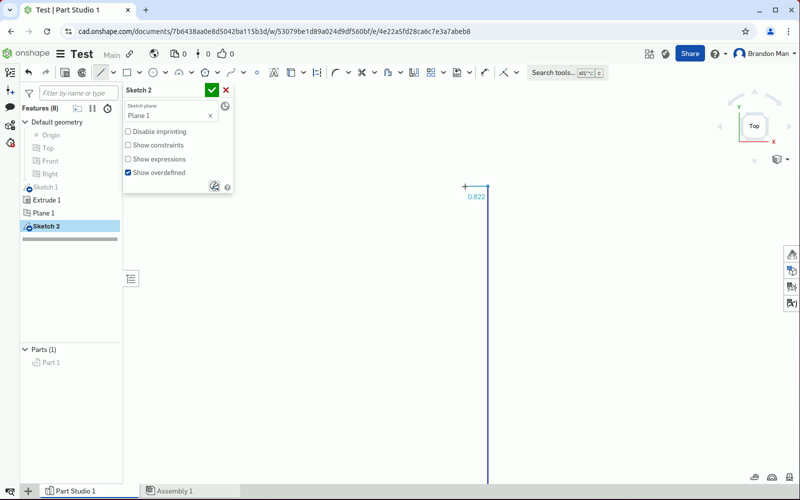
scroll(6)
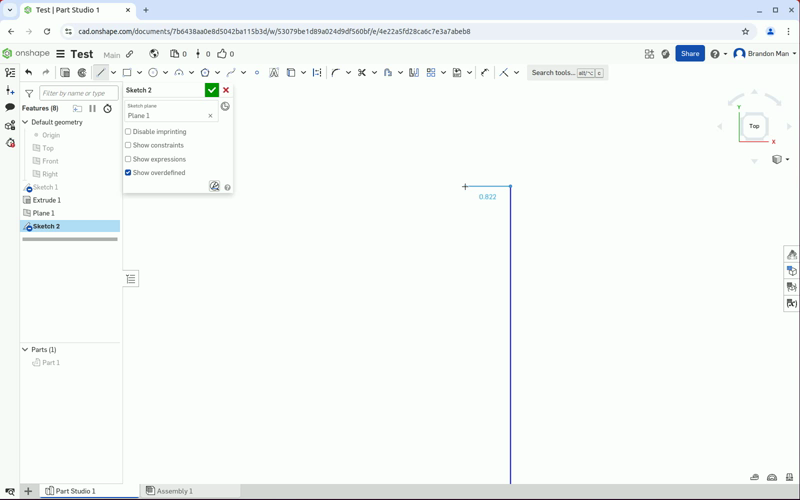
click(465, 186)
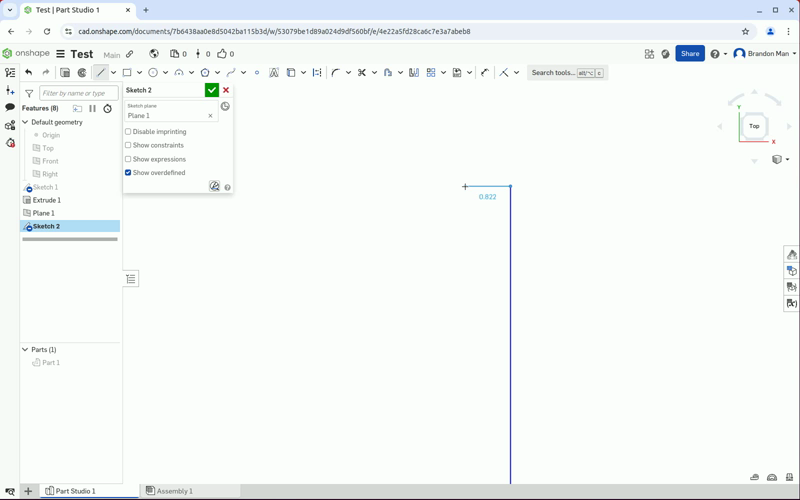
scroll(-6)
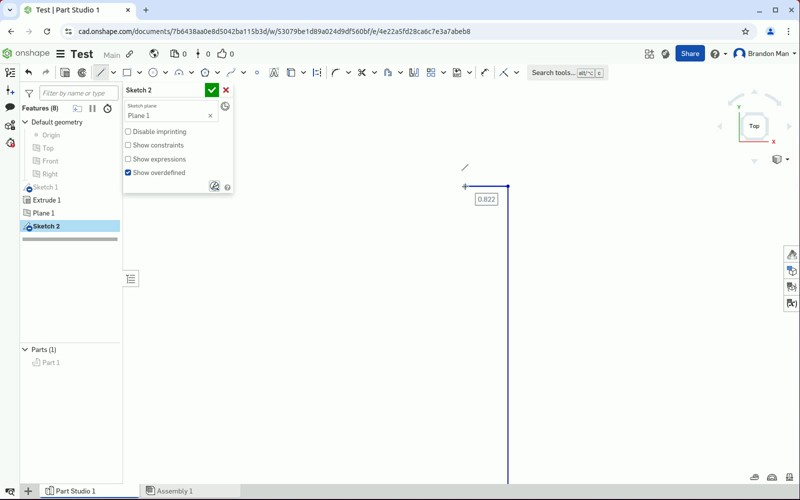
scroll(-6)
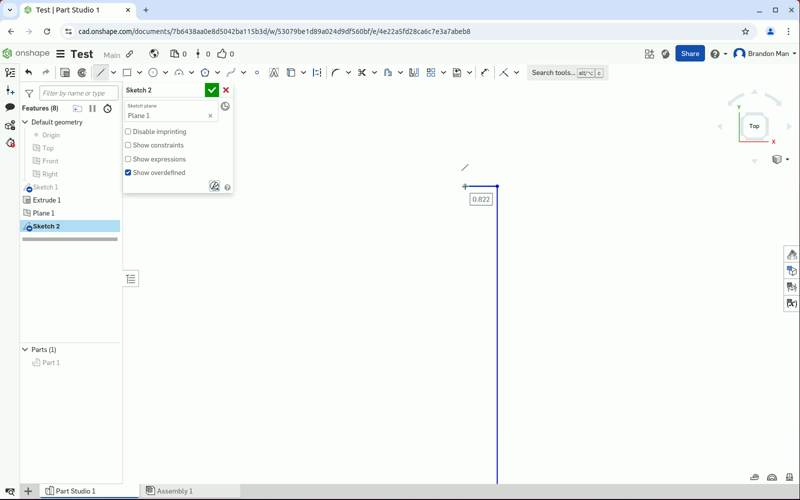
scroll(-6)
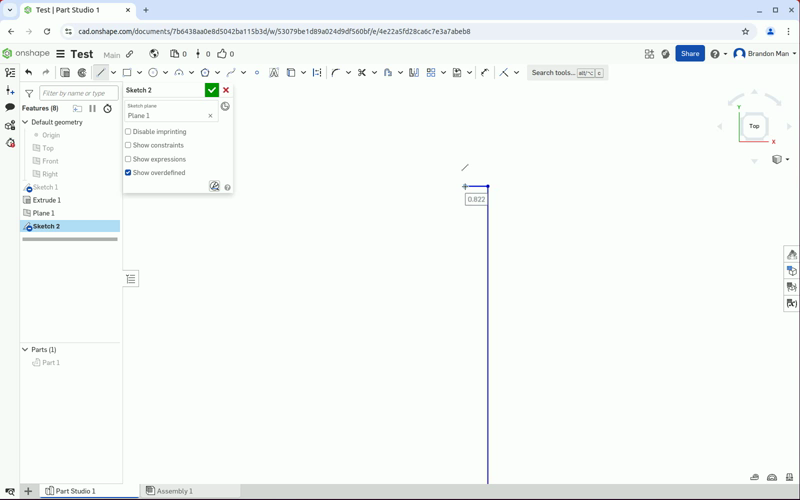
scroll(-6)
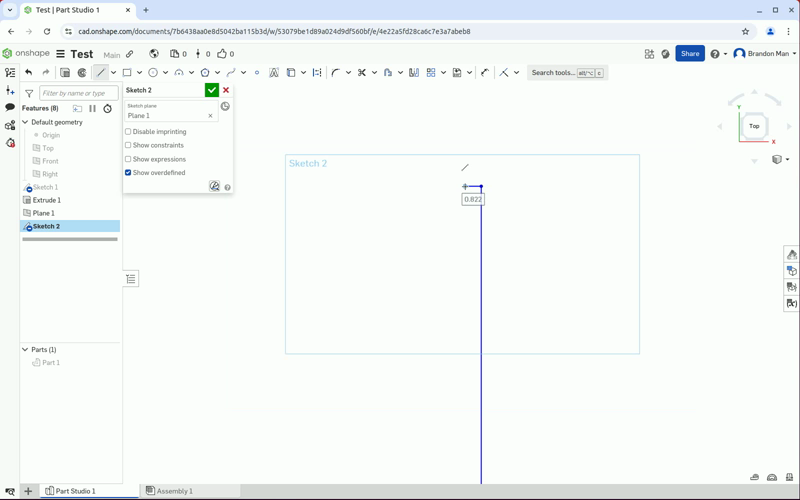
scroll(-6)
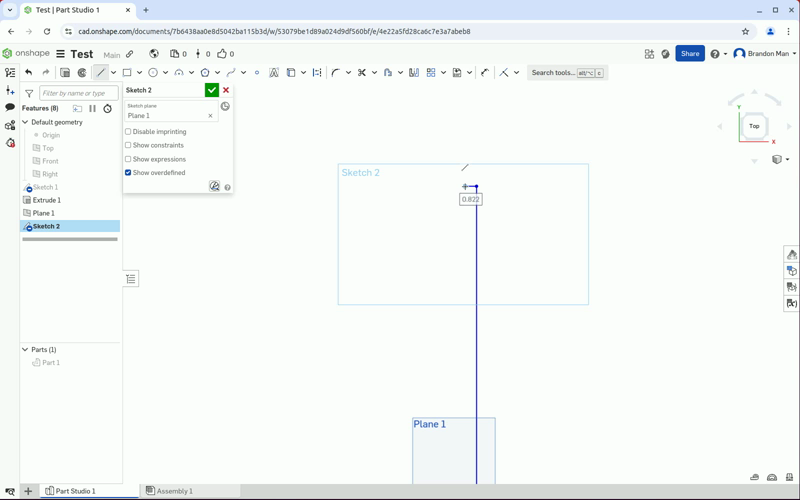
scroll(-6)
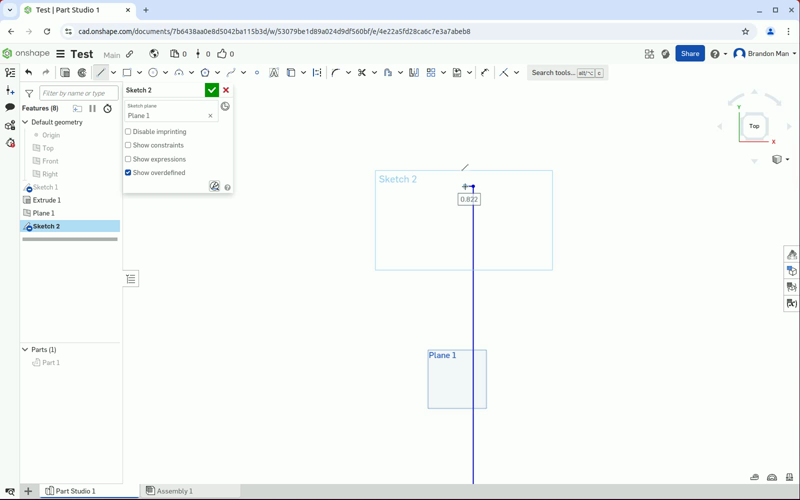
scroll(-6)
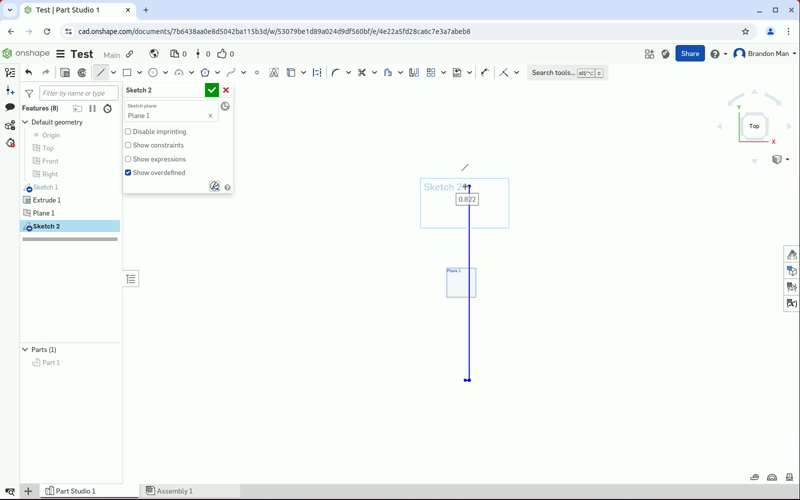
key_up(shift)
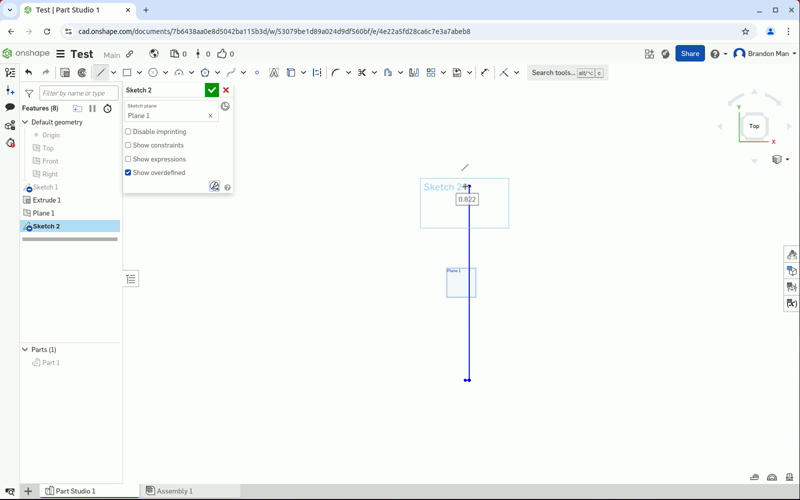
key_down(shift)
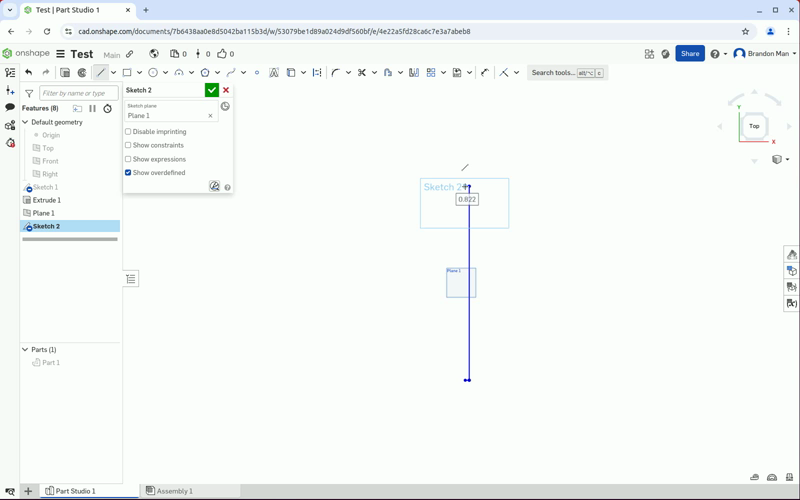
mouse_move(465, 380)
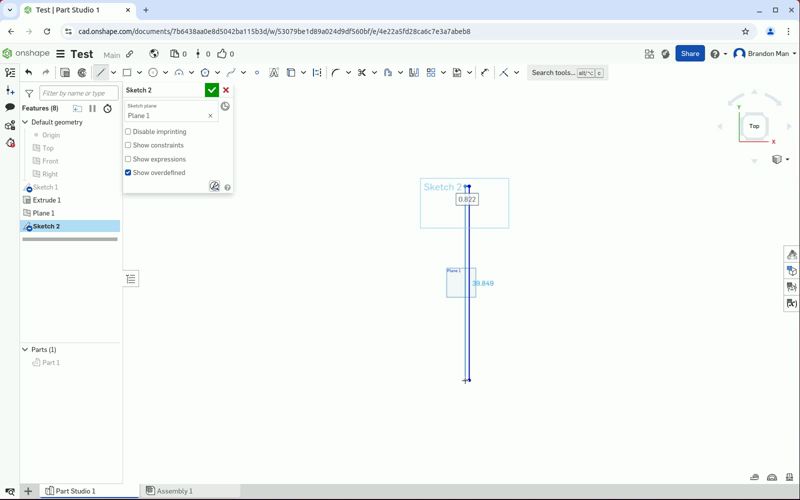
scroll(6)
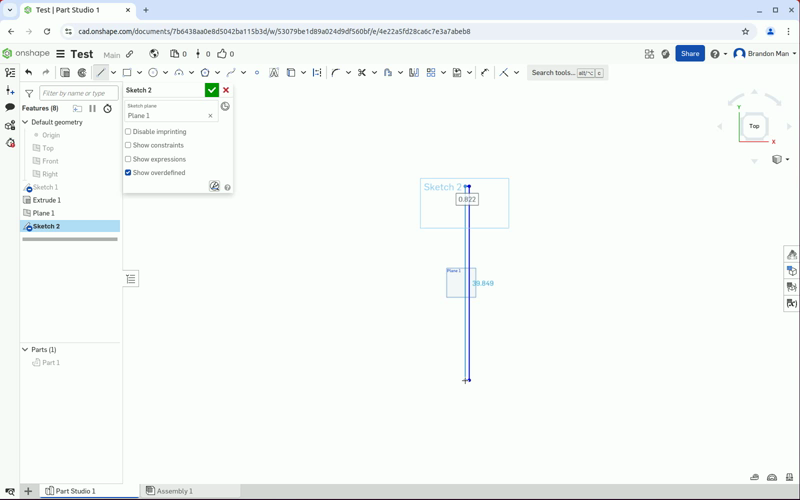
scroll(6)
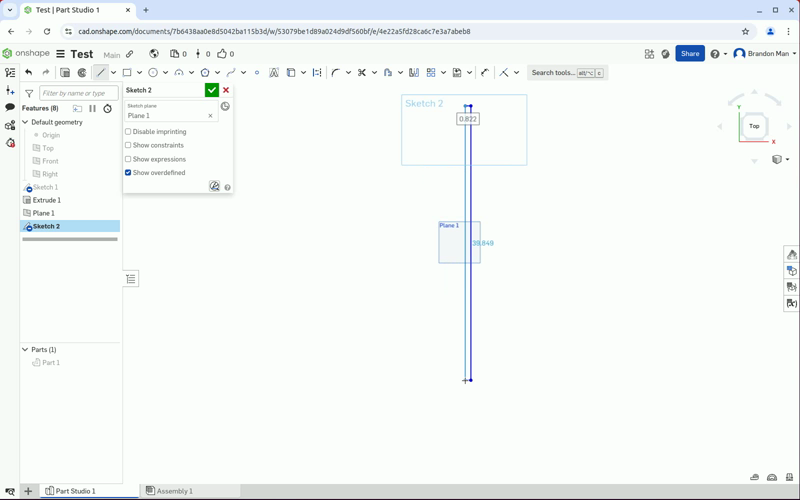
scroll(6)
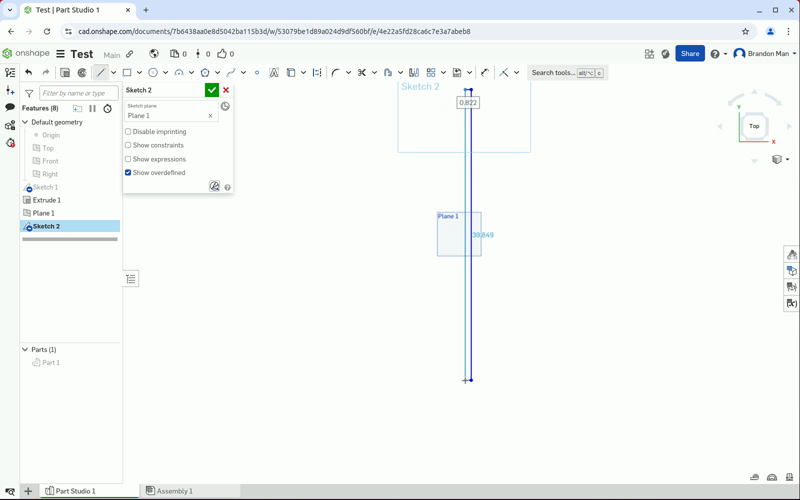
scroll(6)
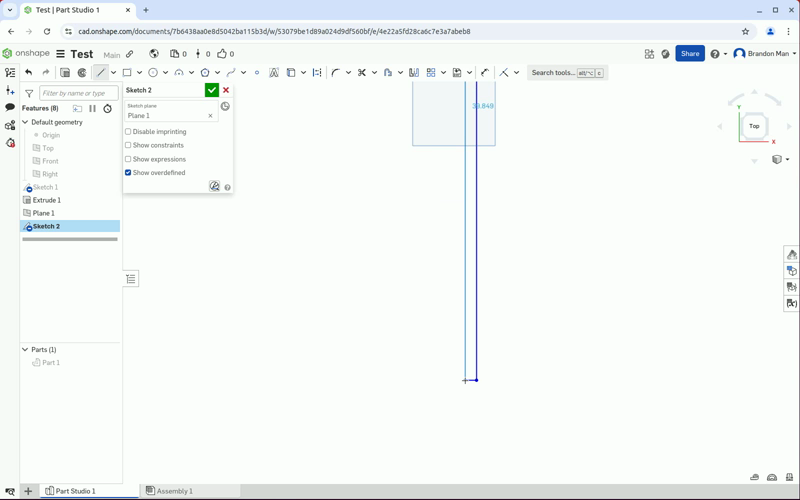
scroll(6)
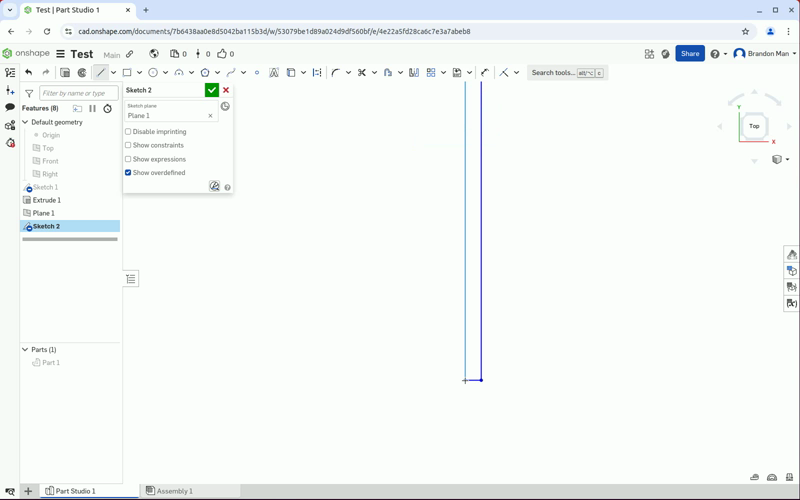
scroll(6)
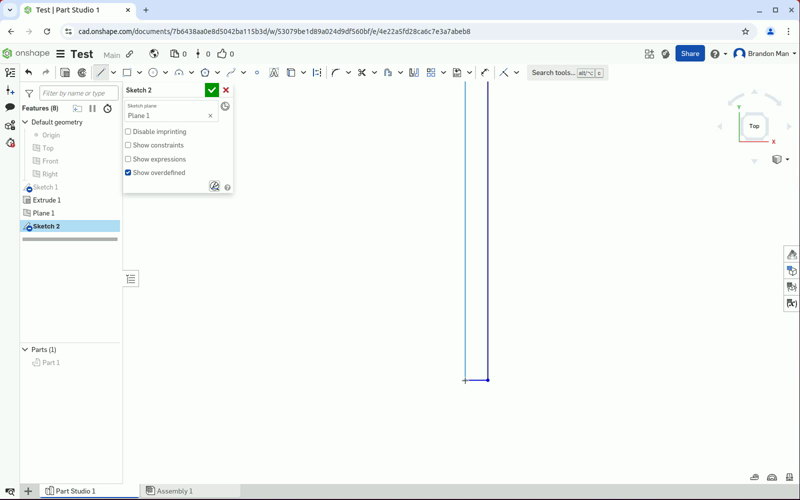
scroll(6)
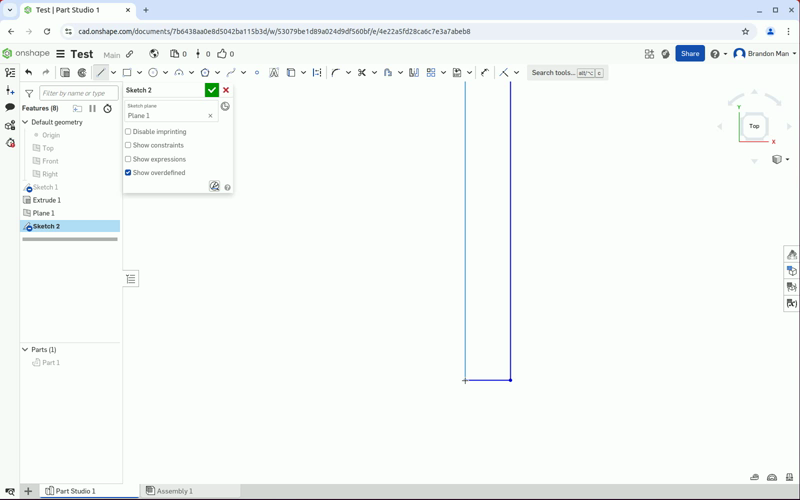
key_up(shift)
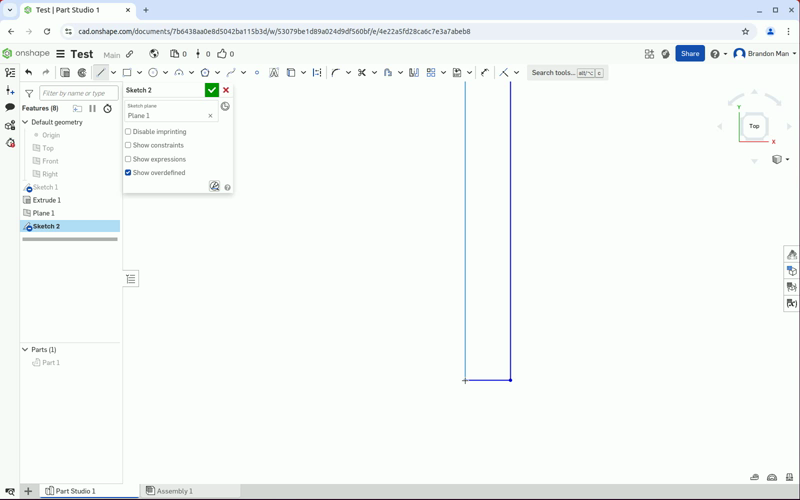
click(465, 380)
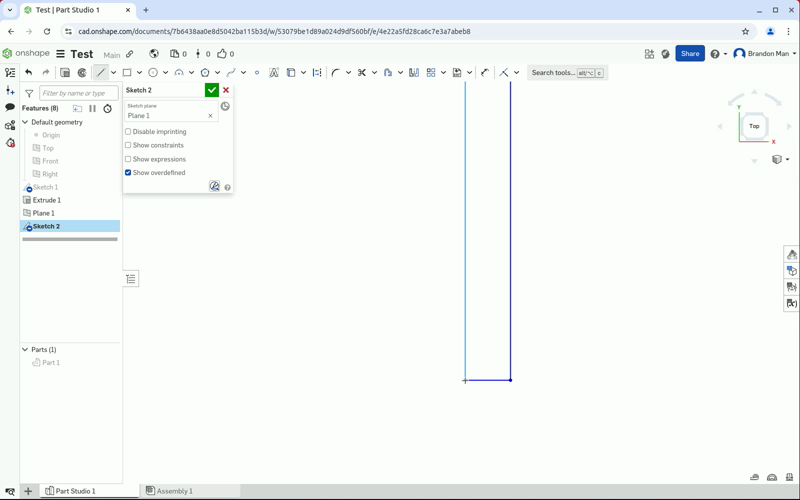
scroll(-6)
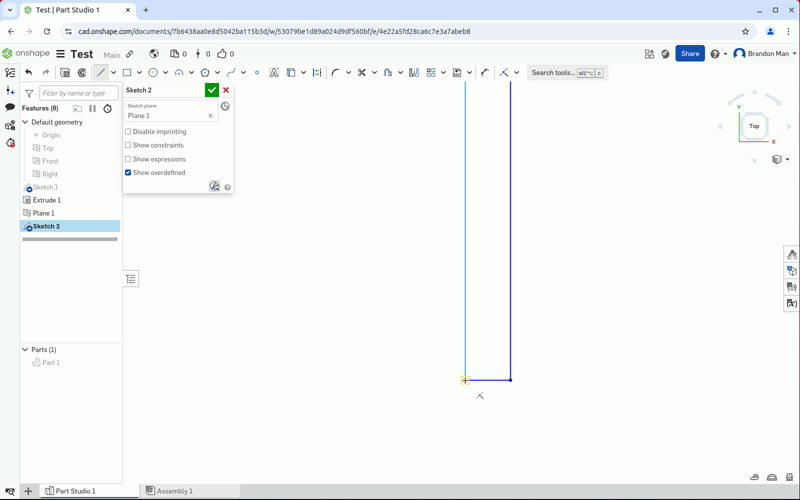
scroll(-6)
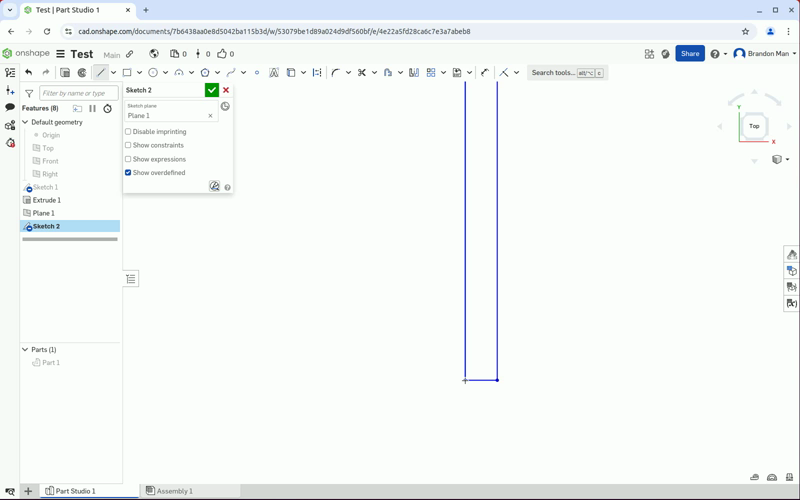
scroll(-6)
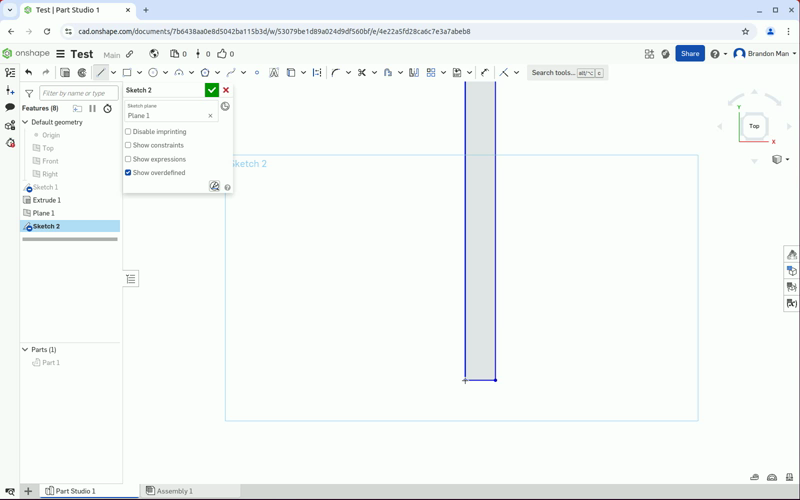
scroll(-6)
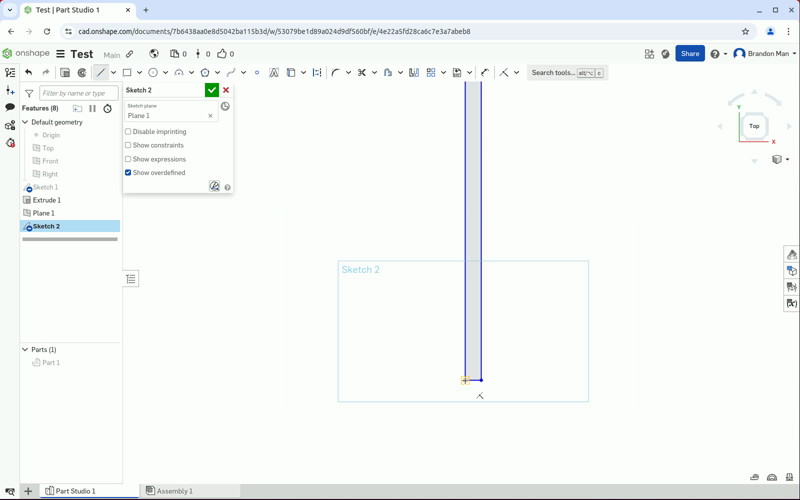
scroll(-6)
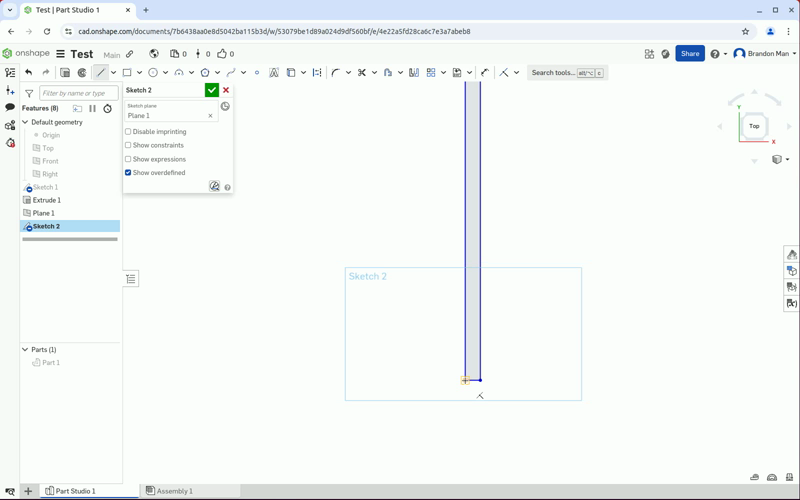
scroll(-6)
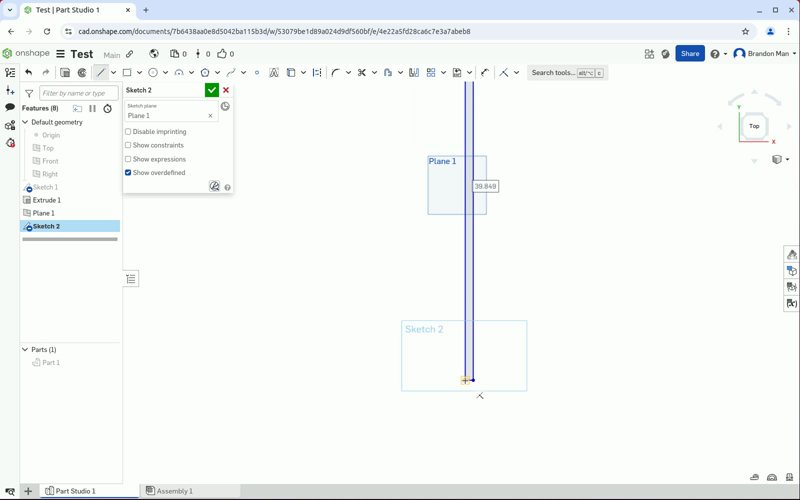
scroll(-6)
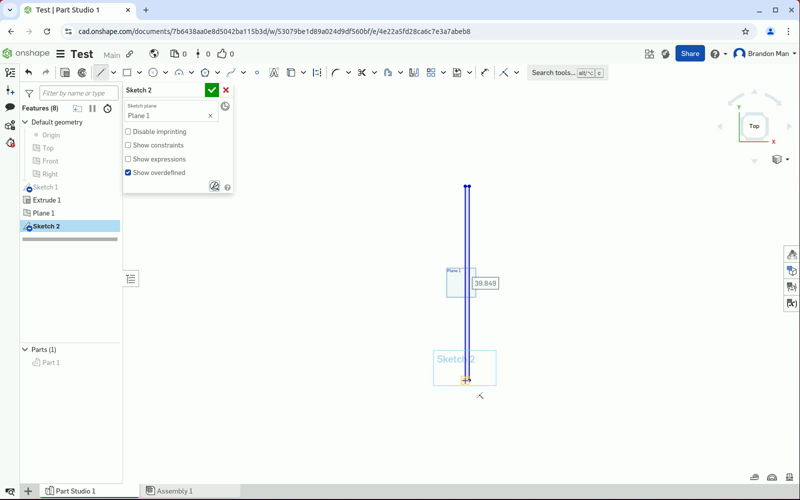
key(esc)
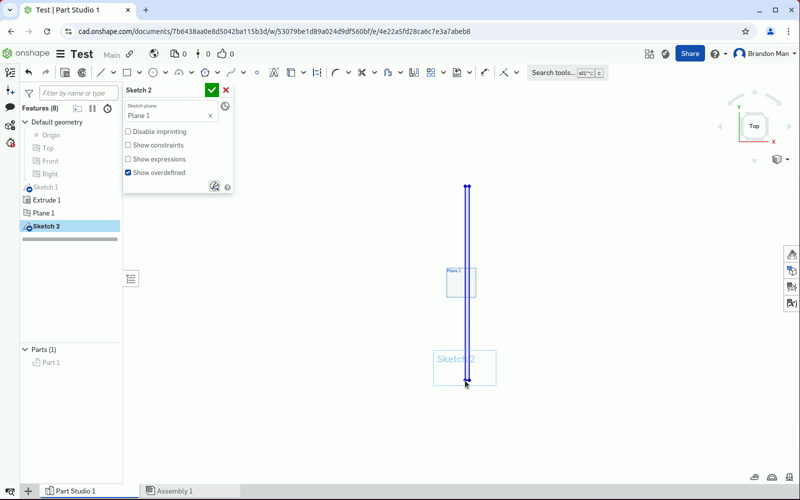
mouse_move(467, 354)
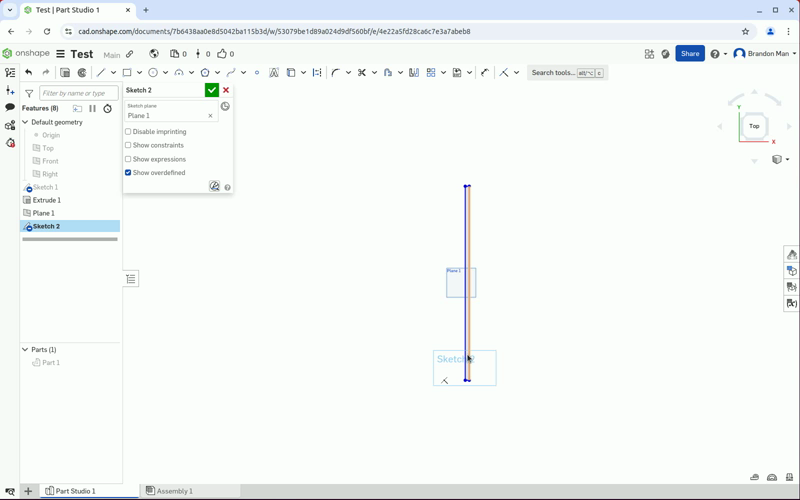
scroll(6)
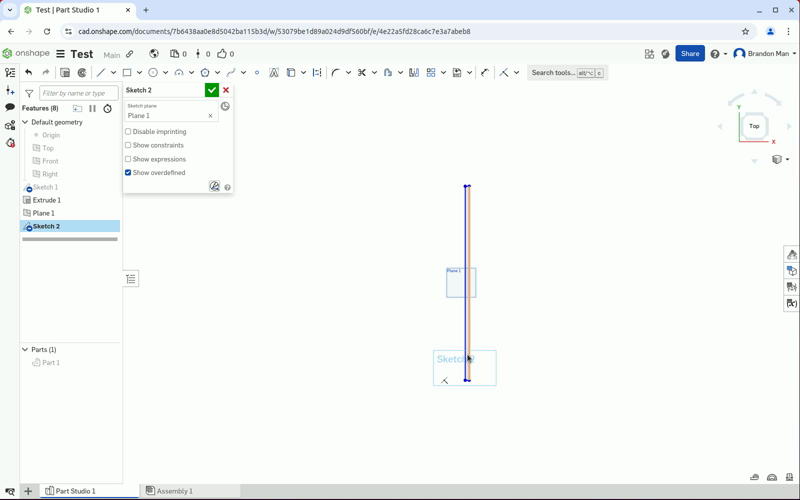
scroll(6)
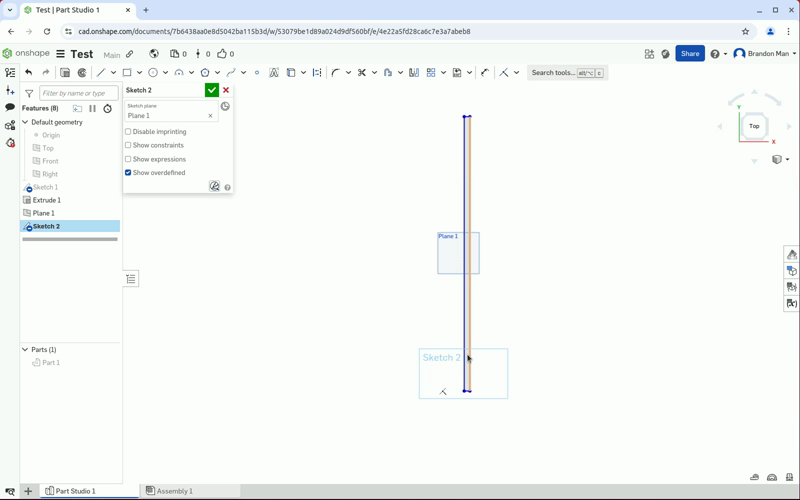
scroll(6)
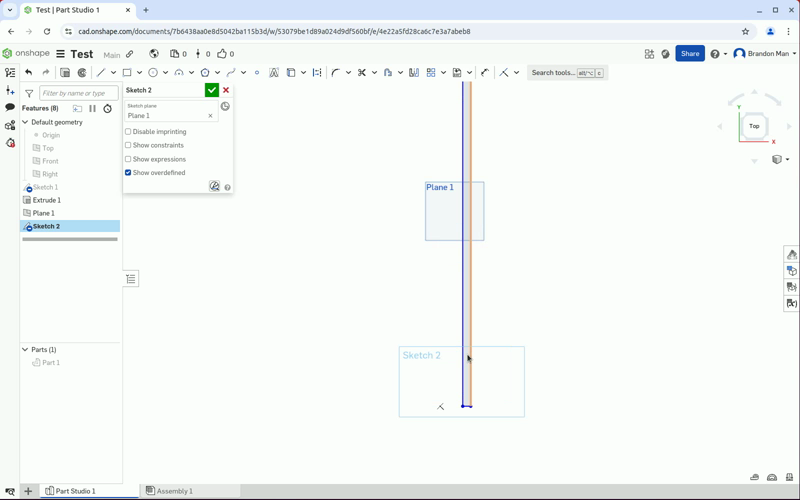
scroll(6)
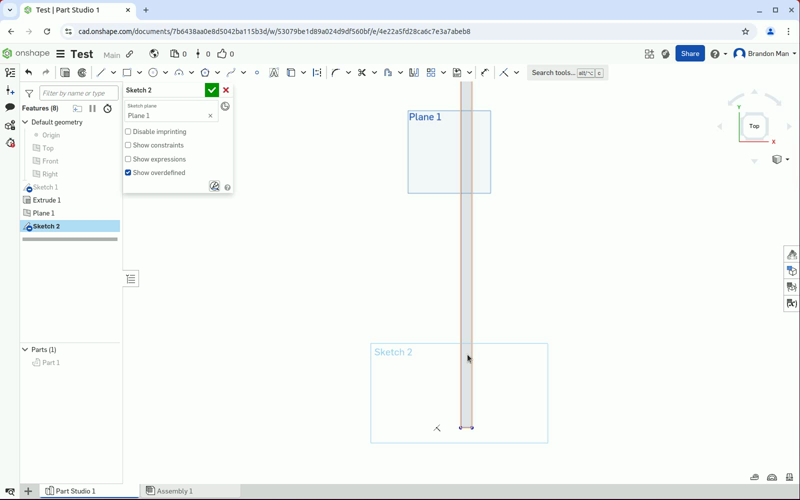
scroll(6)
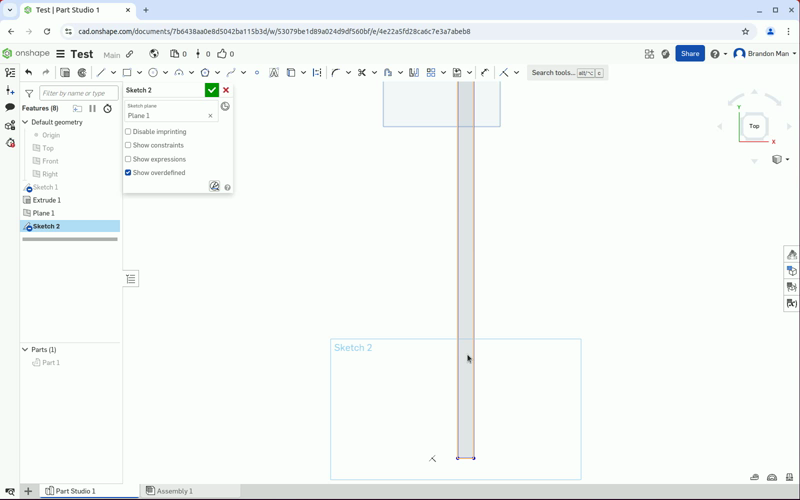
scroll(6)
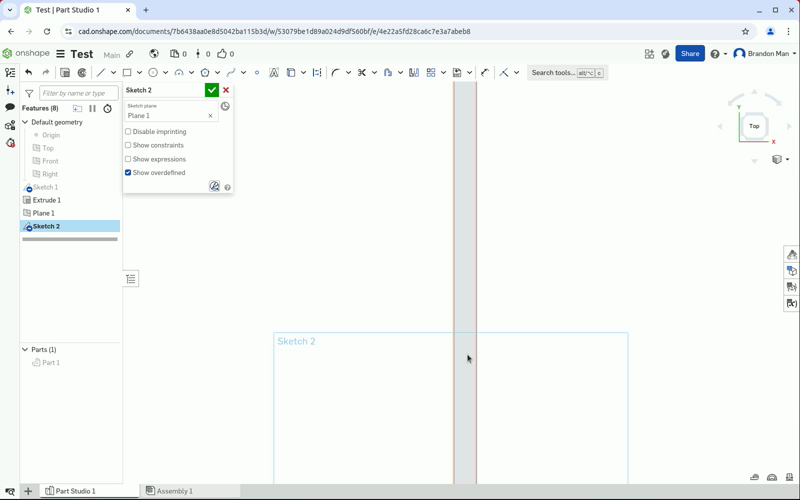
scroll(6)
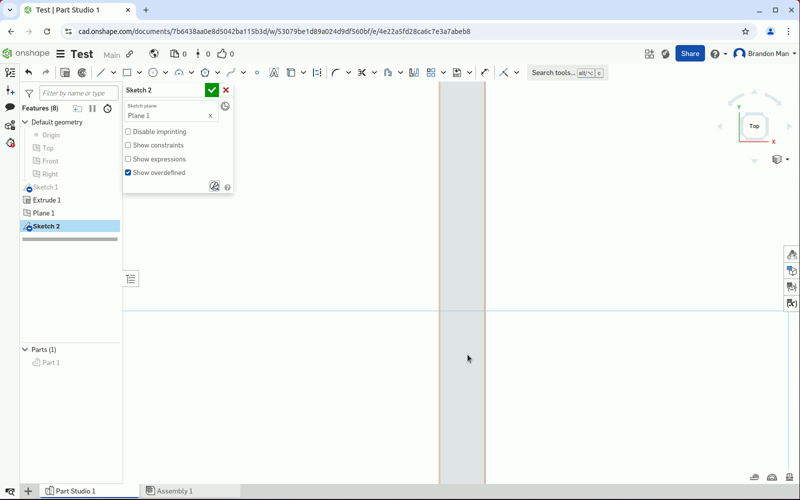
click(467, 354)
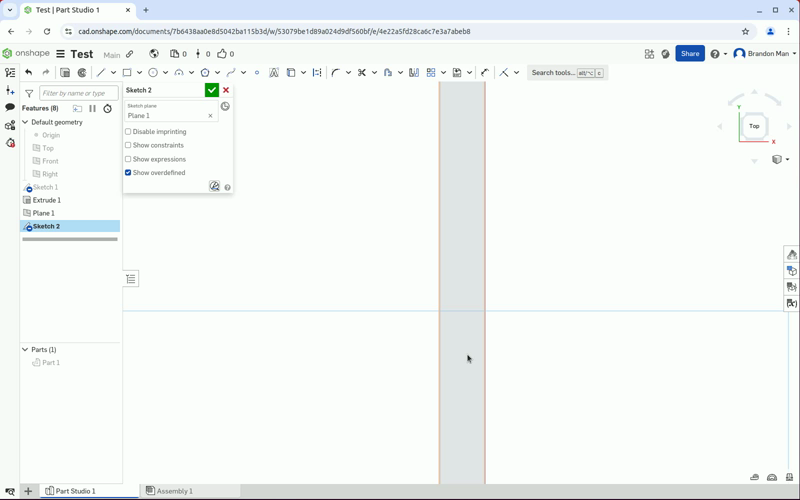
scroll(-6)
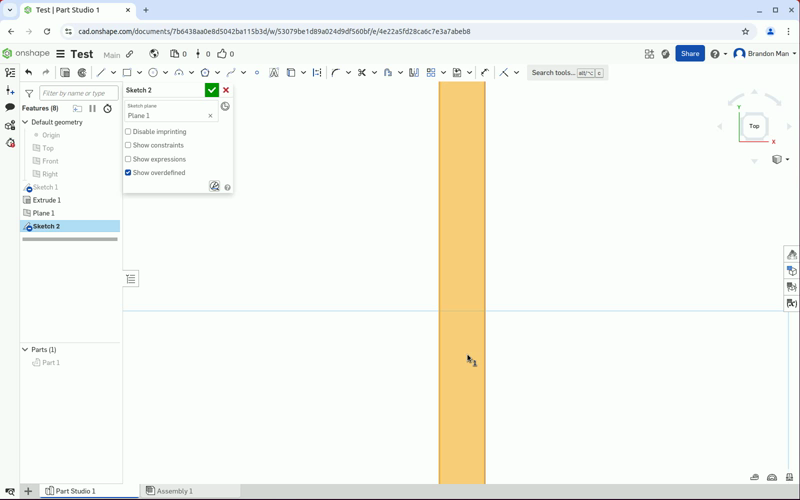
scroll(-6)
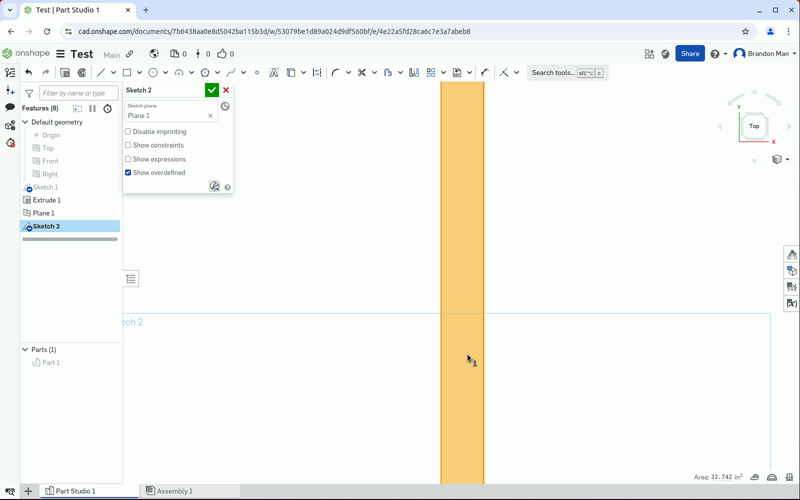
scroll(-6)
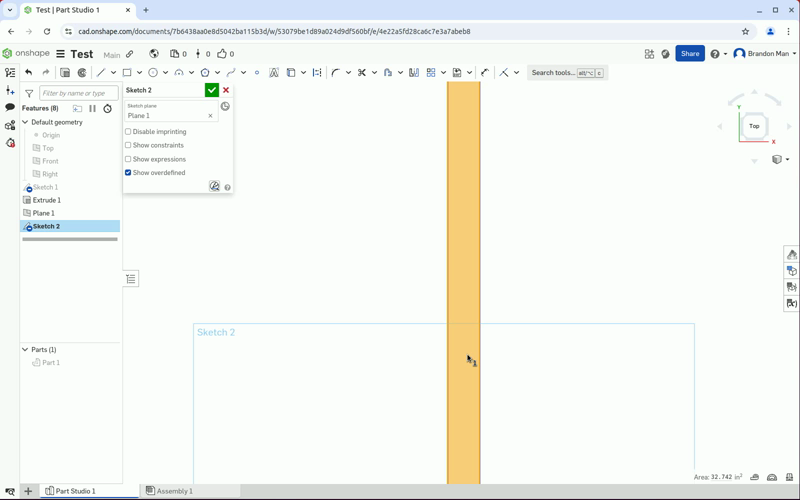
scroll(-6)
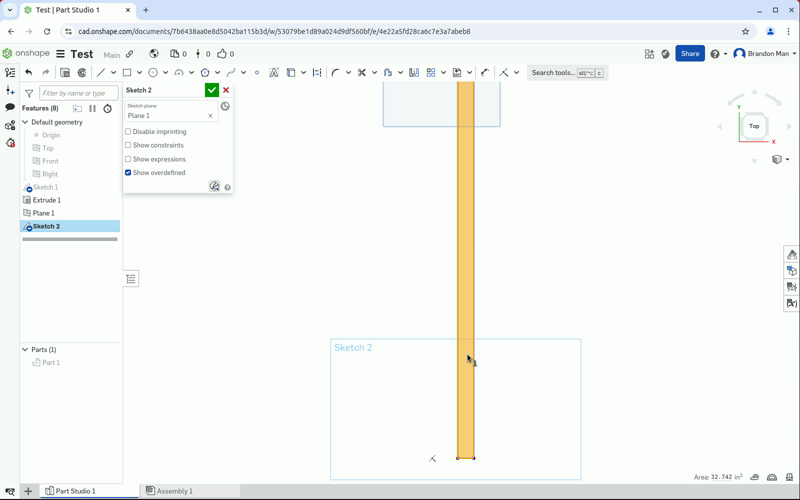
scroll(-6)
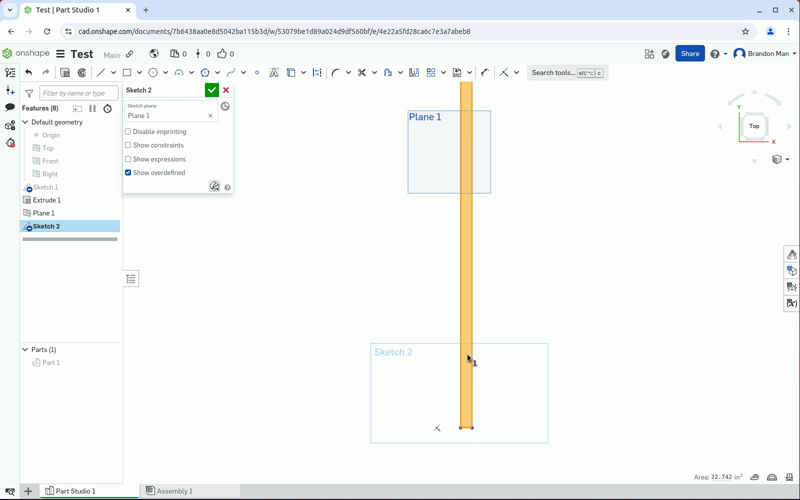
scroll(-6)
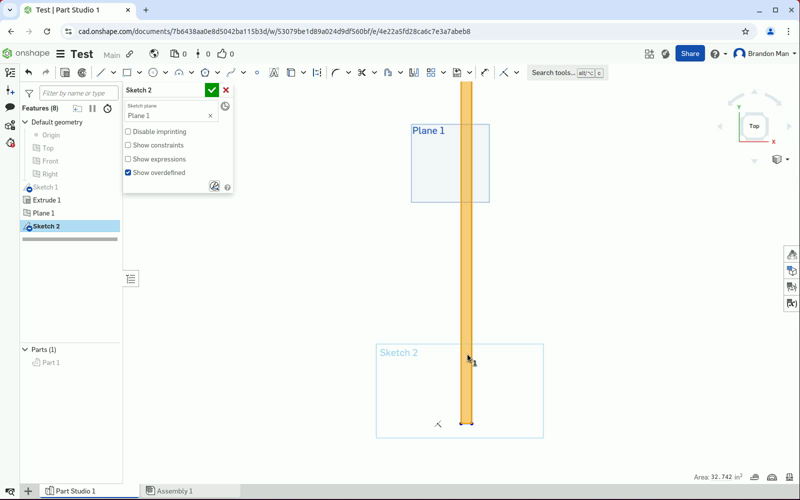
scroll(-6)
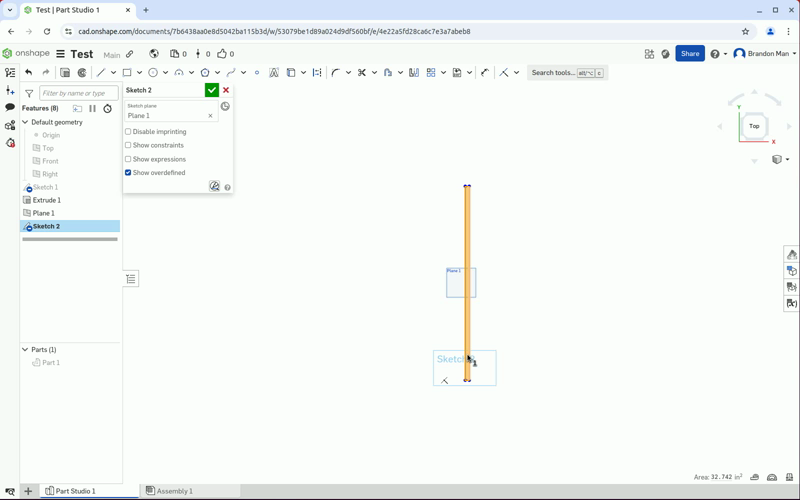
mouse_move(73, 352)
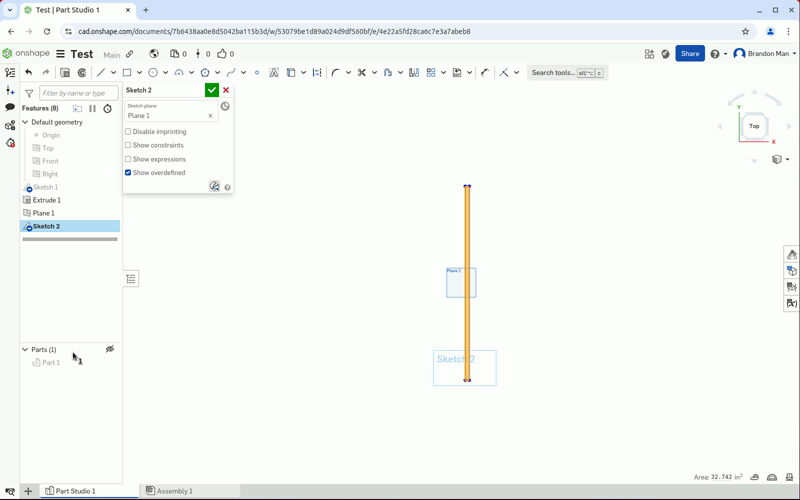
key(shift+y)
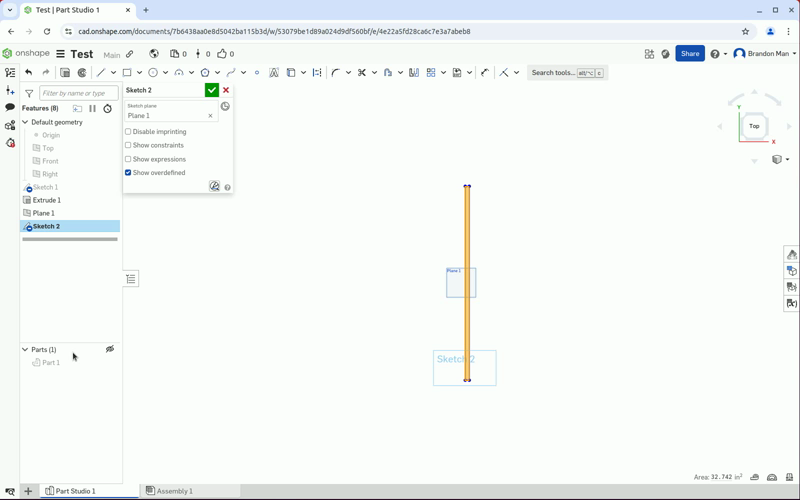
key(shift+e)
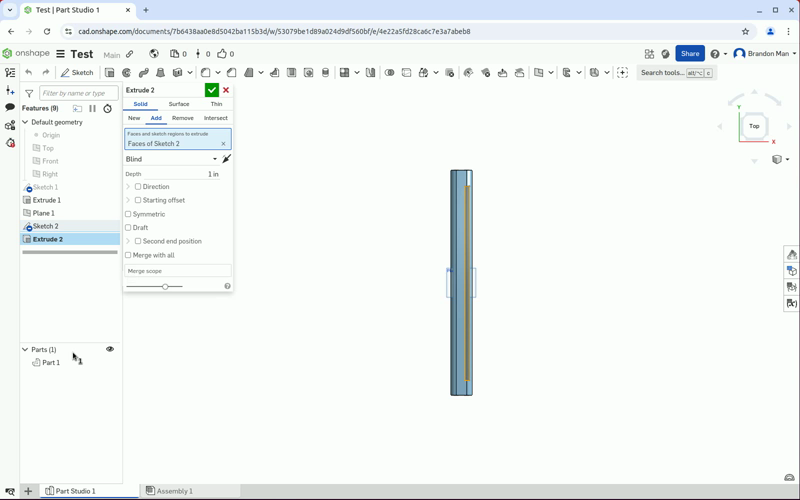
mouse_move(143, 106)
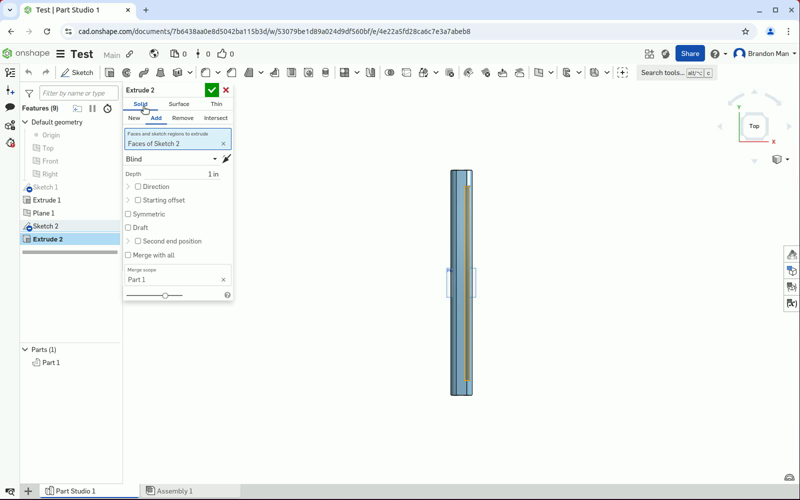
click(143, 106)
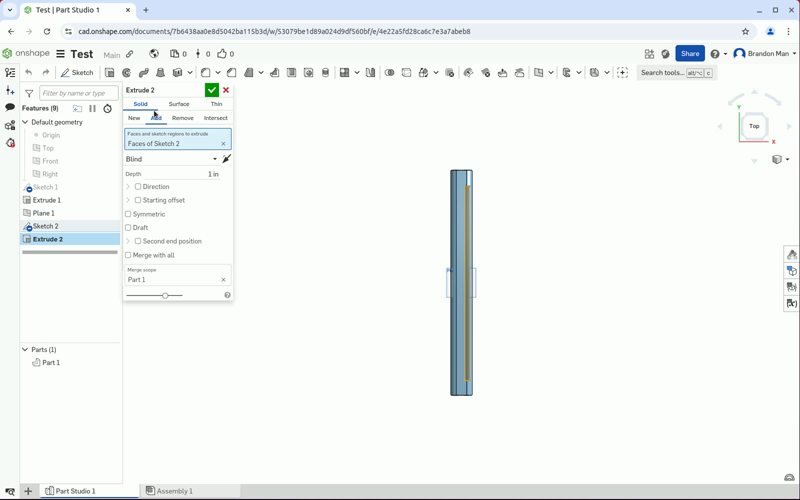
mouse_move(186, 120)
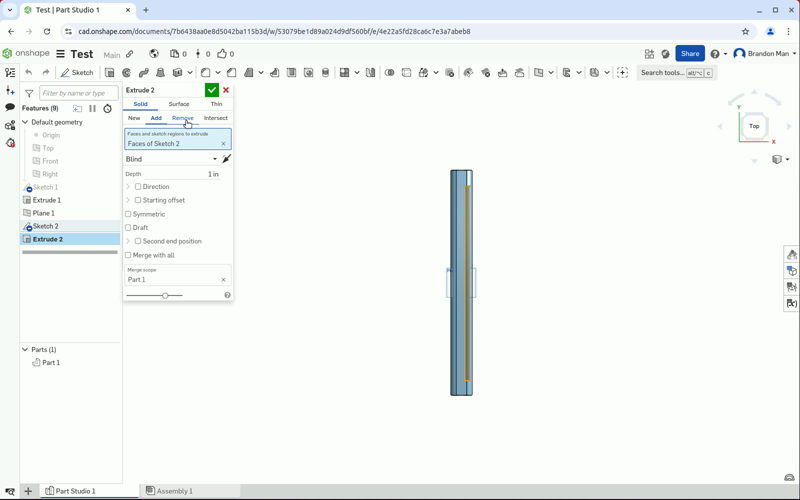
click(186, 120)
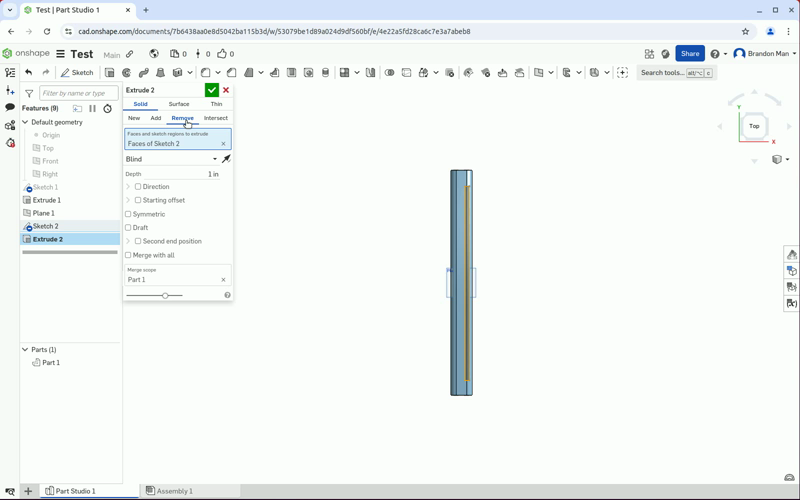
key(tab, 4)
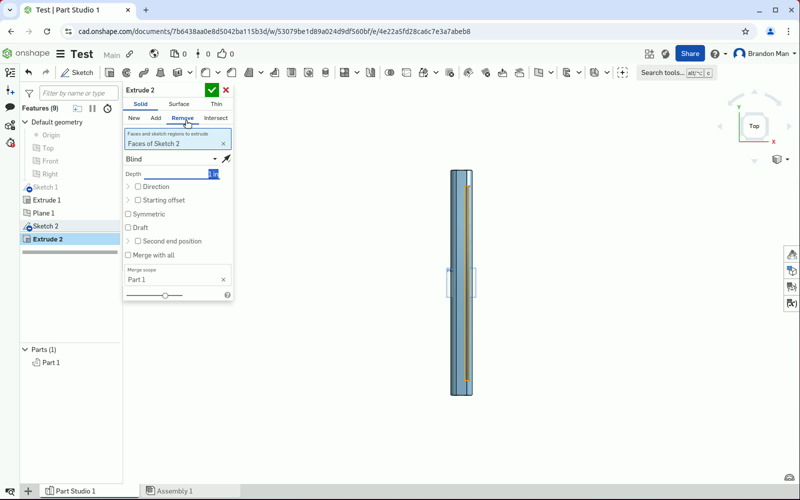
text(25.756)
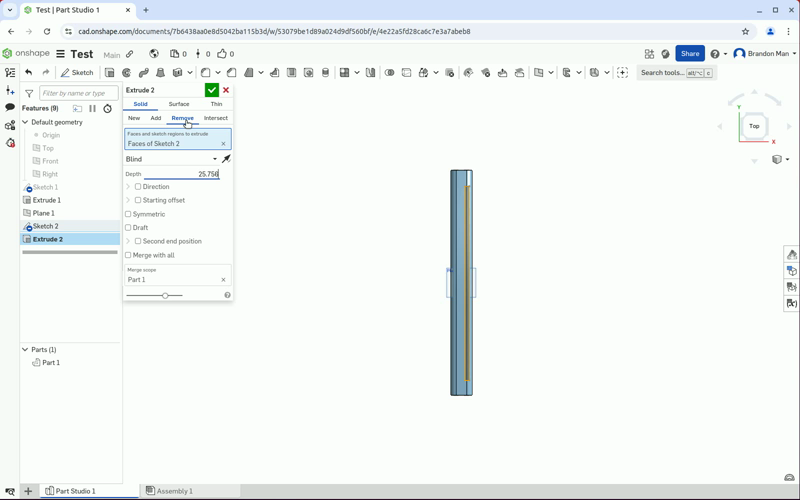
key(tab, 6)
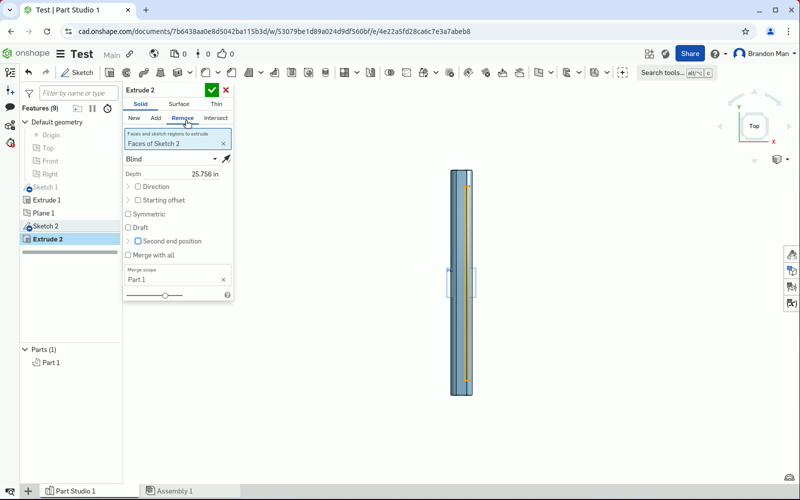
key(space)
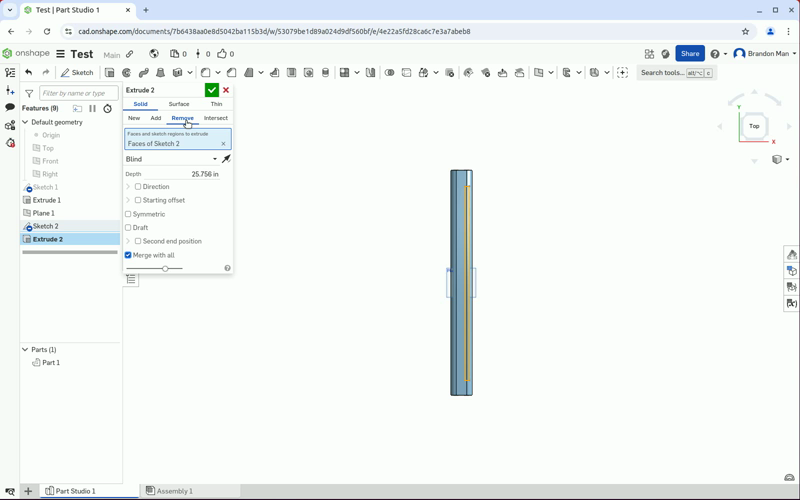
key(enter)
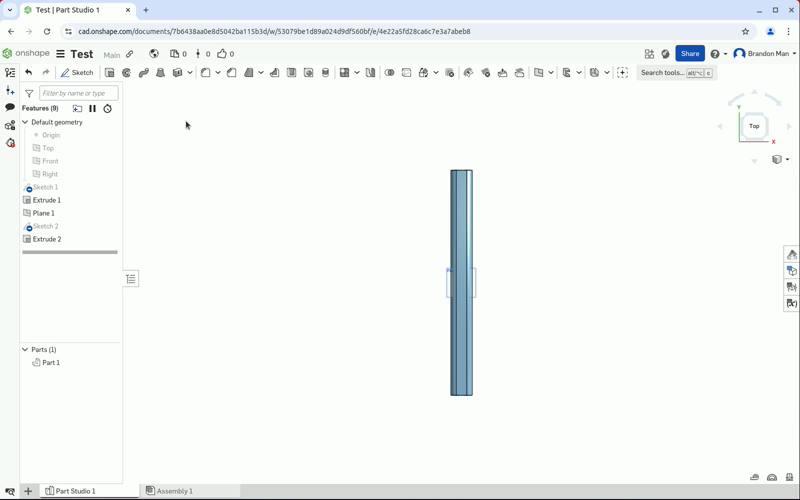
key(shift+h)
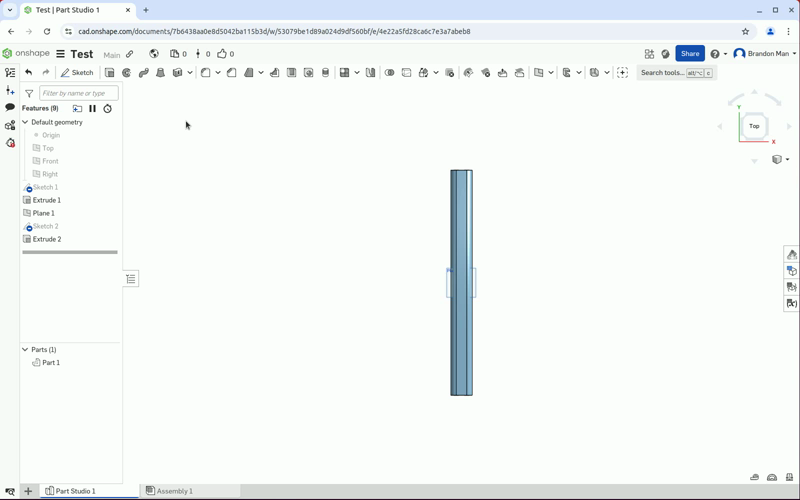
key(shift+h)
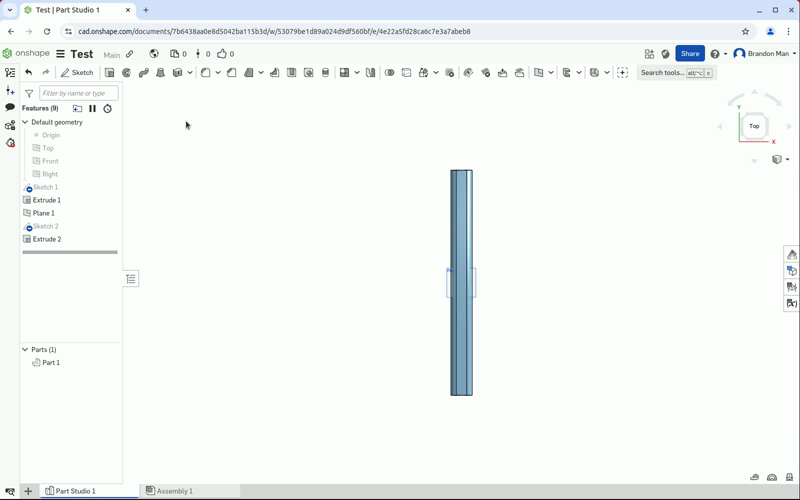
mouse_move(73, 189)
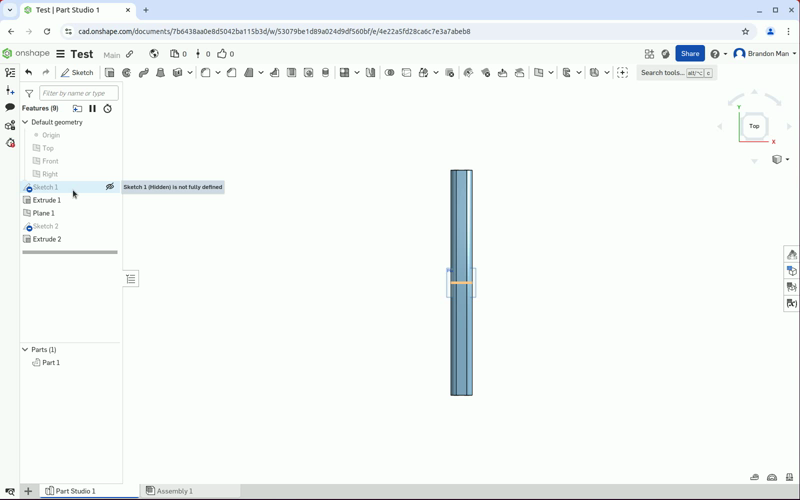
click(73, 189)
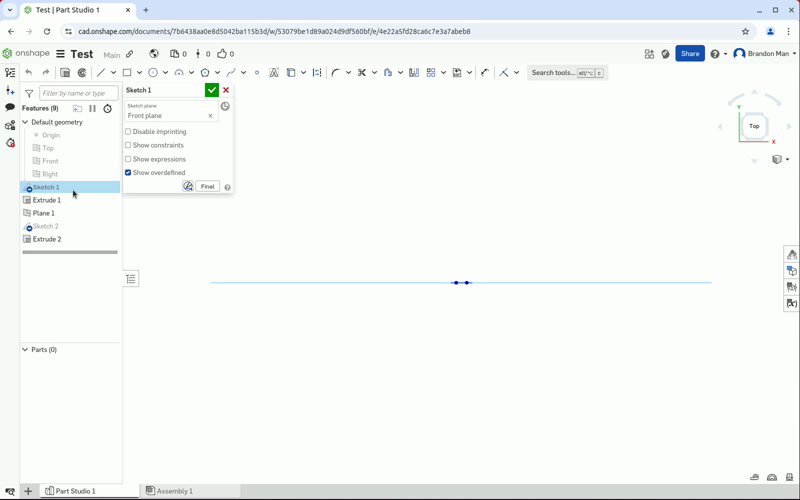
mouse_move(229, 92)
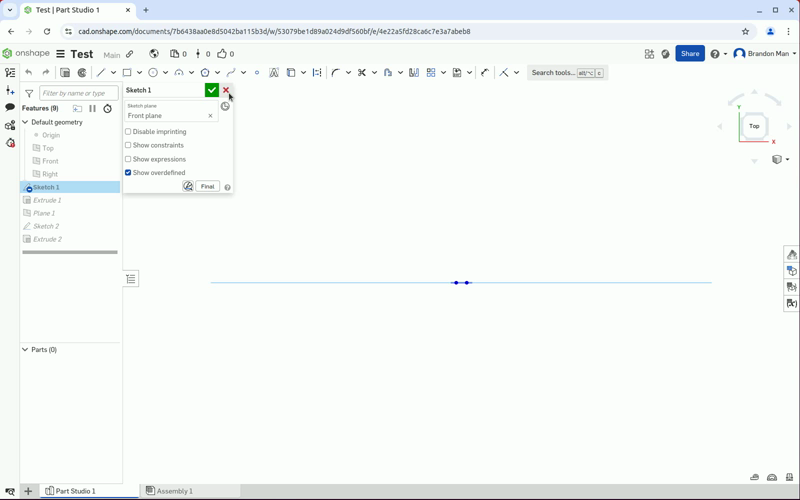
click(229, 92)
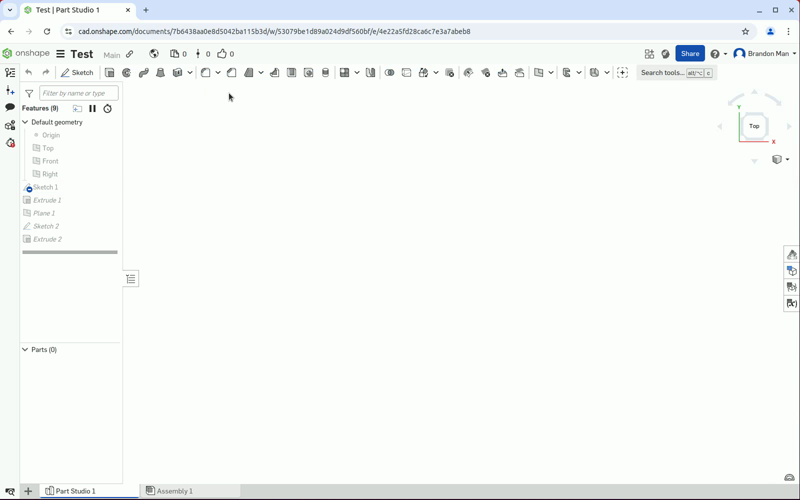
key(shift+s)
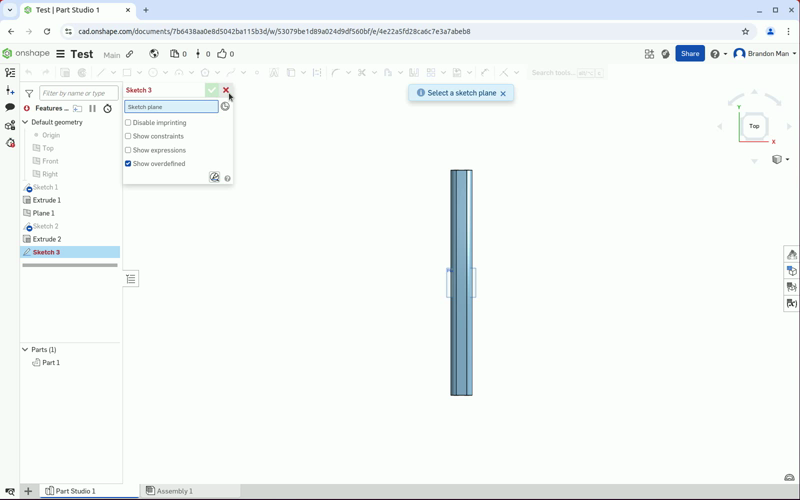
mouse_move(73, 215)
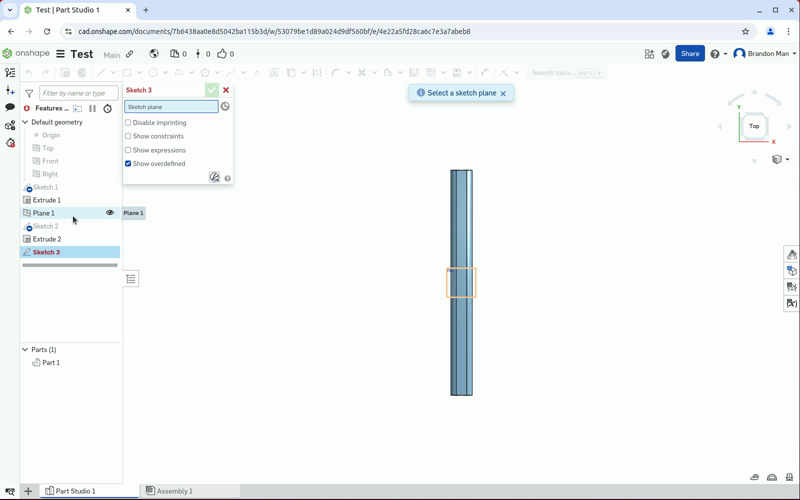
click(73, 215)
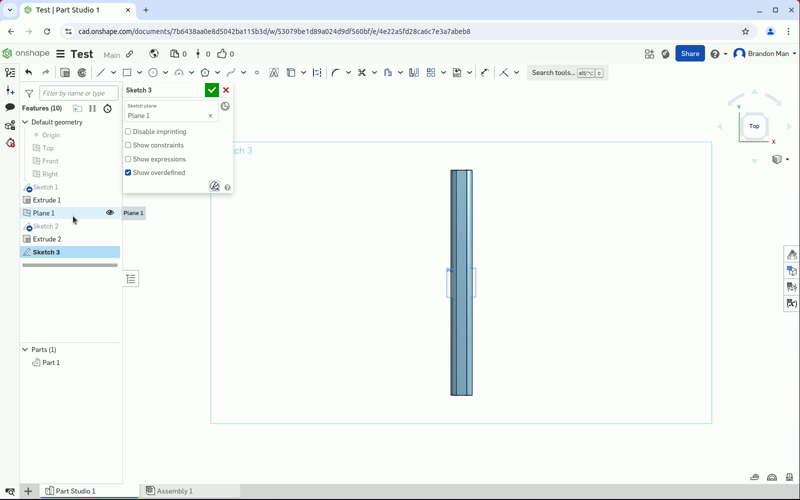
mouse_move(73, 352)
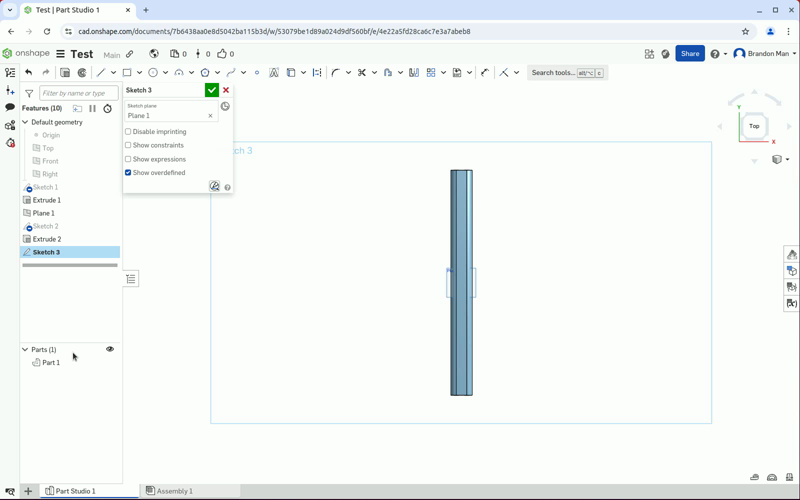
key(y)
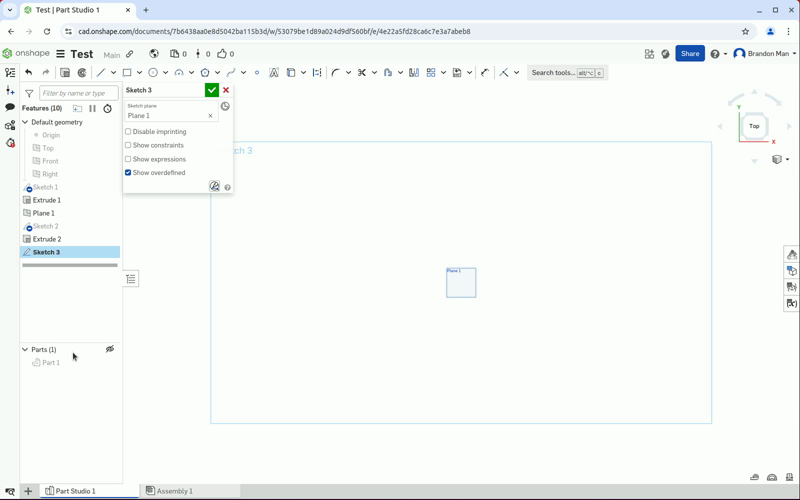
key(l)
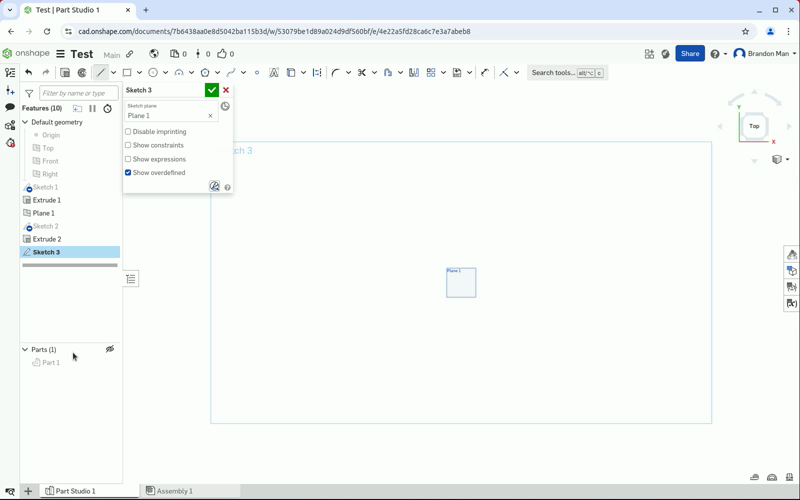
key_down(shift)
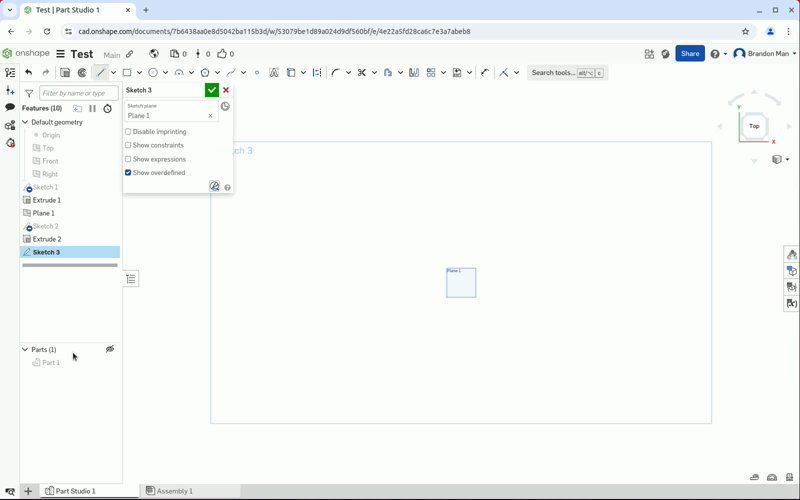
mouse_move(463, 380)
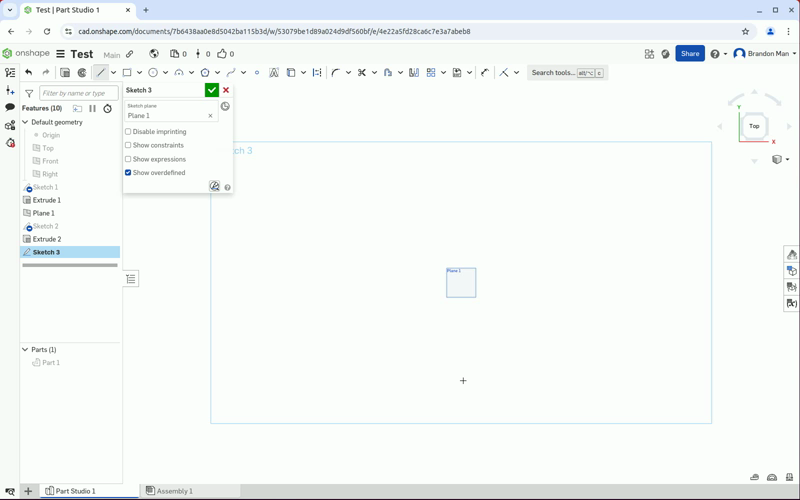
click(463, 380)
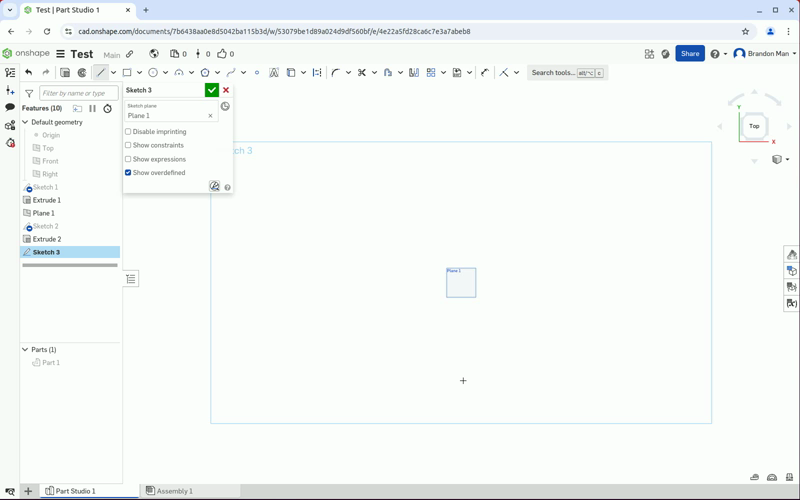
key_up(shift)
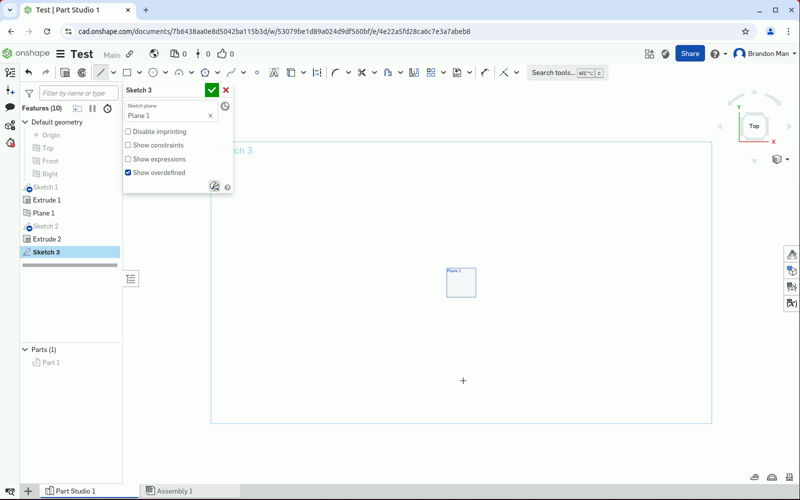
key_down(shift)
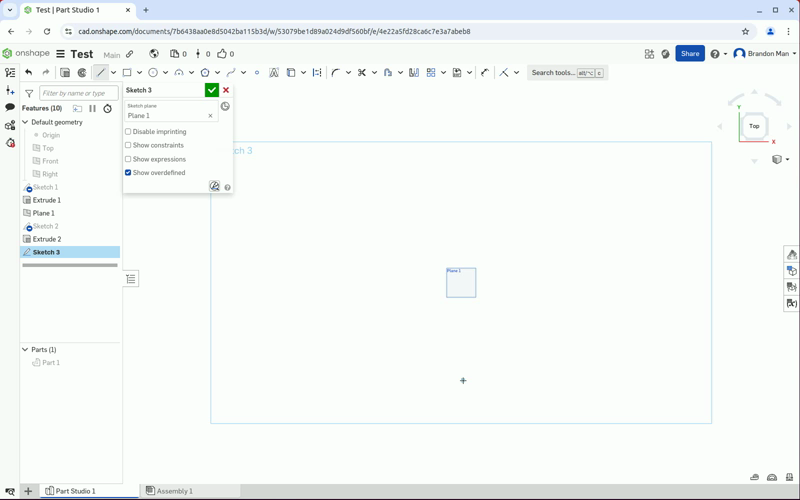
mouse_move(493, 380)
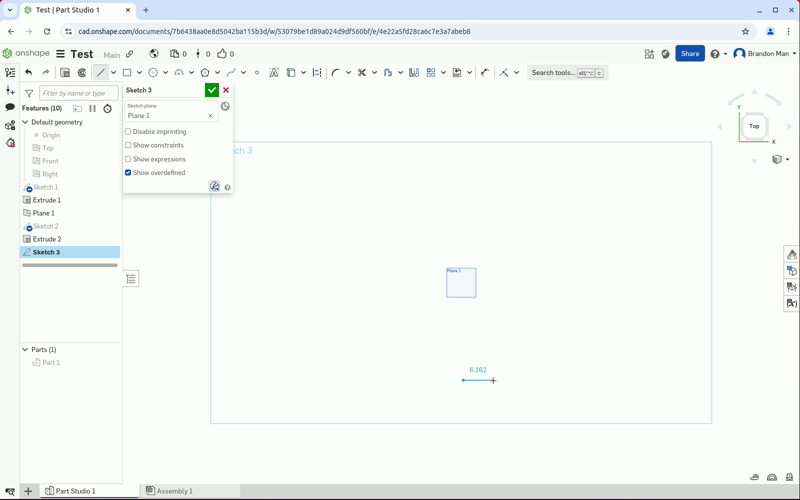
mouse_move(465, 380)
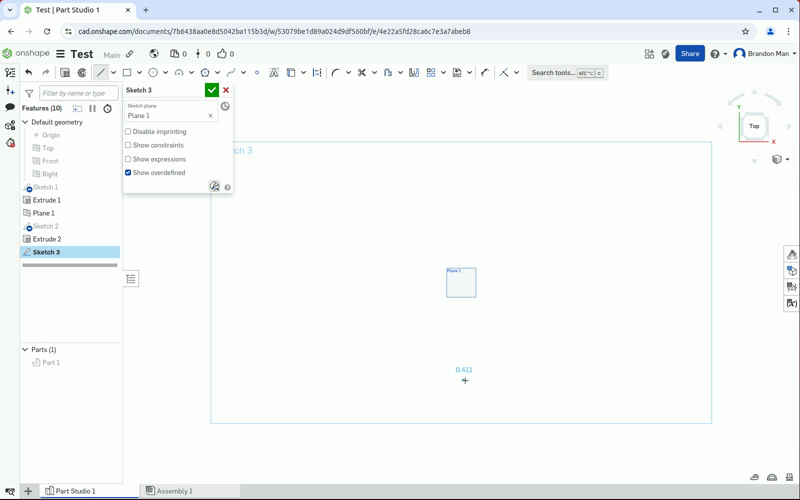
scroll(6)
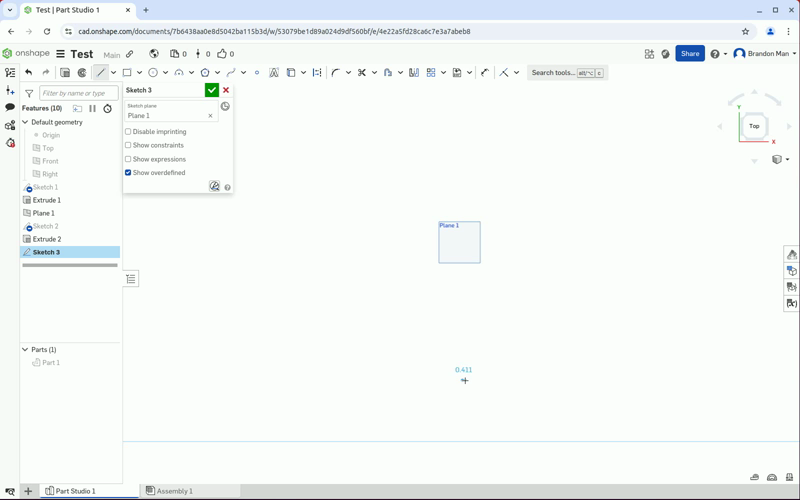
scroll(6)
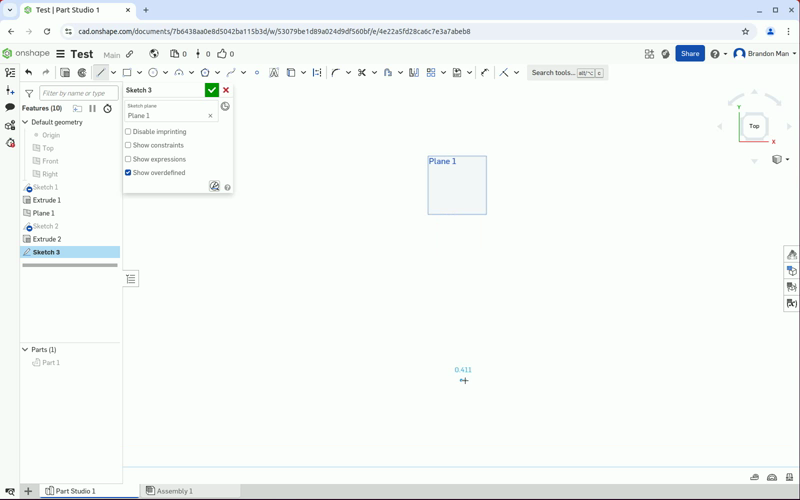
scroll(6)
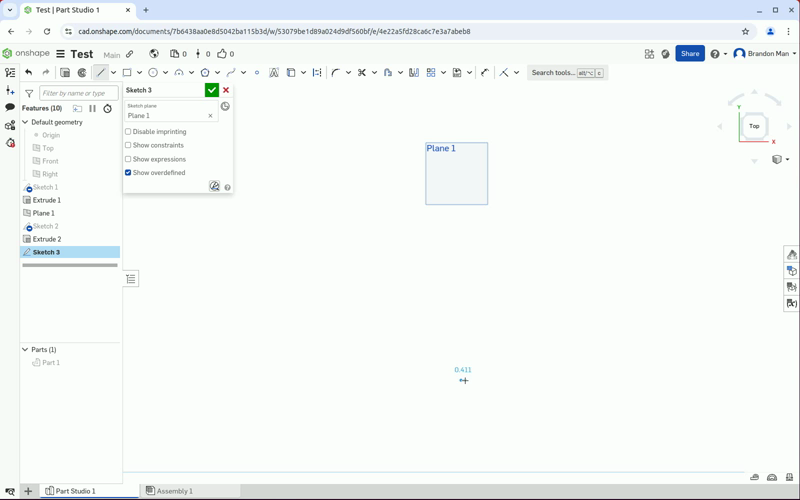
scroll(6)
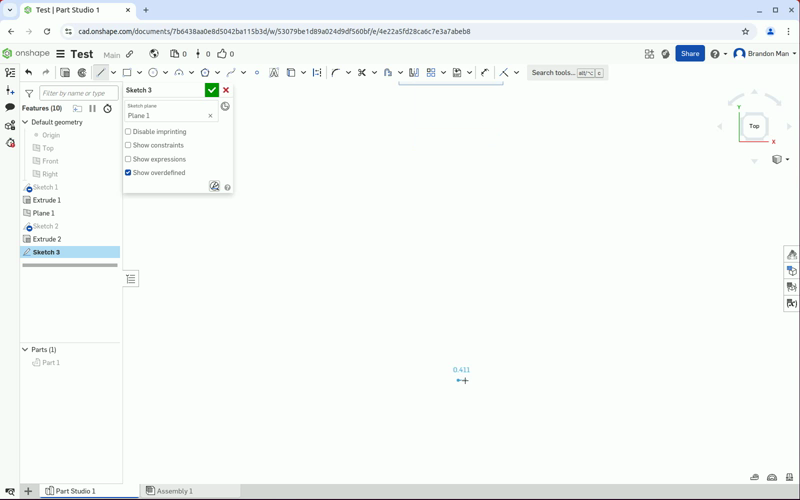
scroll(6)
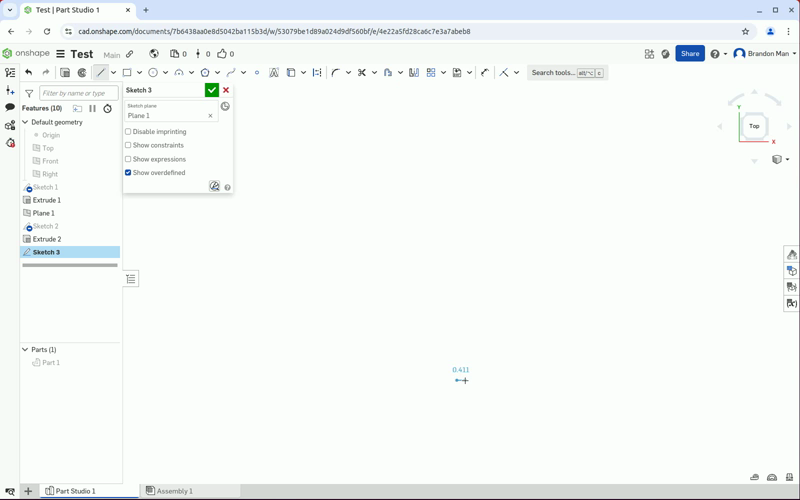
scroll(6)
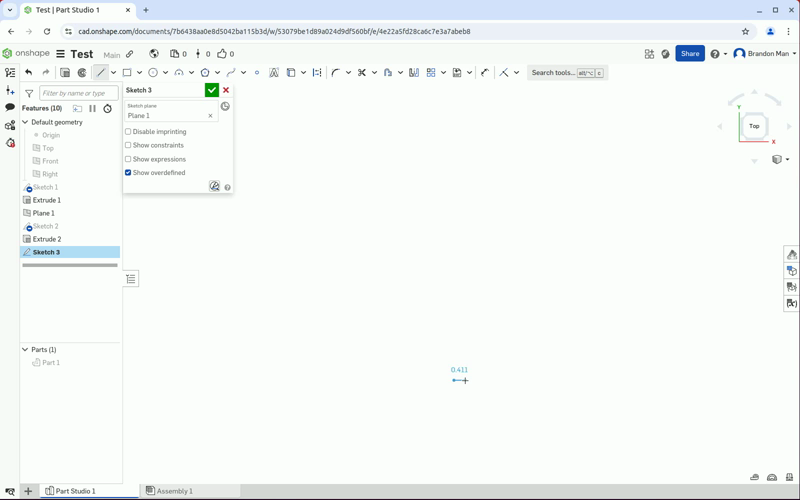
scroll(6)
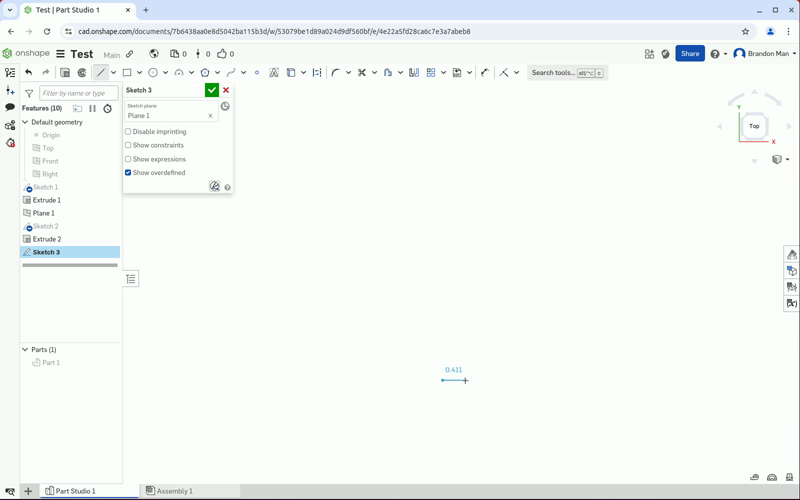
click(465, 380)
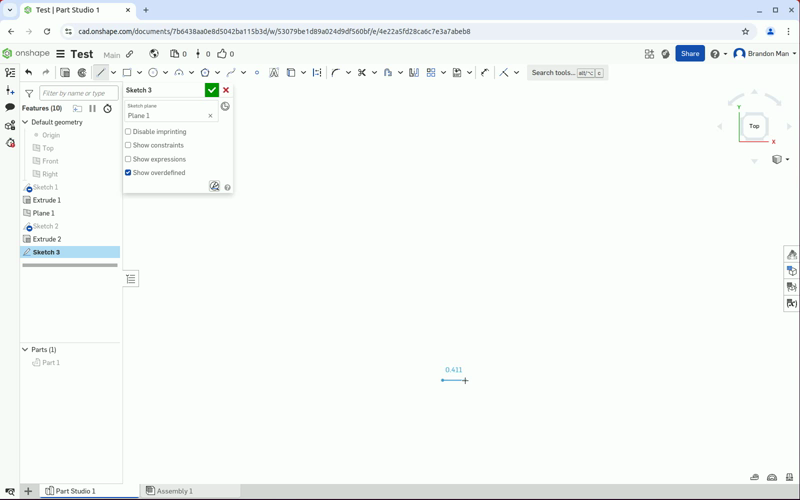
scroll(-6)
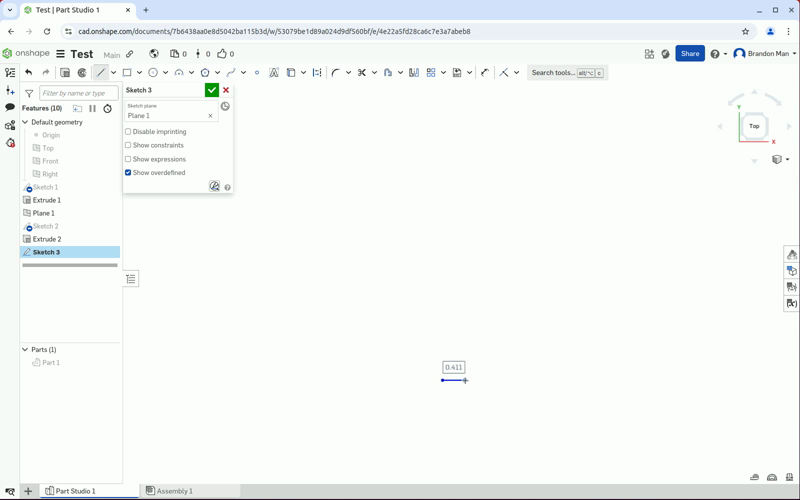
scroll(-6)
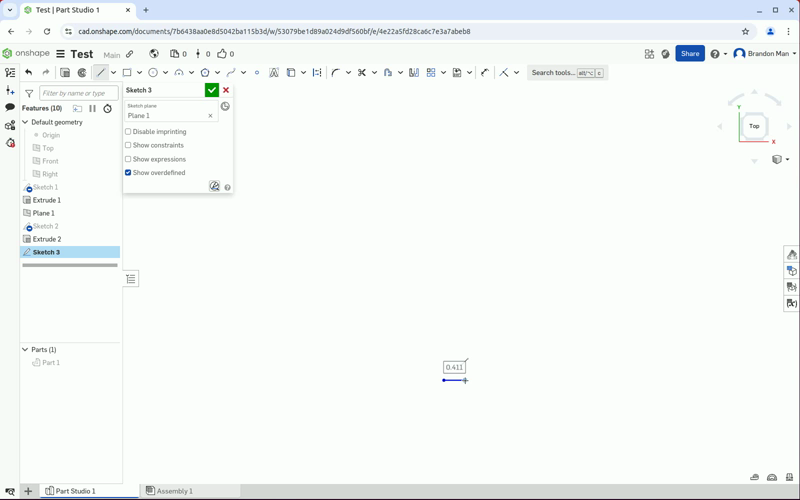
scroll(-6)
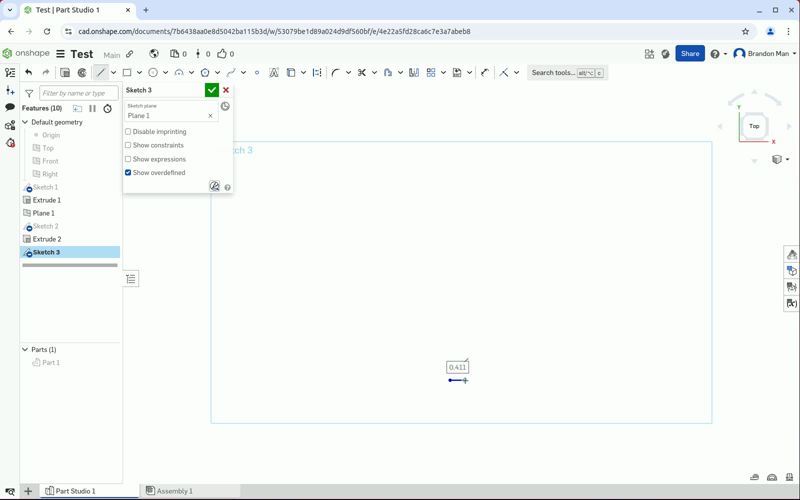
scroll(-6)
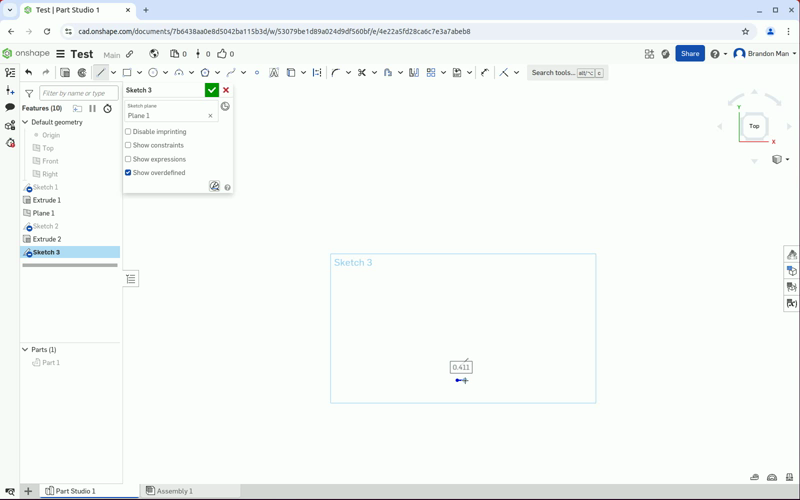
scroll(-6)
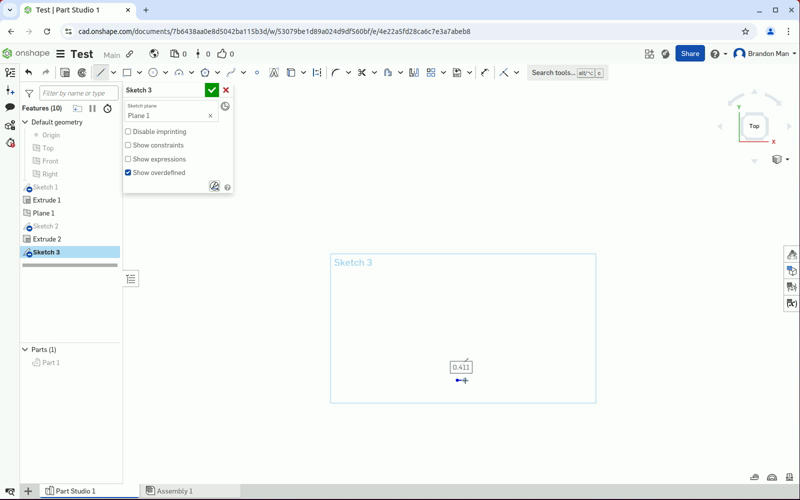
scroll(-6)
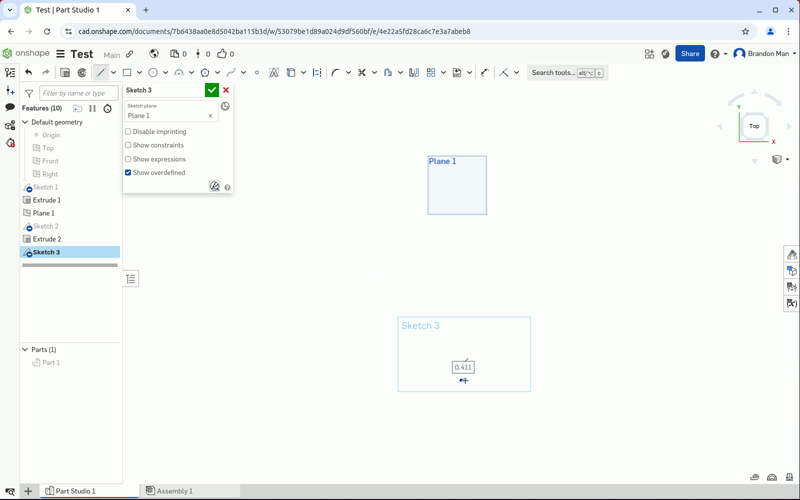
scroll(-6)
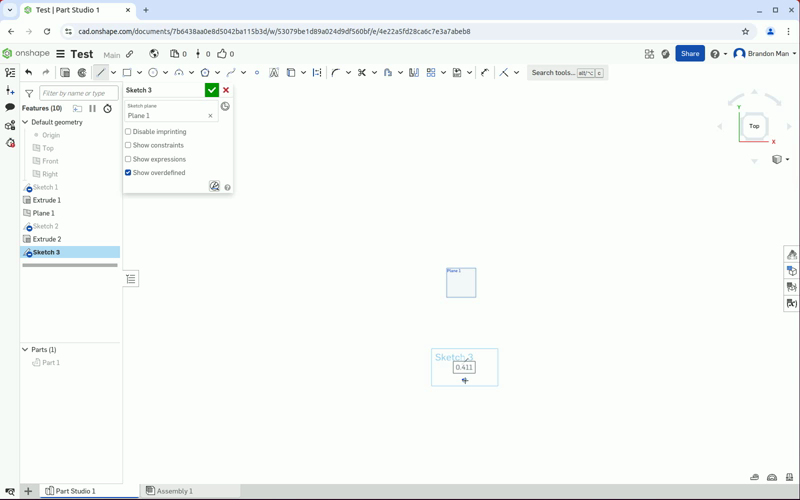
key_up(shift)
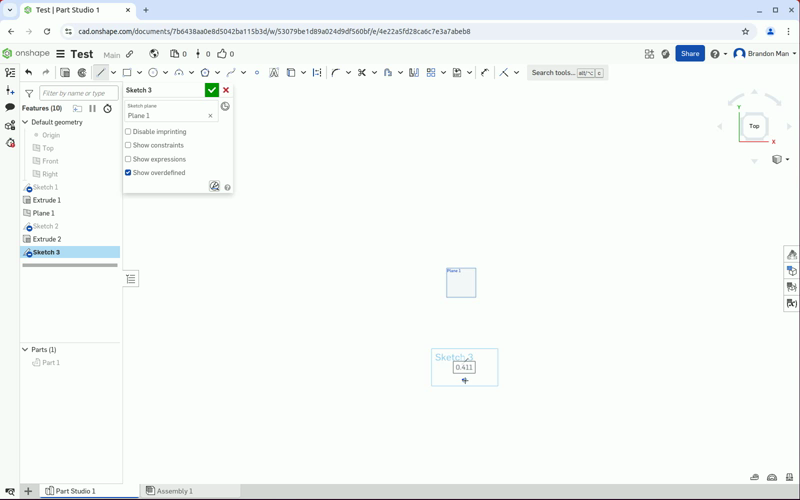
key_down(shift)
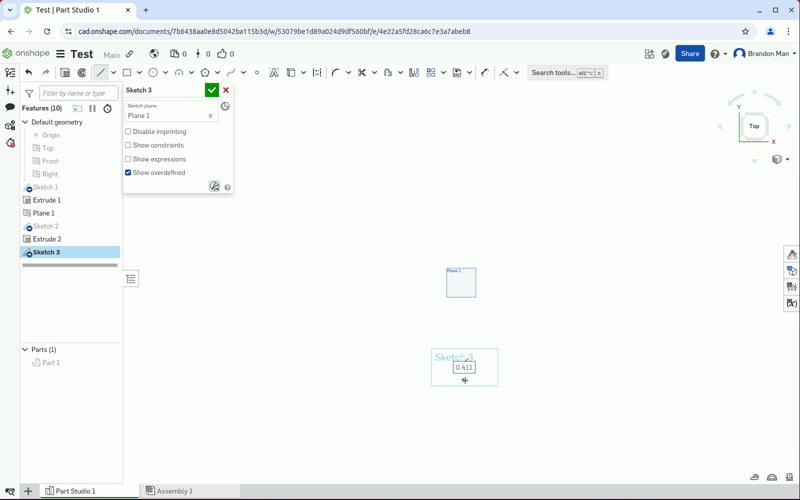
mouse_move(465, 186)
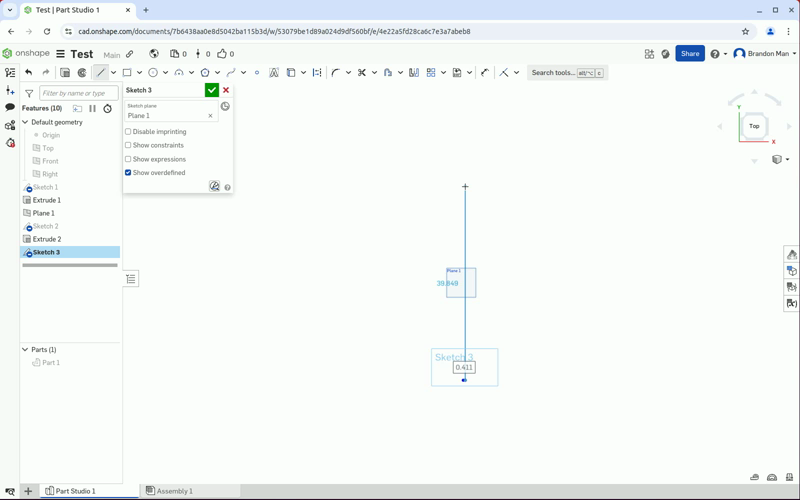
click(465, 186)
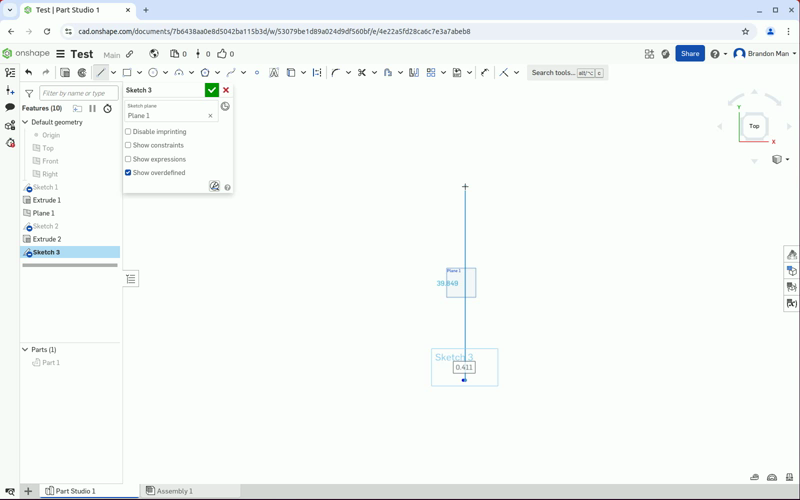
key_up(shift)
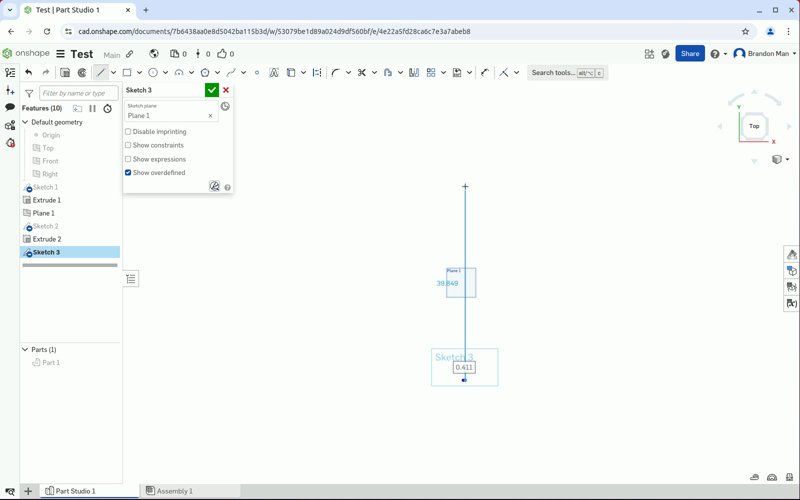
key_down(shift)
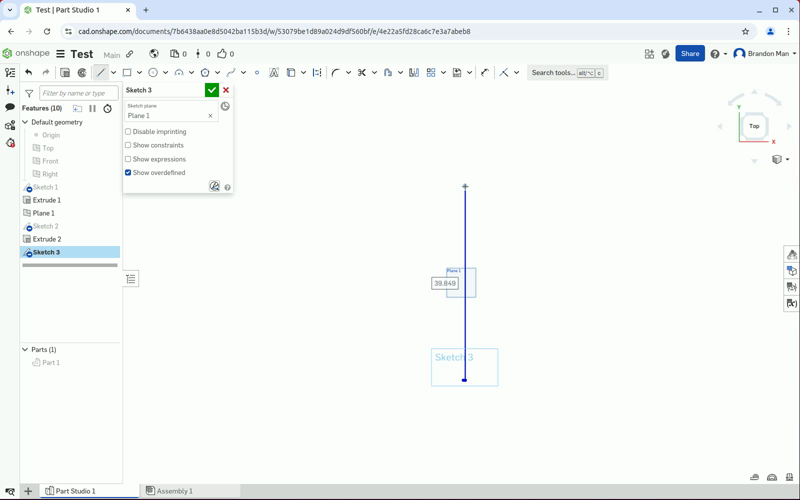
mouse_move(495, 186)
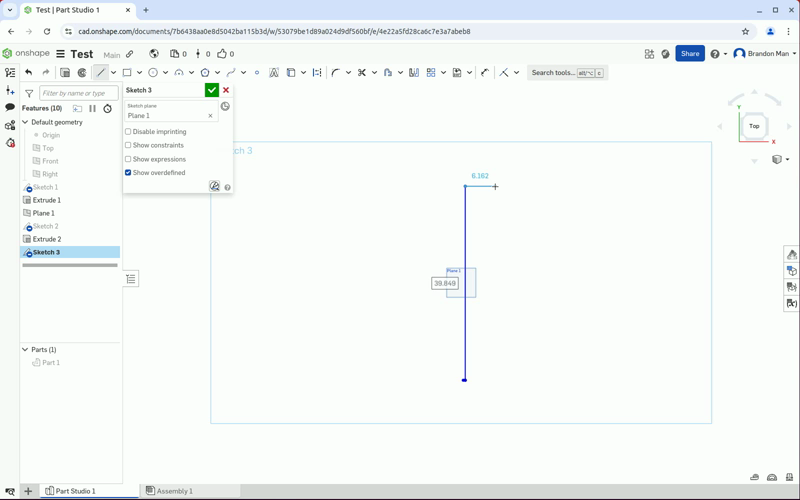
mouse_move(463, 186)
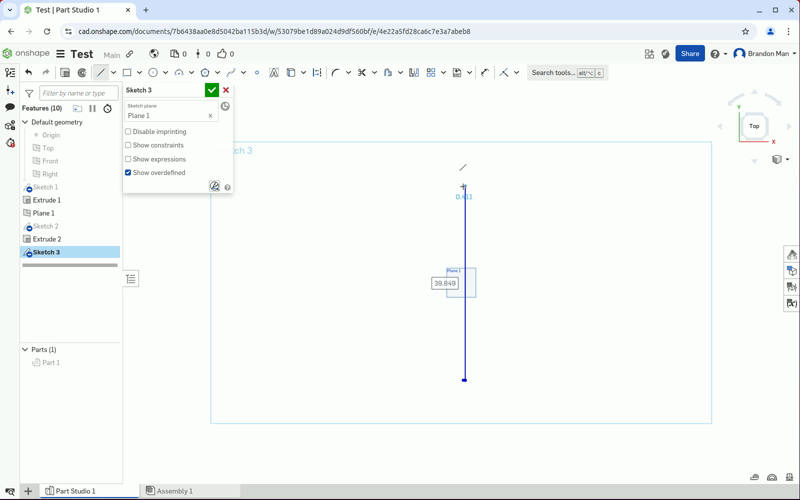
scroll(6)
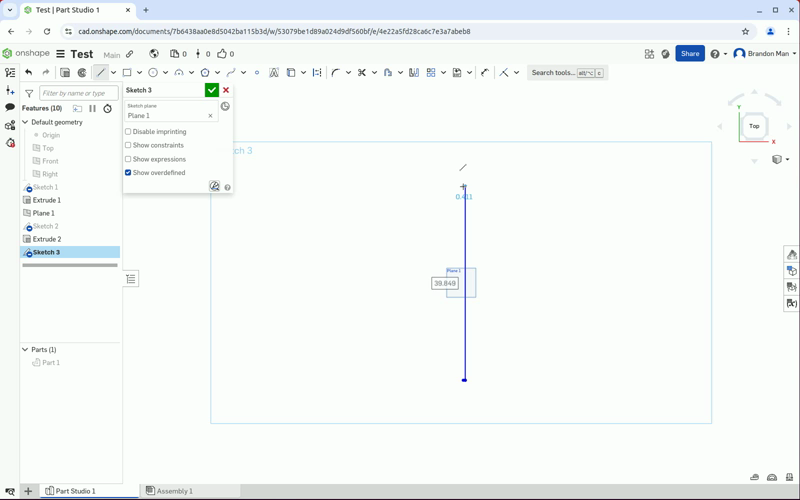
scroll(6)
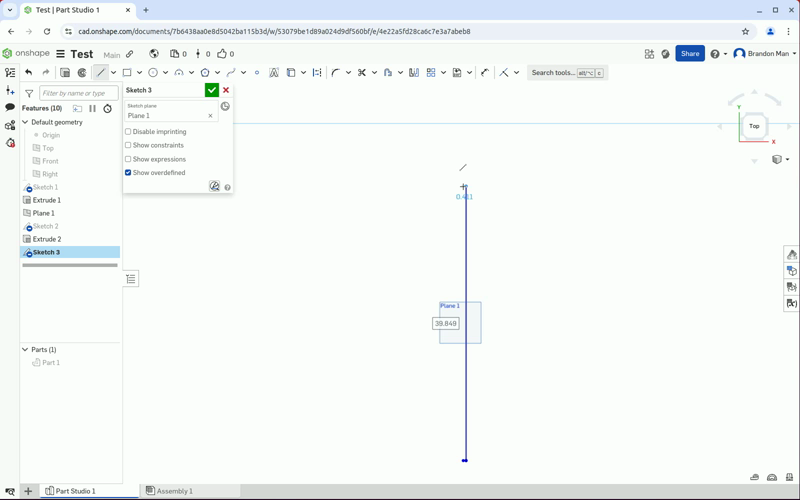
scroll(6)
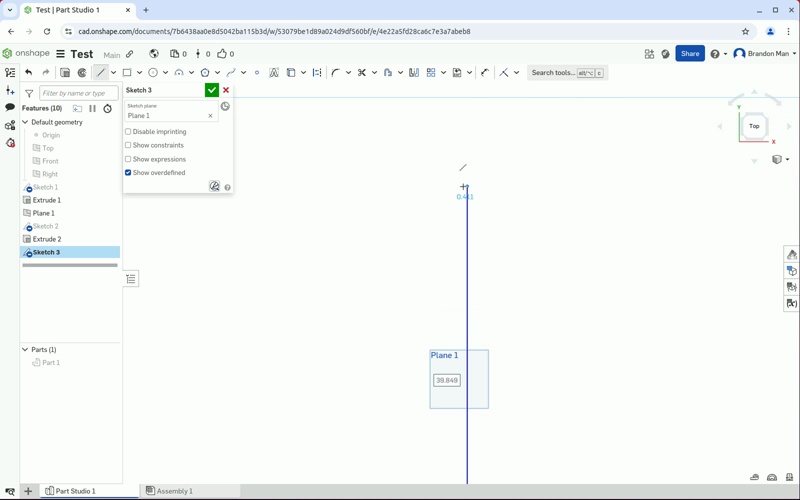
scroll(6)
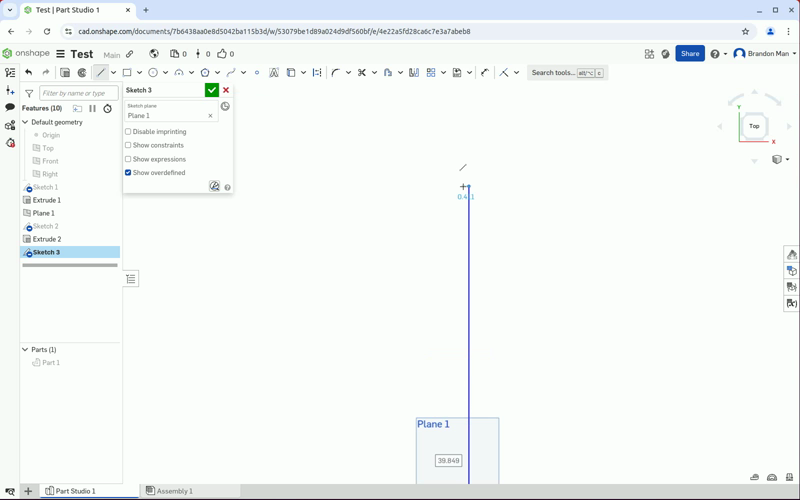
scroll(6)
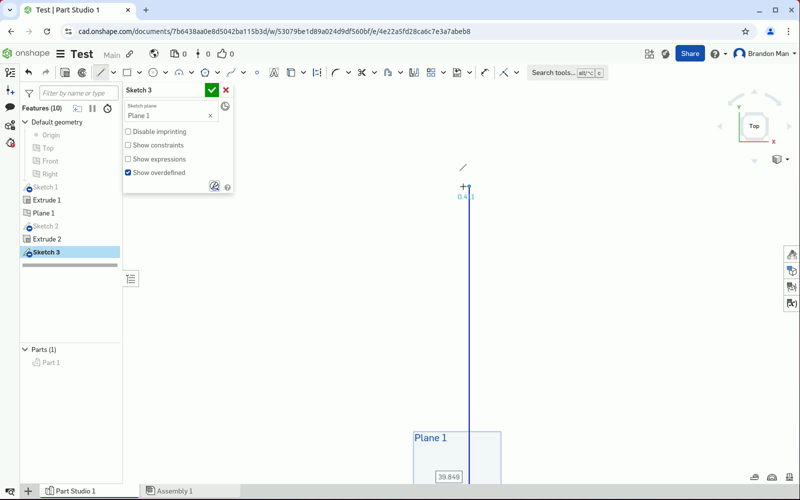
scroll(6)
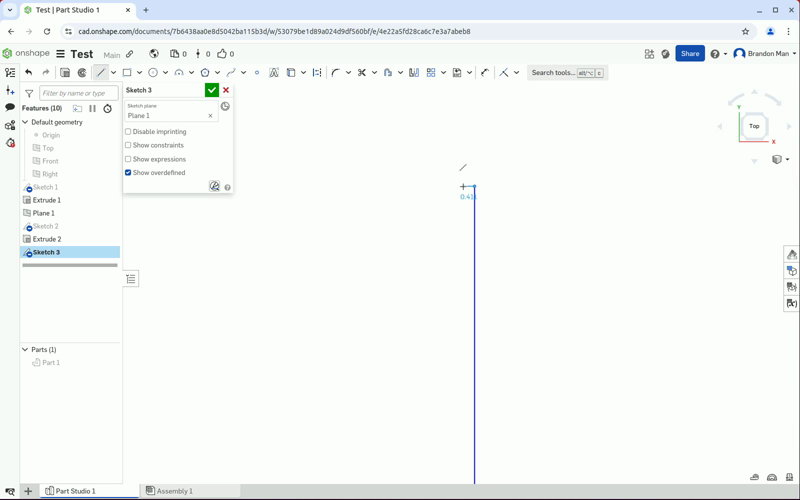
scroll(6)
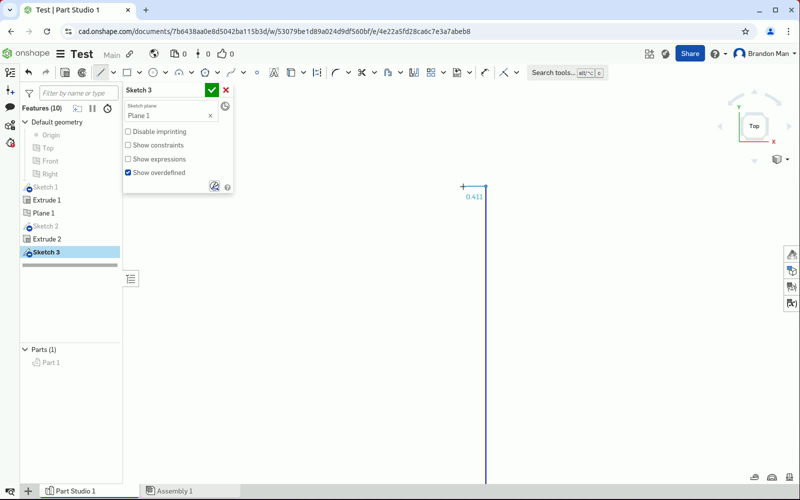
click(463, 186)
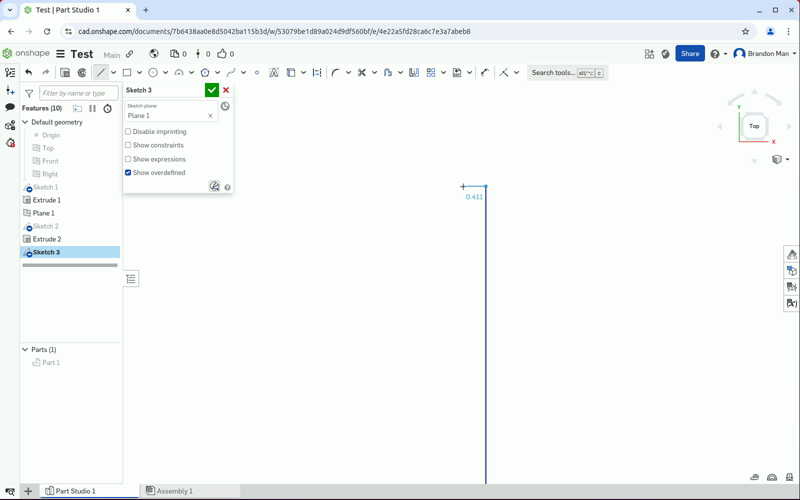
scroll(-6)
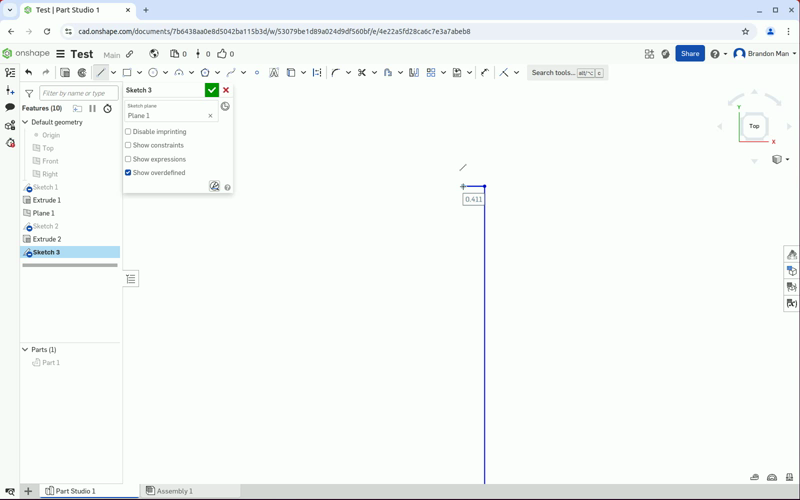
scroll(-6)
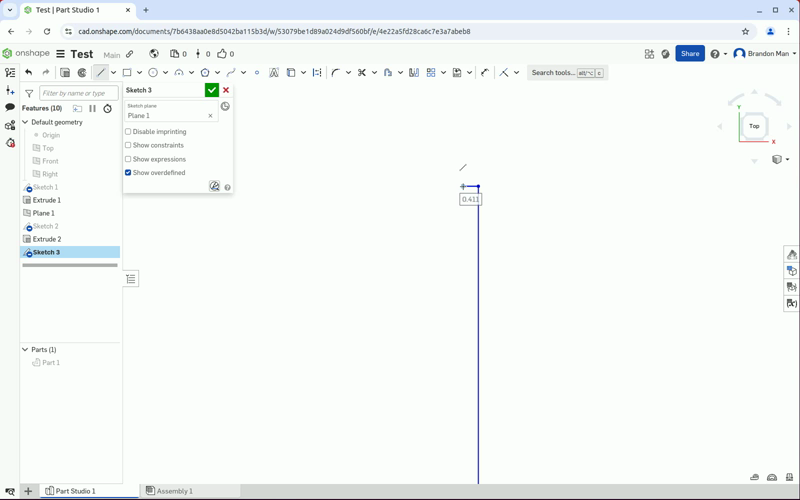
scroll(-6)
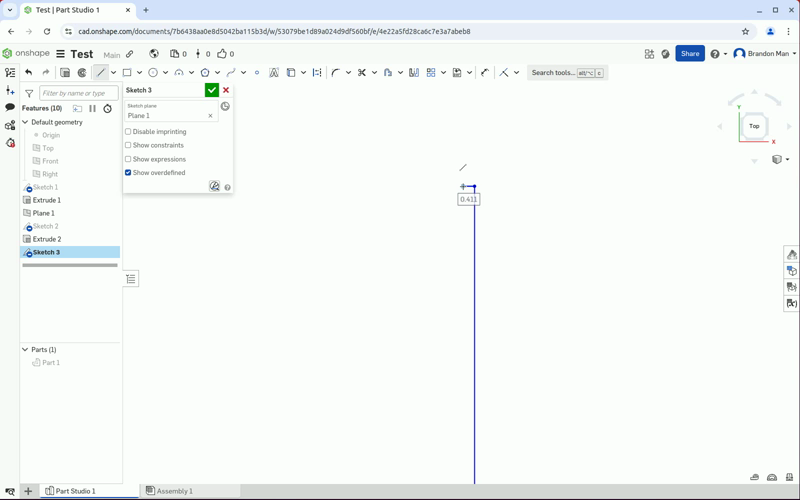
scroll(-6)
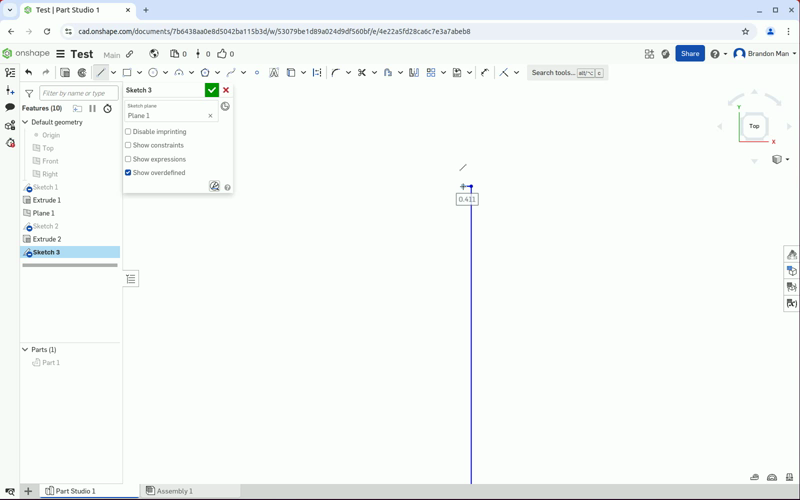
scroll(-6)
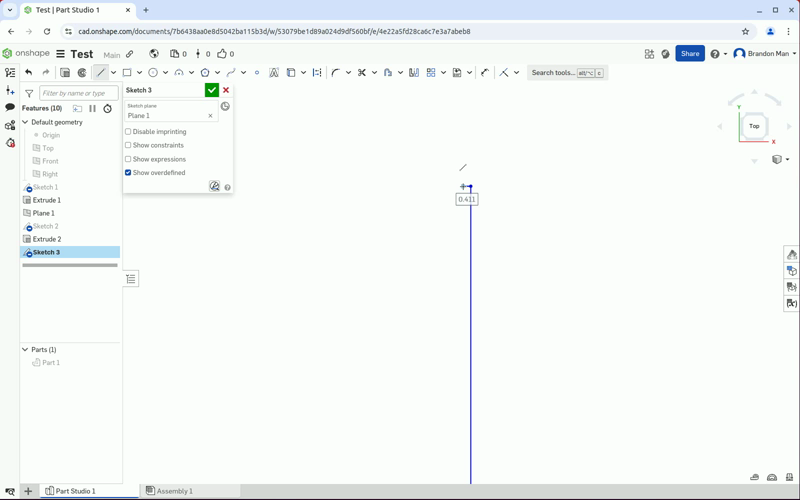
scroll(-6)
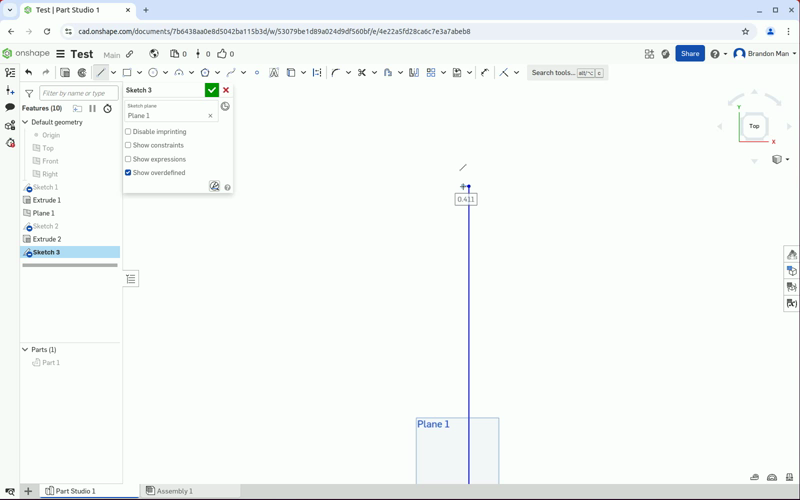
scroll(-6)
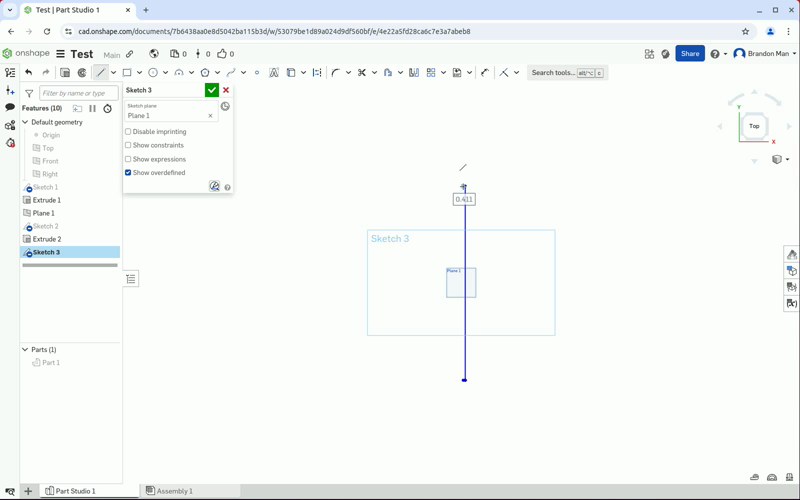
key_up(shift)
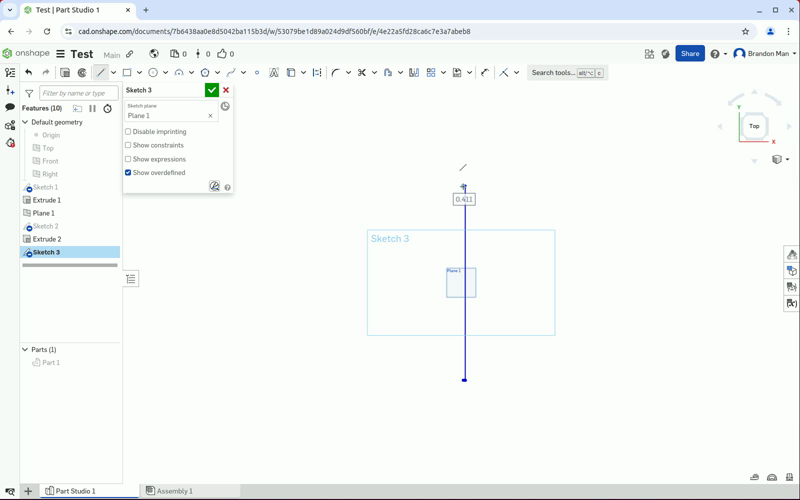
key_down(shift)
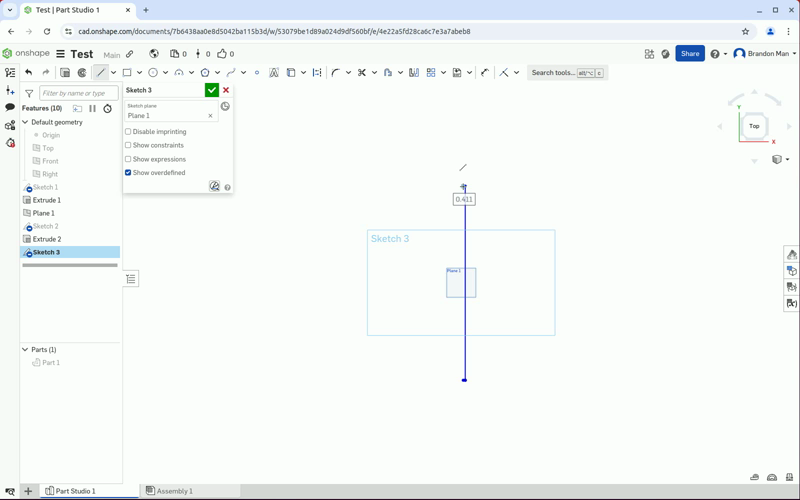
mouse_move(463, 380)
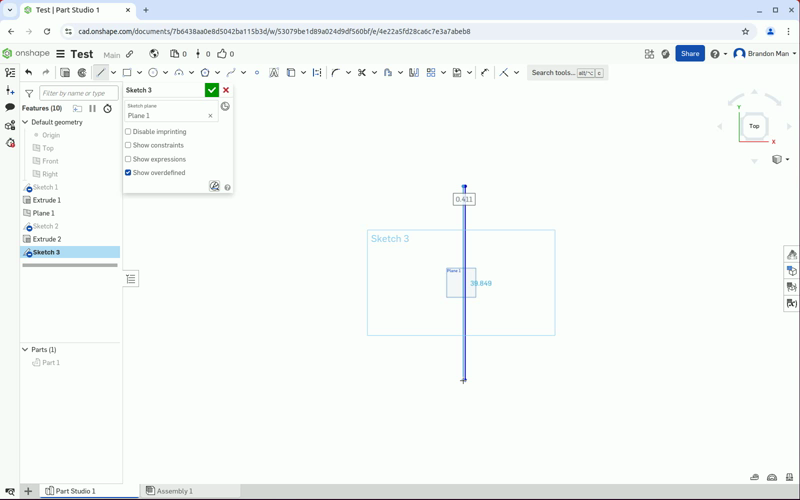
scroll(6)
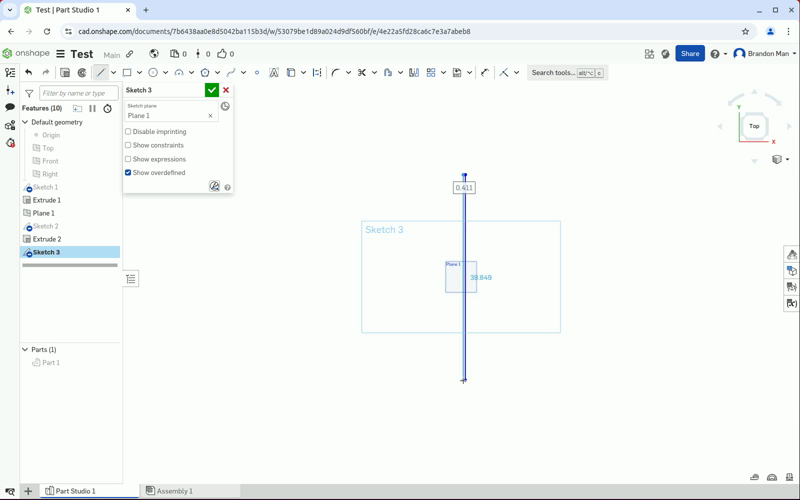
scroll(6)
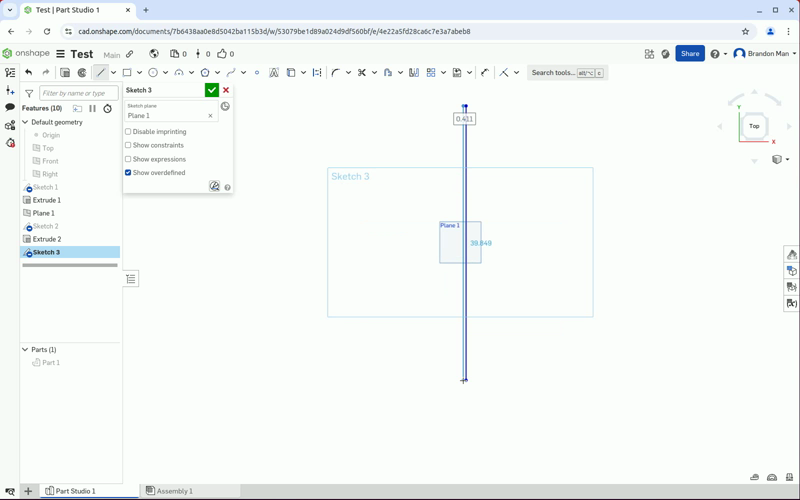
scroll(6)
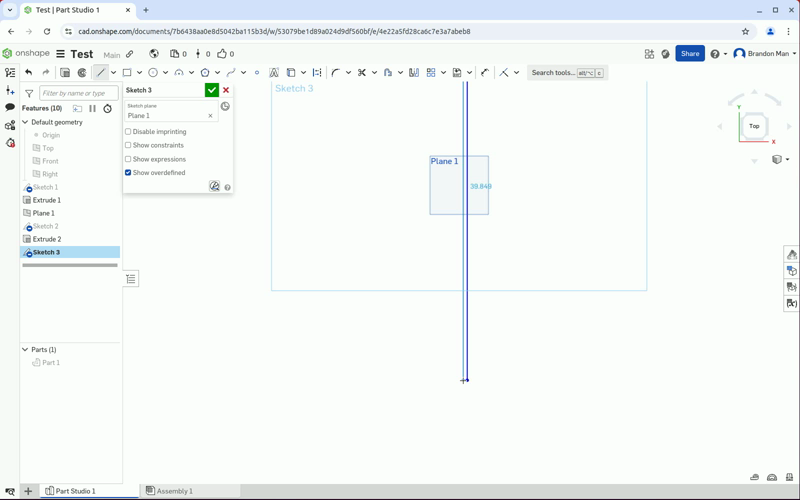
scroll(6)
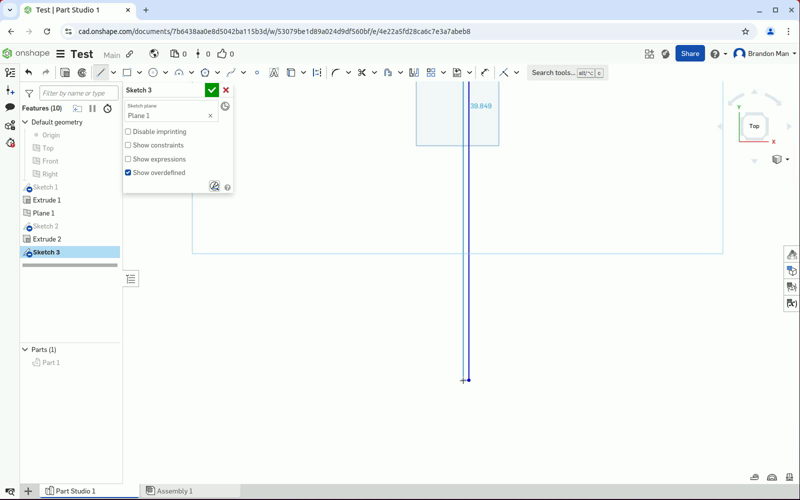
scroll(6)
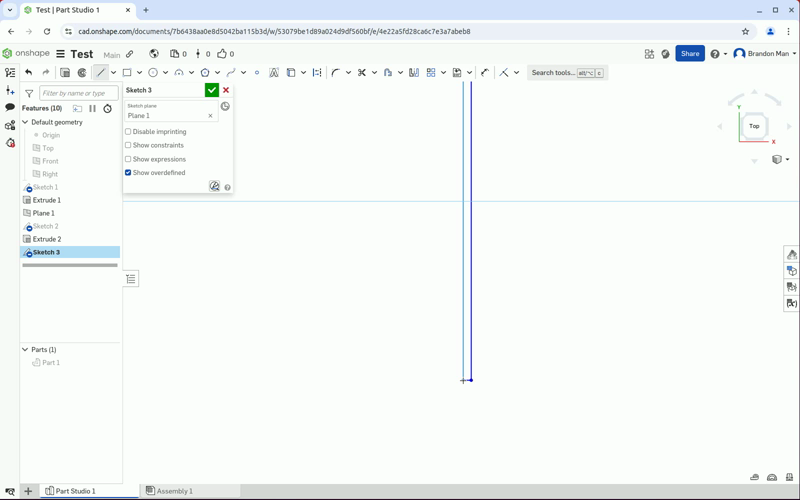
scroll(6)
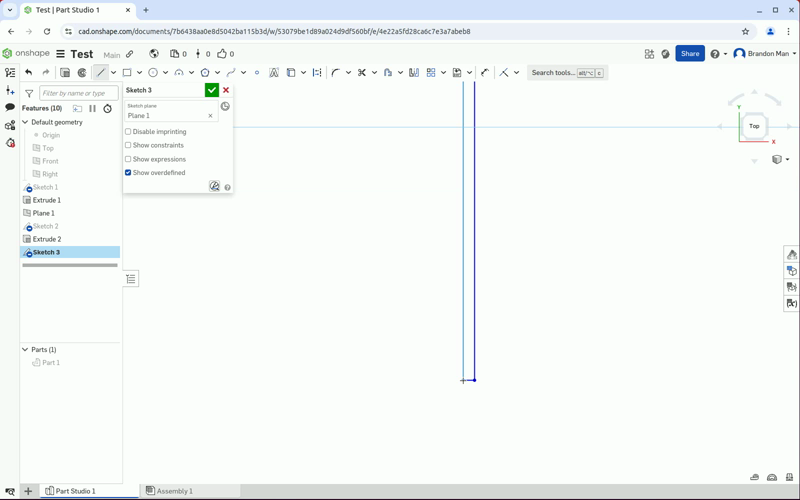
scroll(6)
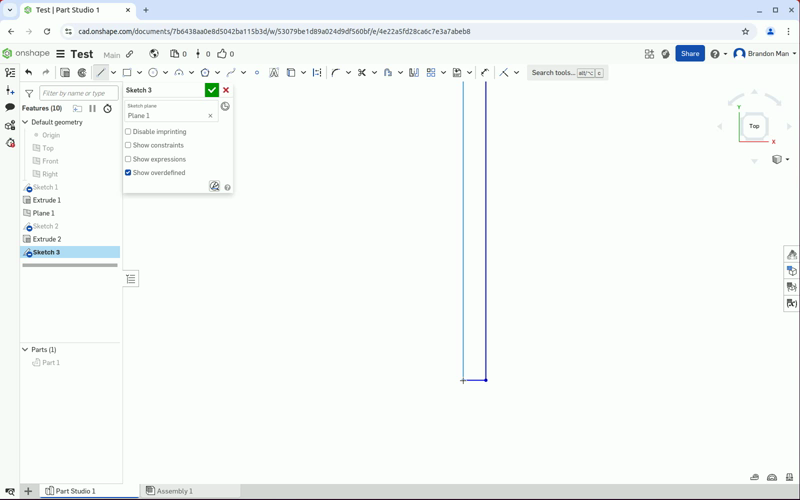
key_up(shift)
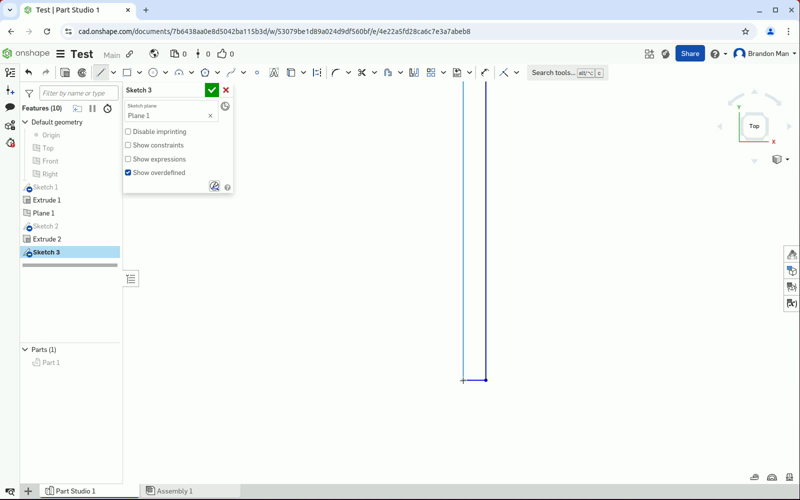
click(463, 380)
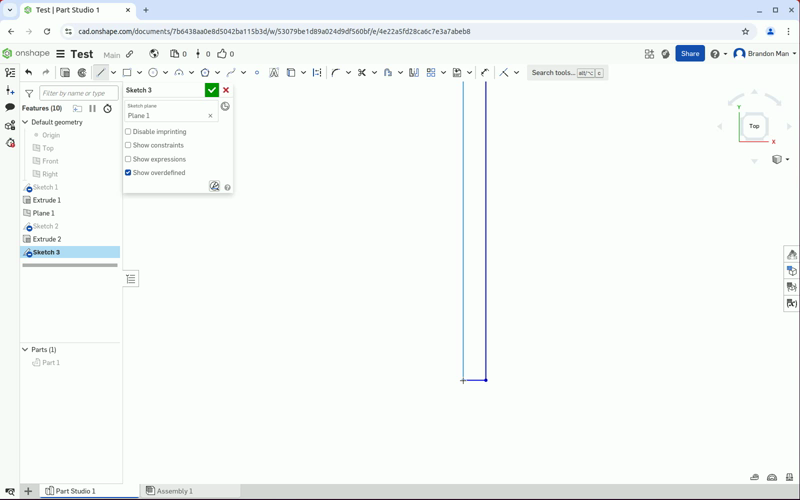
scroll(-6)
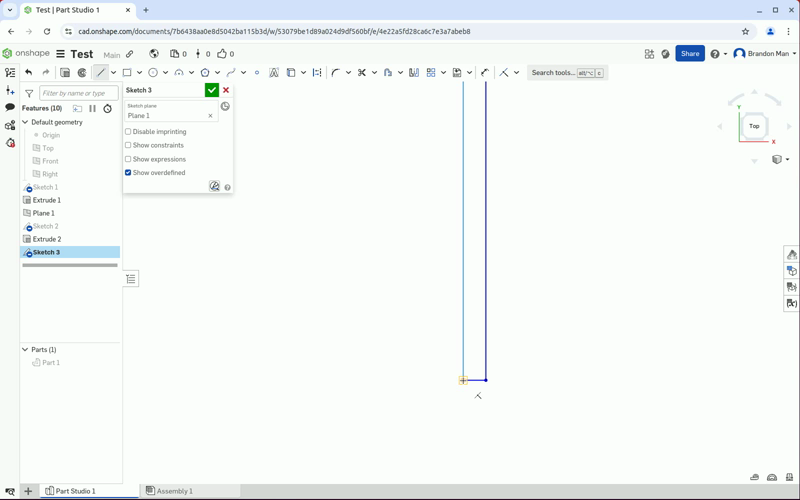
scroll(-6)
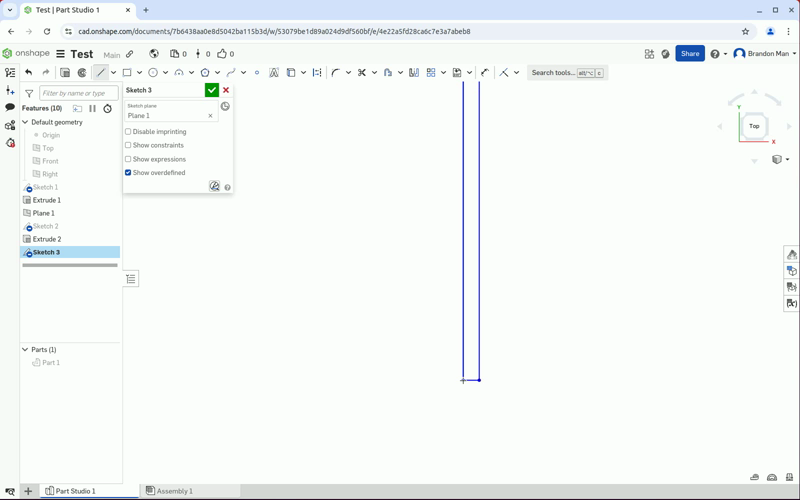
scroll(-6)
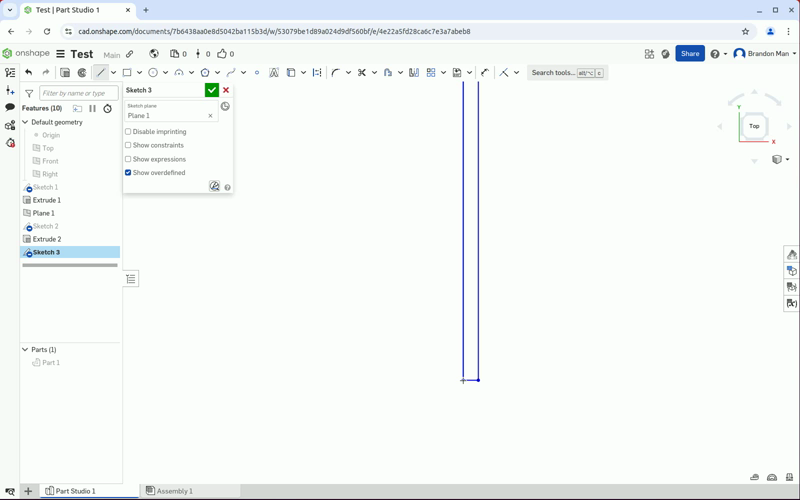
scroll(-6)
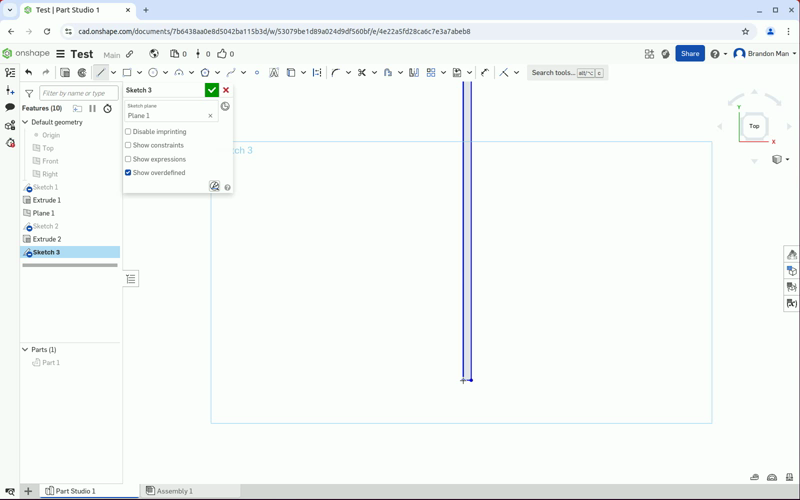
scroll(-6)
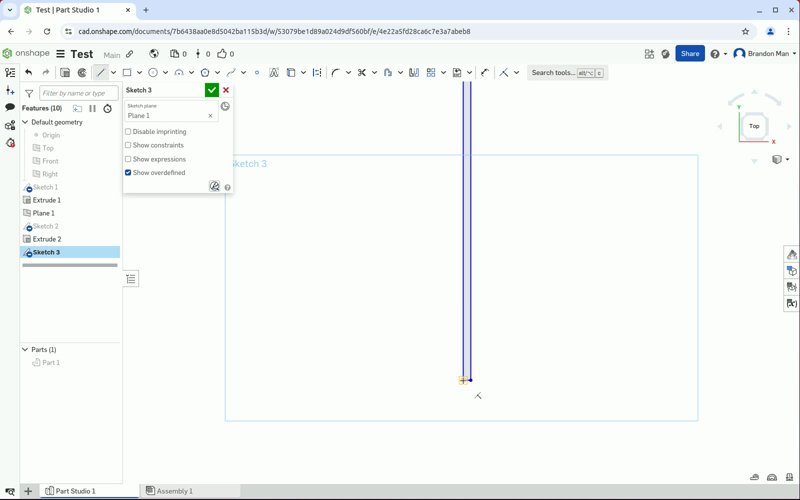
scroll(-6)
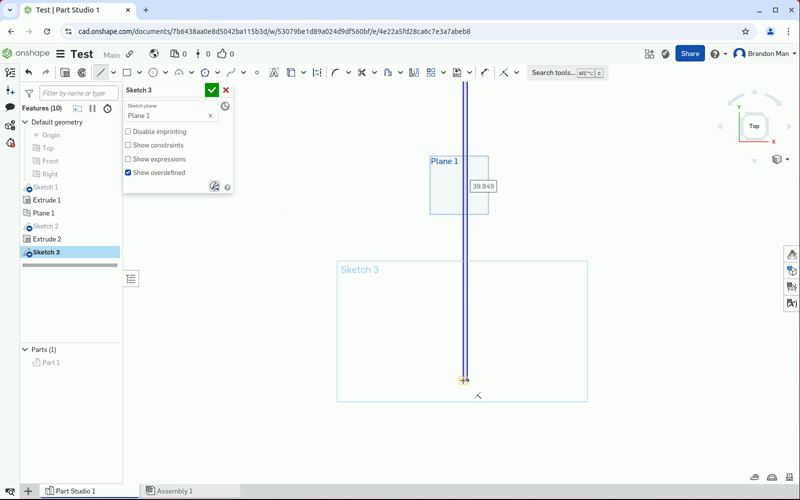
scroll(-6)
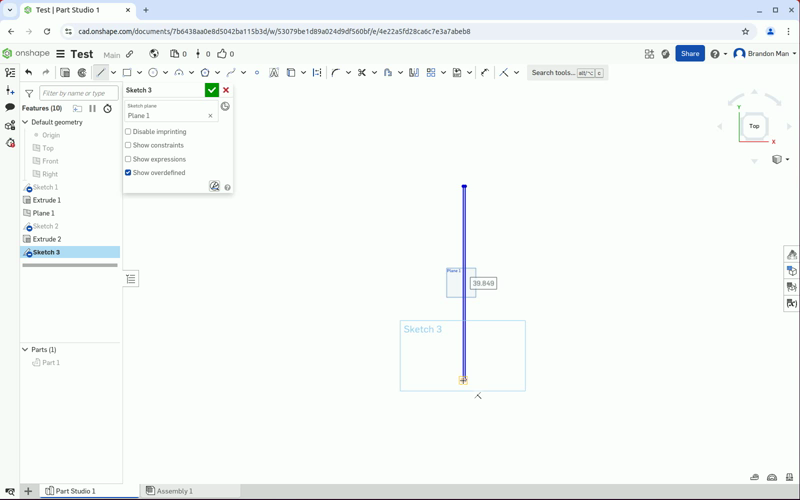
key(esc)
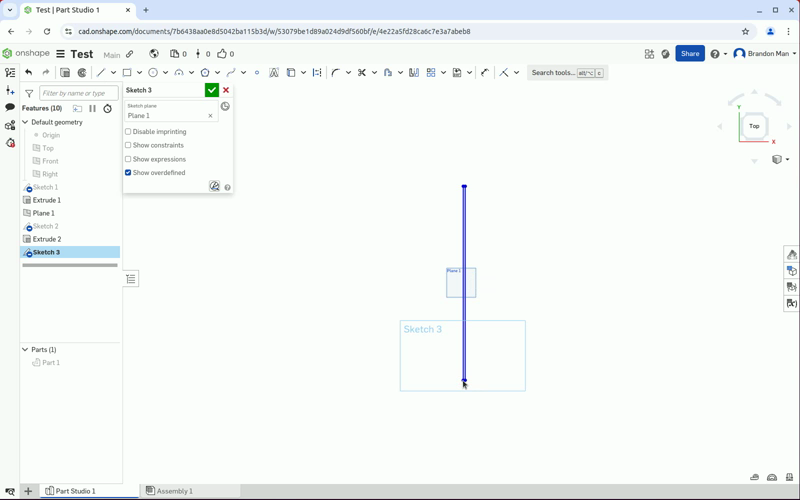
mouse_move(464, 189)
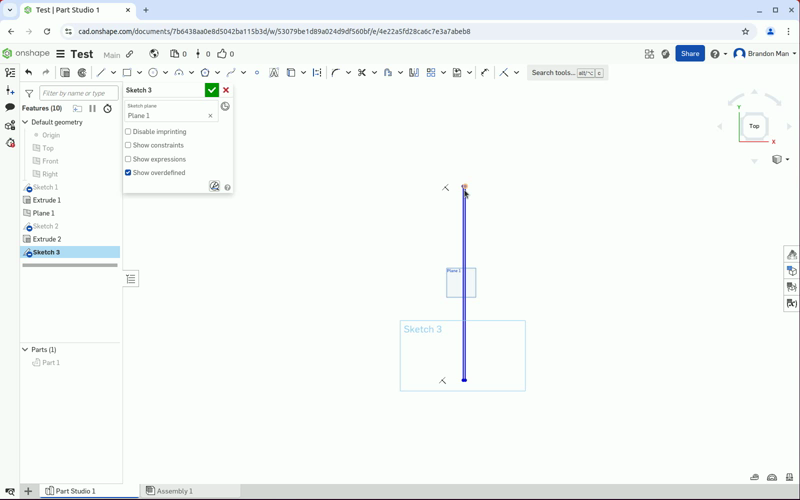
scroll(6)
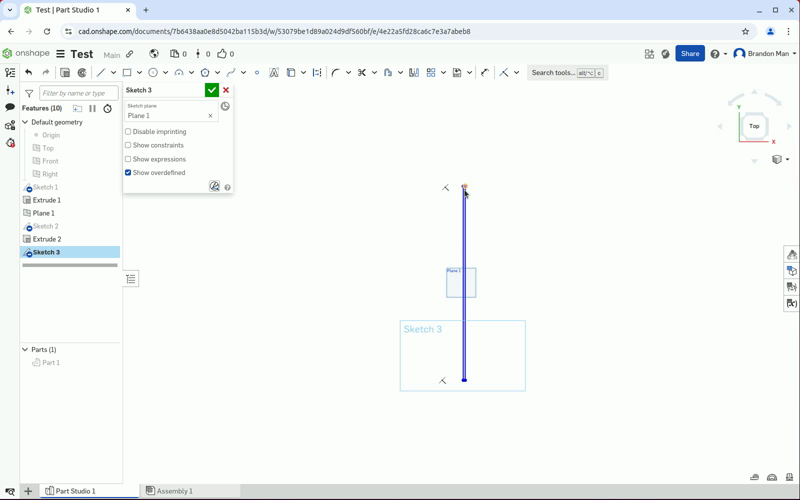
scroll(6)
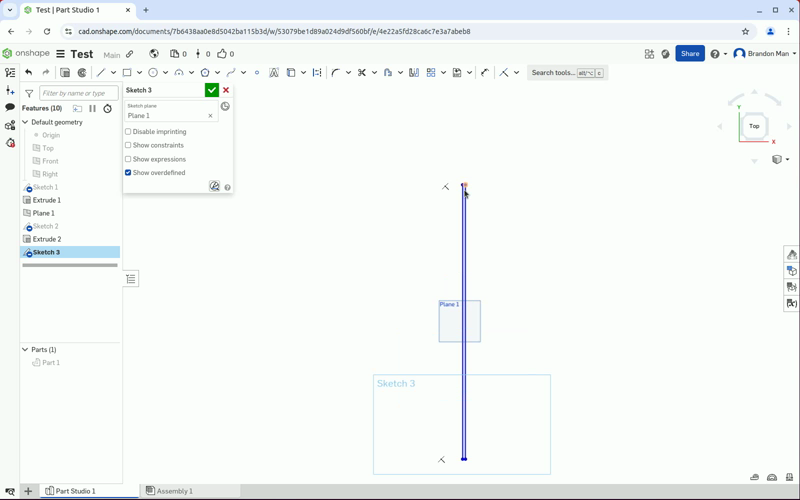
scroll(6)
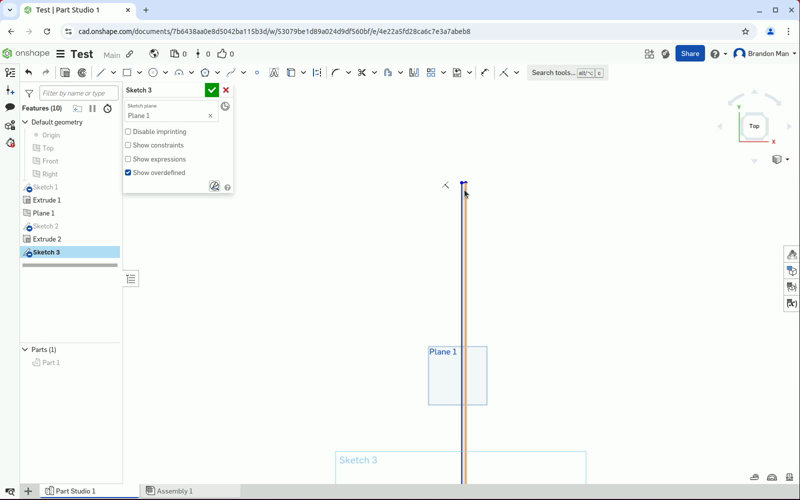
scroll(6)
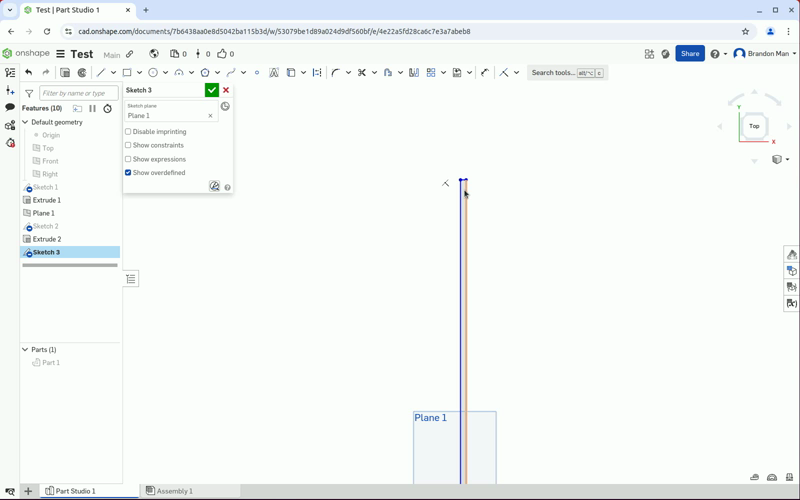
scroll(6)
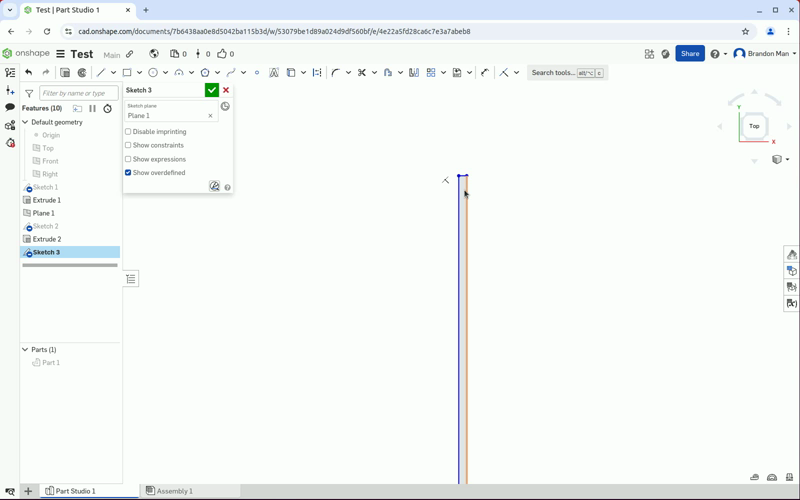
scroll(6)
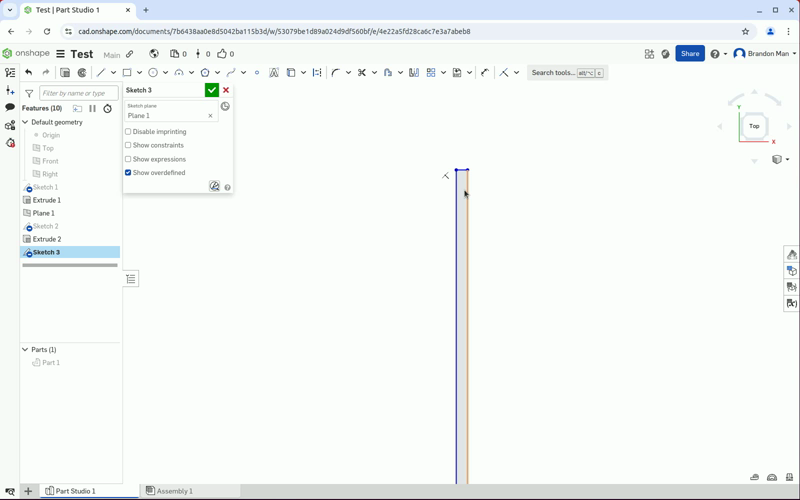
scroll(6)
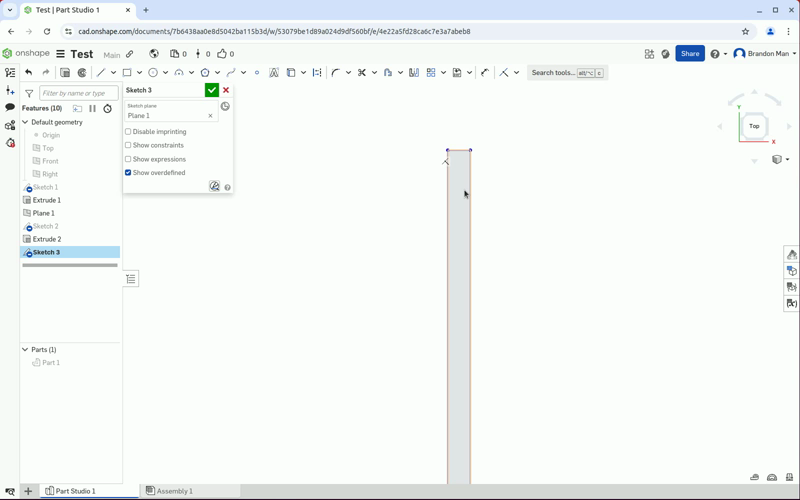
click(464, 189)
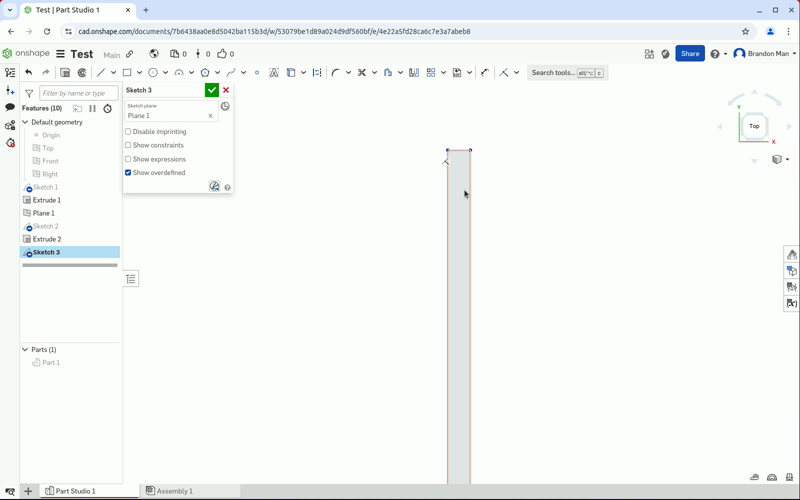
scroll(-6)
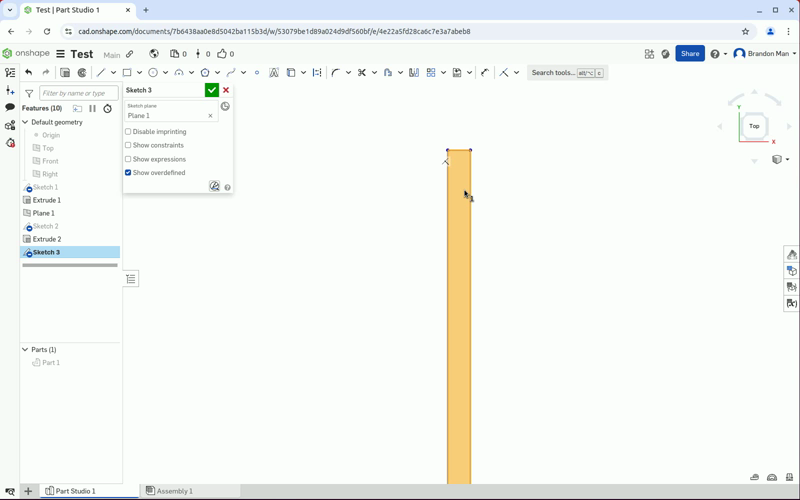
scroll(-6)
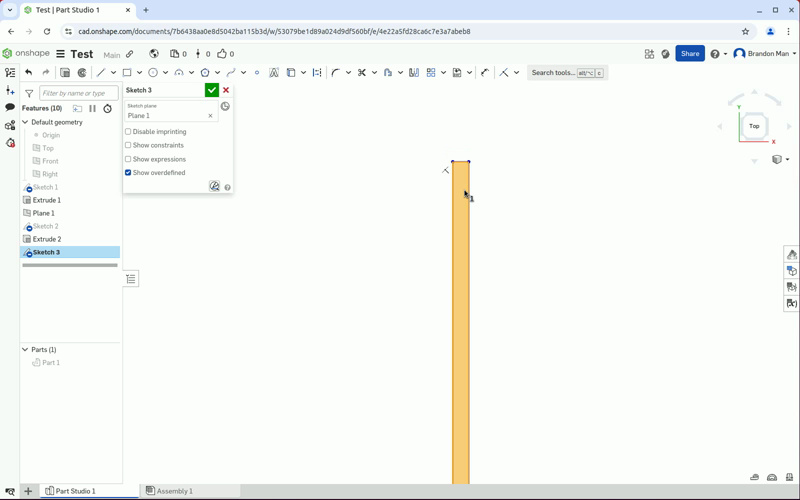
scroll(-6)
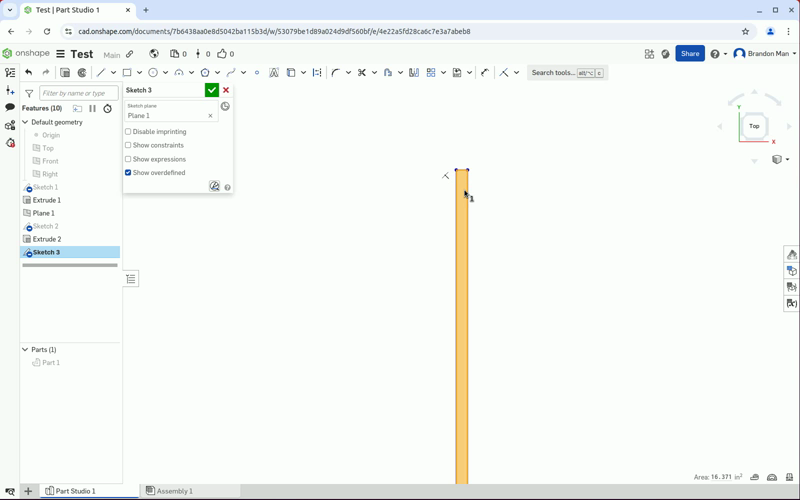
scroll(-6)
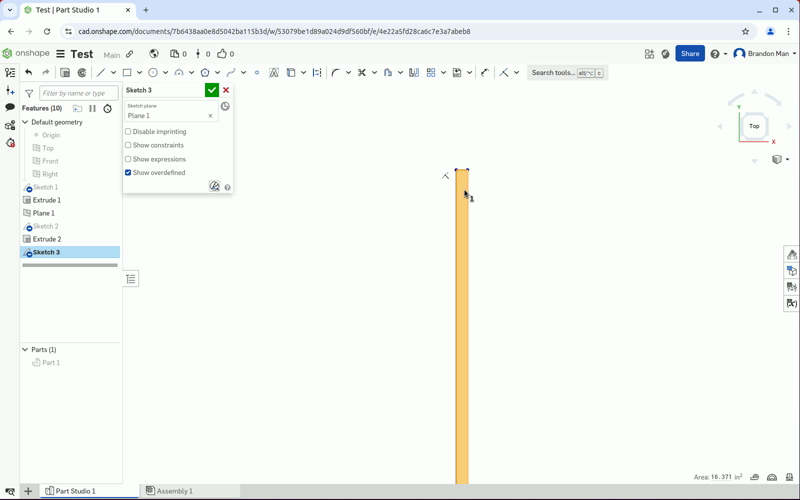
scroll(-6)
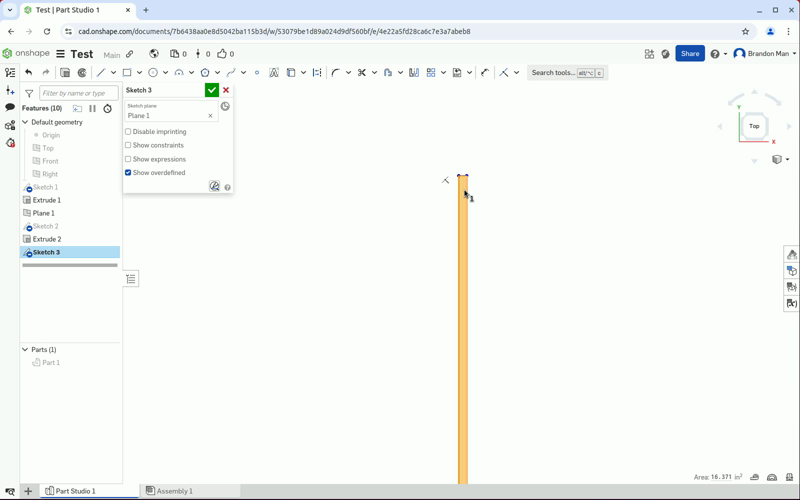
scroll(-6)
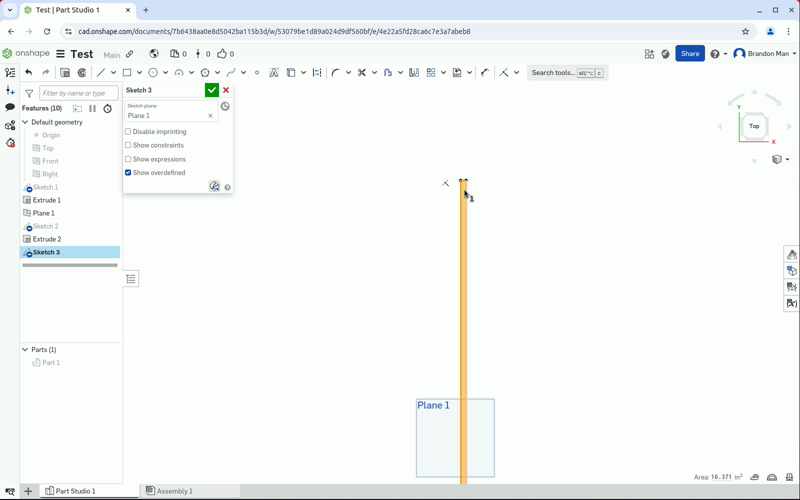
scroll(-6)
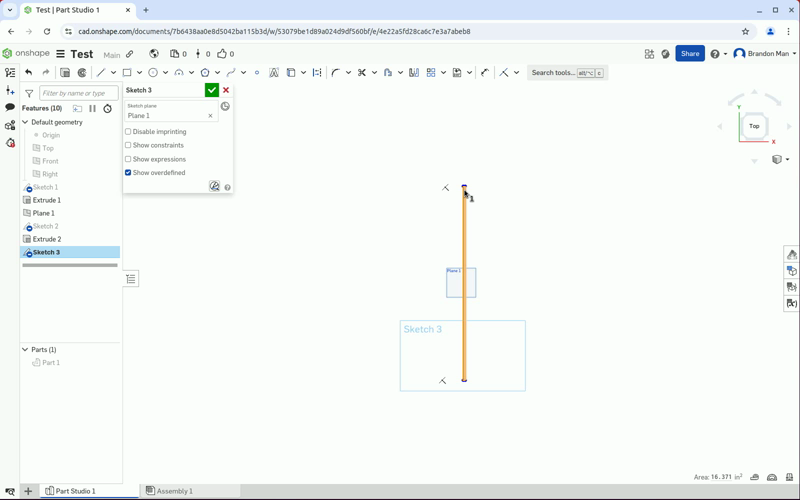
mouse_move(73, 352)
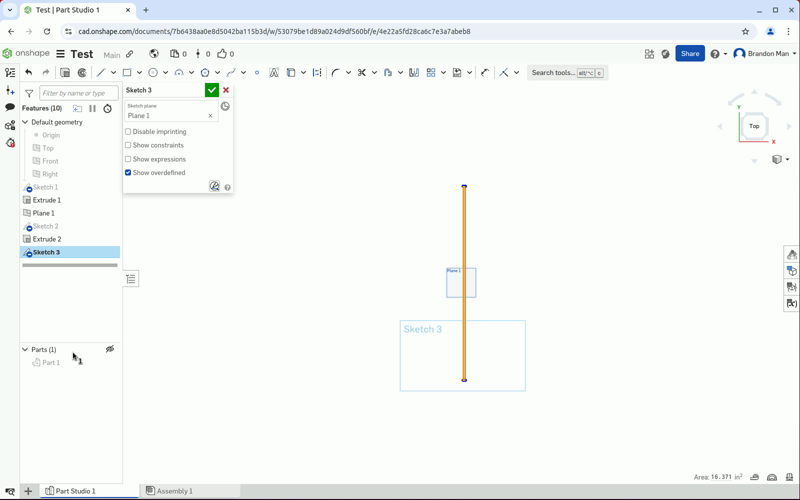
key(shift+y)
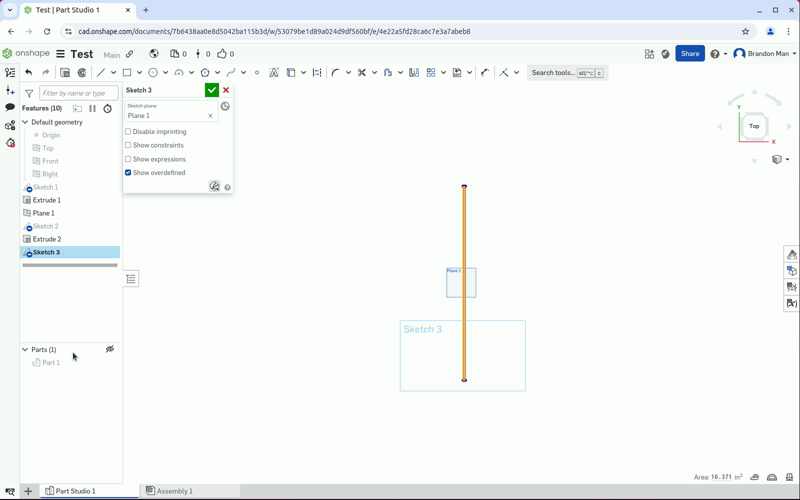
key(shift+e)
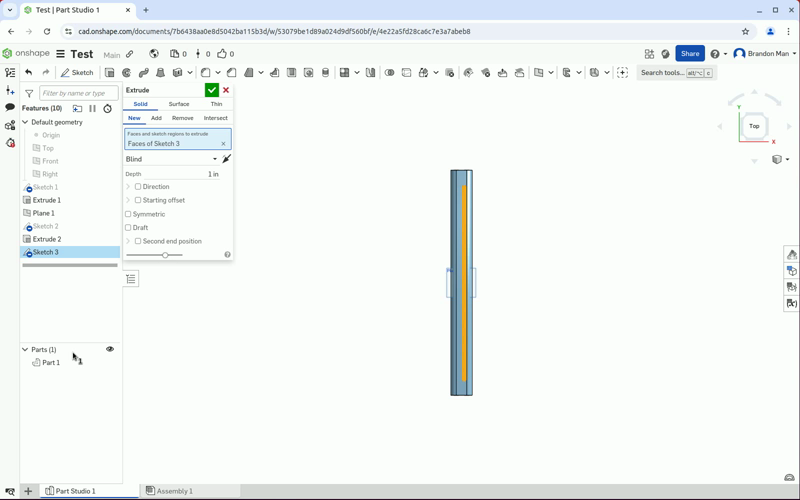
mouse_move(143, 106)
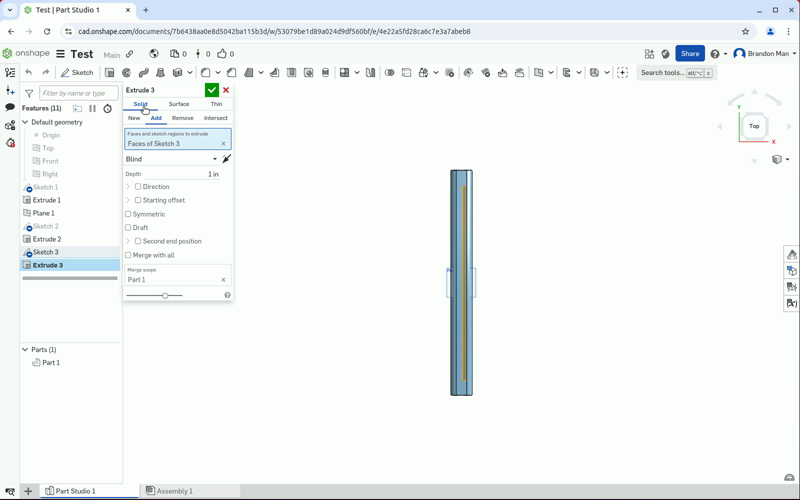
click(143, 106)
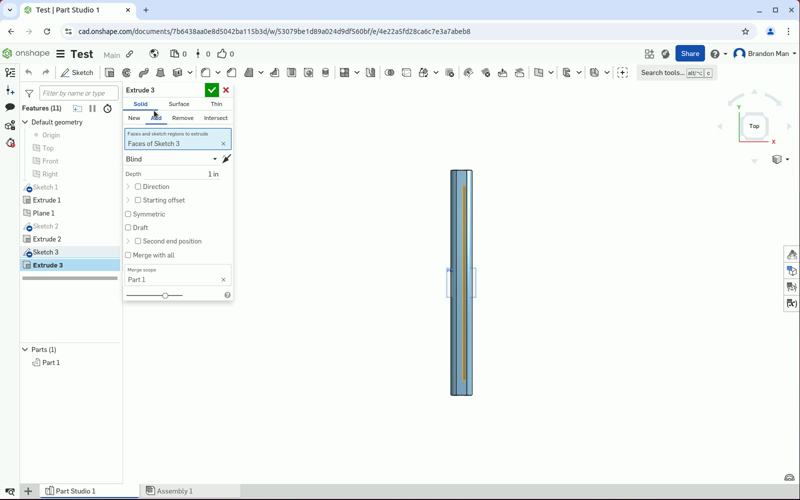
mouse_move(186, 120)
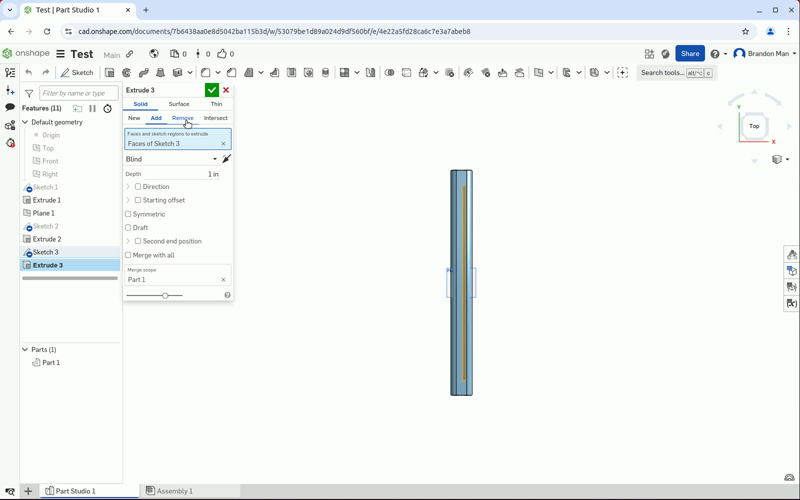
click(186, 120)
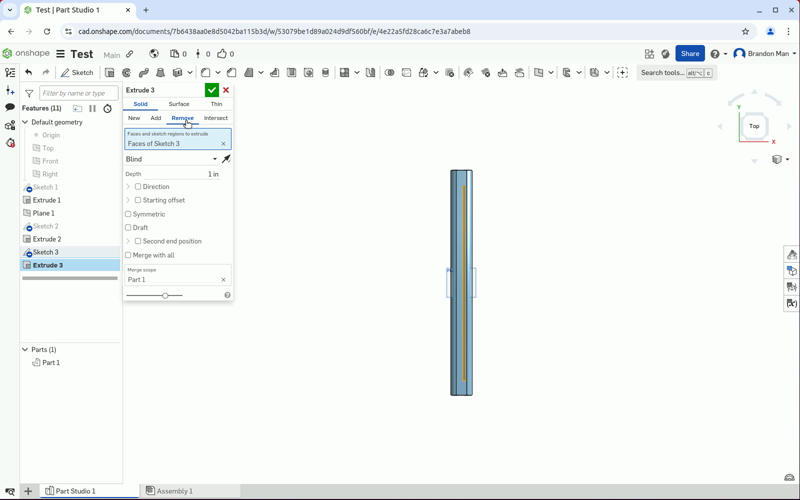
key(tab, 4)
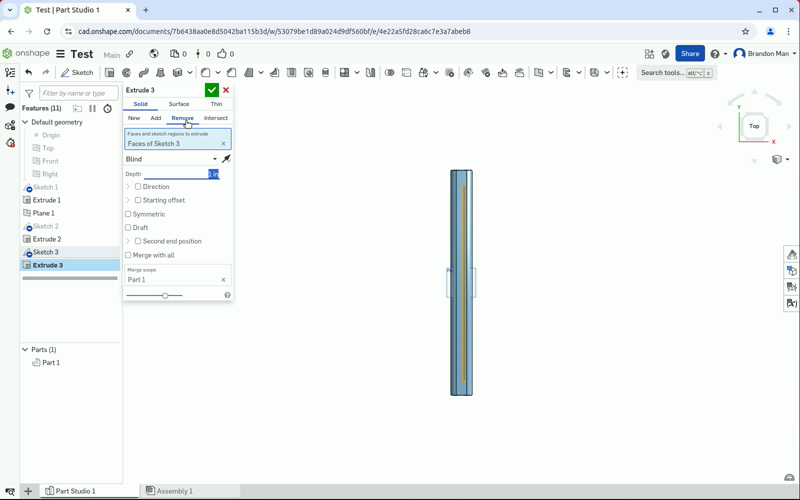
text(25.756)
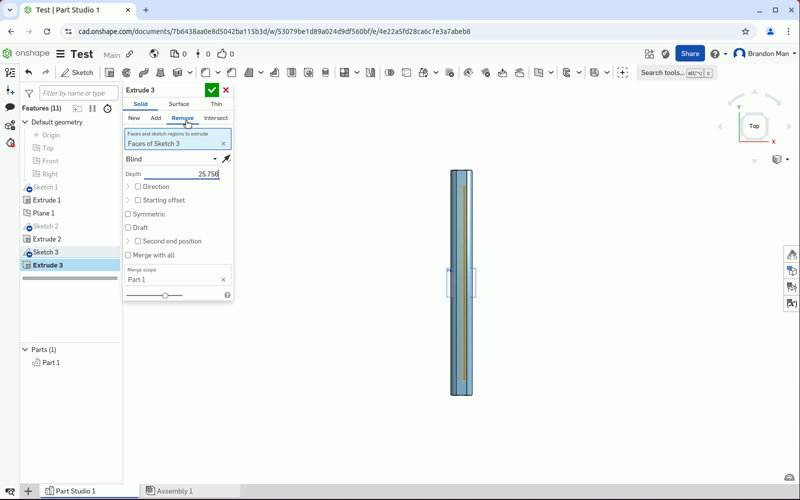
key(tab, 6)
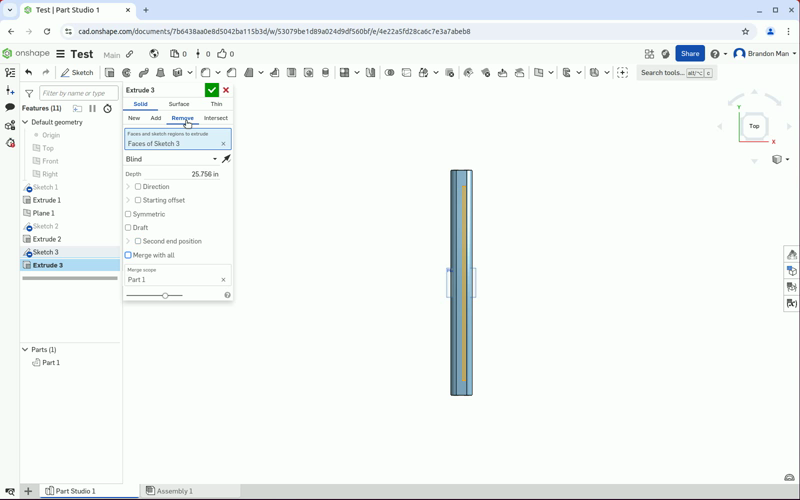
key(space)
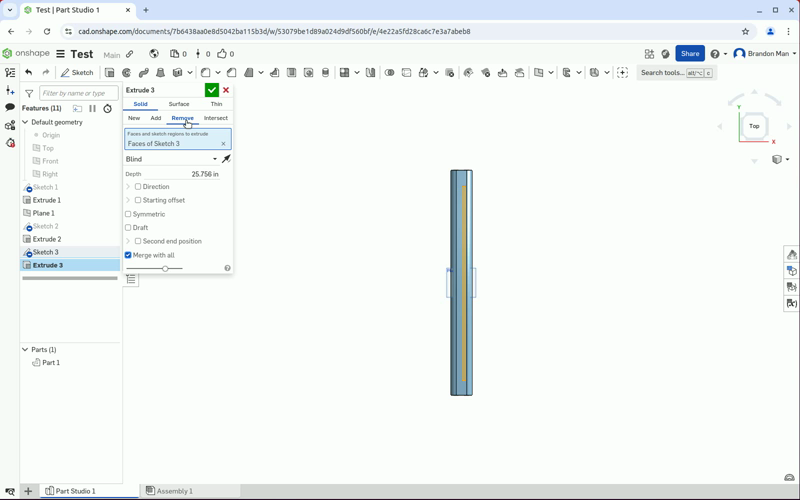
key(enter)
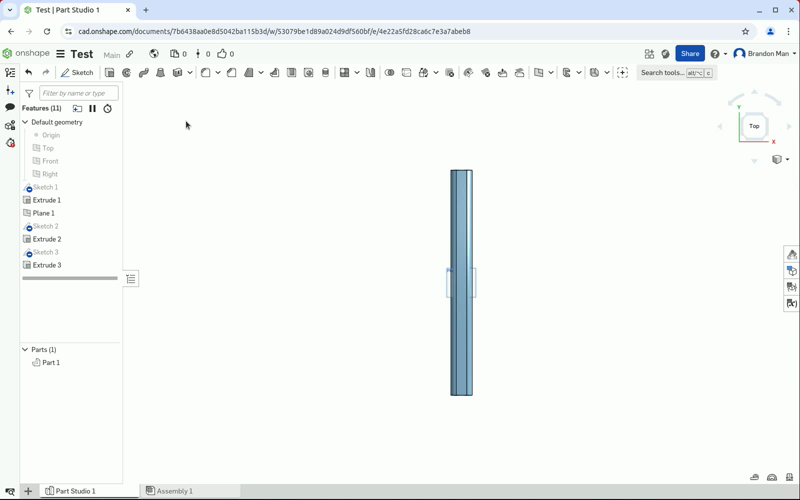
key(shift+h)
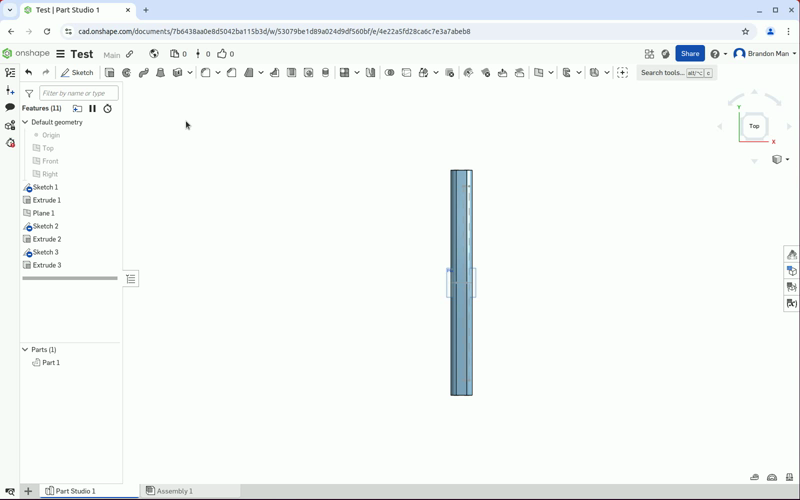
key(shift+h)
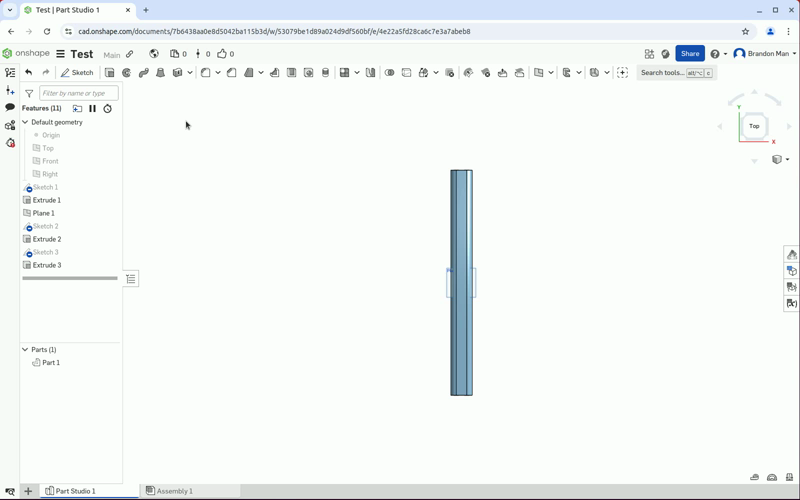
mouse_move(73, 189)
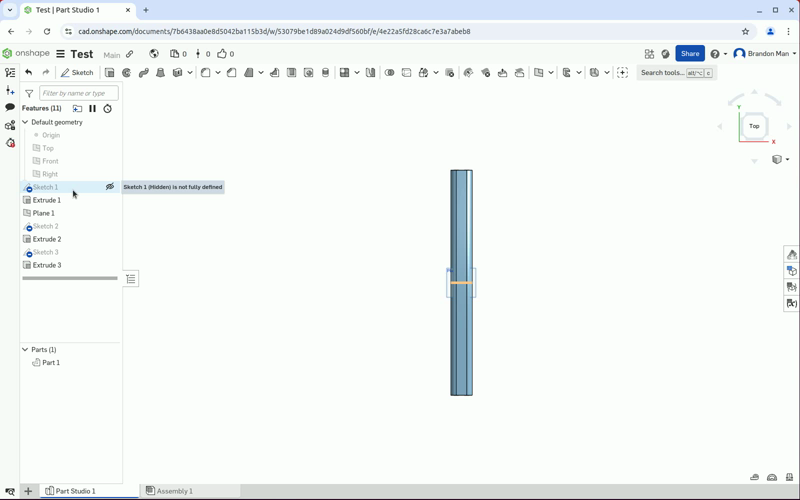
click(73, 189)
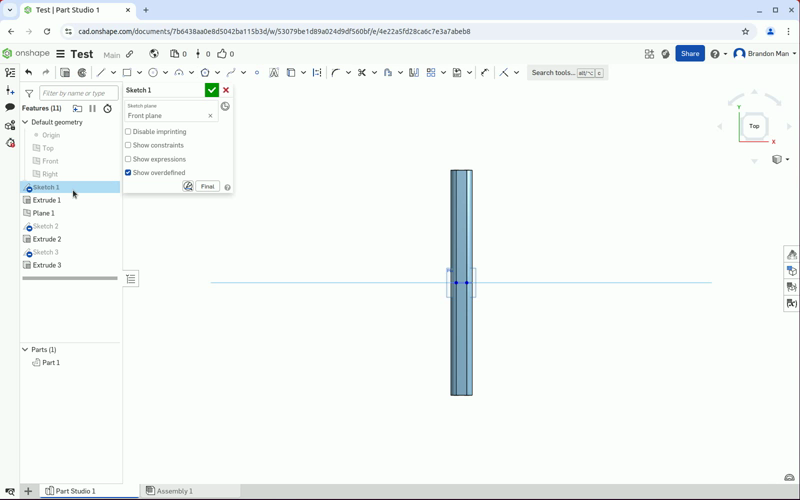
mouse_move(229, 92)
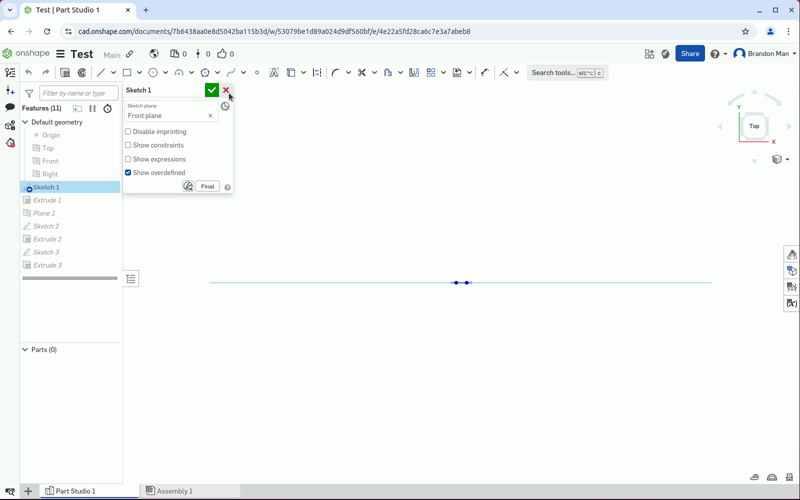
click(229, 92)
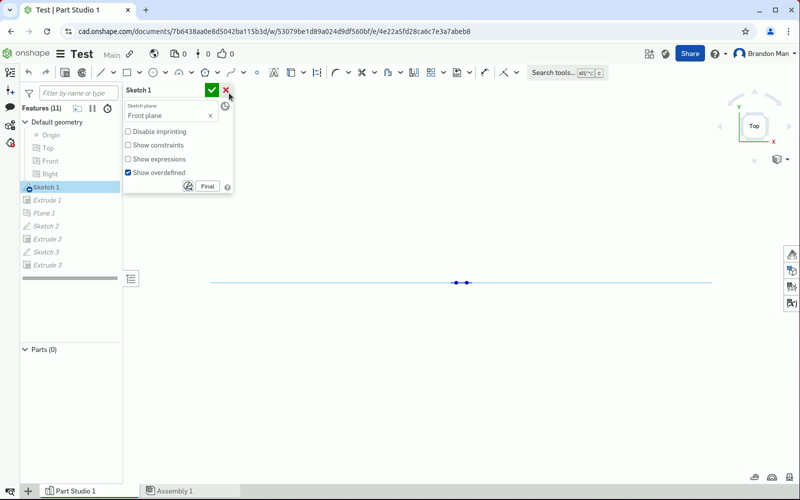
key(shift+s)
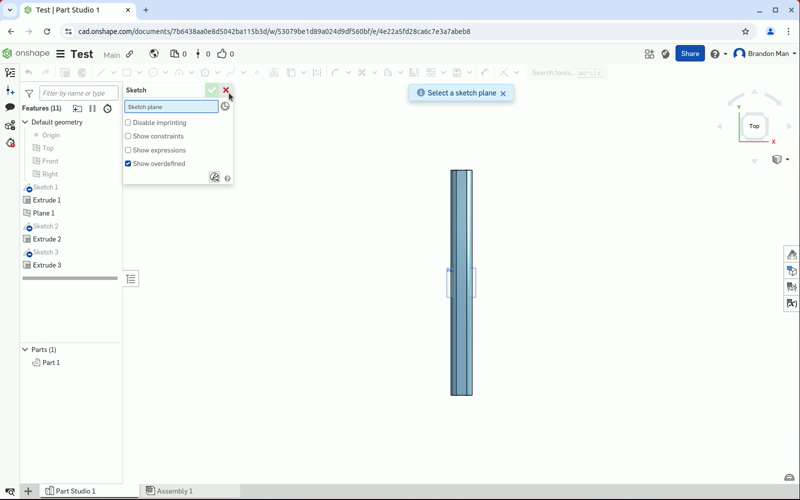
mouse_move(73, 215)
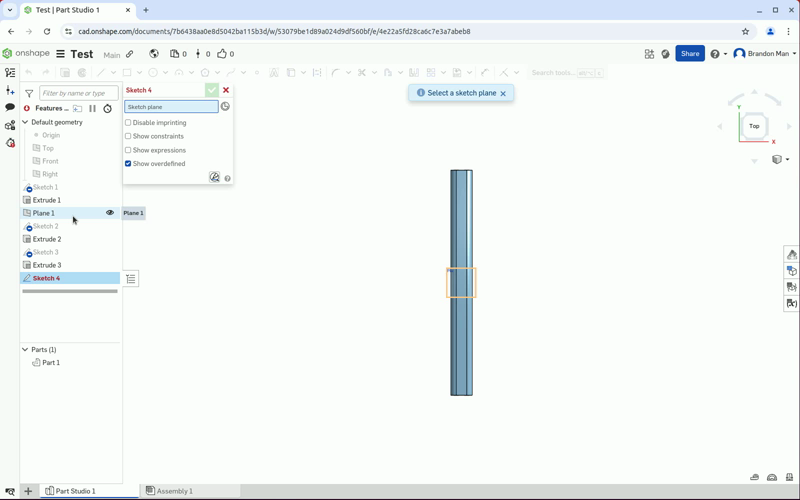
click(73, 215)
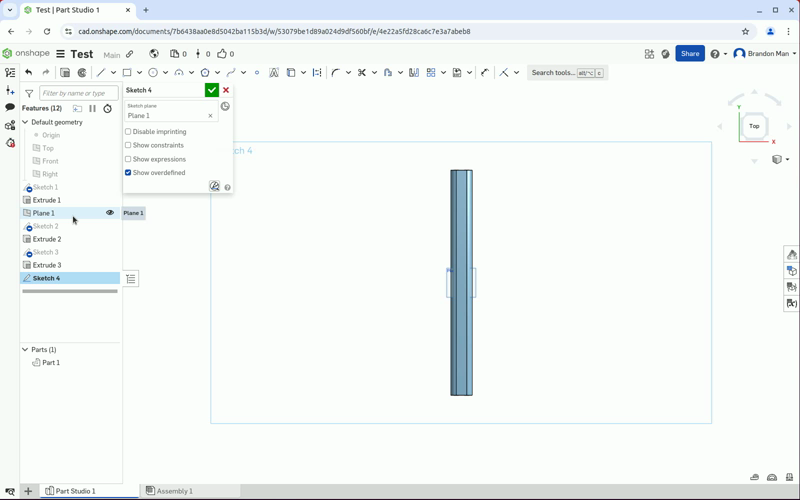
mouse_move(73, 352)
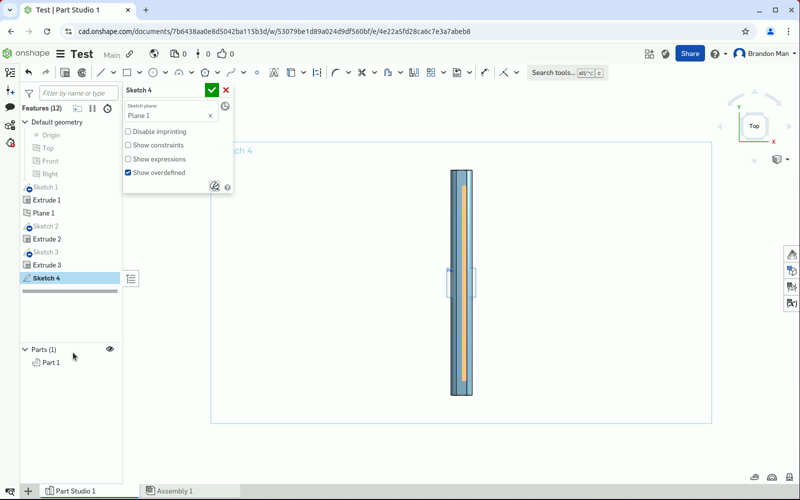
key(y)
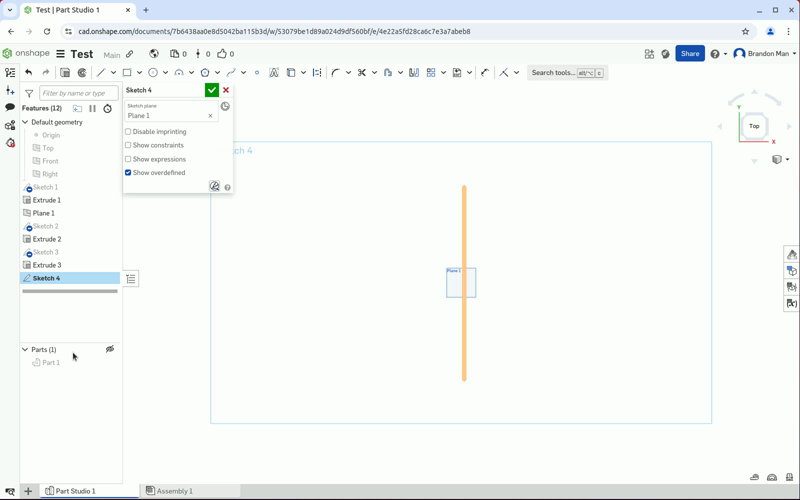
key(l)
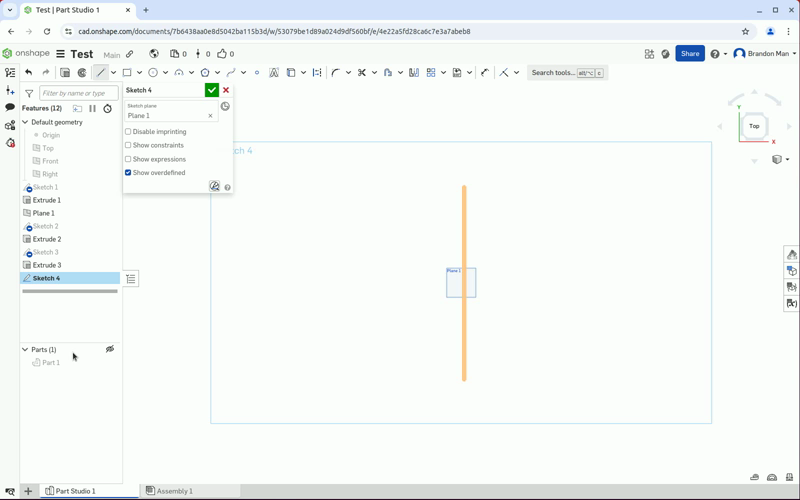
key_down(shift)
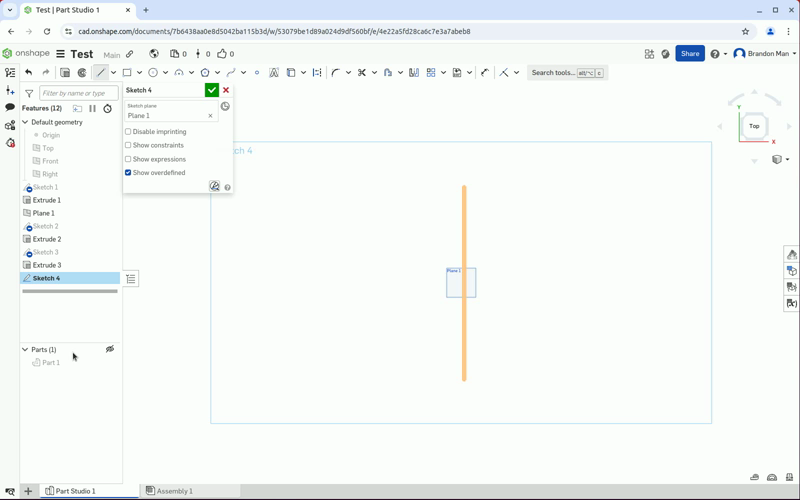
mouse_move(450, 380)
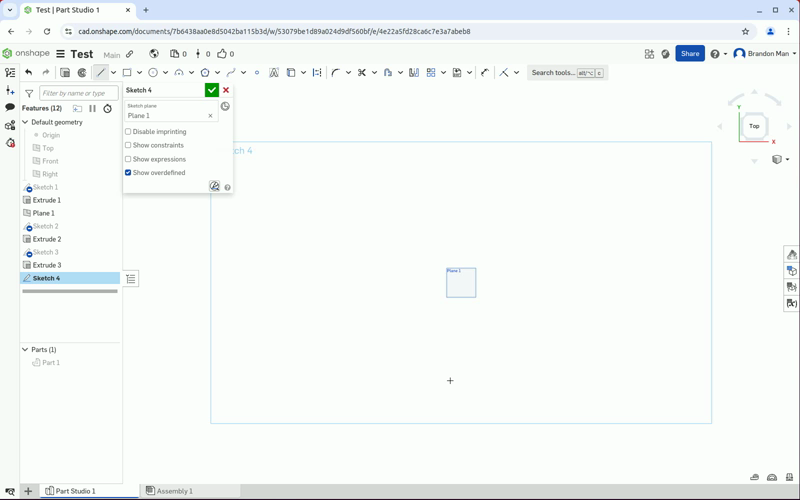
click(450, 380)
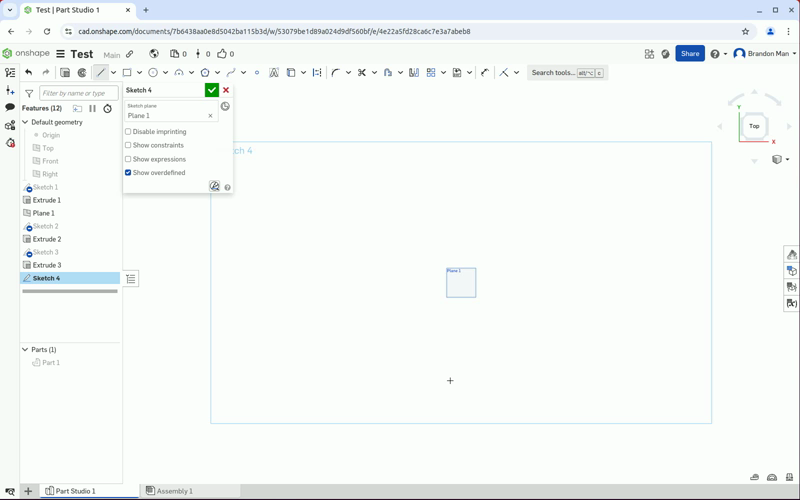
key_up(shift)
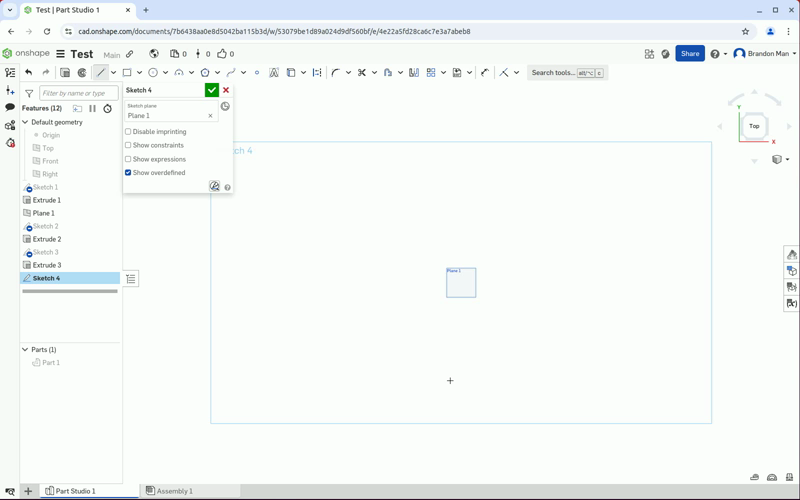
key_down(shift)
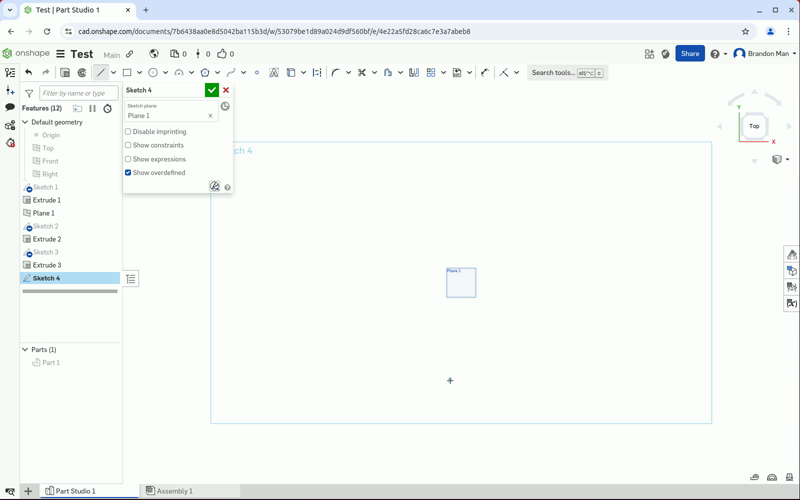
mouse_move(480, 380)
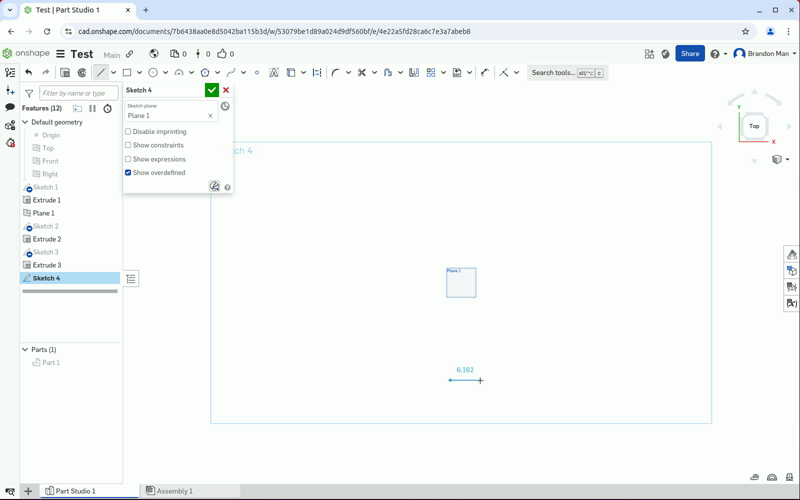
mouse_move(454, 380)
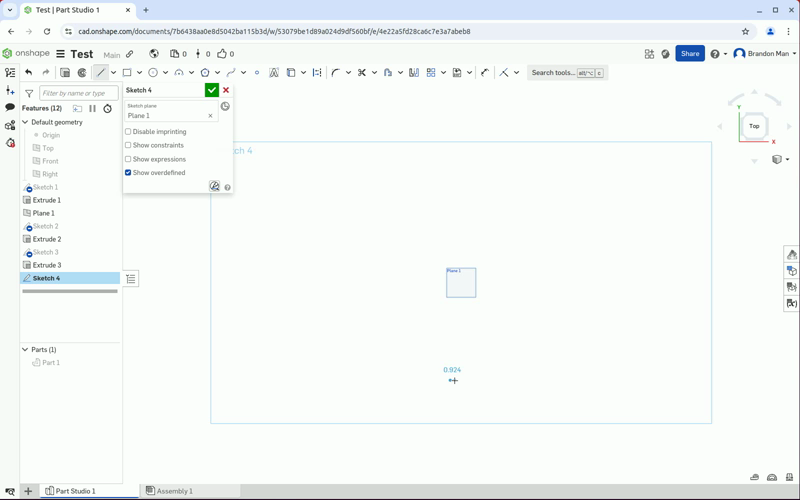
scroll(6)
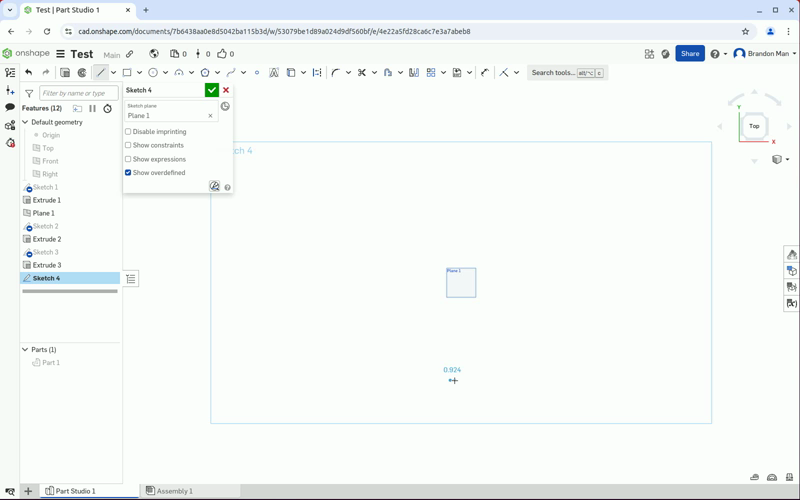
scroll(6)
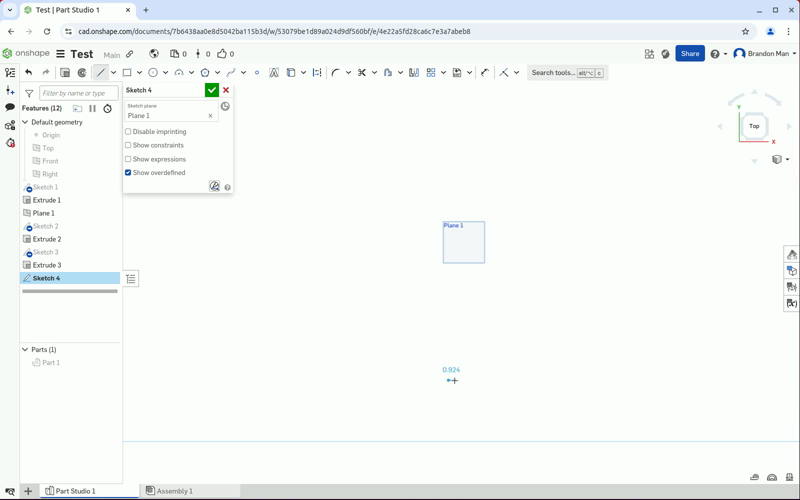
scroll(6)
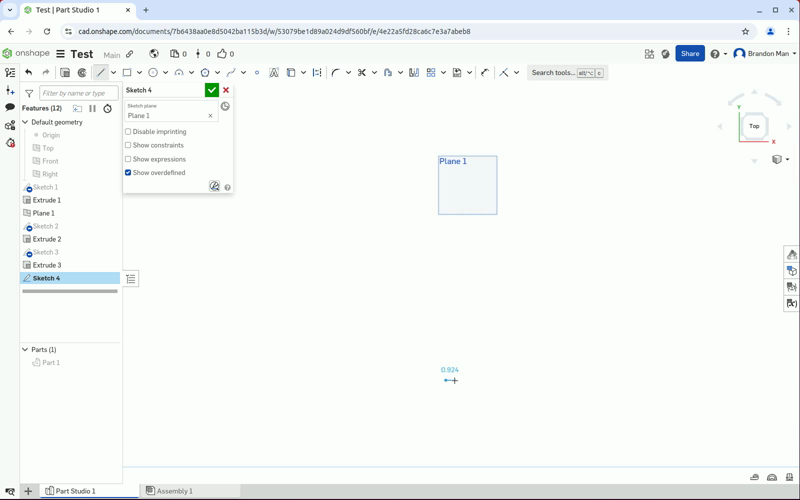
scroll(6)
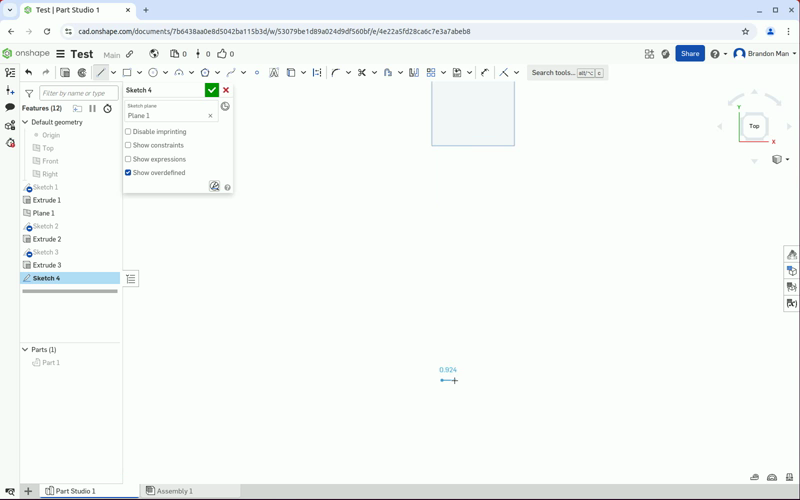
scroll(6)
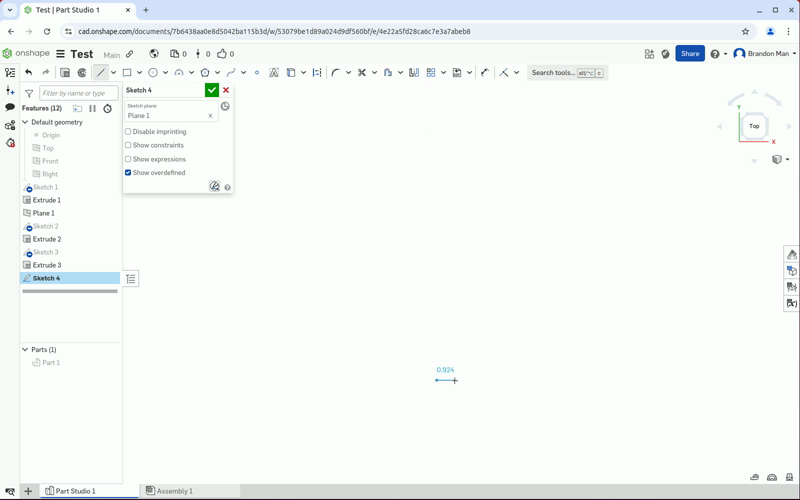
scroll(6)
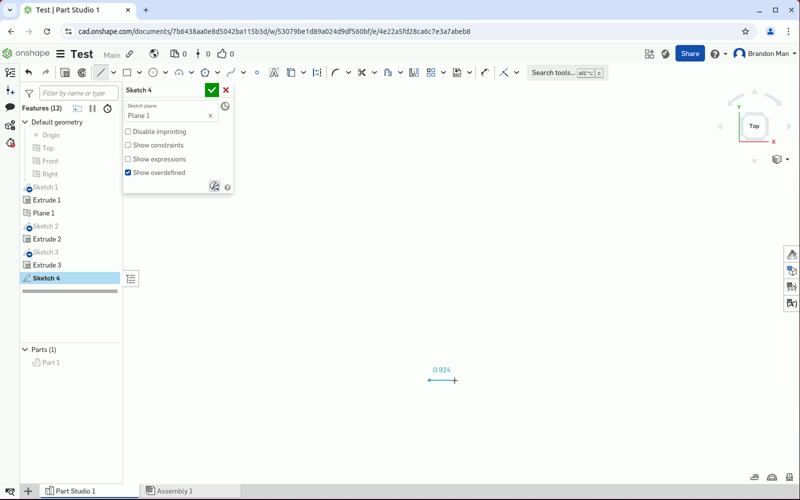
scroll(6)
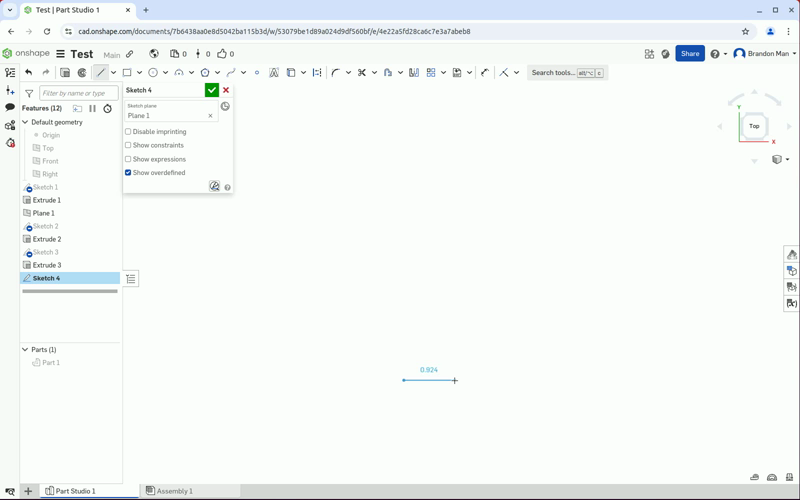
click(454, 380)
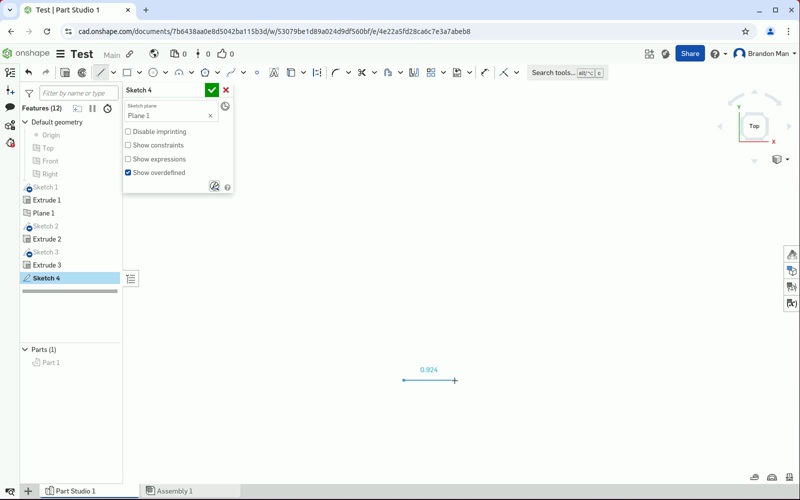
scroll(-6)
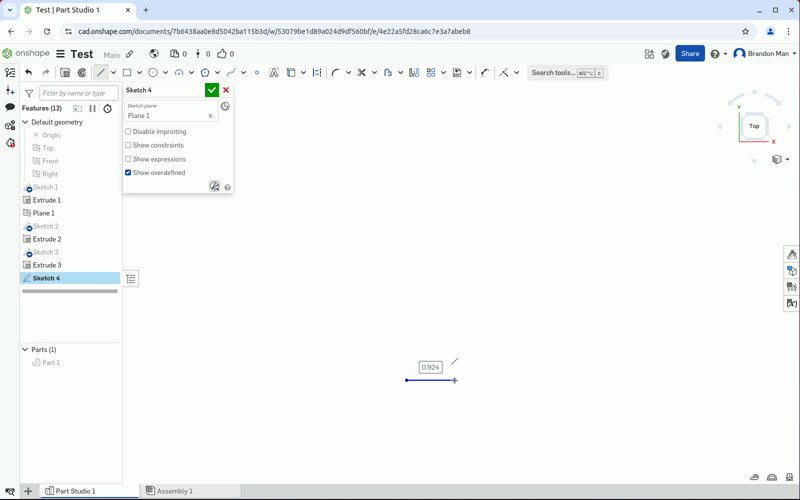
scroll(-6)
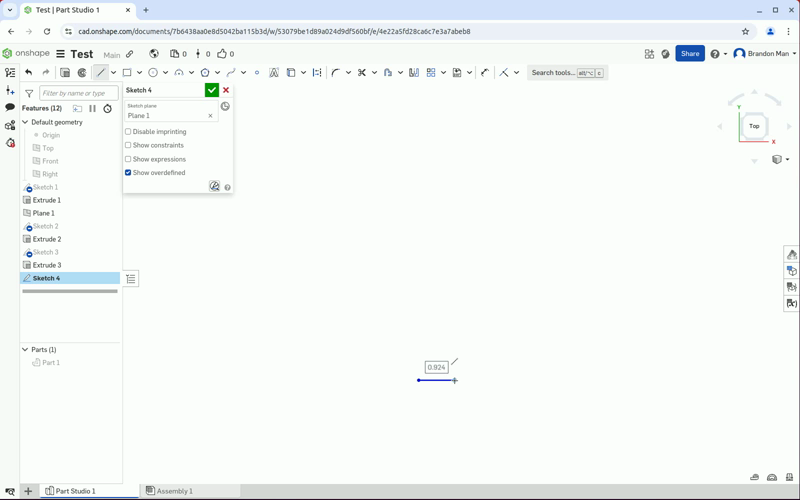
scroll(-6)
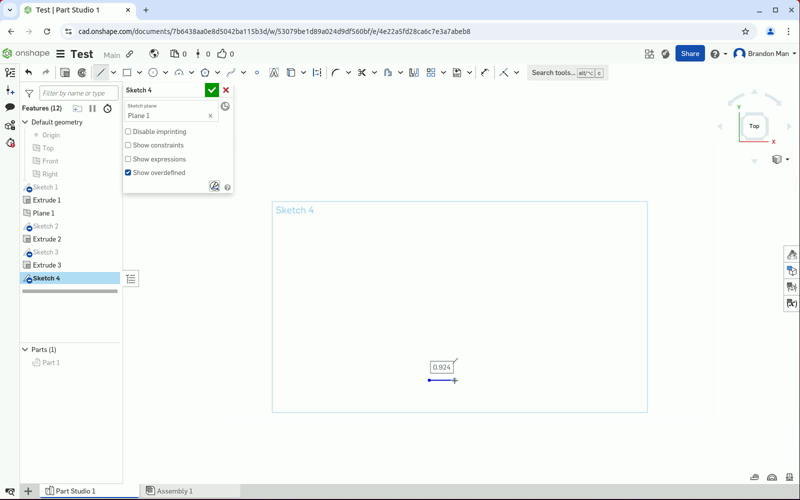
scroll(-6)
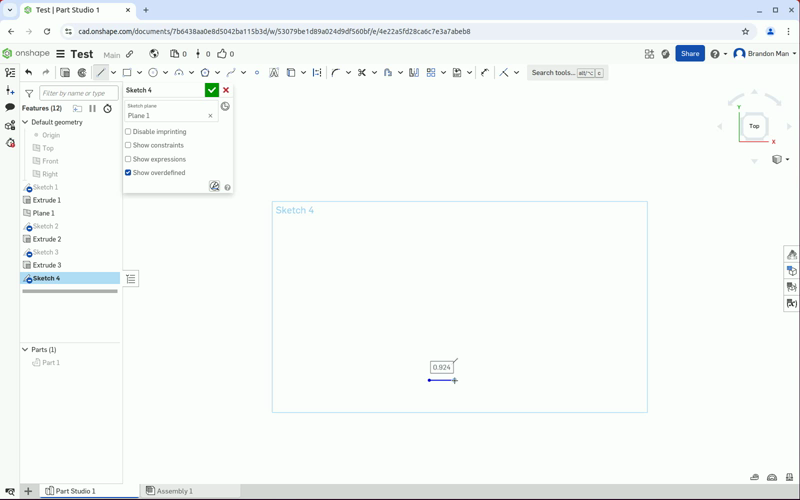
scroll(-6)
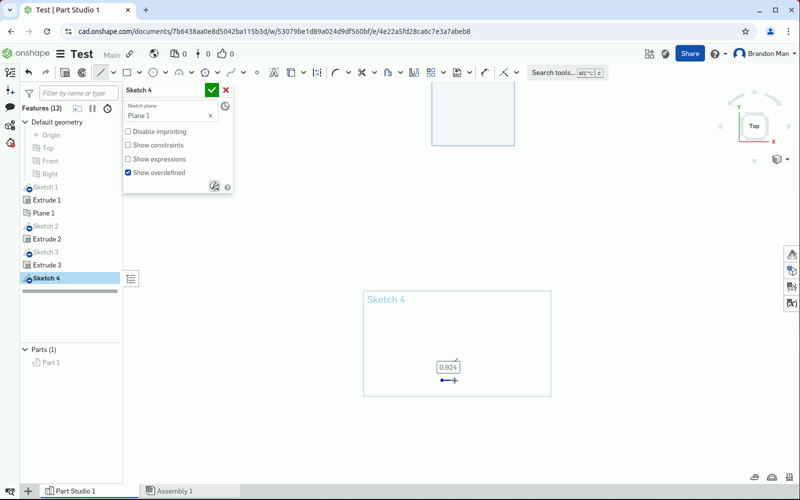
scroll(-6)
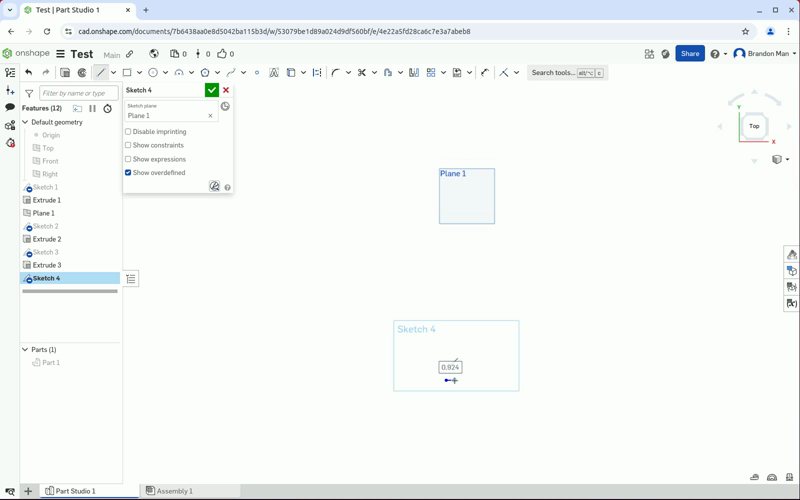
scroll(-6)
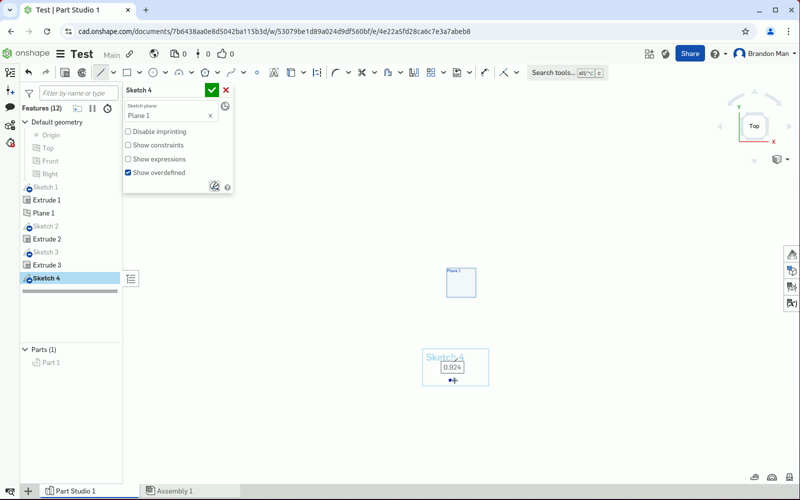
key_up(shift)
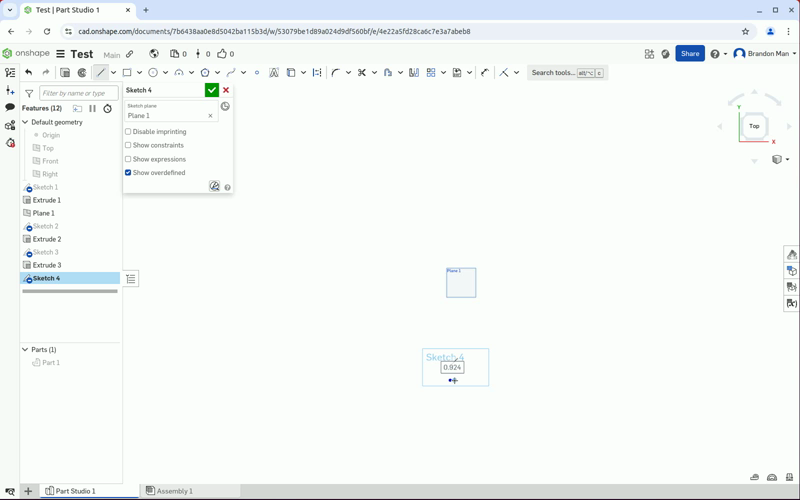
key_down(shift)
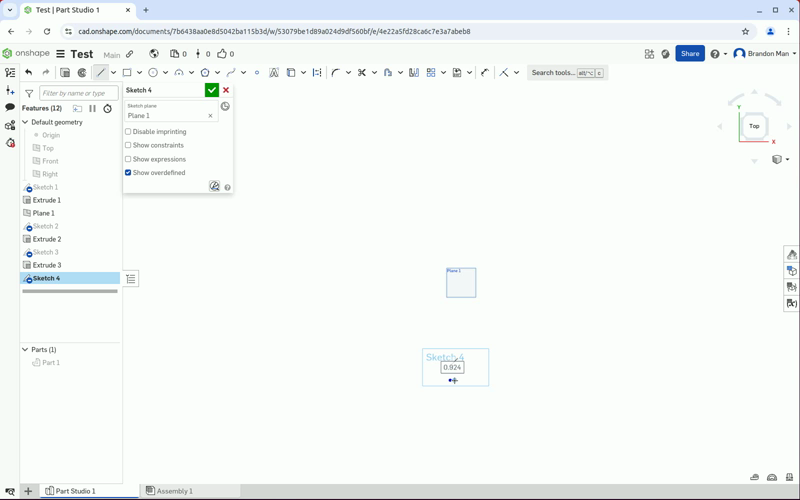
mouse_move(454, 186)
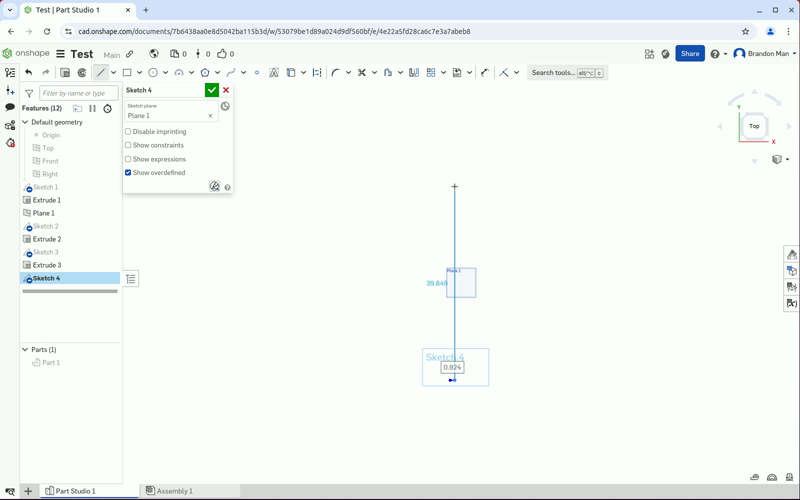
click(454, 186)
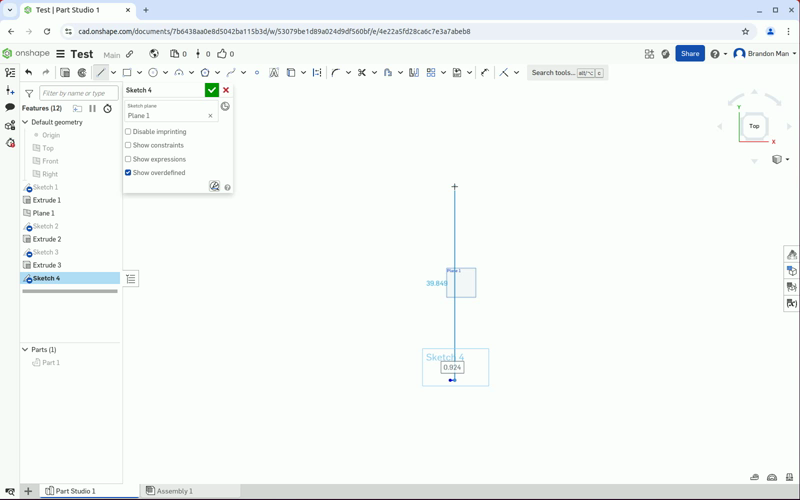
key_up(shift)
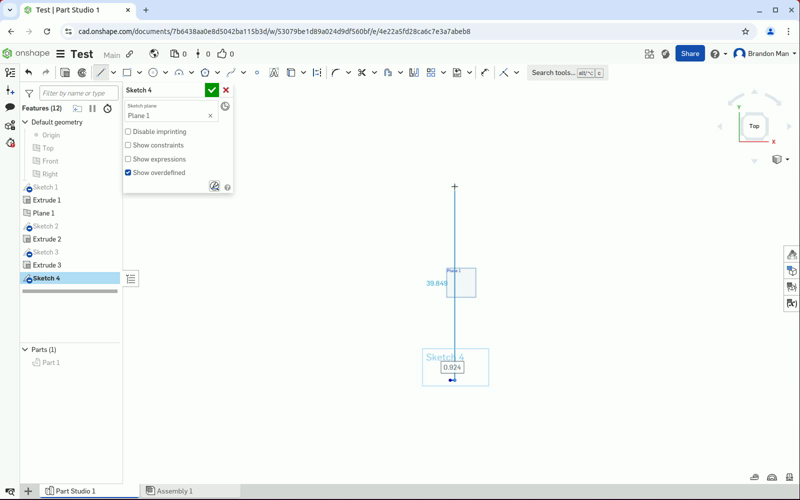
key_down(shift)
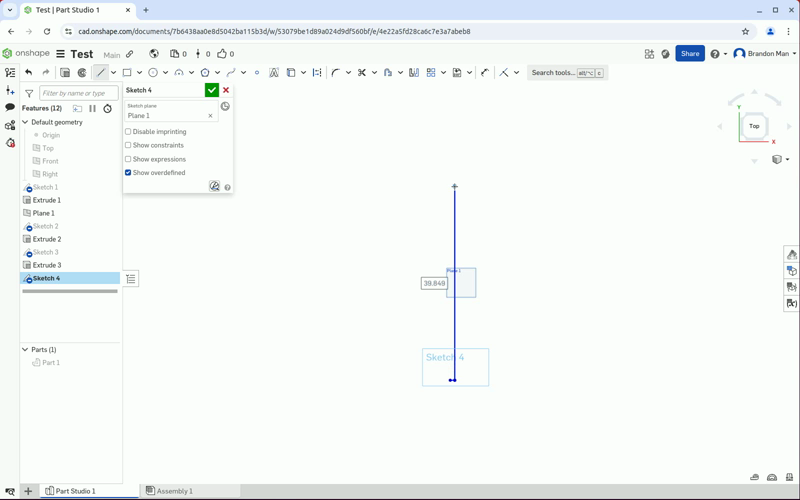
mouse_move(484, 186)
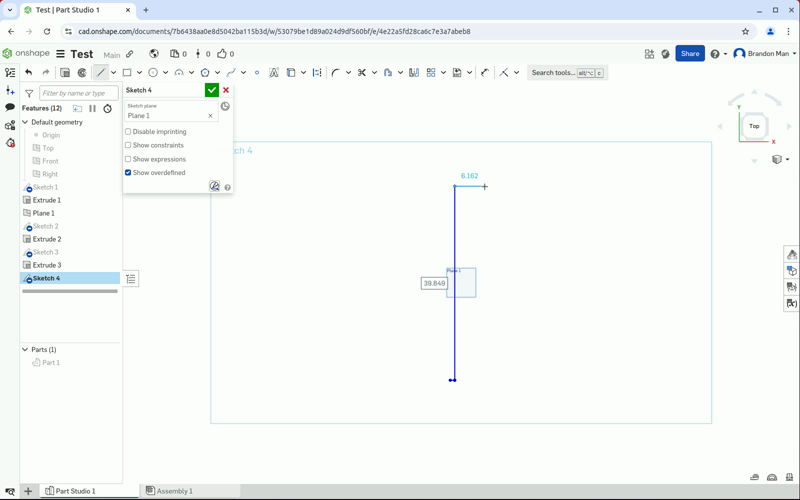
mouse_move(450, 186)
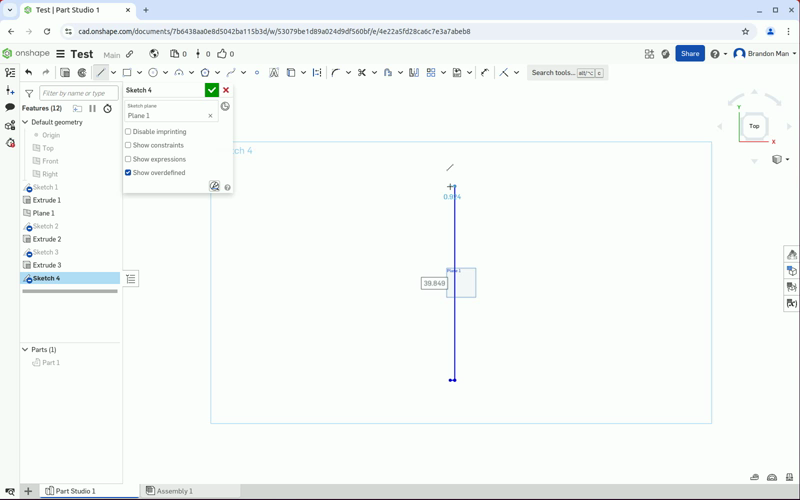
scroll(6)
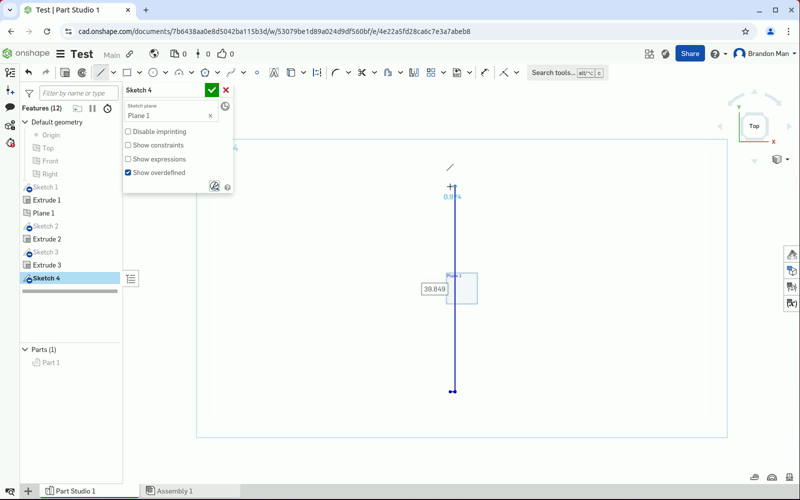
scroll(6)
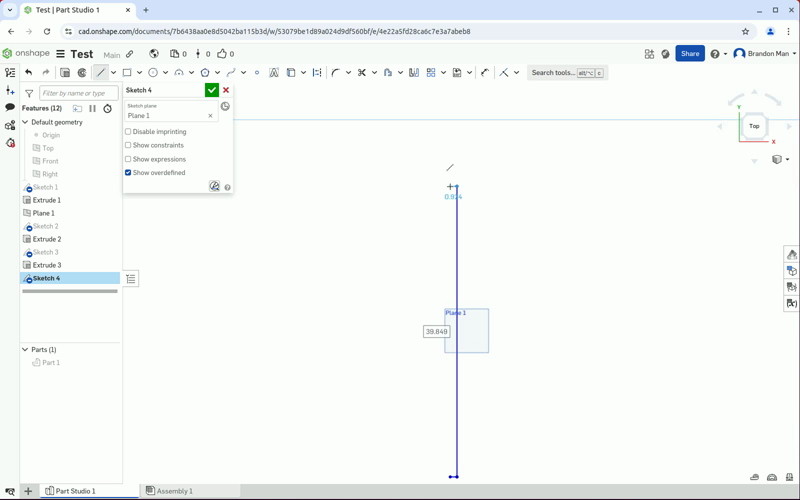
scroll(6)
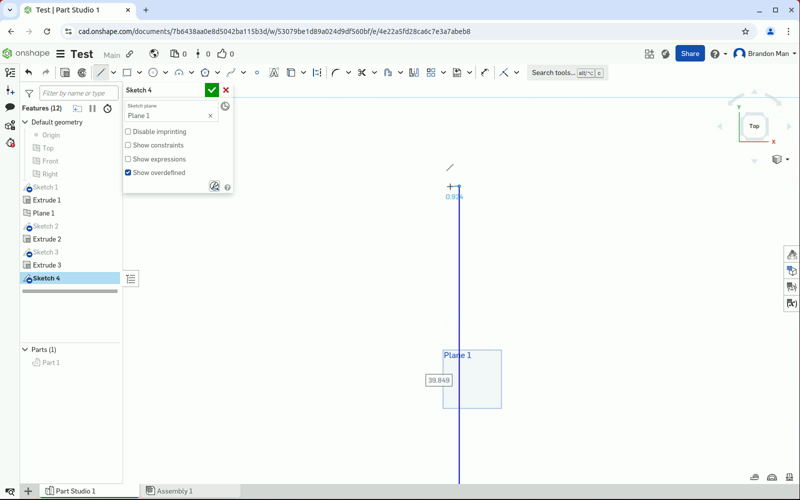
scroll(6)
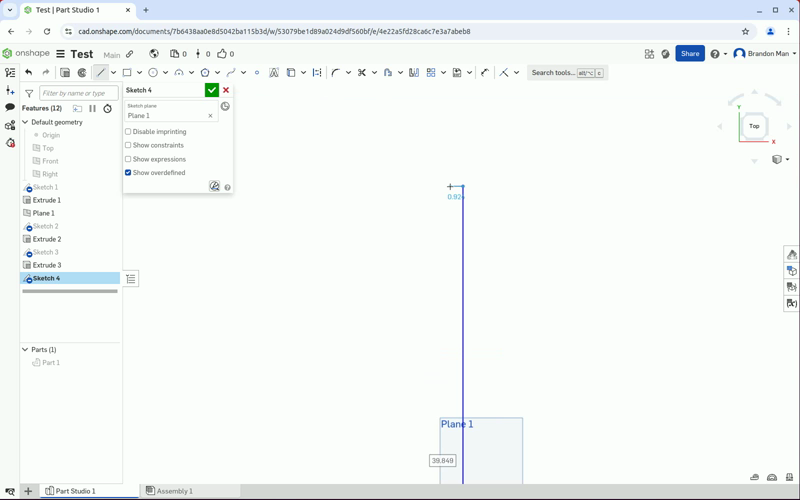
scroll(6)
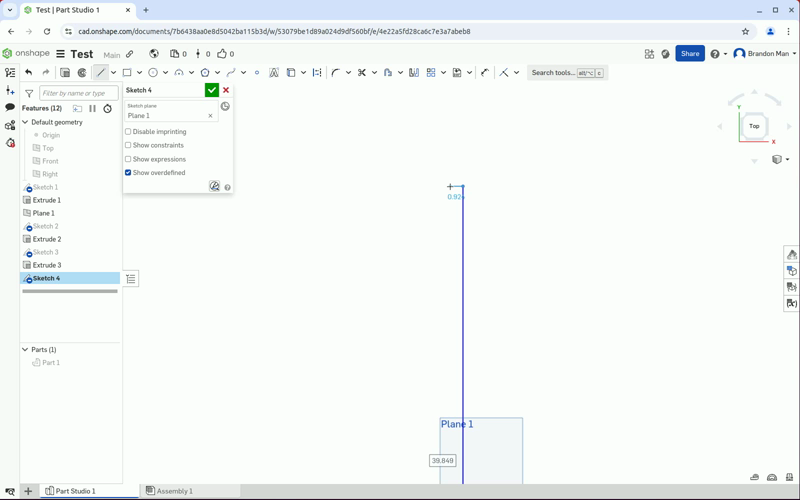
scroll(6)
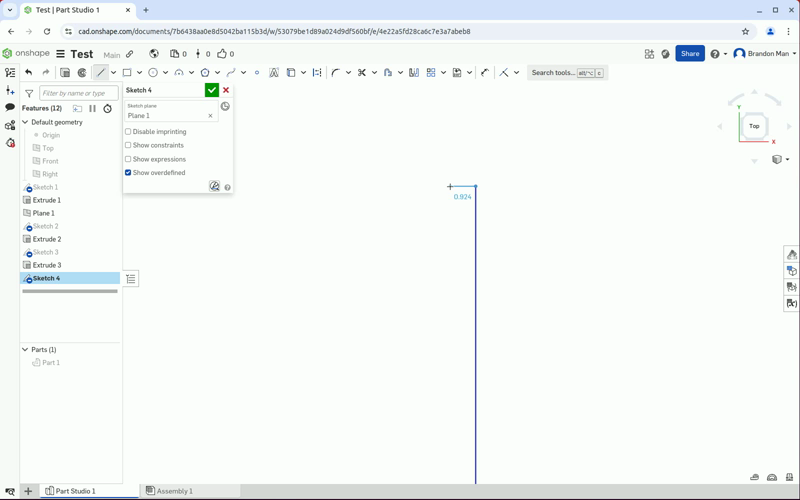
scroll(6)
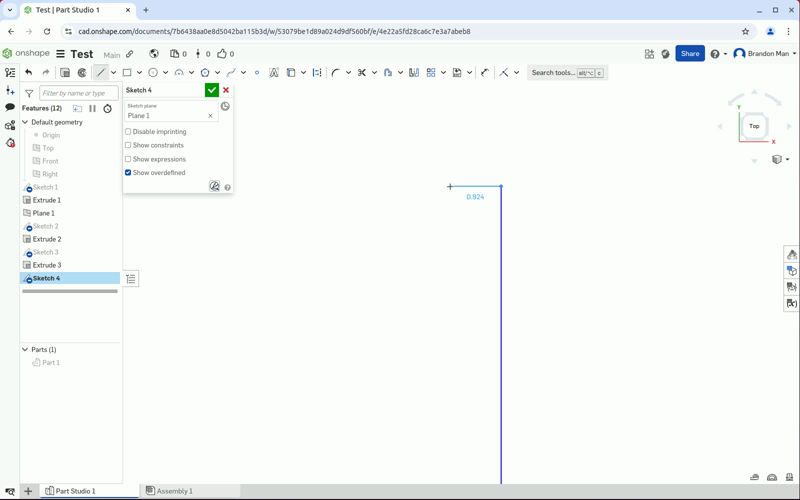
click(450, 186)
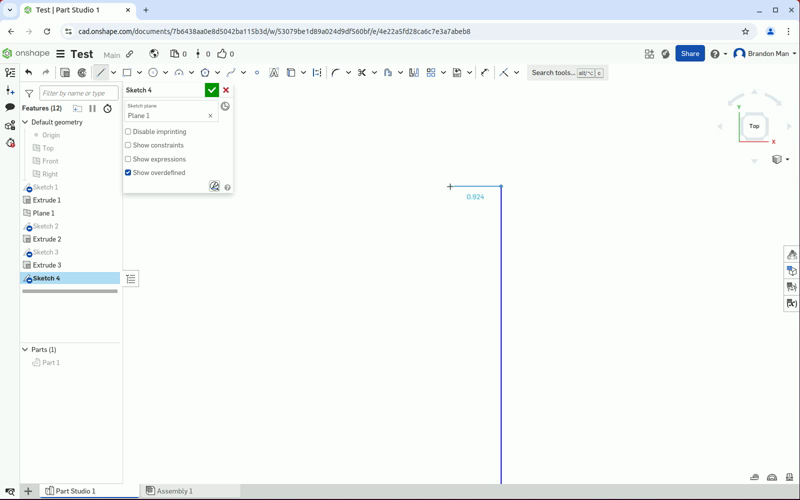
scroll(-6)
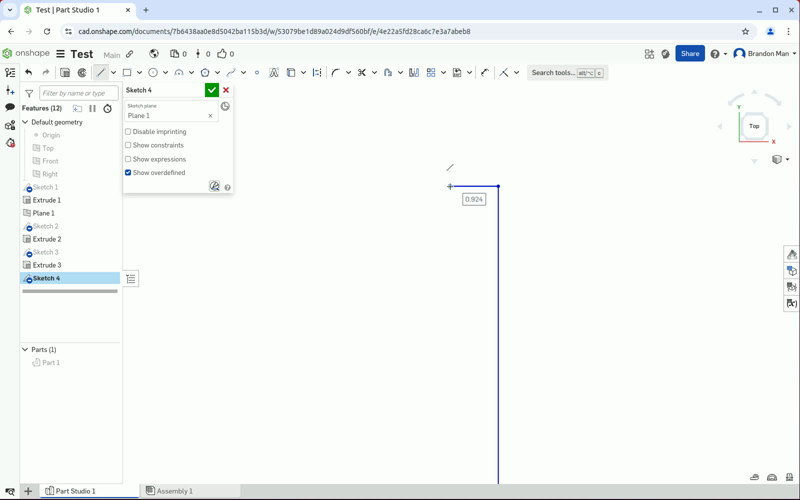
scroll(-6)
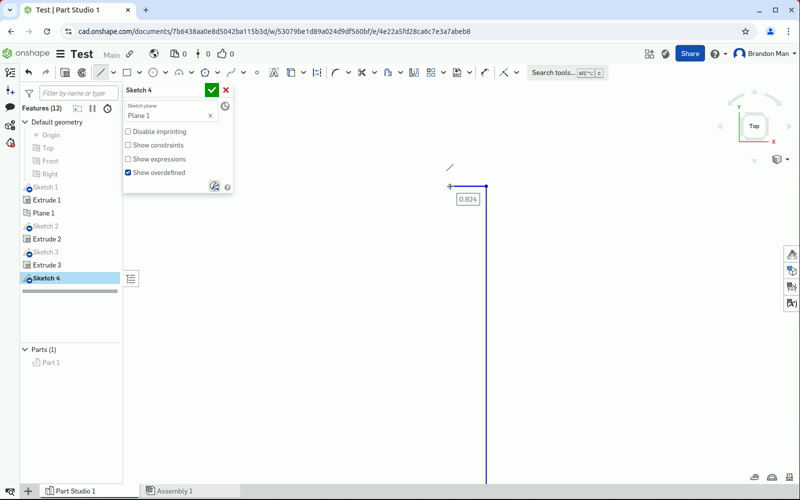
scroll(-6)
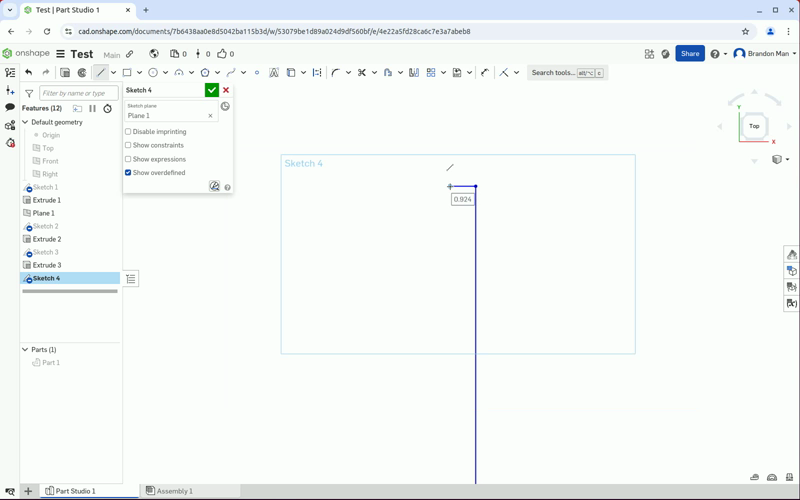
scroll(-6)
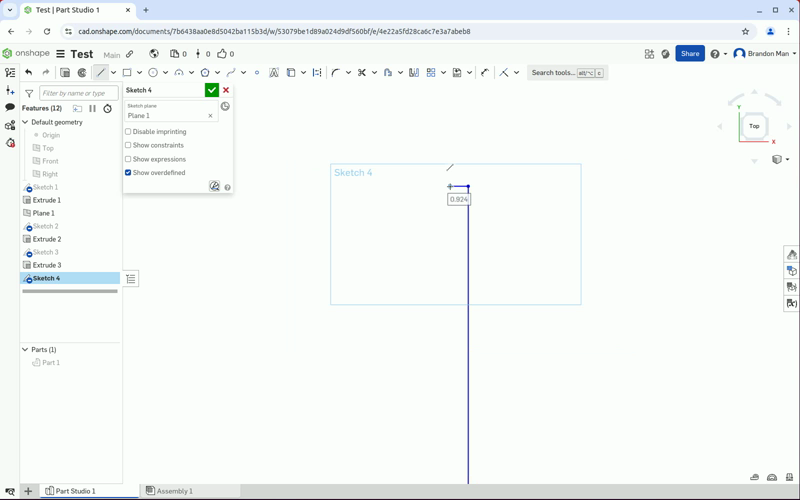
scroll(-6)
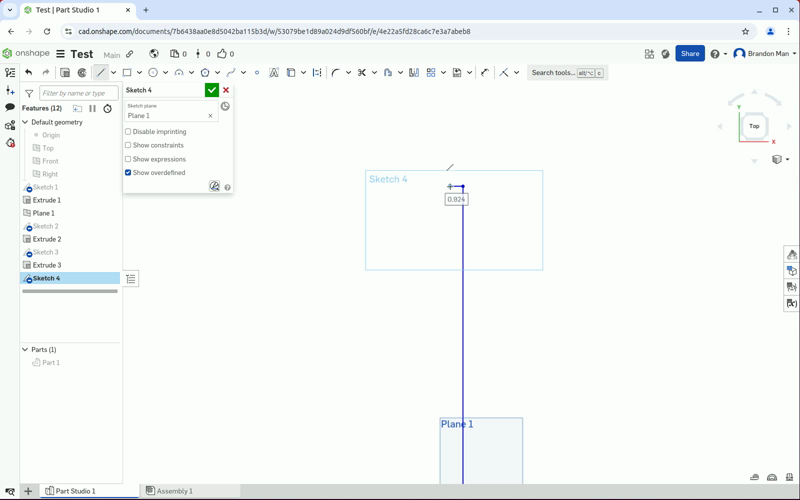
scroll(-6)
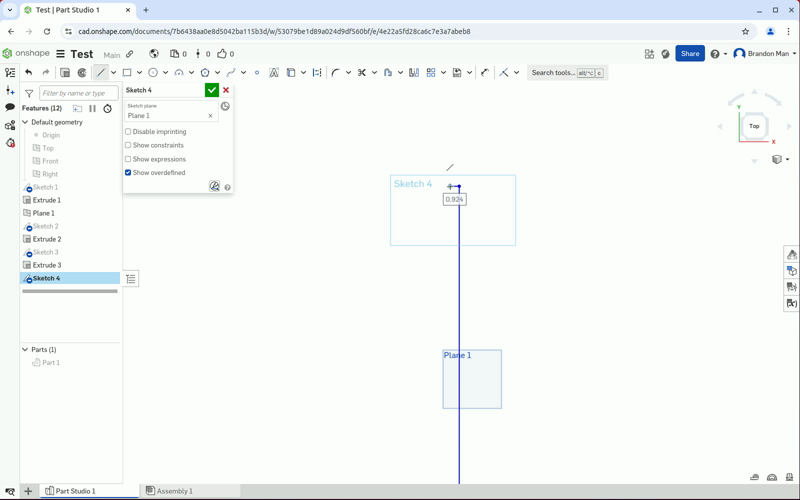
scroll(-6)
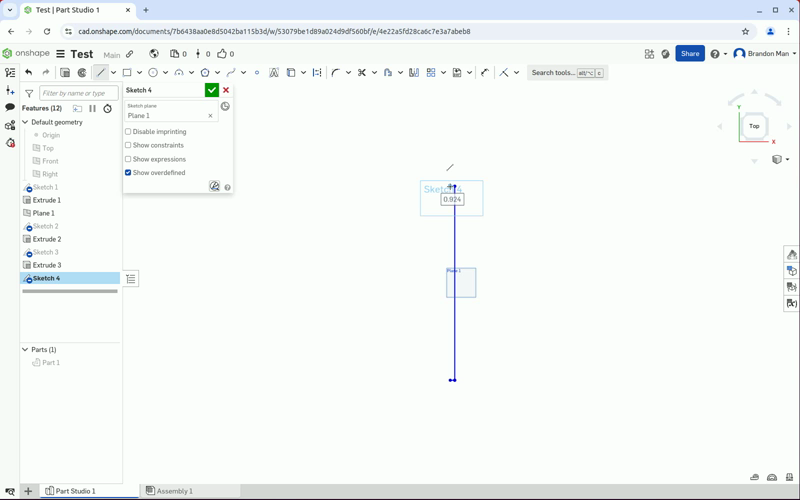
key_up(shift)
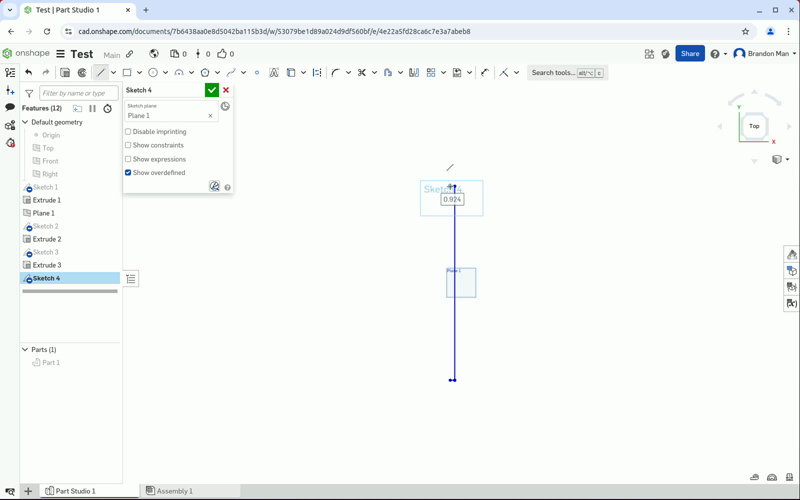
key_down(shift)
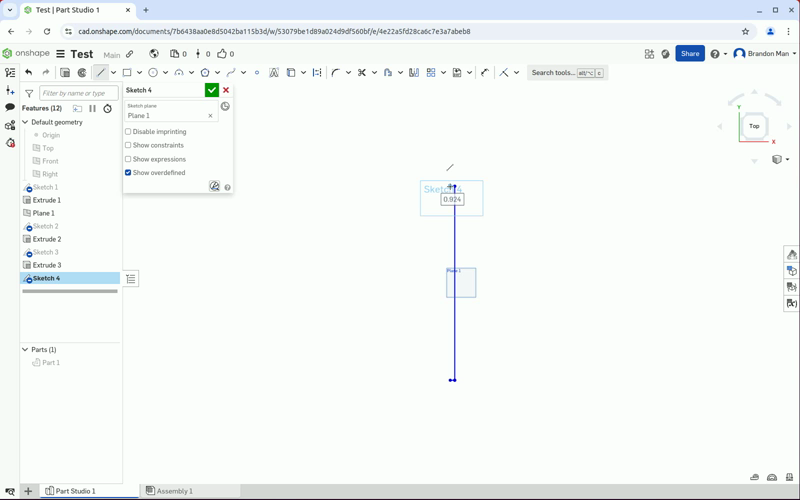
mouse_move(450, 380)
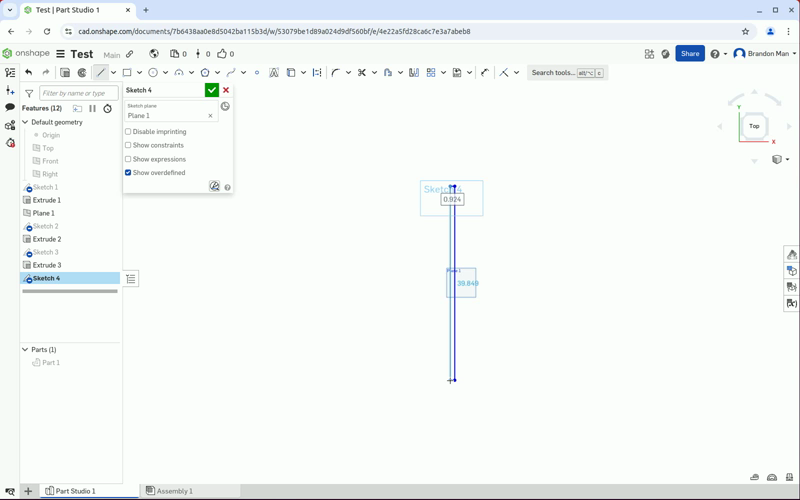
scroll(6)
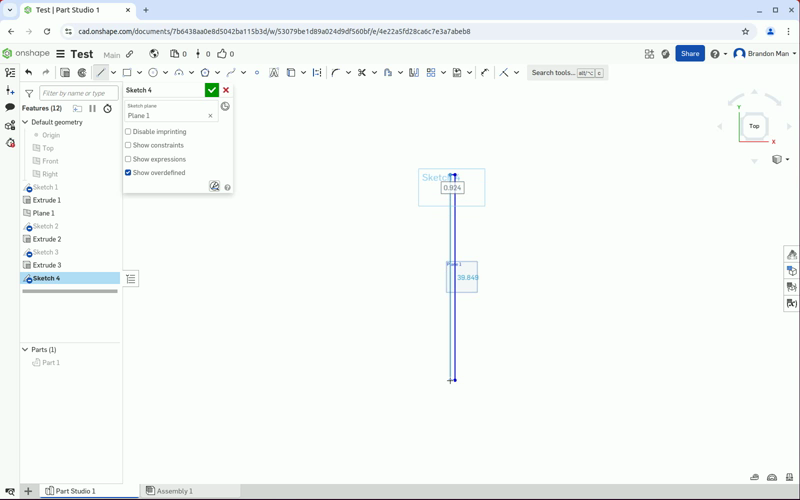
scroll(6)
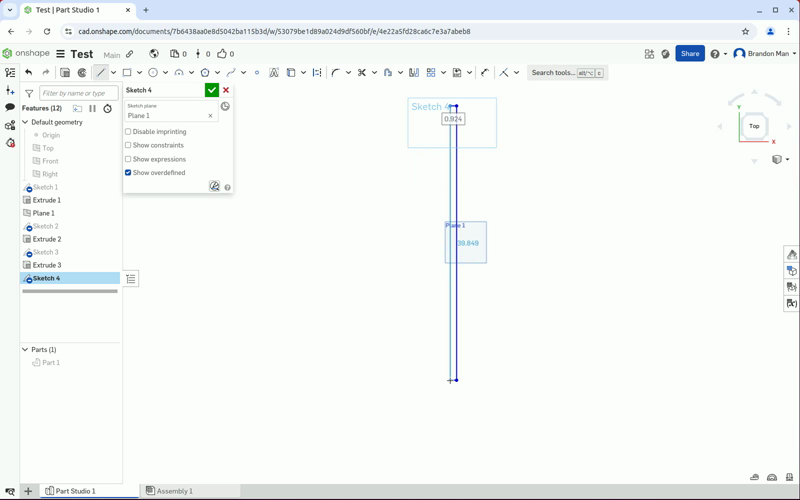
scroll(6)
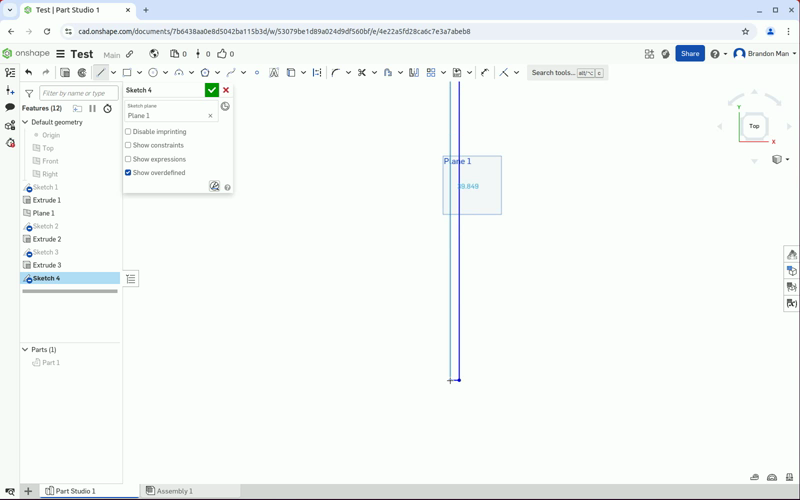
scroll(6)
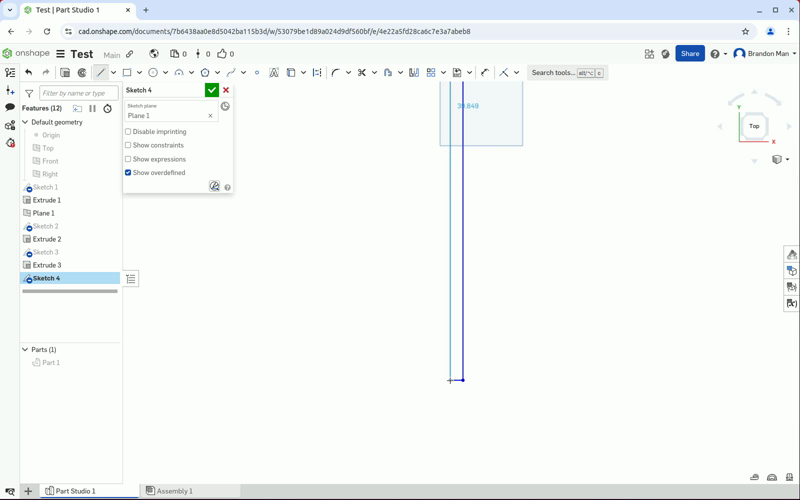
scroll(6)
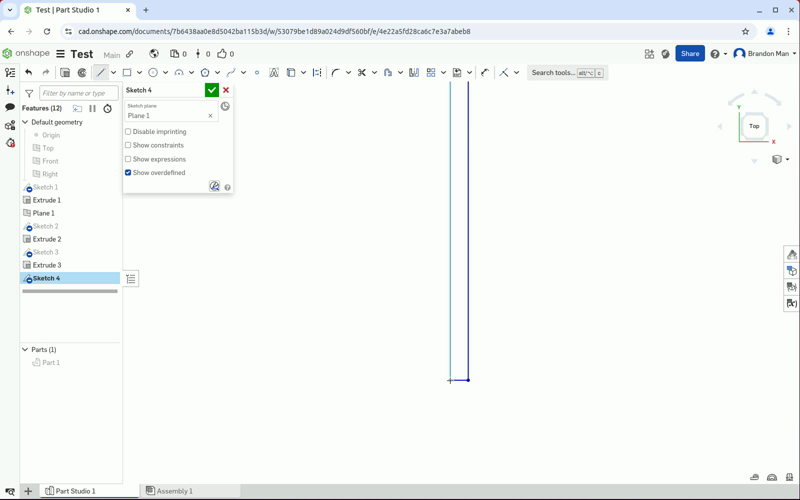
scroll(6)
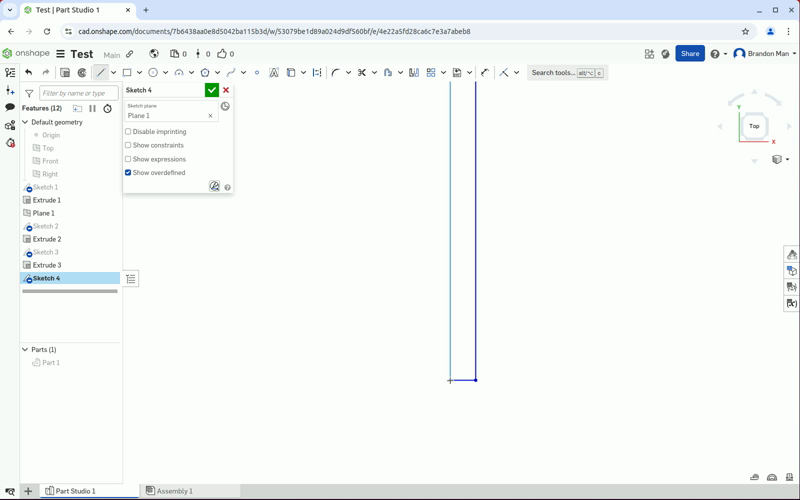
scroll(6)
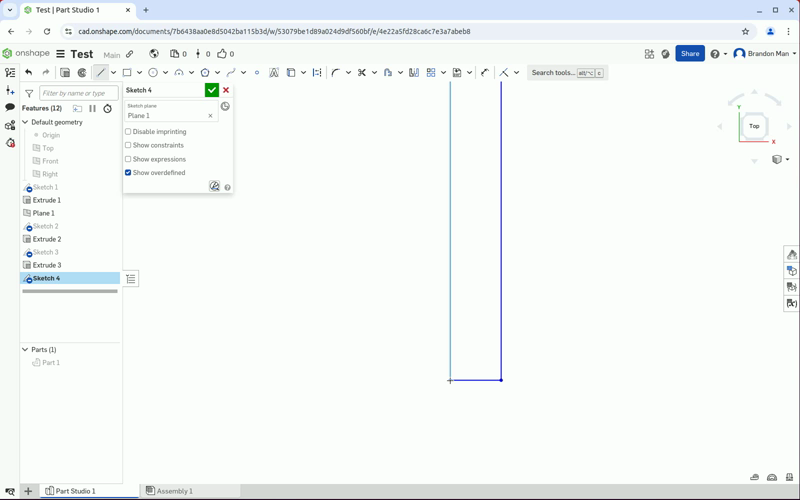
key_up(shift)
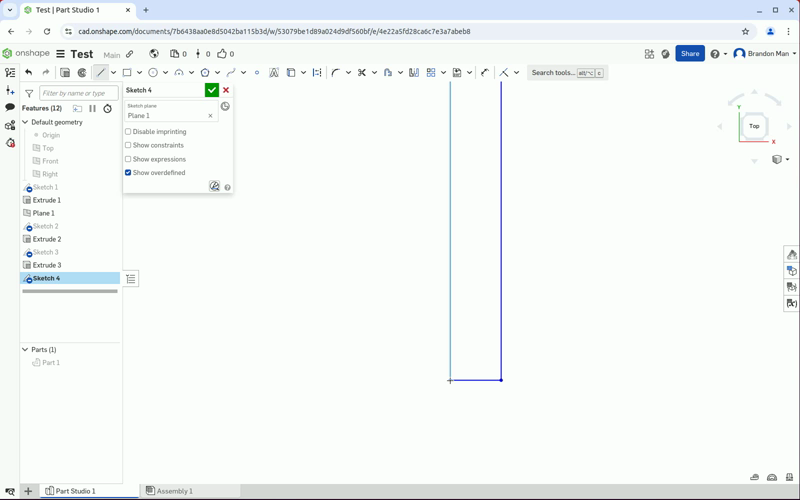
click(450, 380)
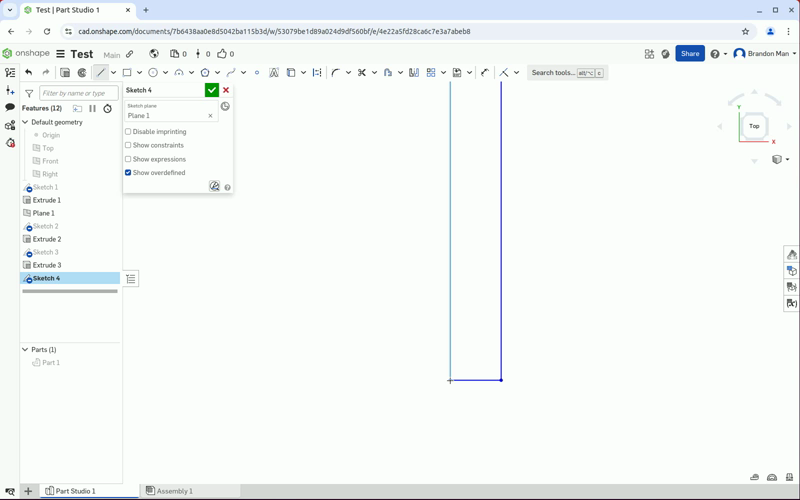
scroll(-6)
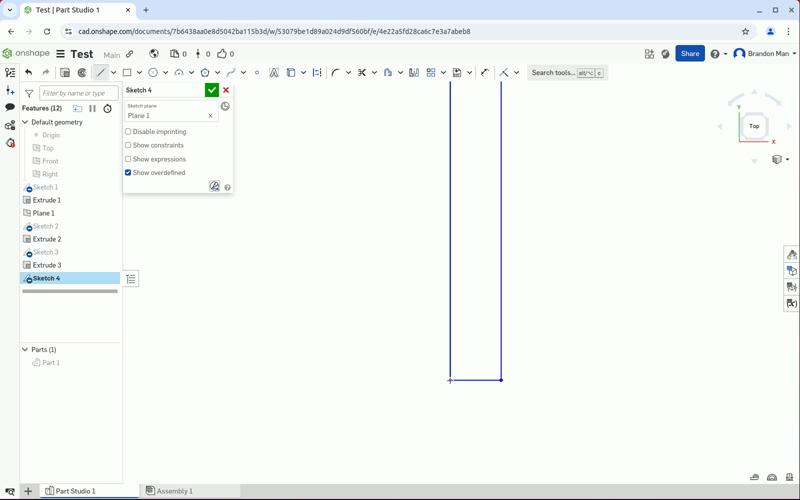
scroll(-6)
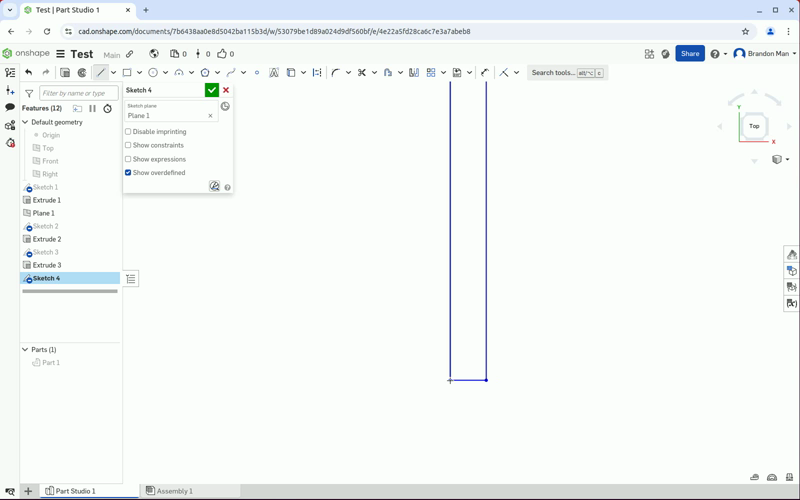
scroll(-6)
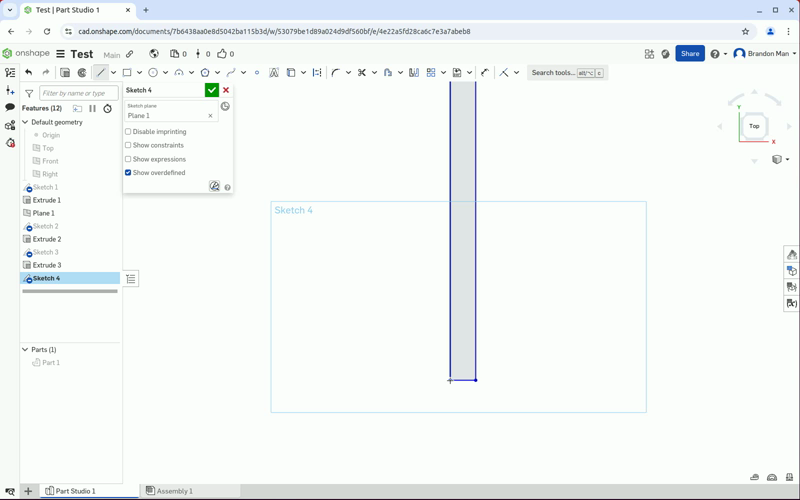
scroll(-6)
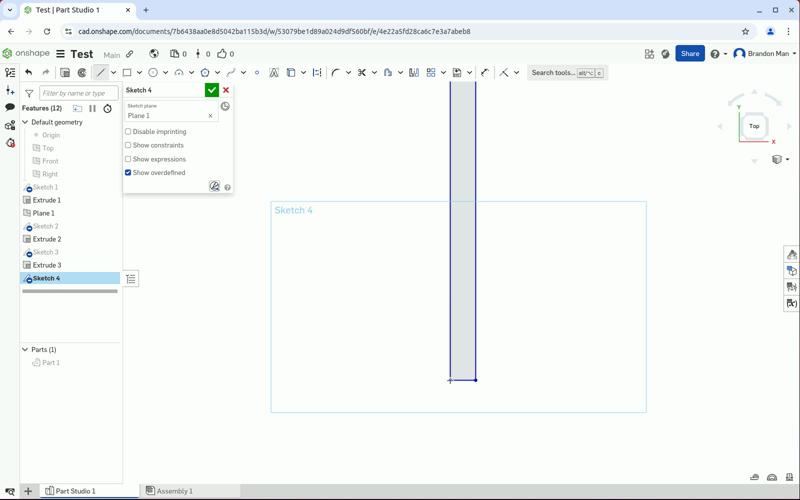
scroll(-6)
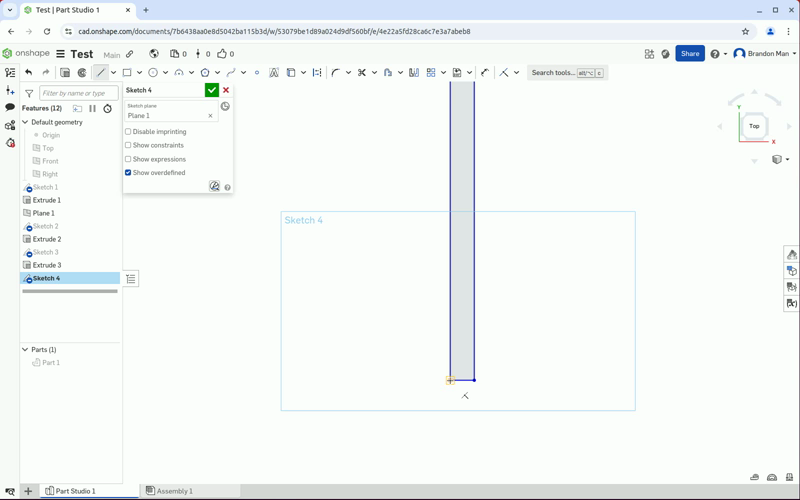
scroll(-6)
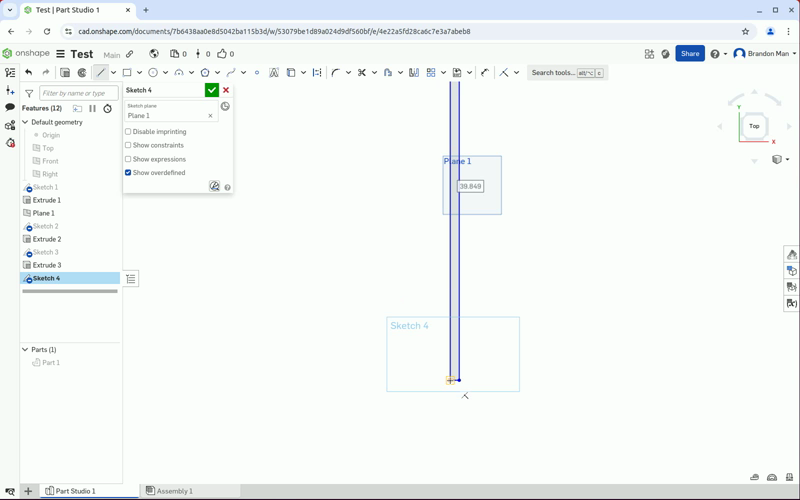
scroll(-6)
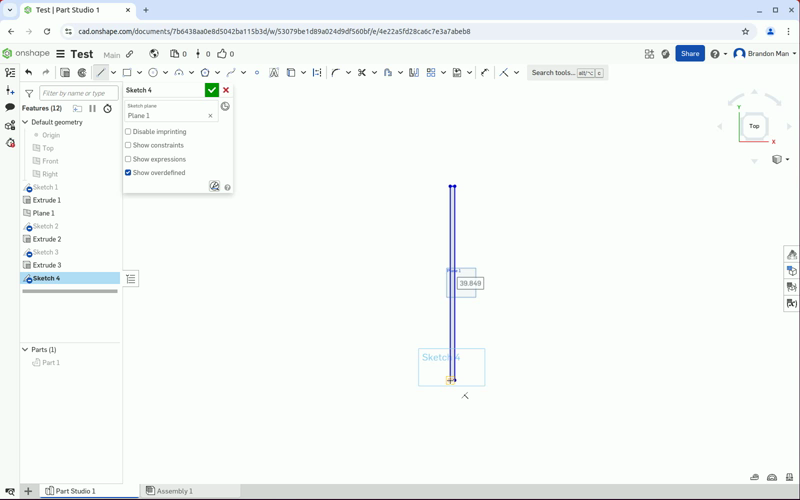
key(esc)
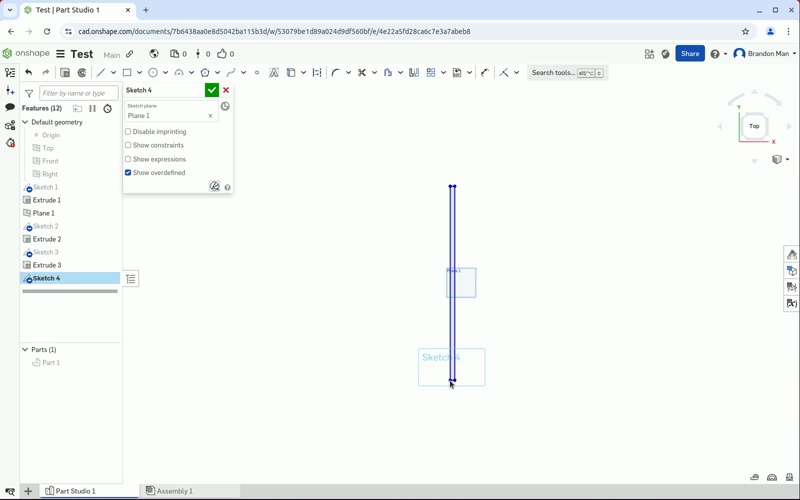
mouse_move(452, 298)
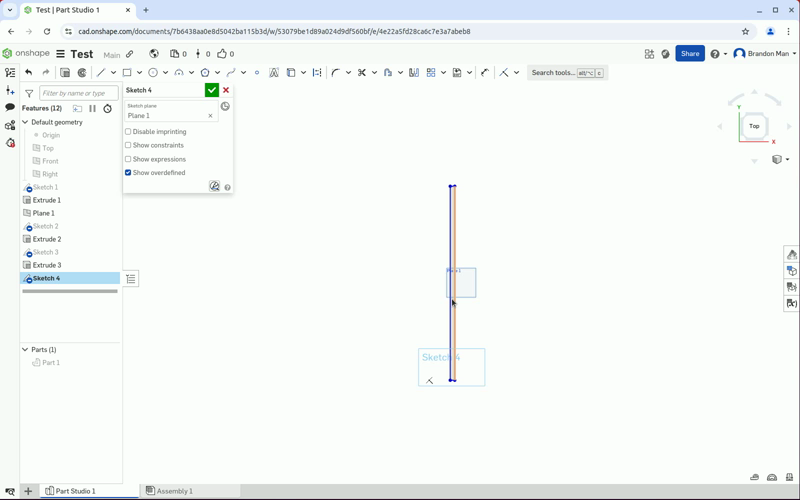
scroll(6)
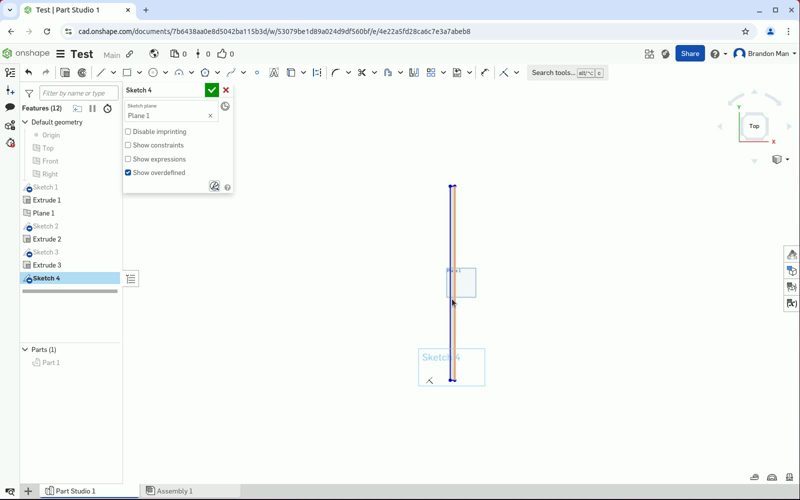
scroll(6)
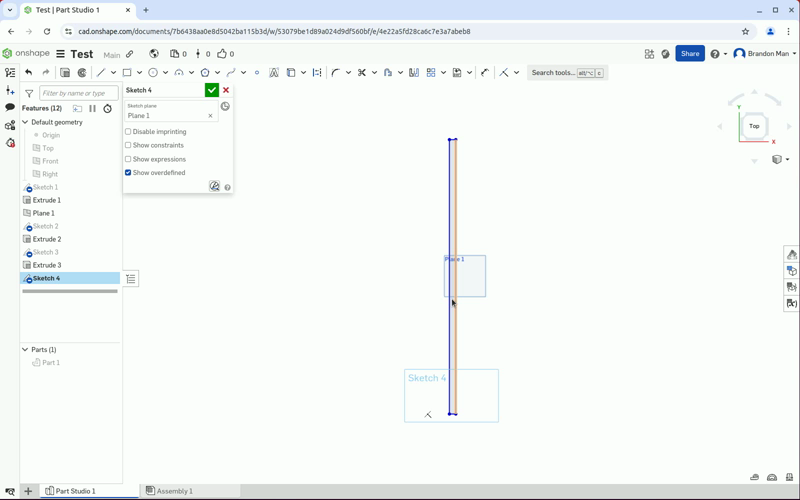
scroll(6)
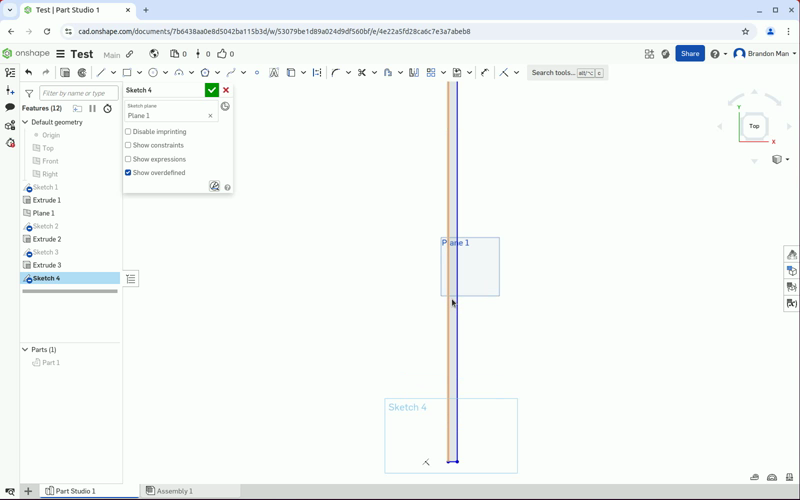
scroll(6)
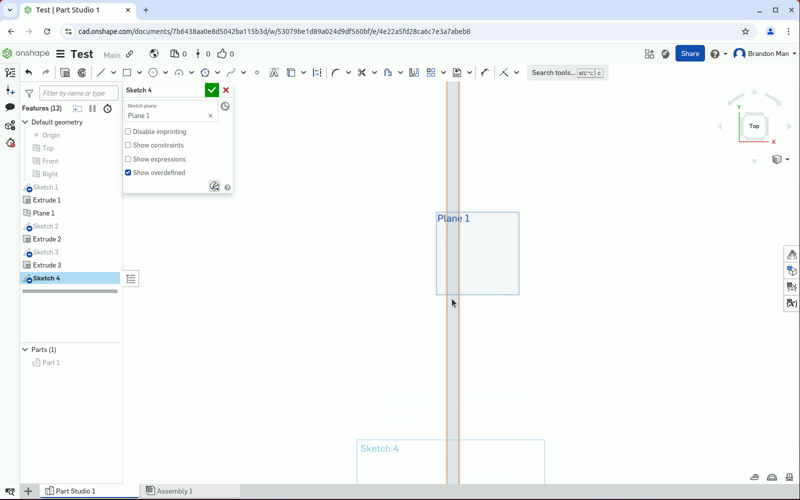
scroll(6)
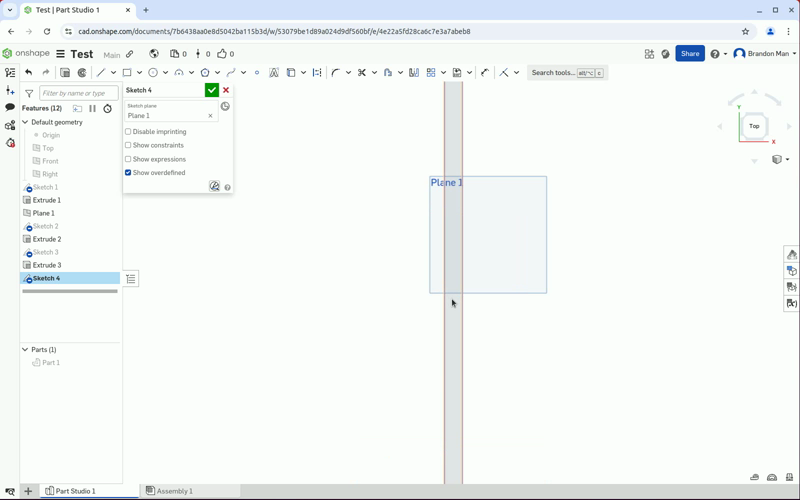
scroll(6)
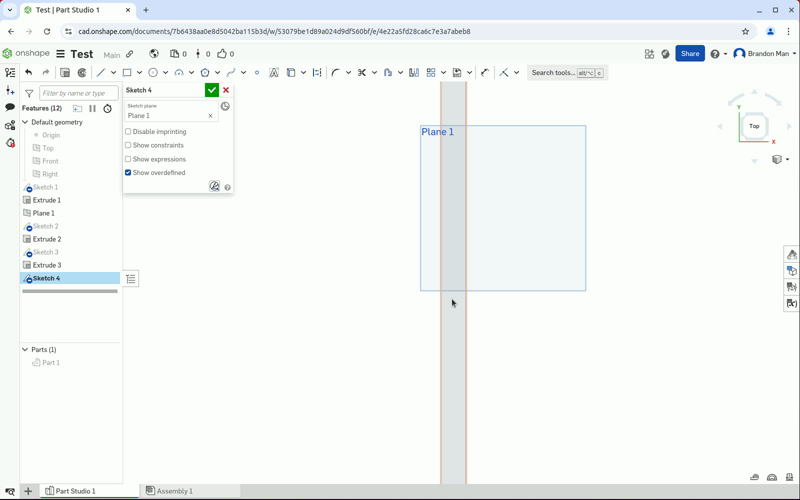
scroll(6)
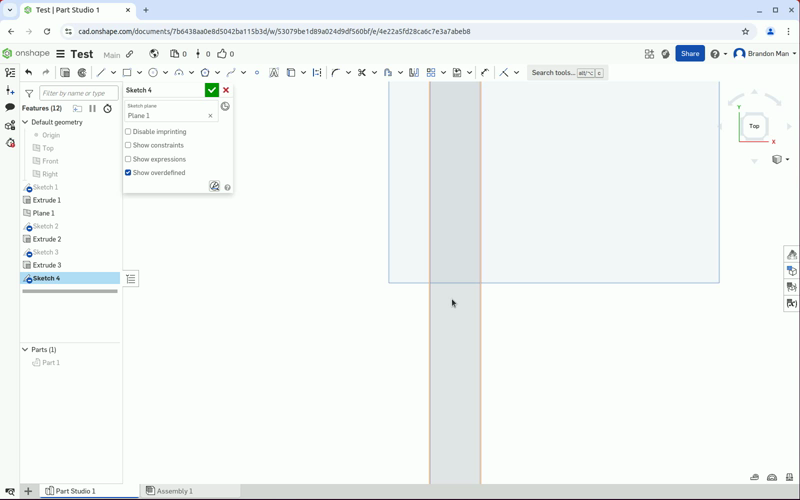
click(452, 298)
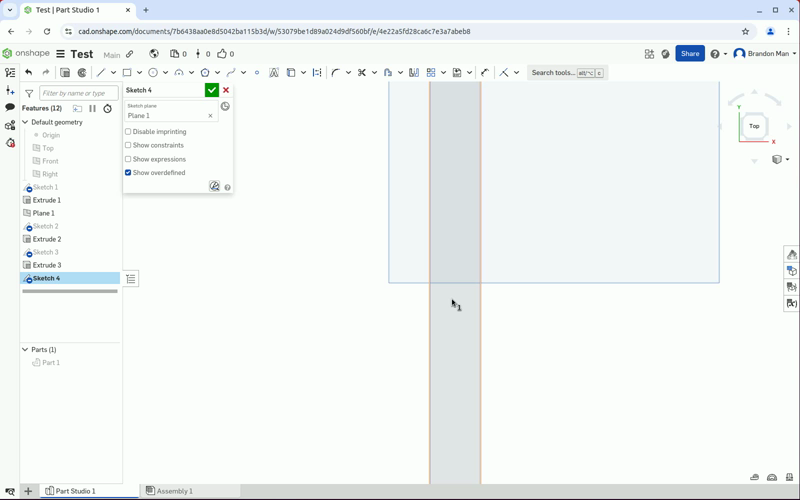
scroll(-6)
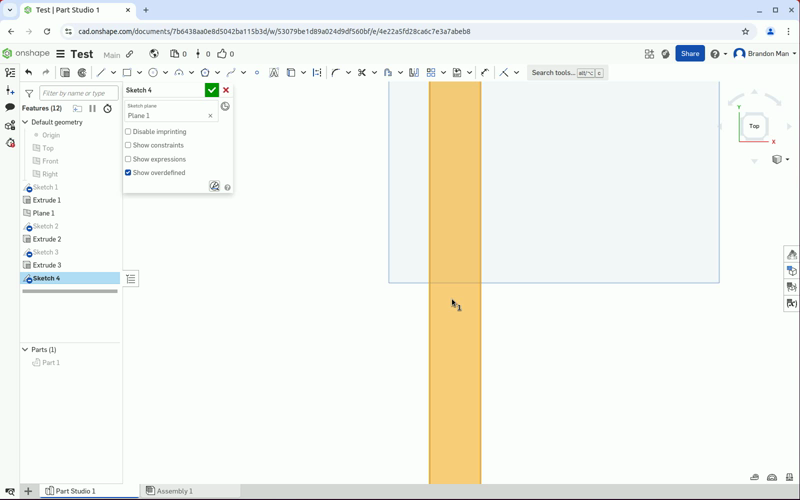
scroll(-6)
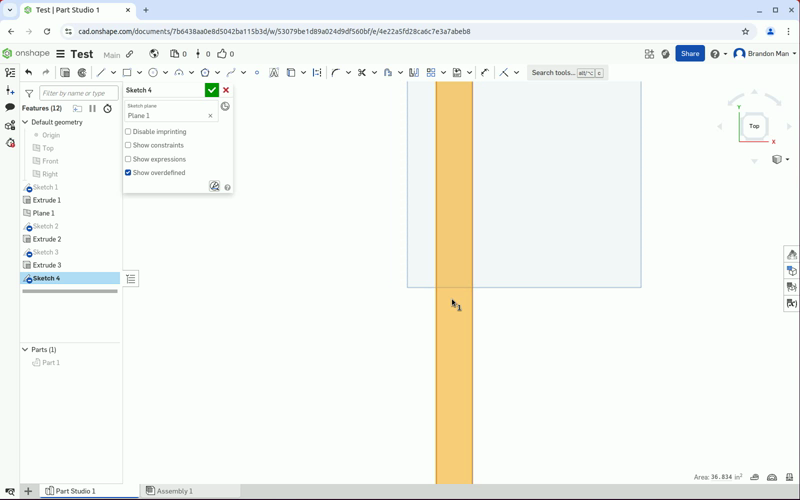
scroll(-6)
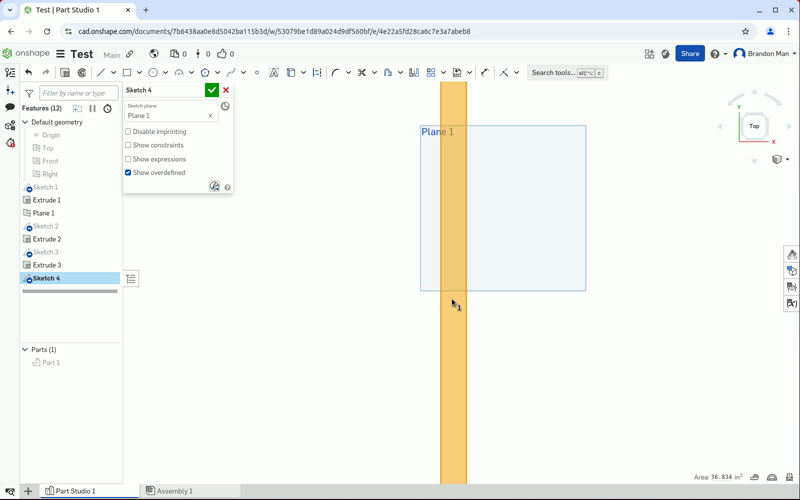
scroll(-6)
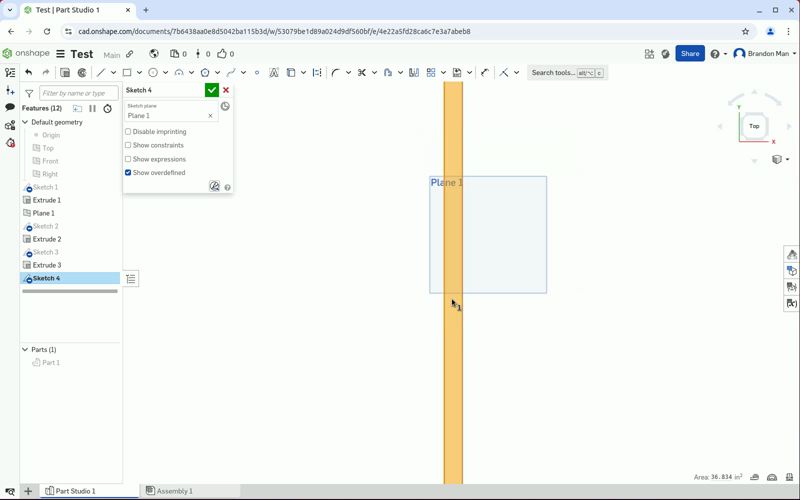
scroll(-6)
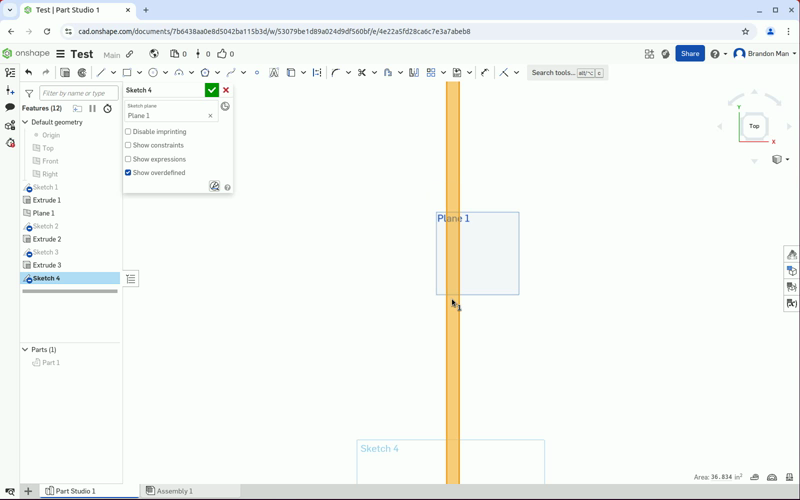
scroll(-6)
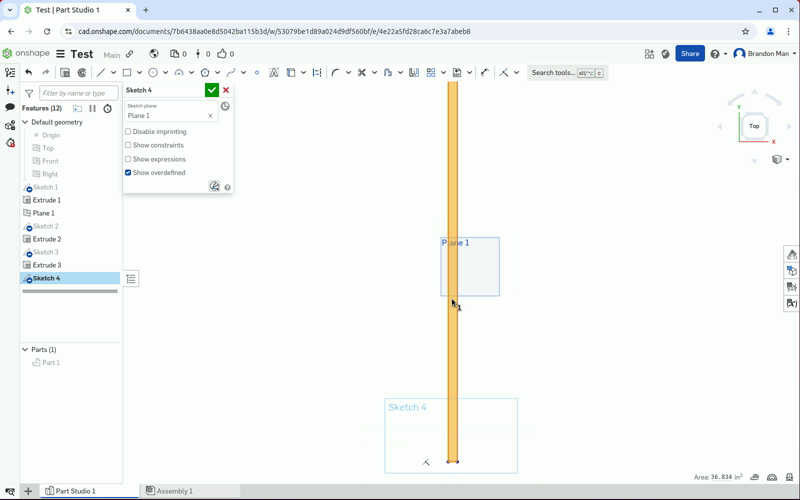
scroll(-6)
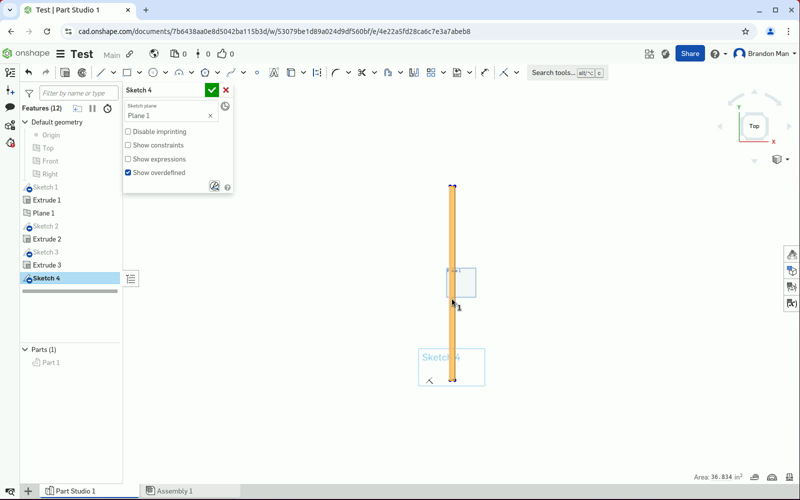
mouse_move(73, 352)
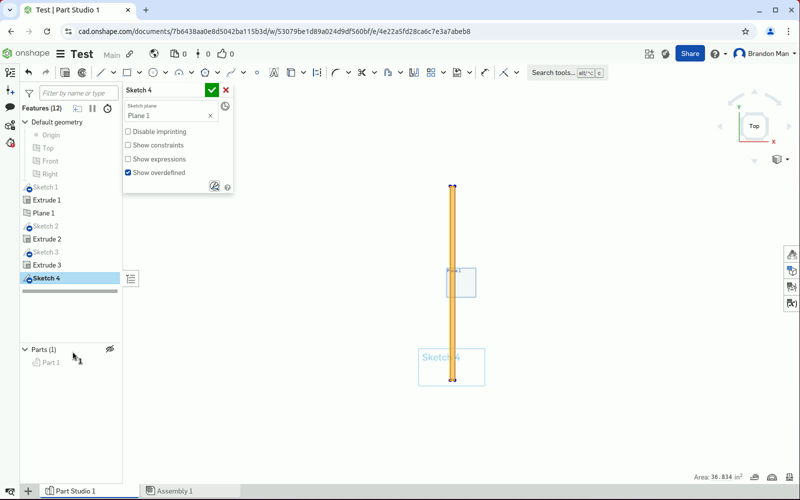
key(shift+y)
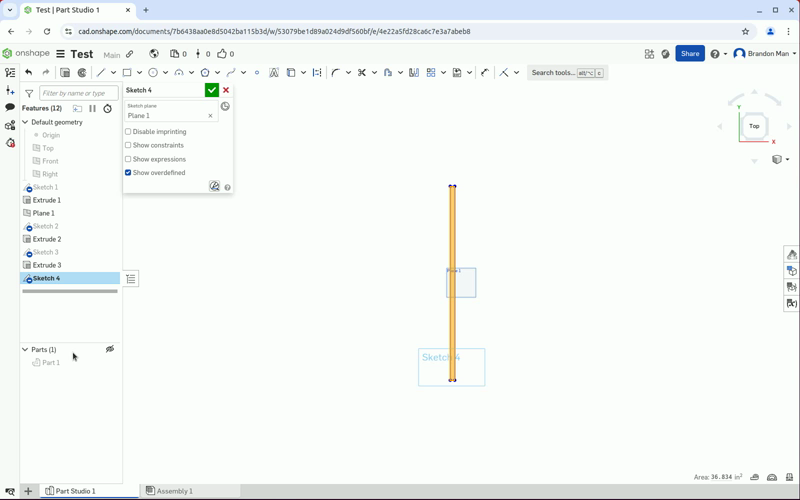
key(shift+e)
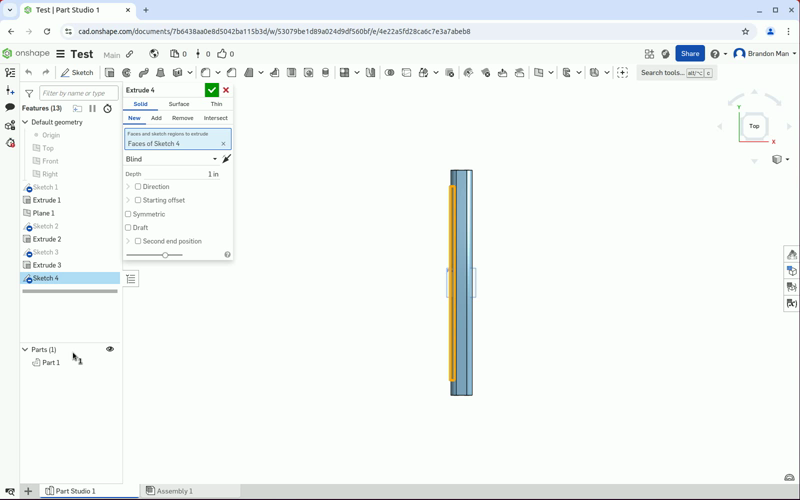
mouse_move(143, 106)
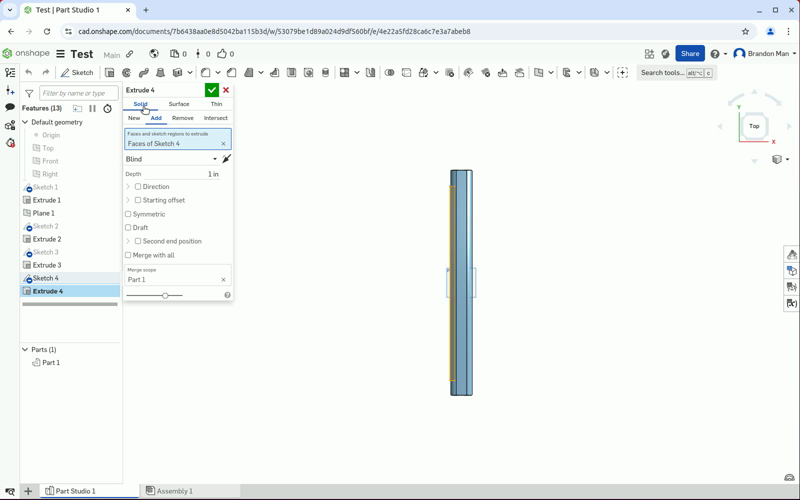
click(143, 106)
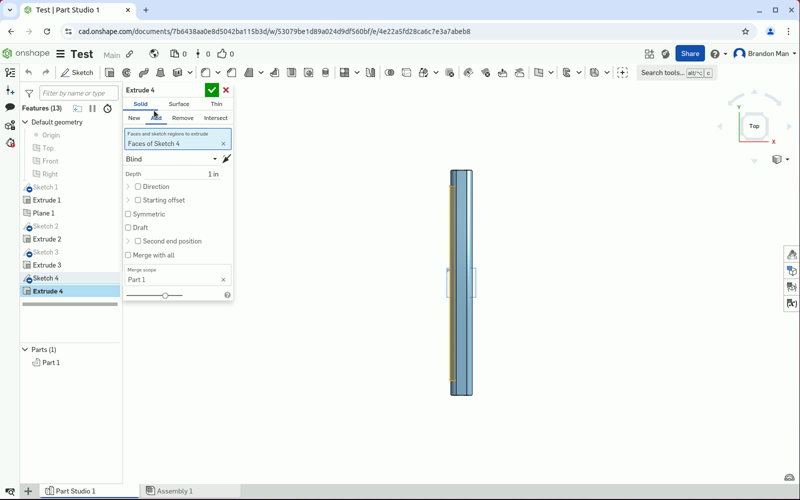
mouse_move(186, 120)
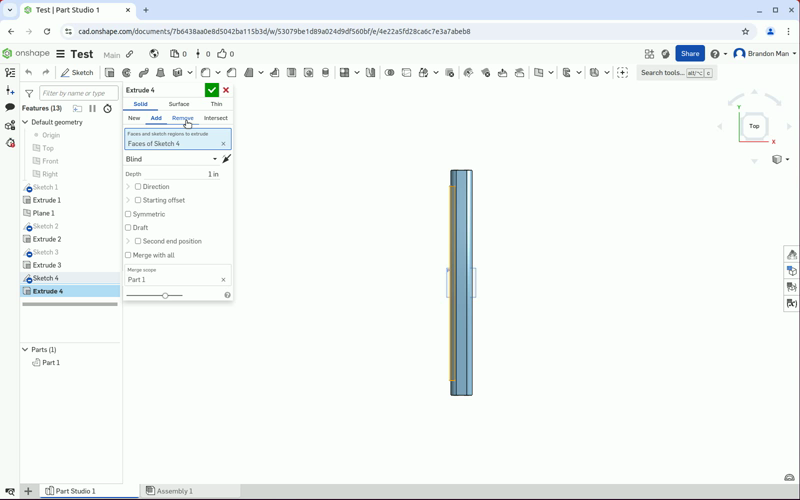
click(186, 120)
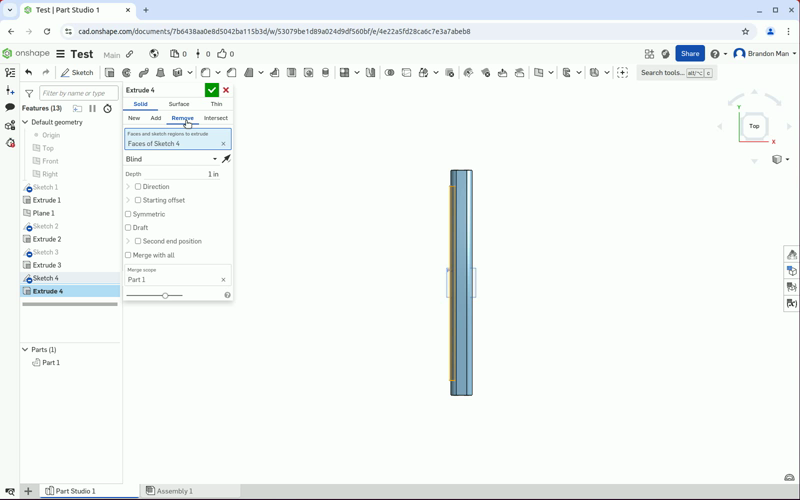
key(tab, 4)
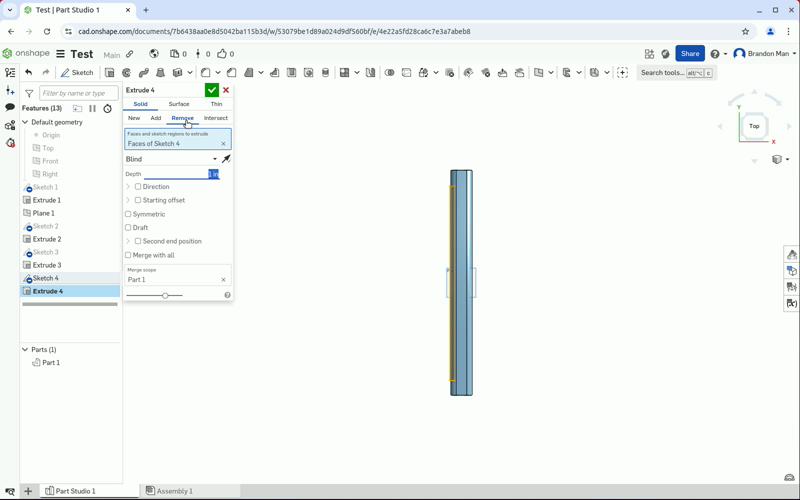
text(25.756)
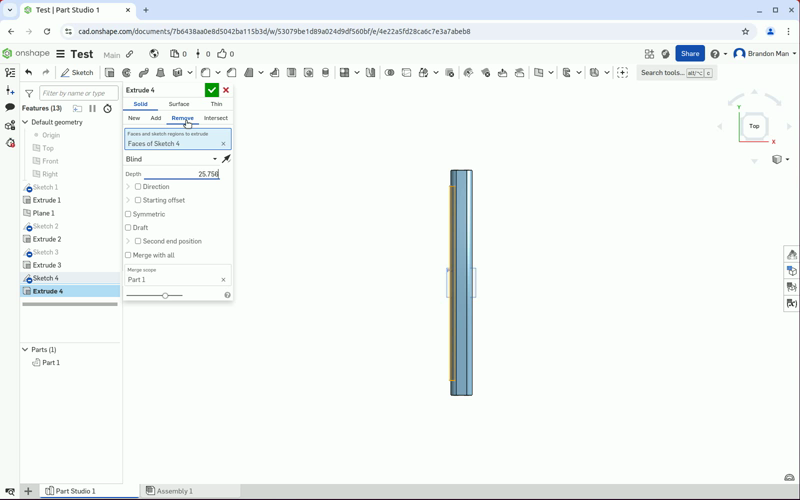
key(tab, 6)
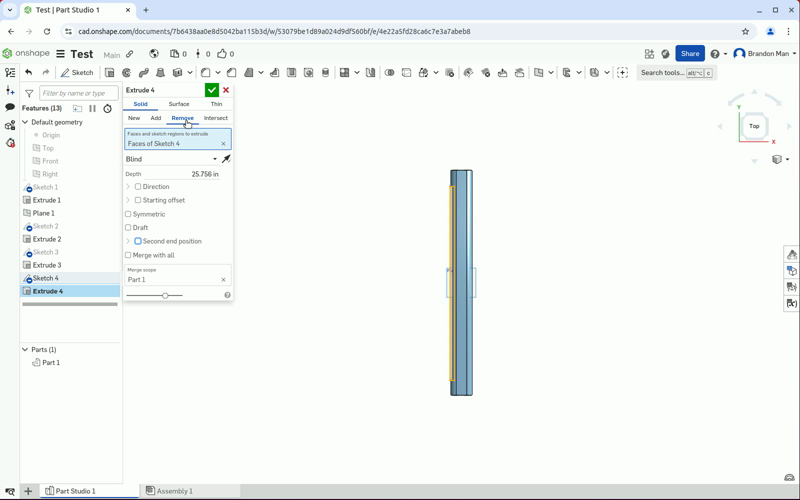
key(space)
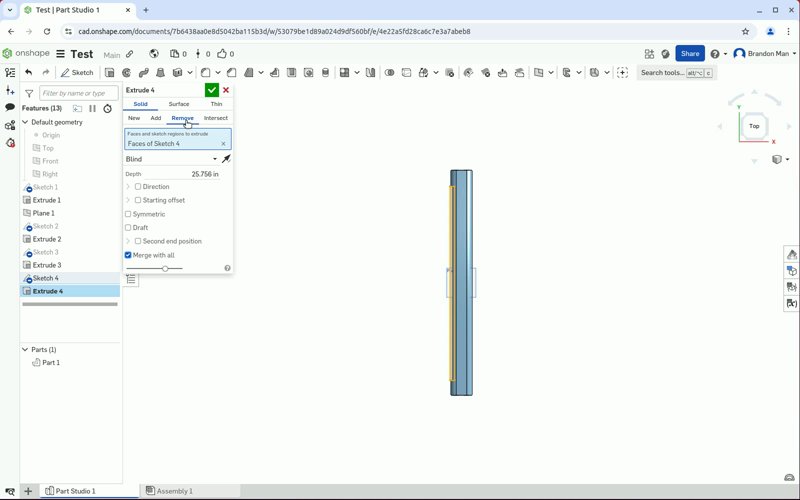
key(enter)
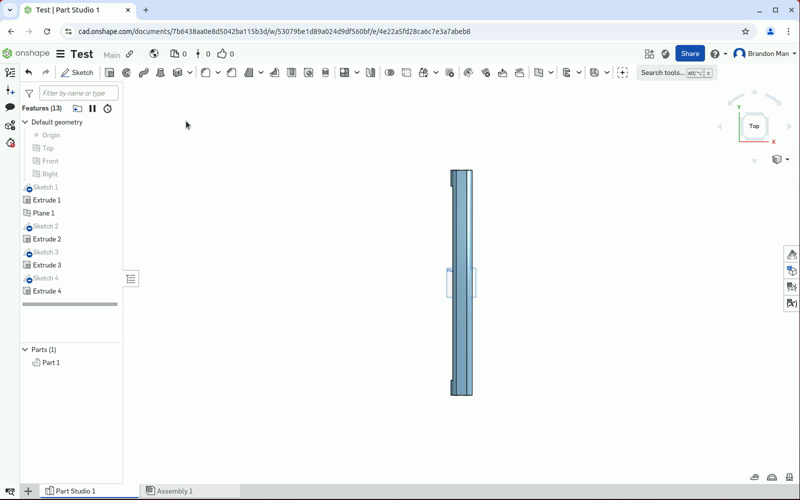
key(shift+h)
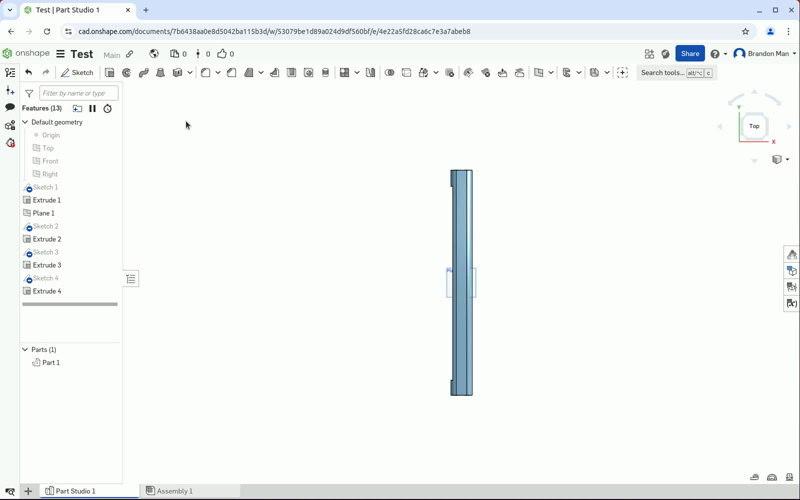
key(shift+h)
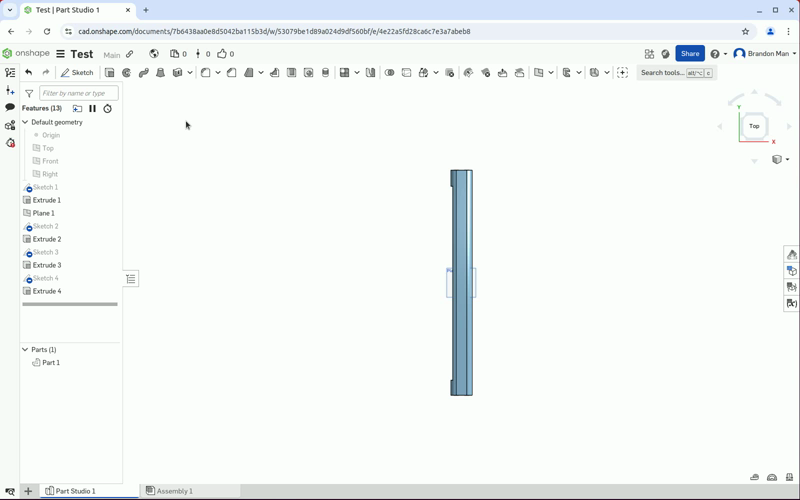
mouse_move(73, 189)
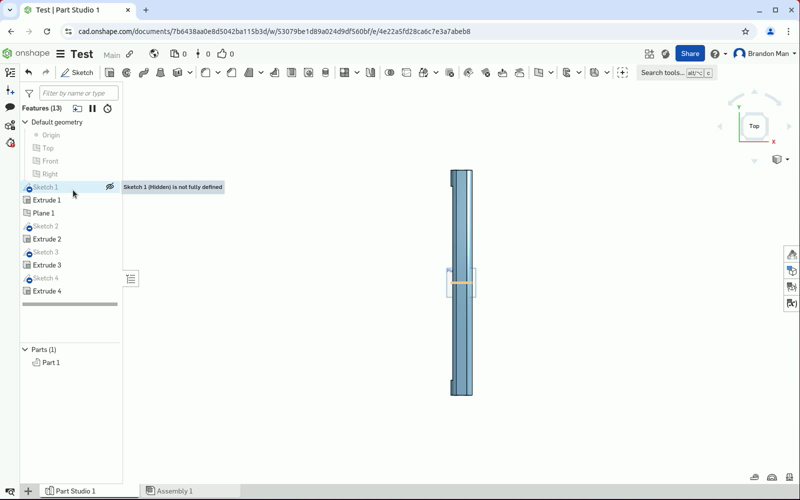
click(73, 189)
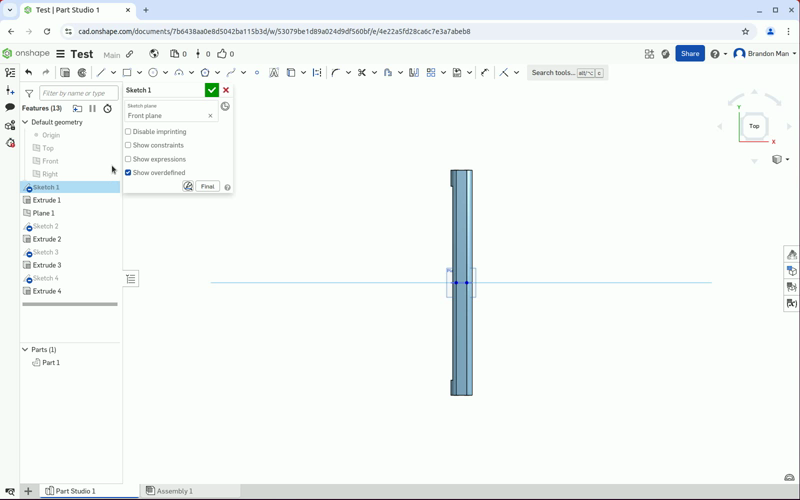
mouse_move(229, 92)
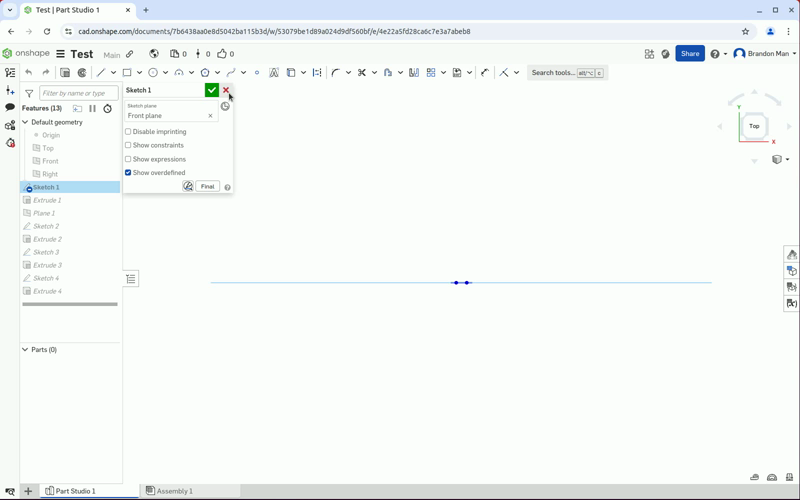
click(229, 92)
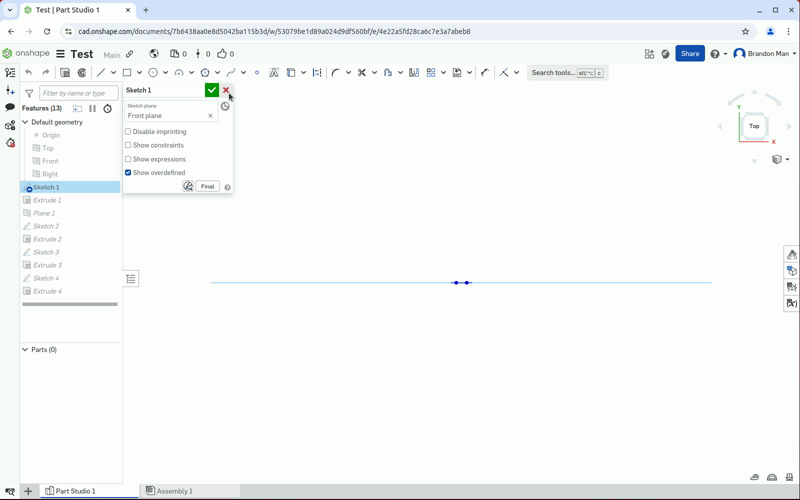
key(shift+s)
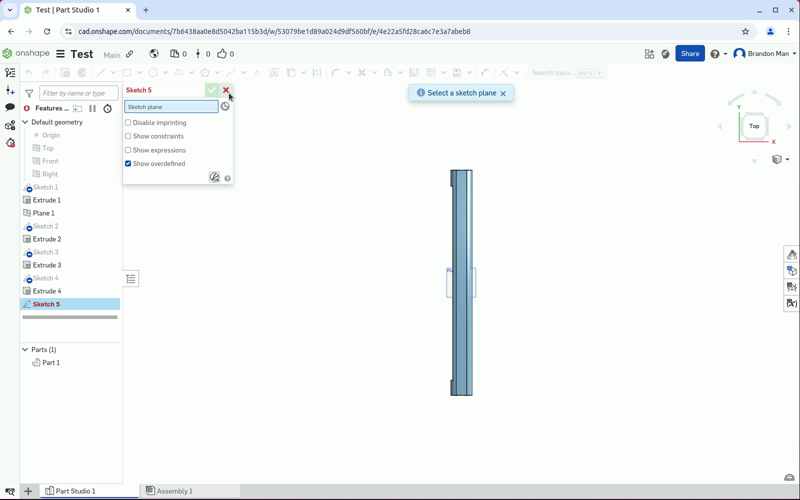
mouse_move(73, 215)
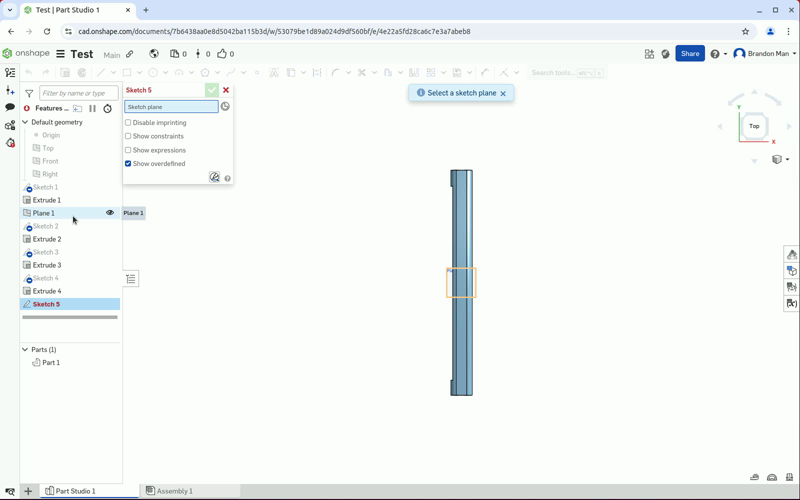
click(73, 215)
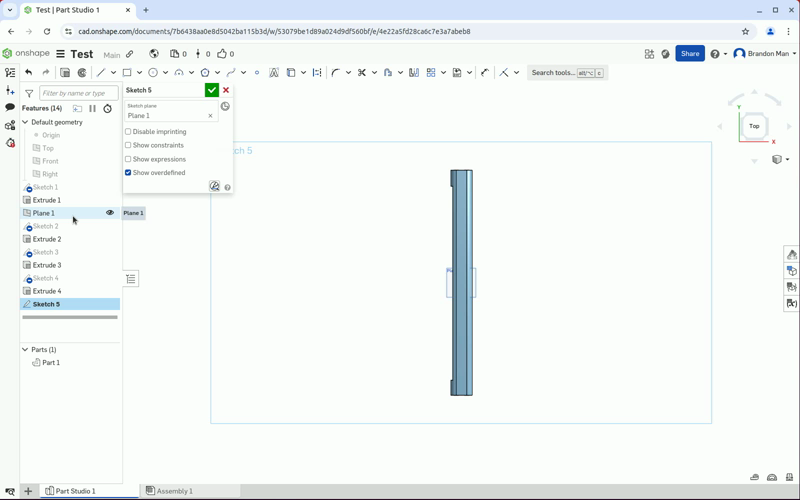
mouse_move(73, 352)
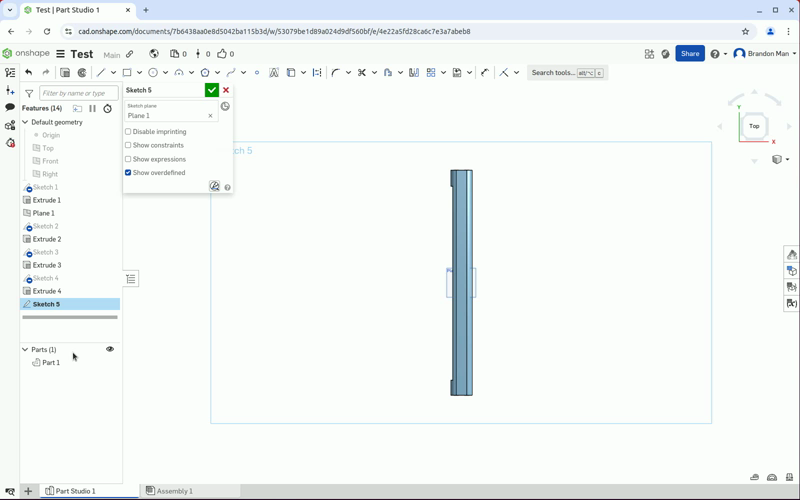
key(y)
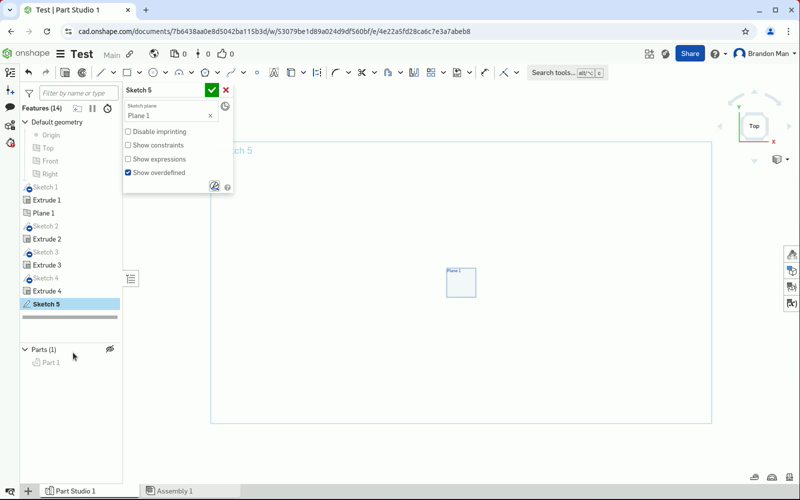
key(l)
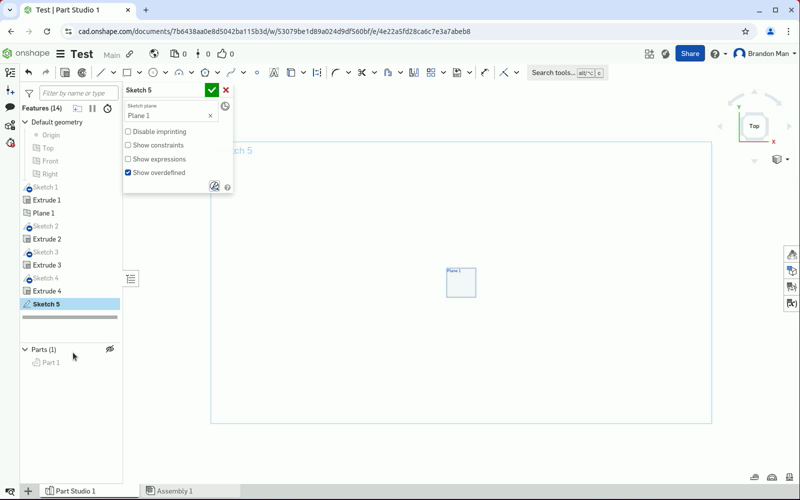
key_down(shift)
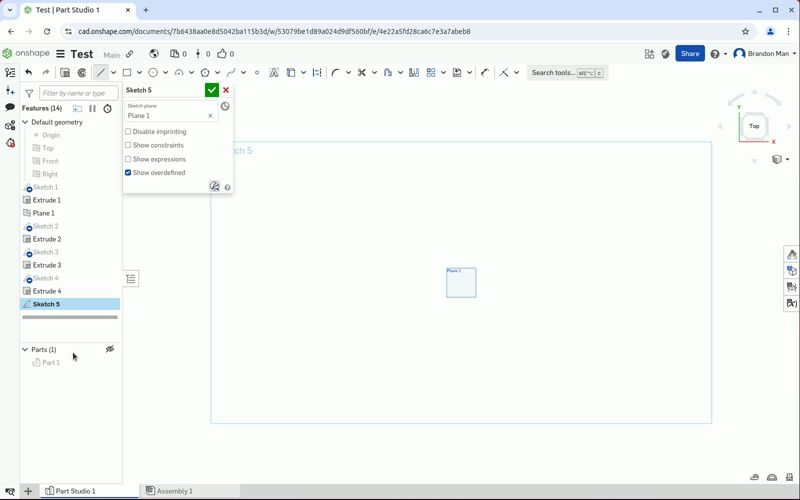
mouse_move(456, 380)
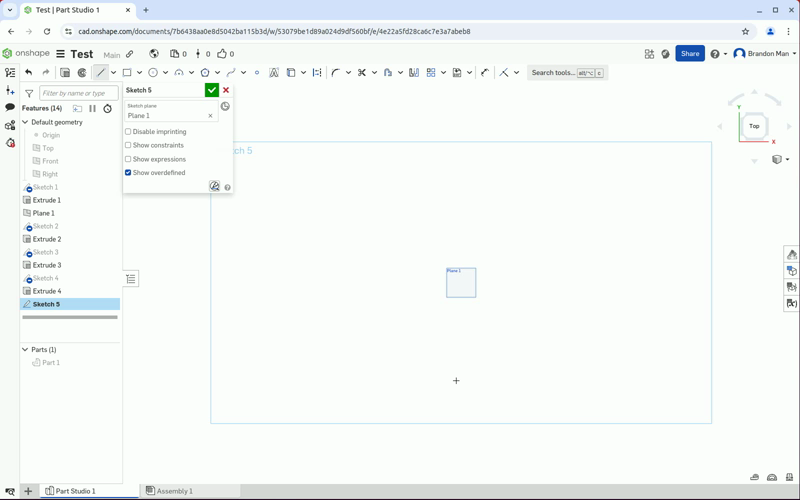
click(456, 380)
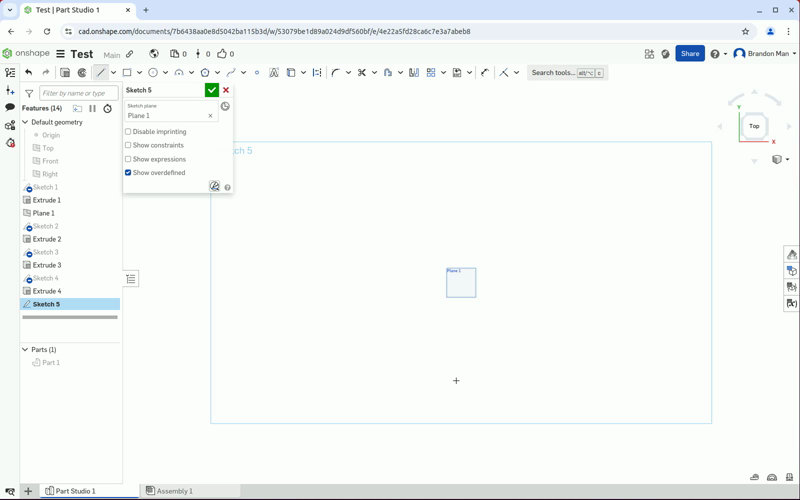
key_up(shift)
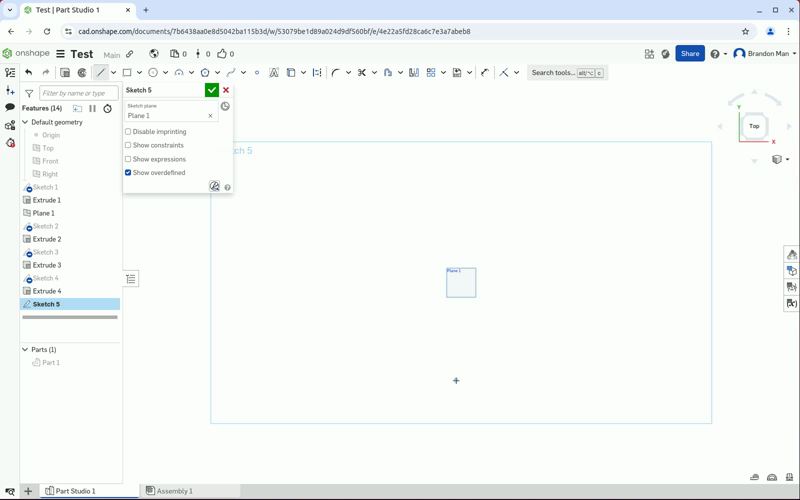
key_down(shift)
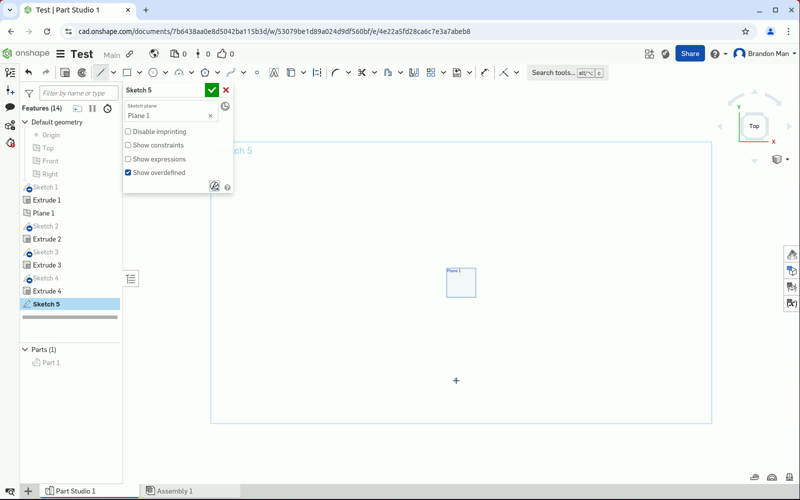
mouse_move(486, 380)
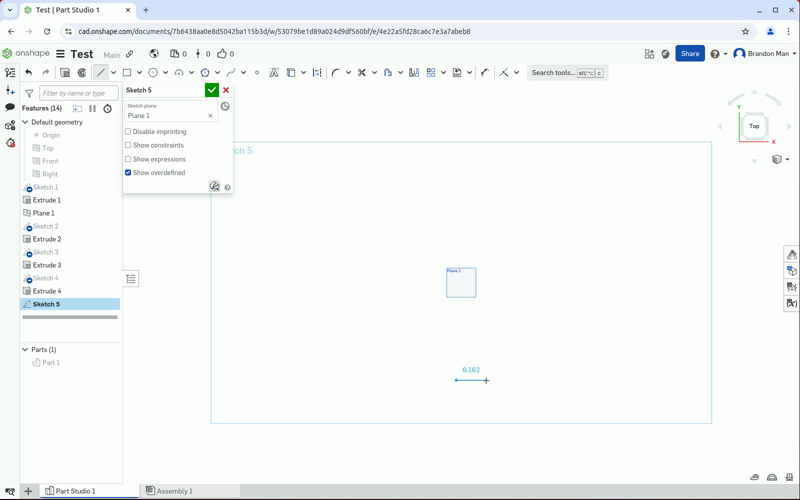
mouse_move(458, 380)
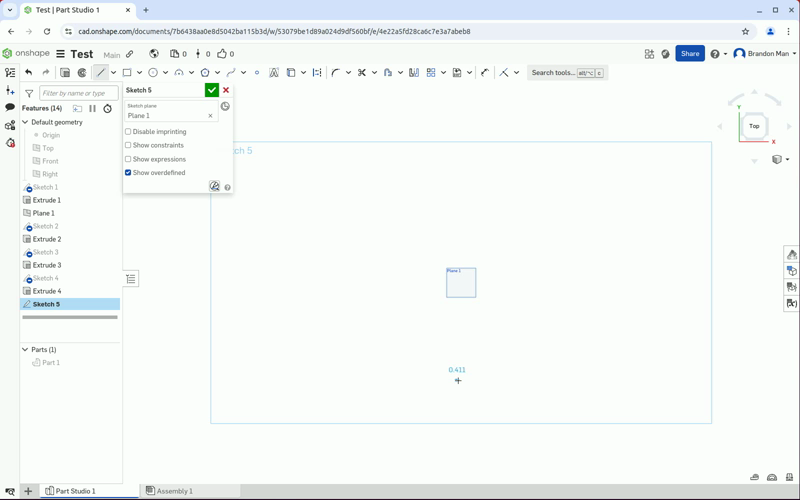
scroll(6)
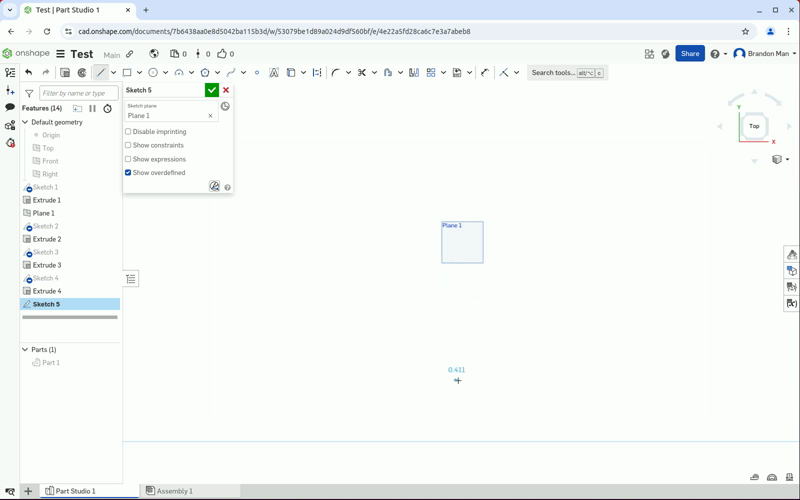
scroll(6)
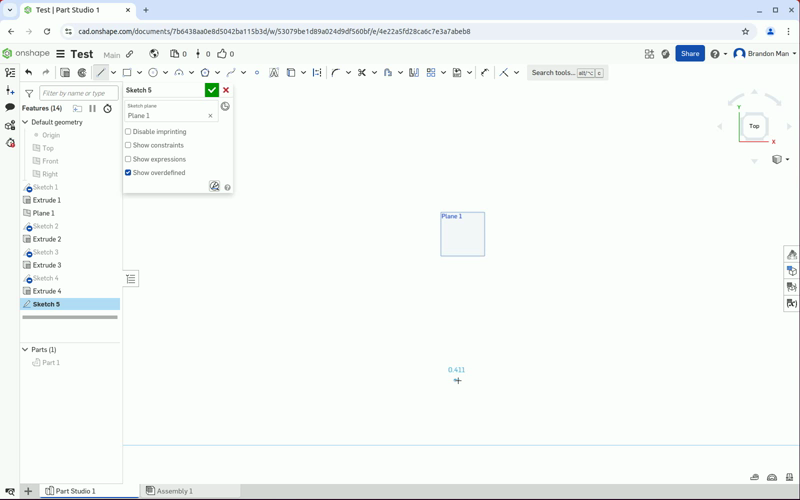
scroll(6)
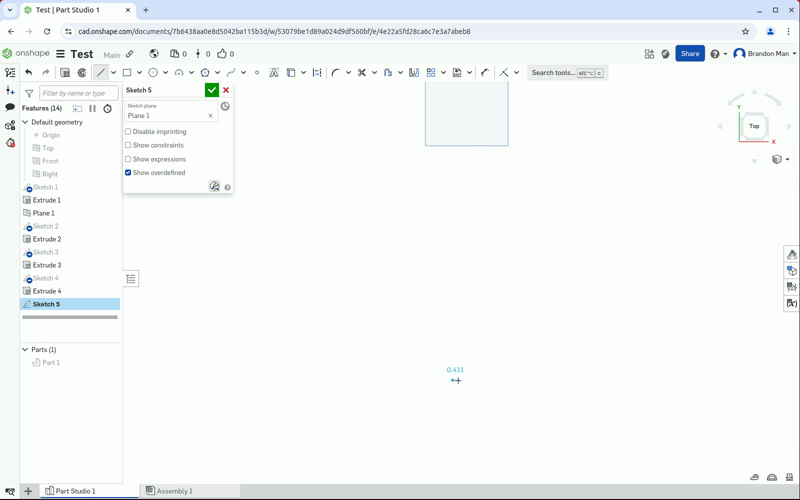
scroll(6)
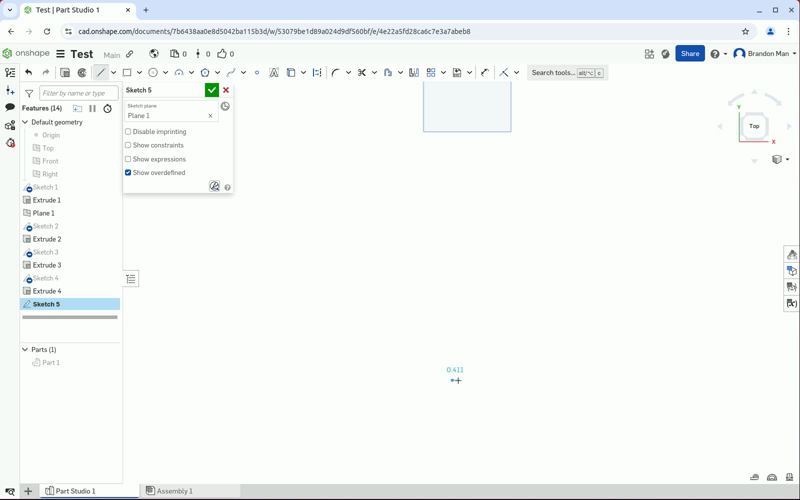
scroll(6)
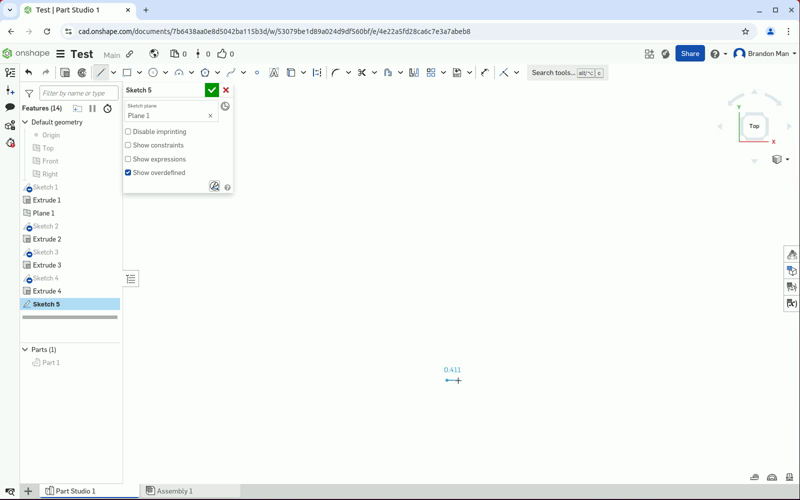
scroll(6)
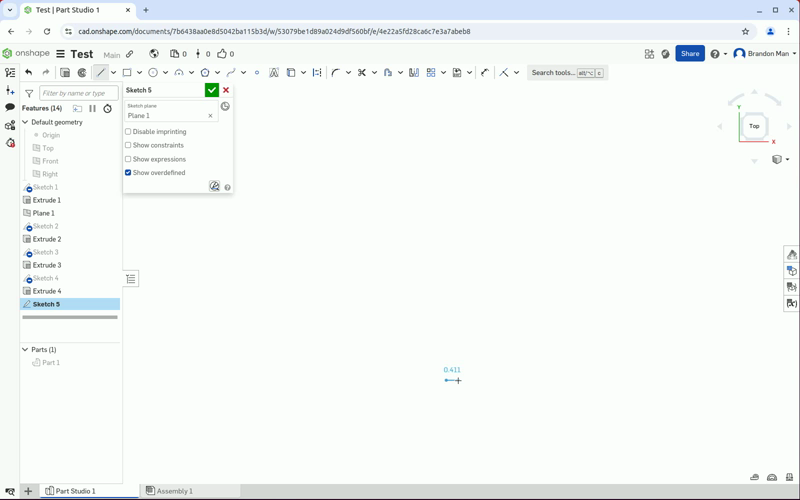
scroll(6)
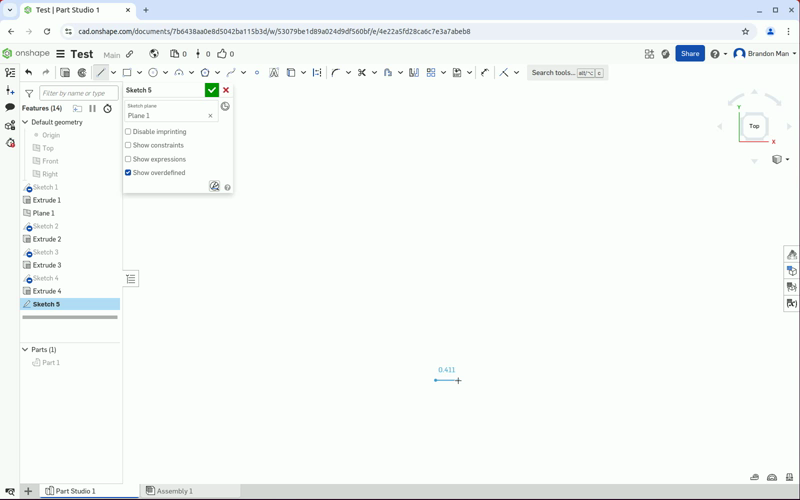
click(458, 380)
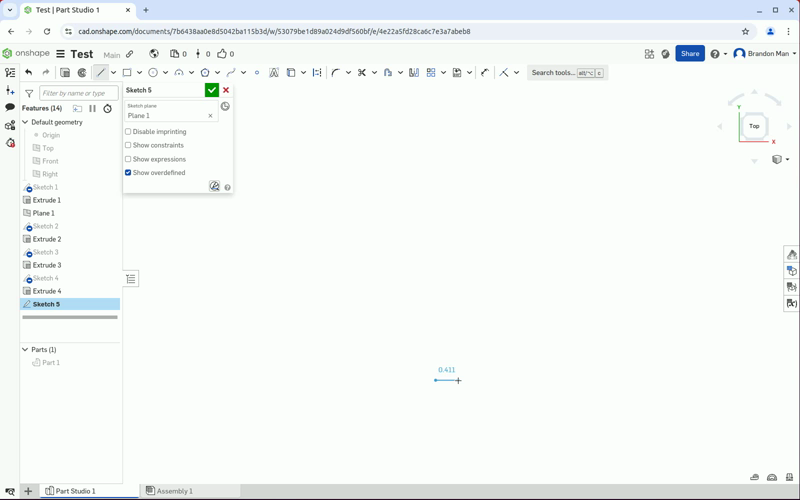
scroll(-6)
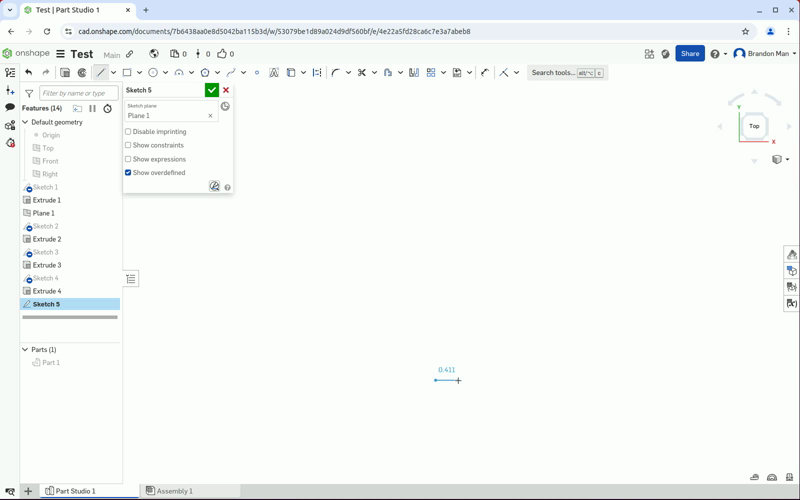
scroll(-6)
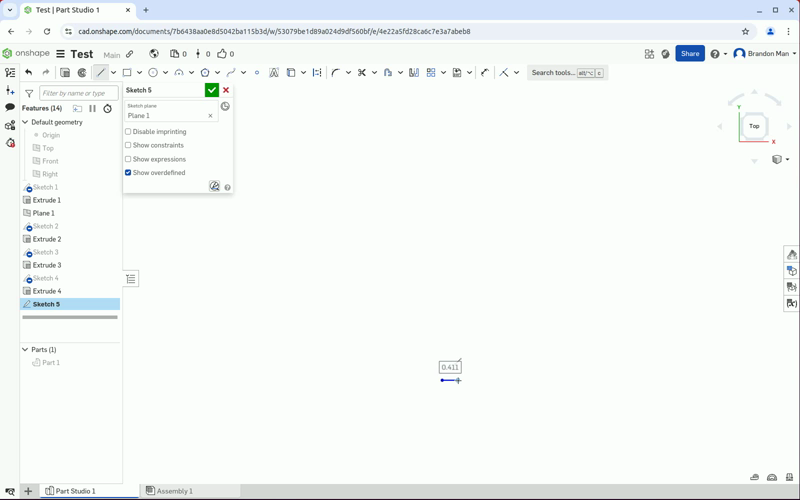
scroll(-6)
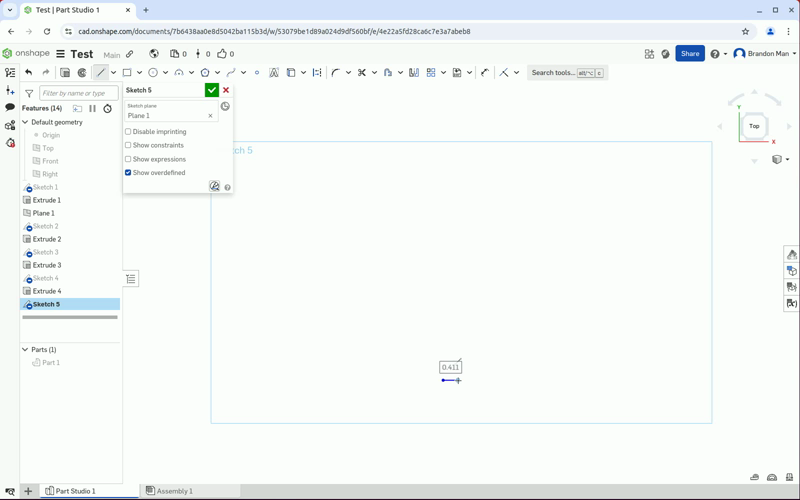
scroll(-6)
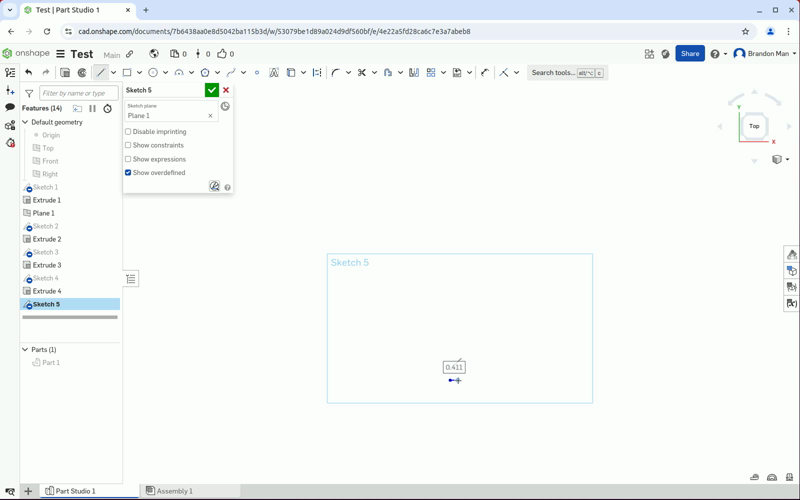
scroll(-6)
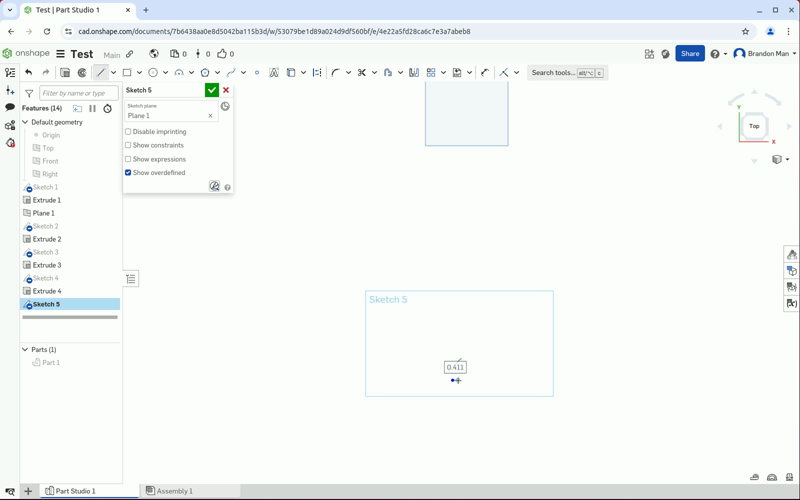
scroll(-6)
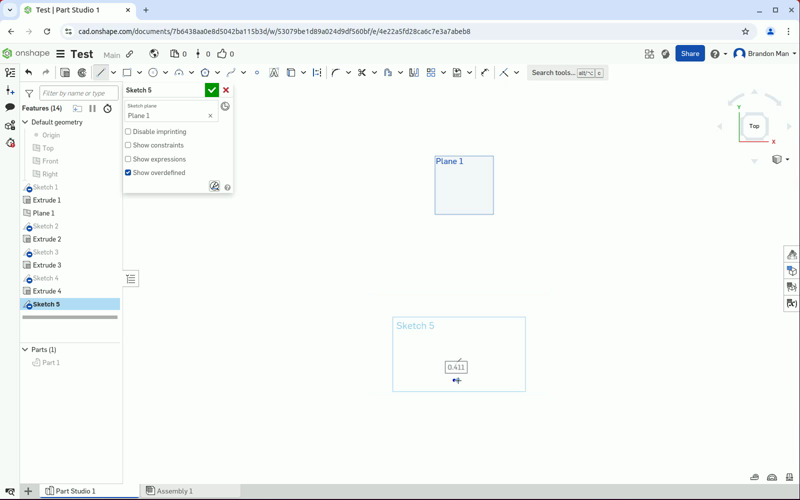
scroll(-6)
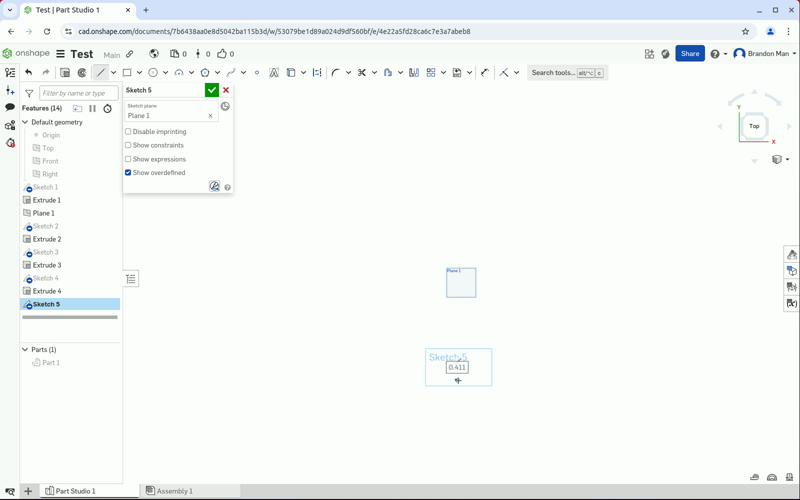
key_up(shift)
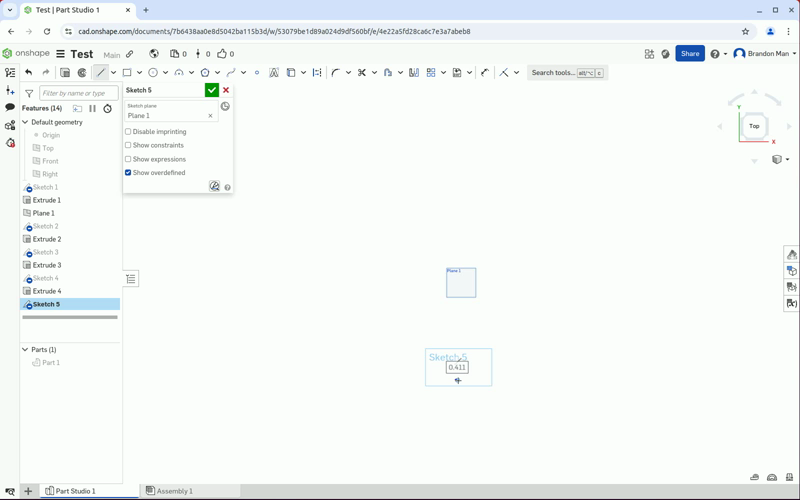
key_down(shift)
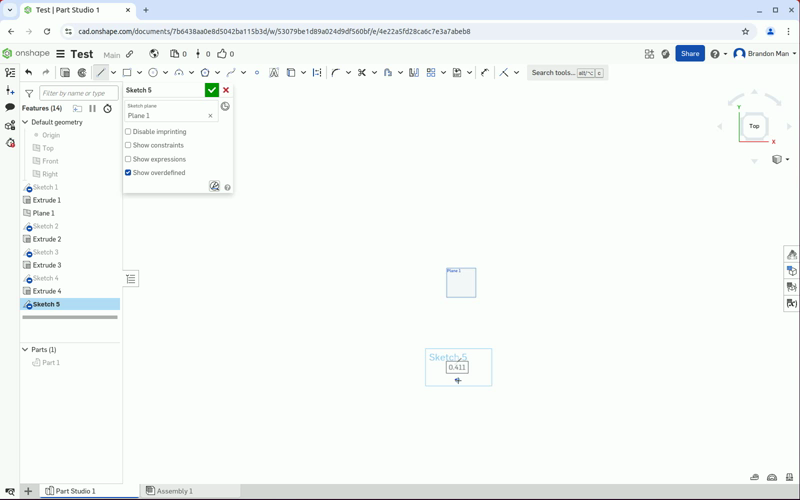
mouse_move(458, 186)
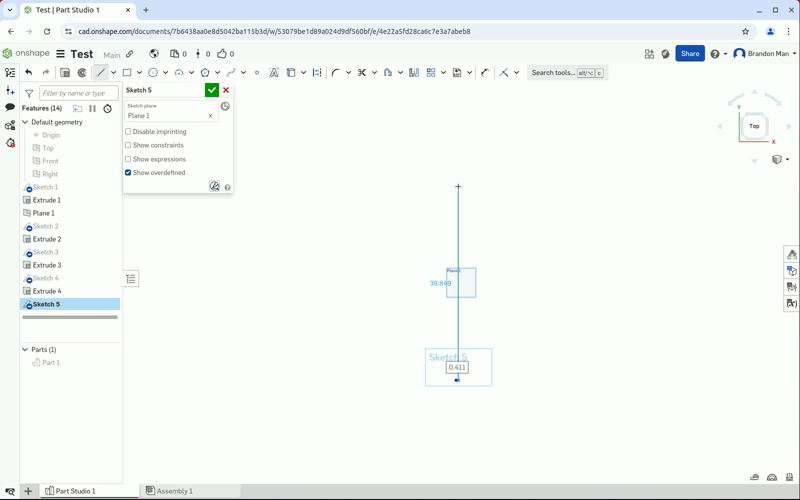
click(458, 186)
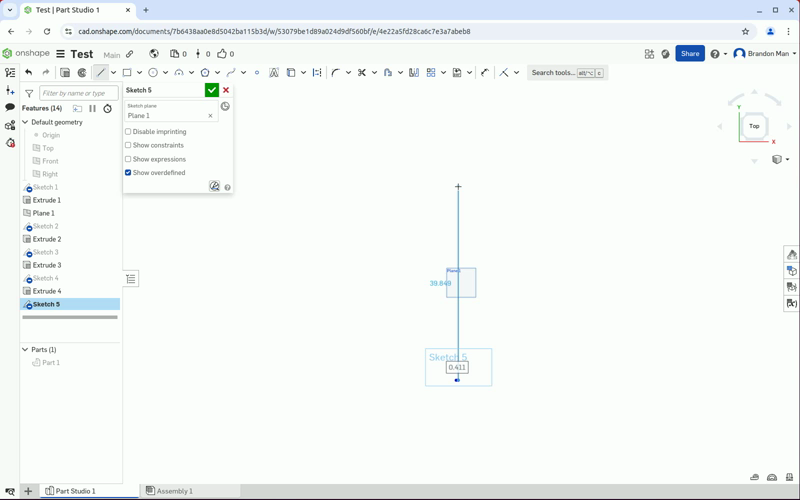
key_up(shift)
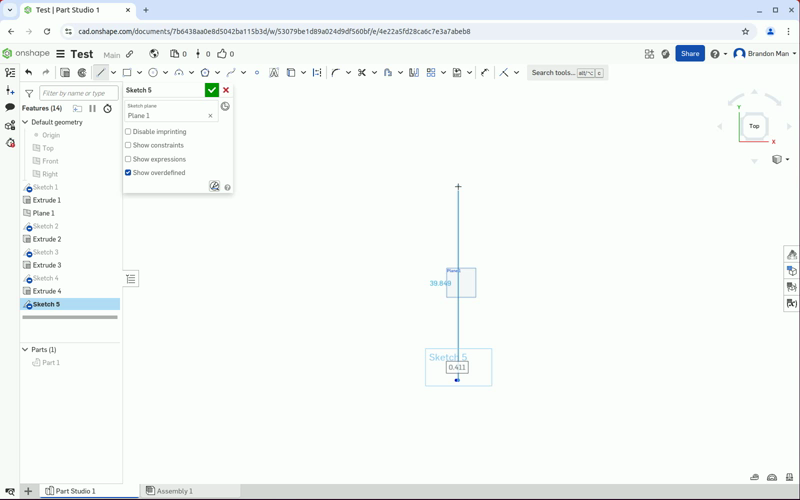
key_down(shift)
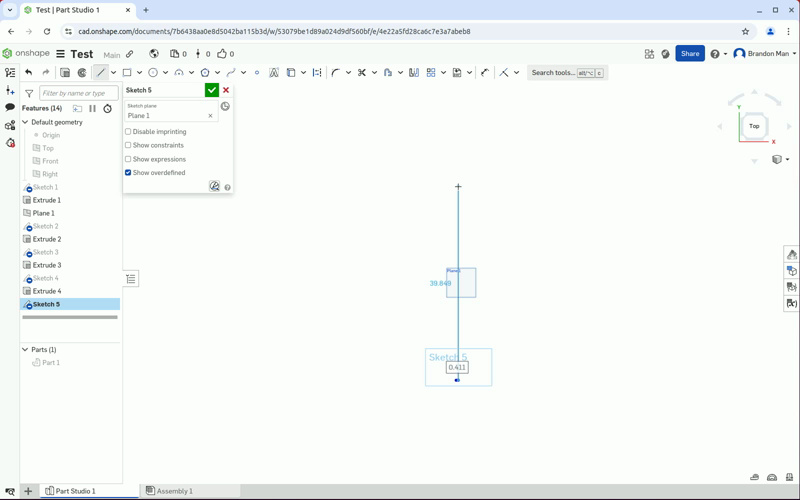
mouse_move(488, 186)
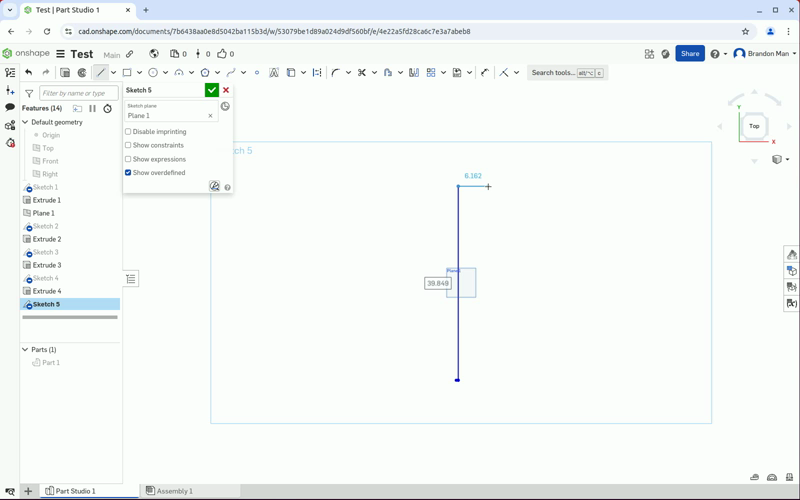
mouse_move(456, 186)
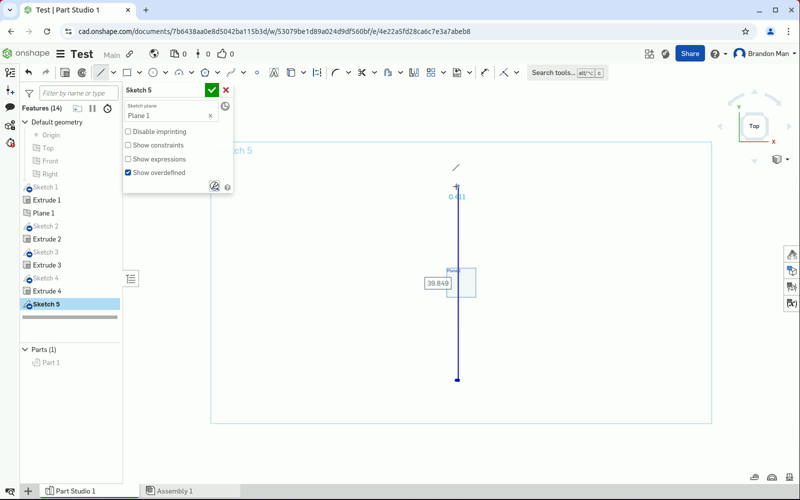
scroll(6)
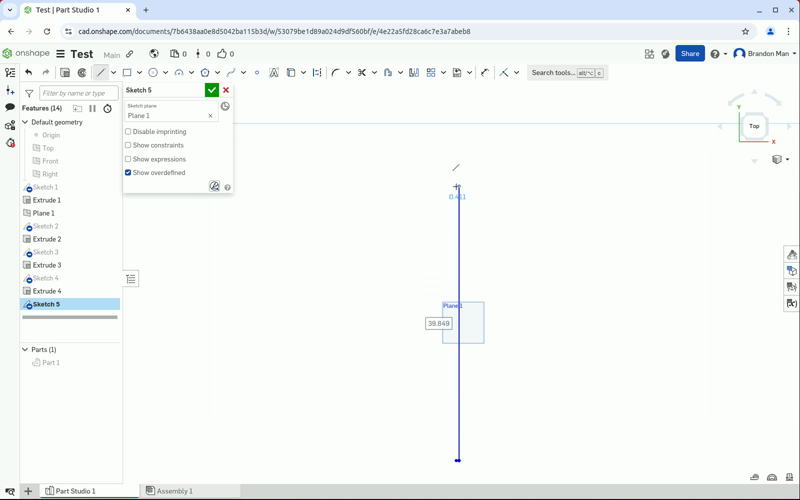
scroll(6)
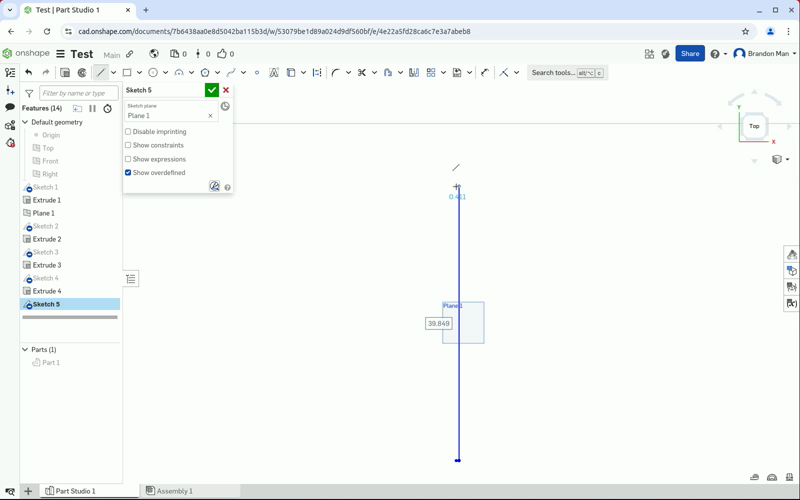
scroll(6)
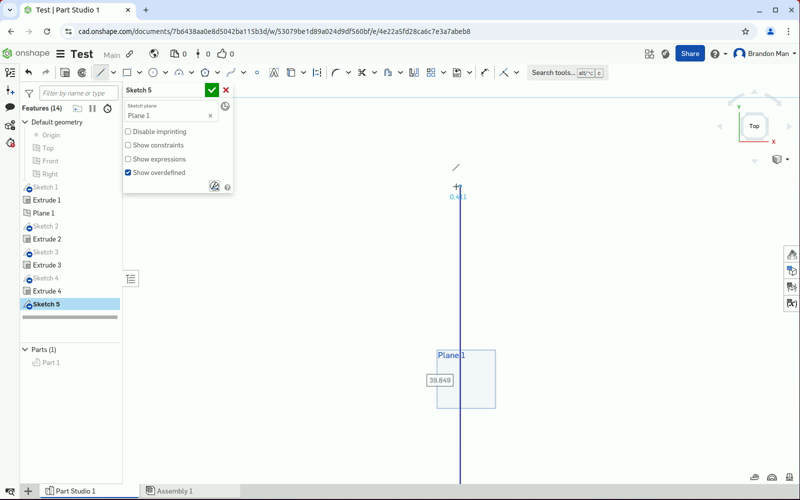
scroll(6)
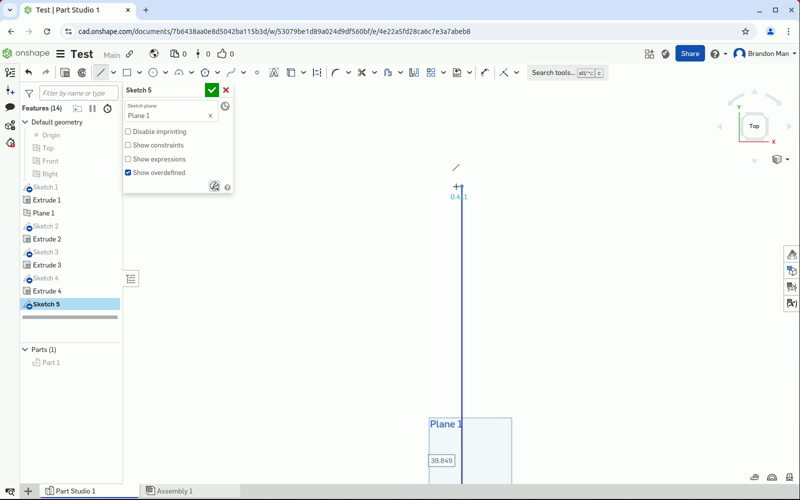
scroll(6)
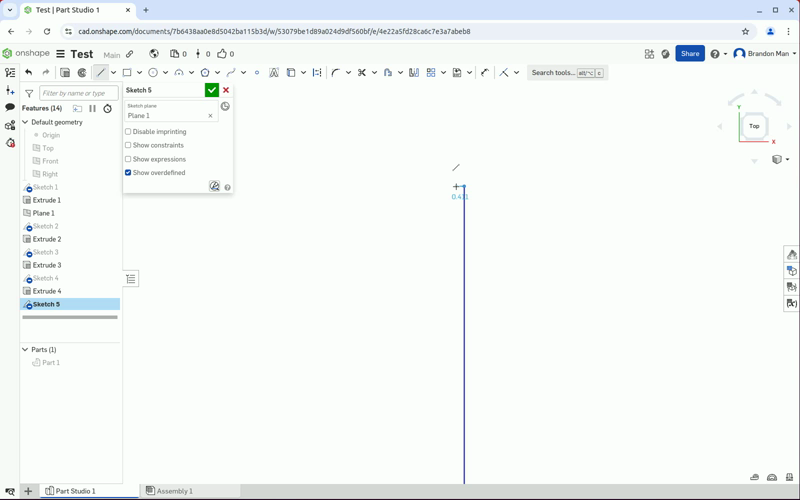
scroll(6)
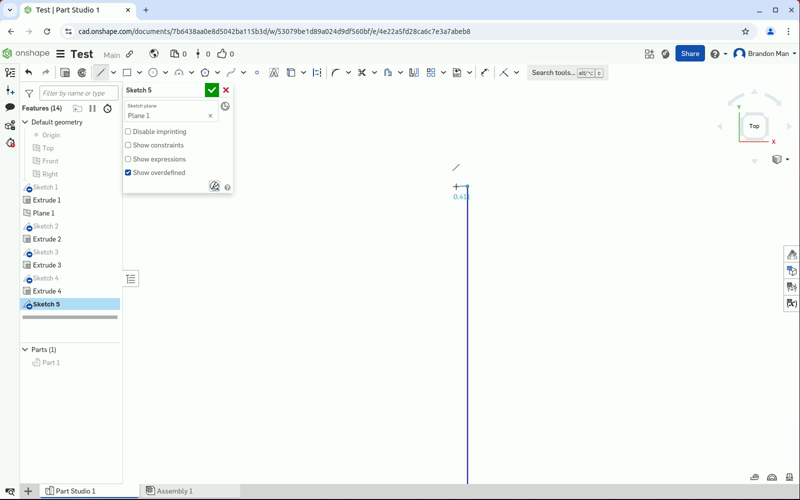
scroll(6)
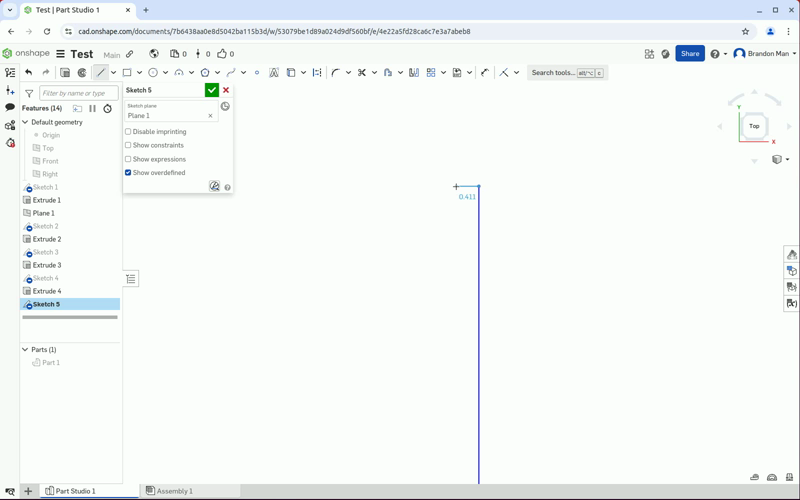
click(456, 186)
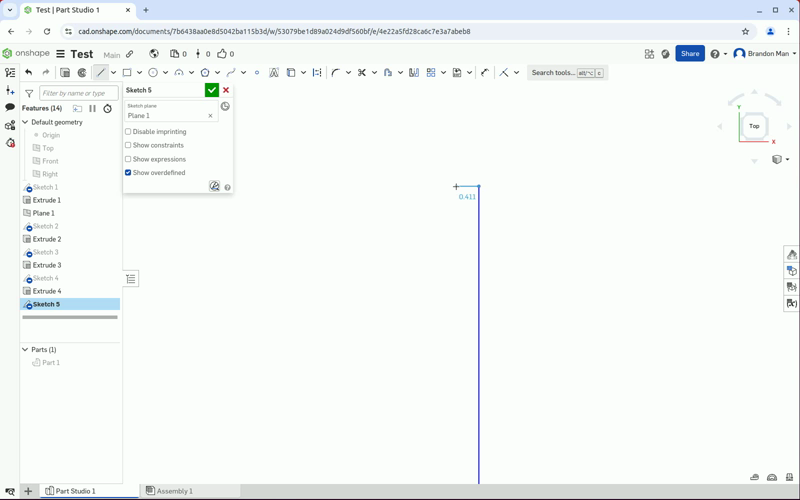
scroll(-6)
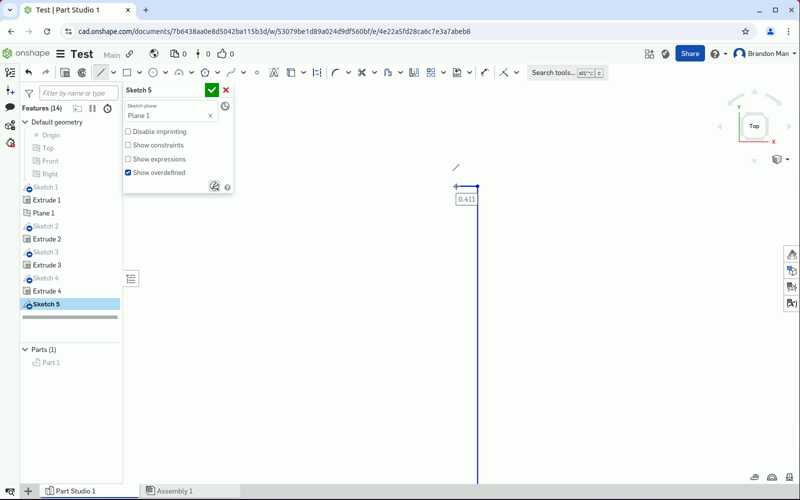
scroll(-6)
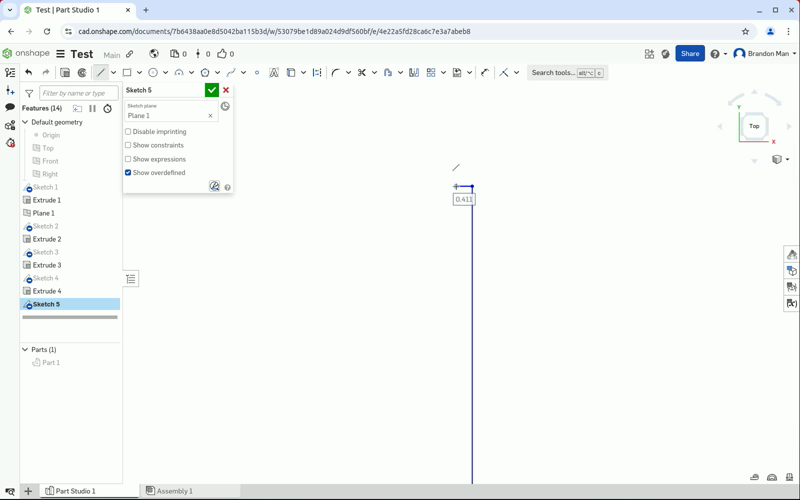
scroll(-6)
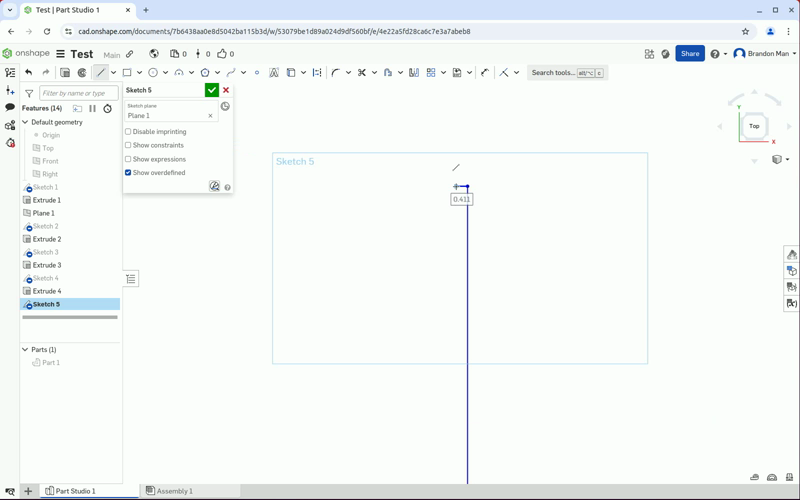
scroll(-6)
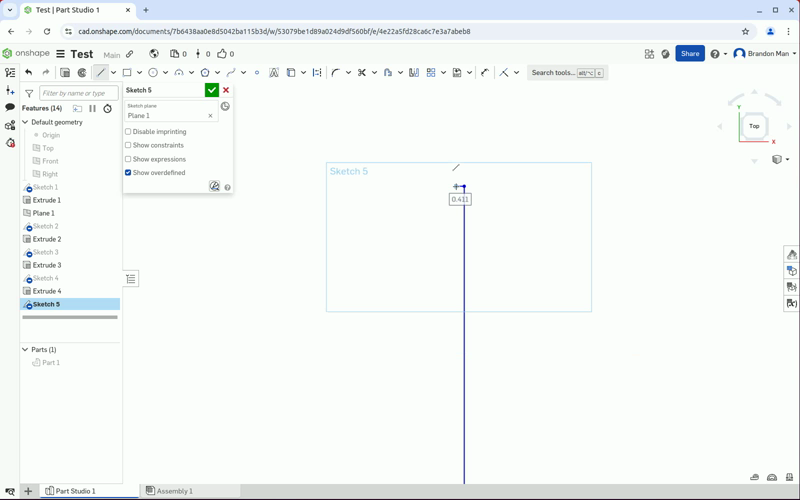
scroll(-6)
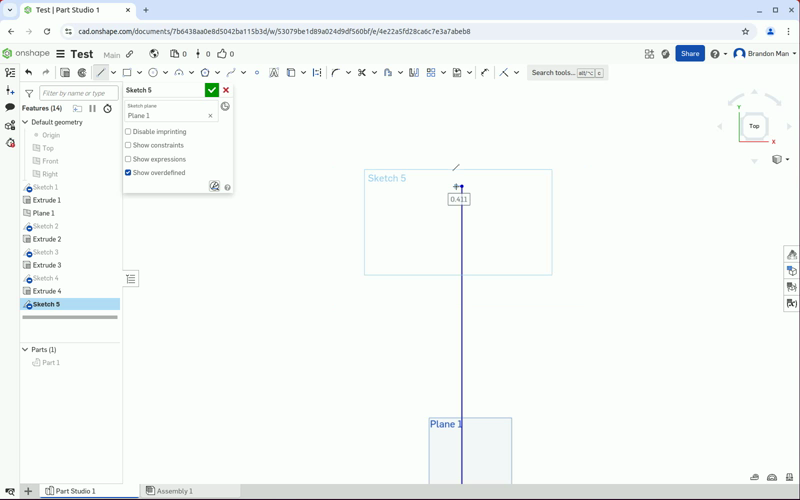
scroll(-6)
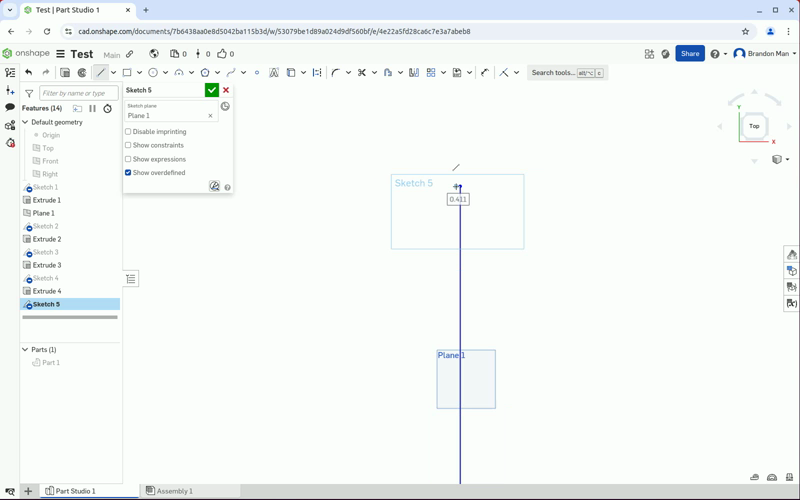
scroll(-6)
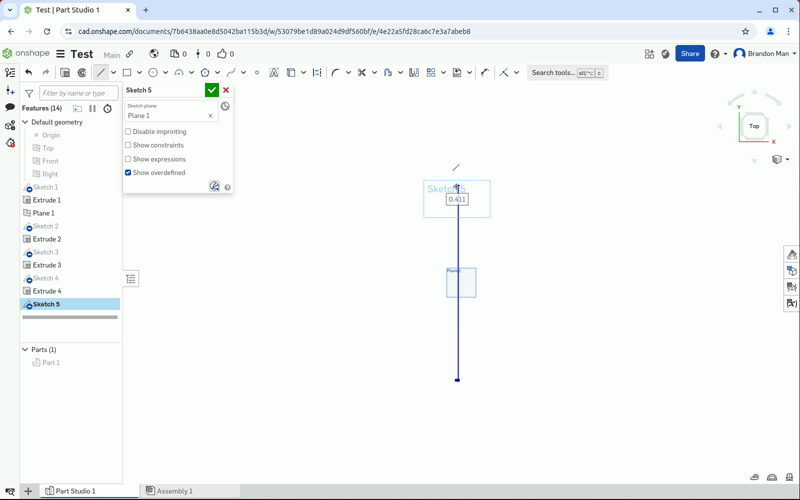
key_up(shift)
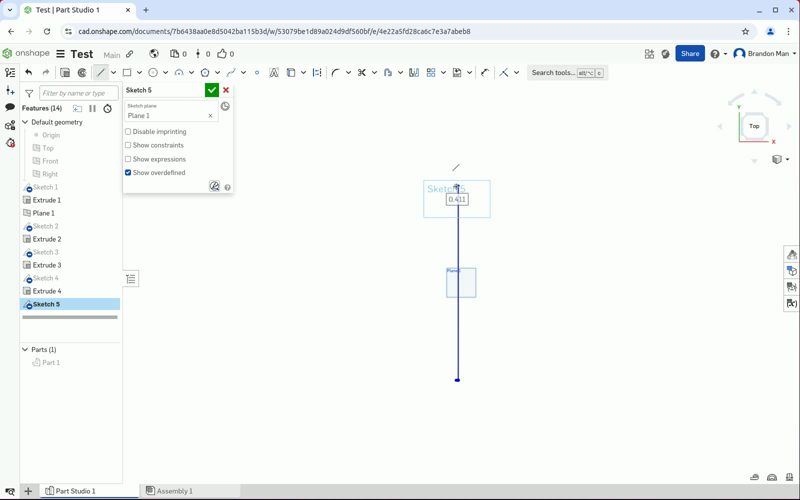
key_down(shift)
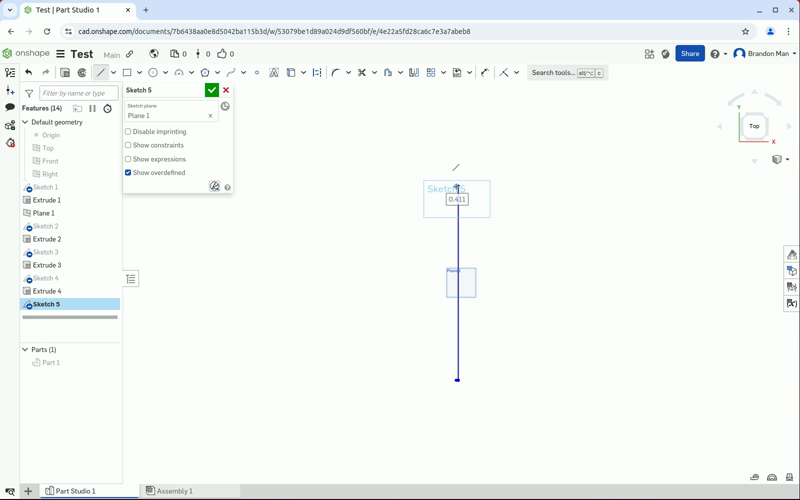
mouse_move(456, 380)
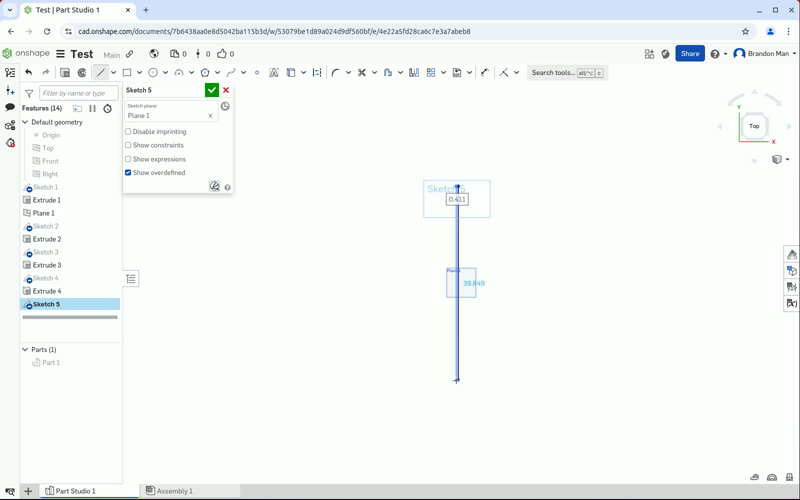
scroll(6)
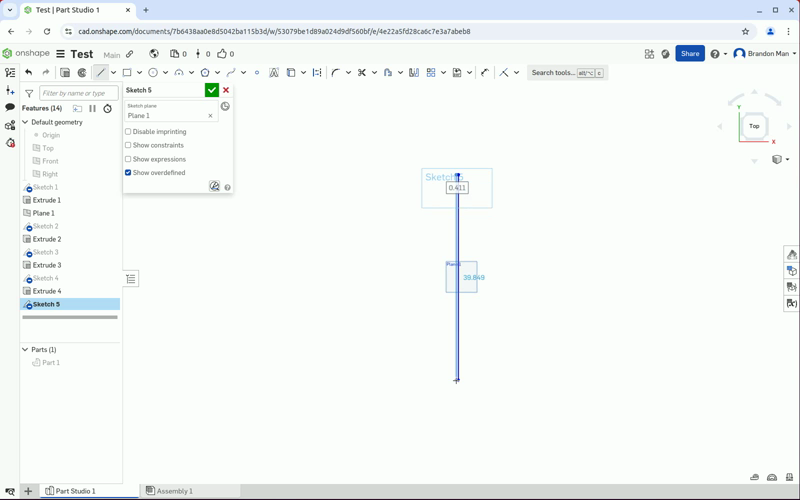
scroll(6)
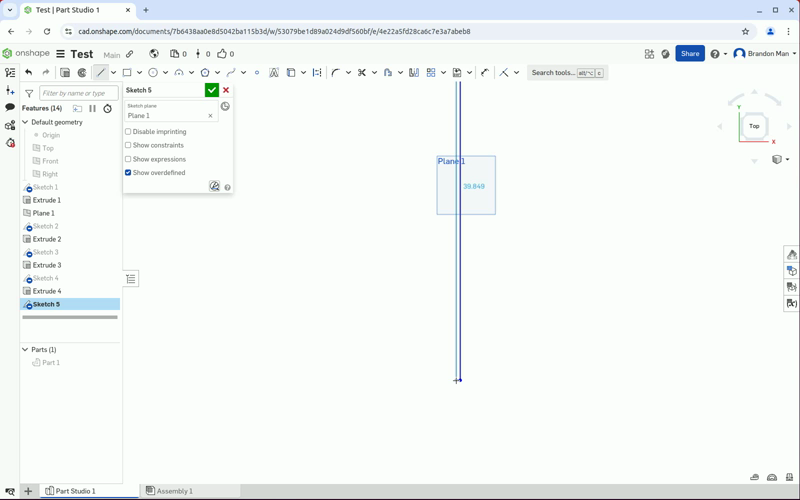
scroll(6)
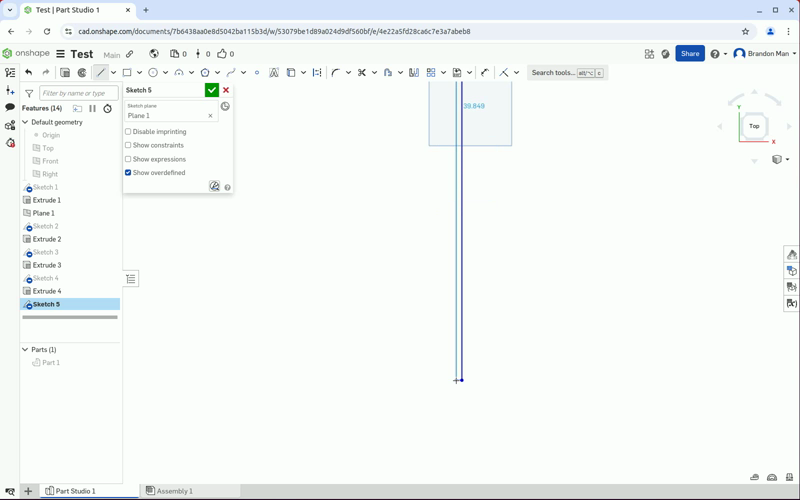
scroll(6)
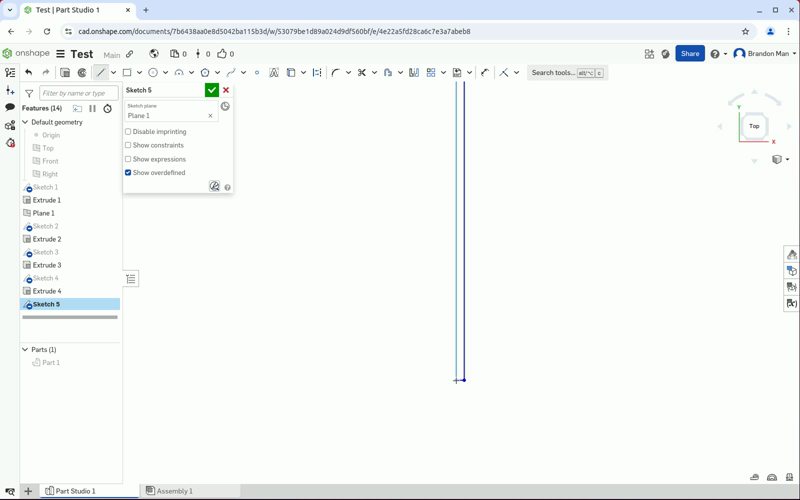
scroll(6)
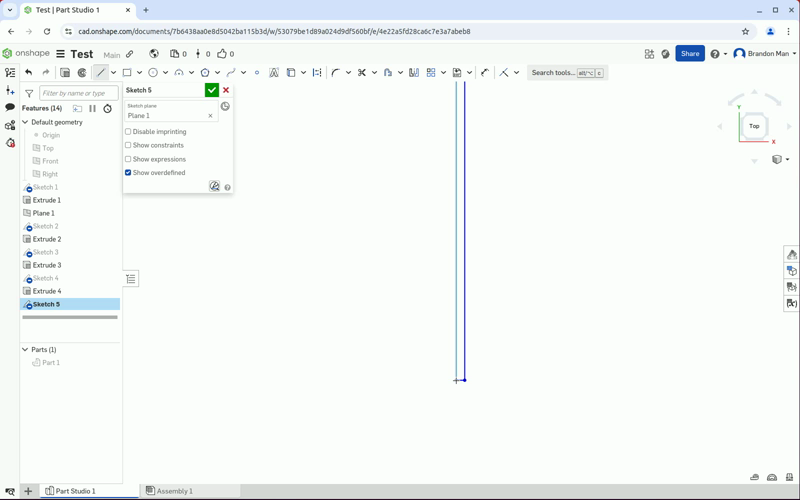
scroll(6)
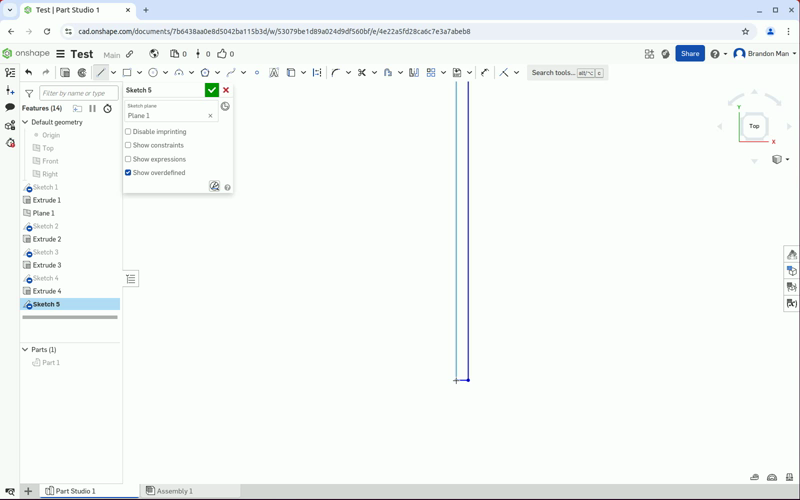
scroll(6)
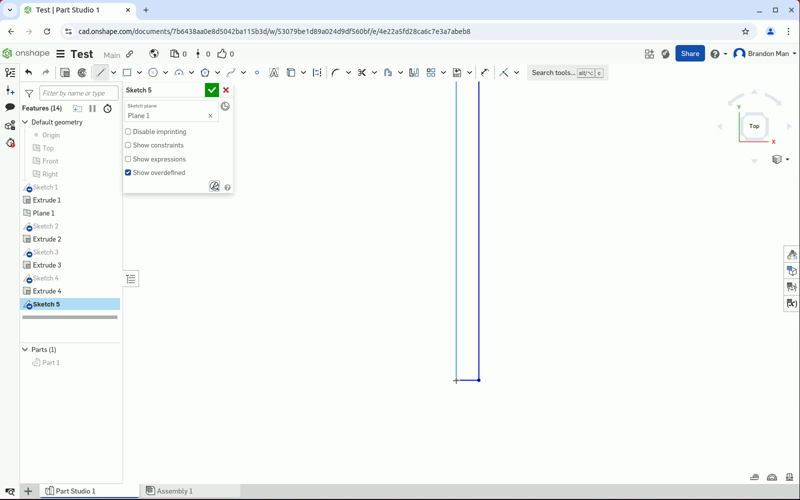
key_up(shift)
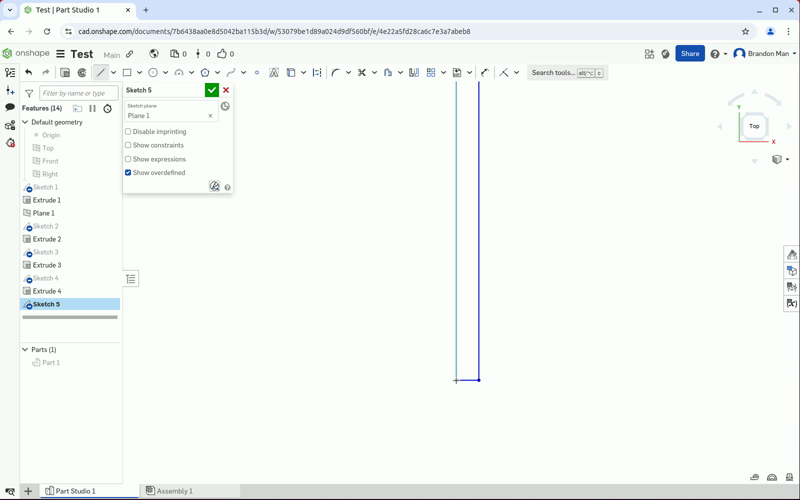
click(456, 380)
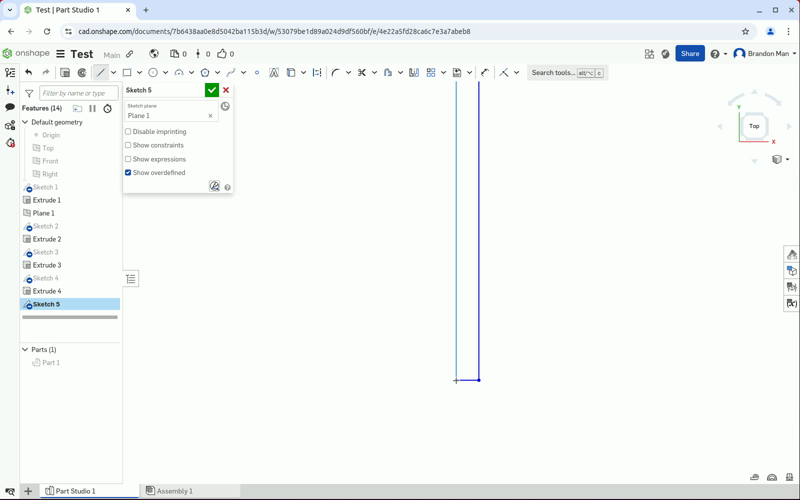
scroll(-6)
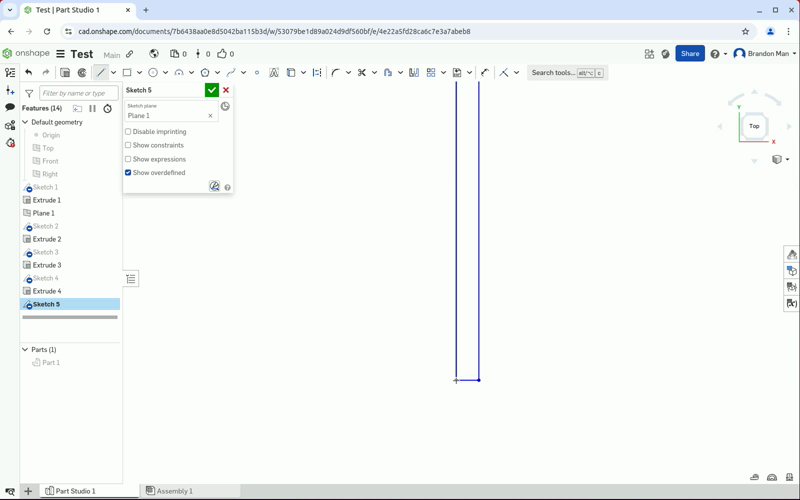
scroll(-6)
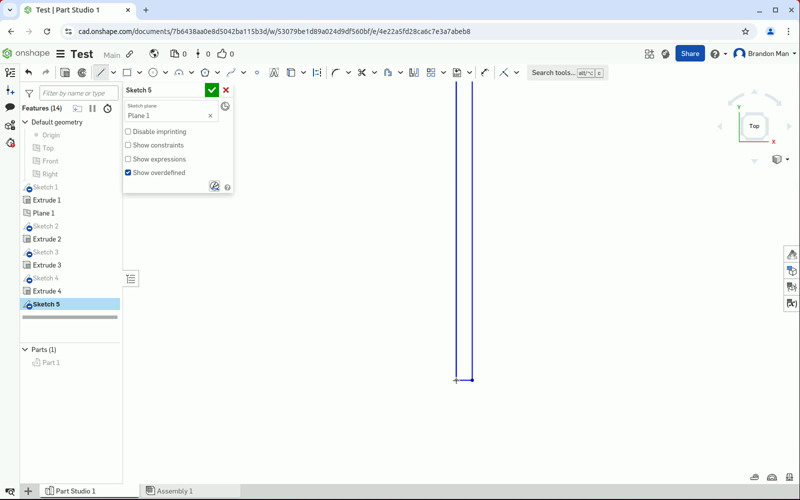
scroll(-6)
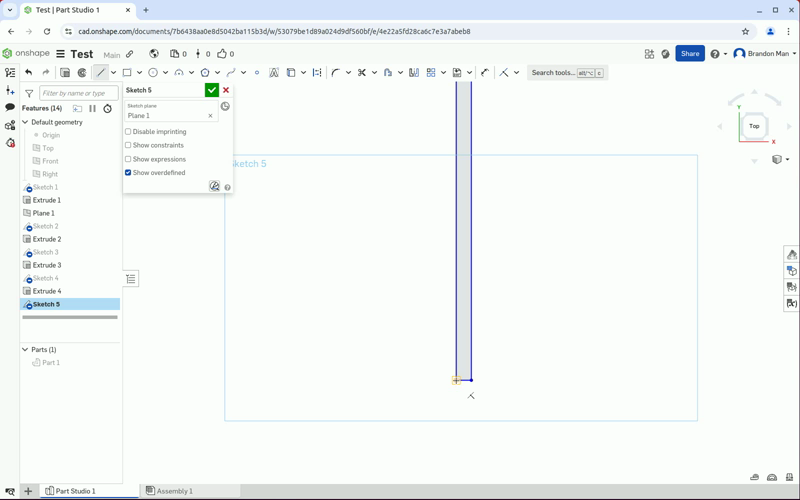
scroll(-6)
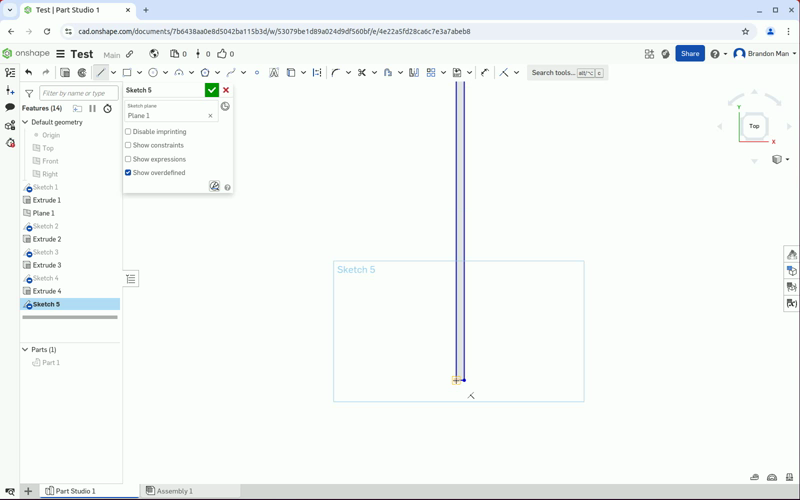
scroll(-6)
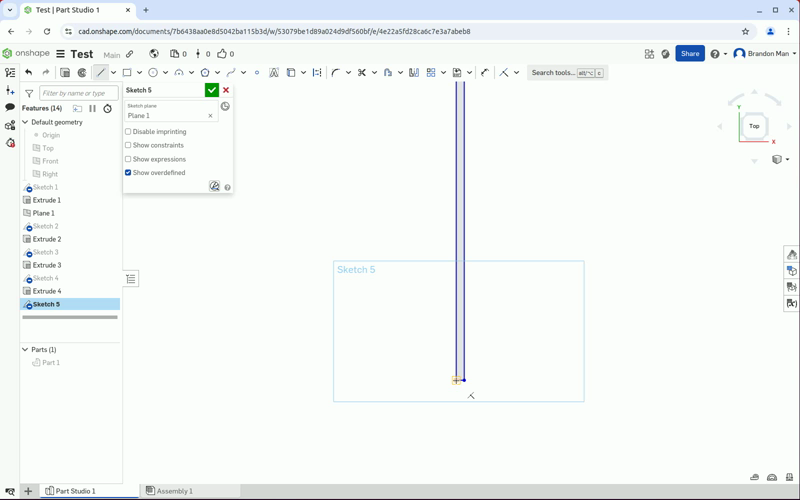
scroll(-6)
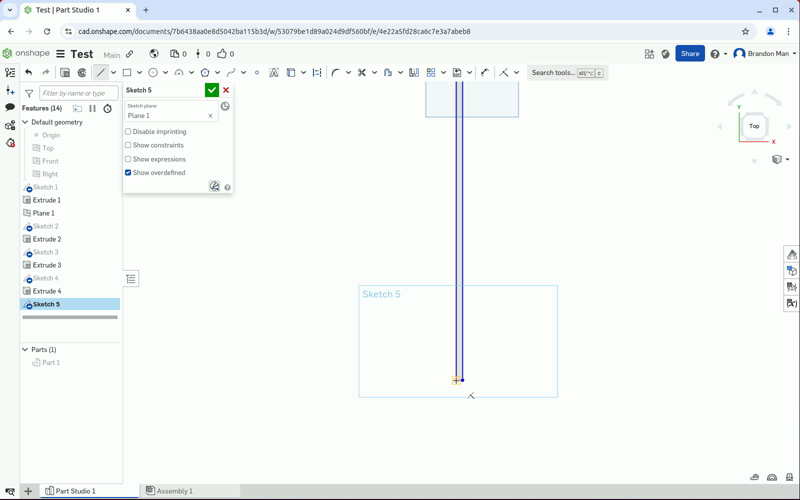
scroll(-6)
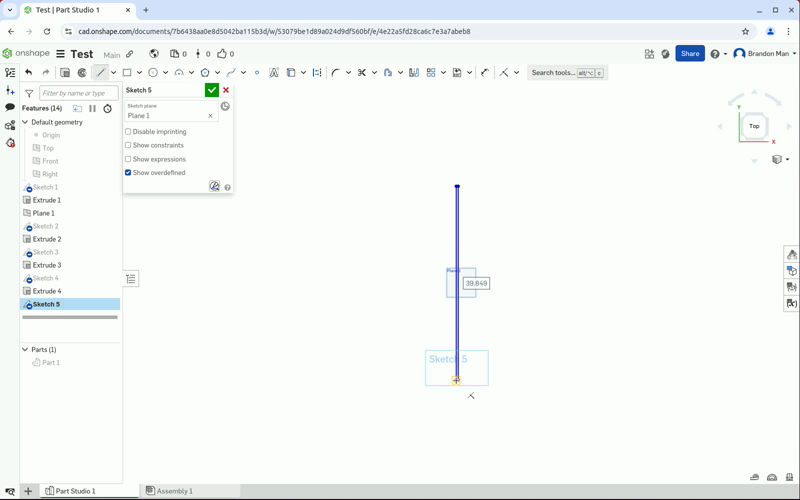
key(esc)
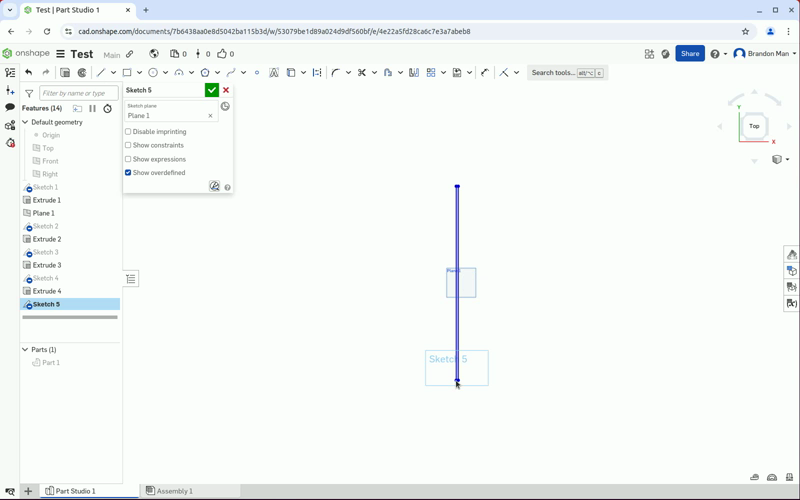
mouse_move(457, 335)
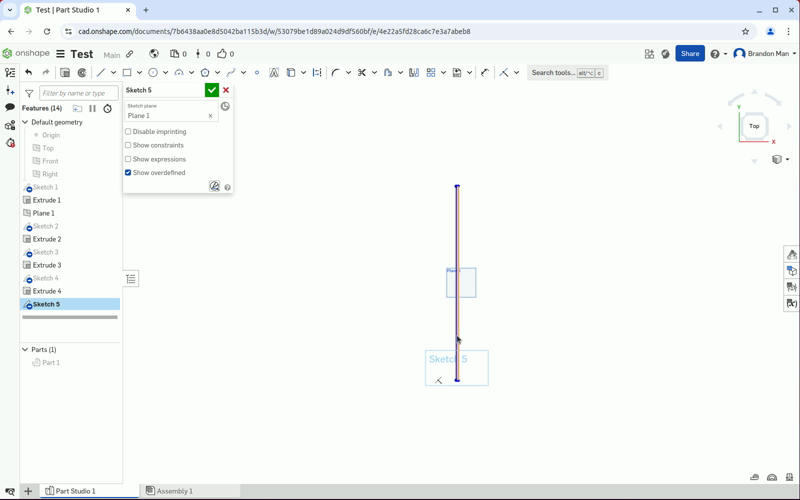
scroll(6)
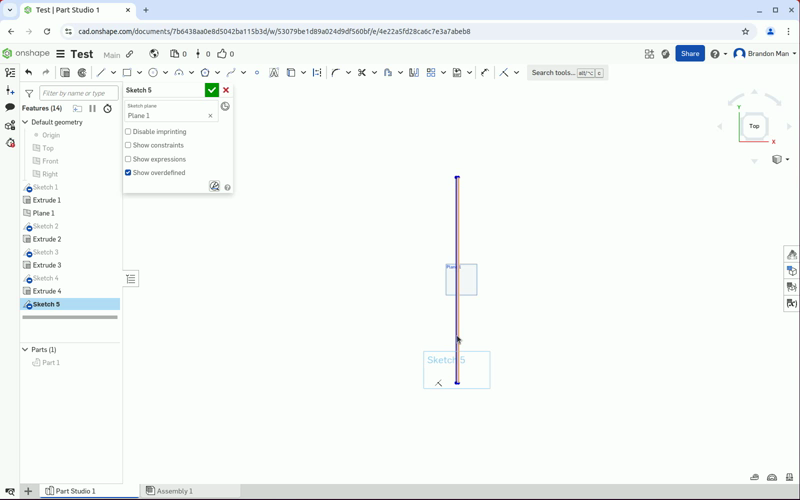
scroll(6)
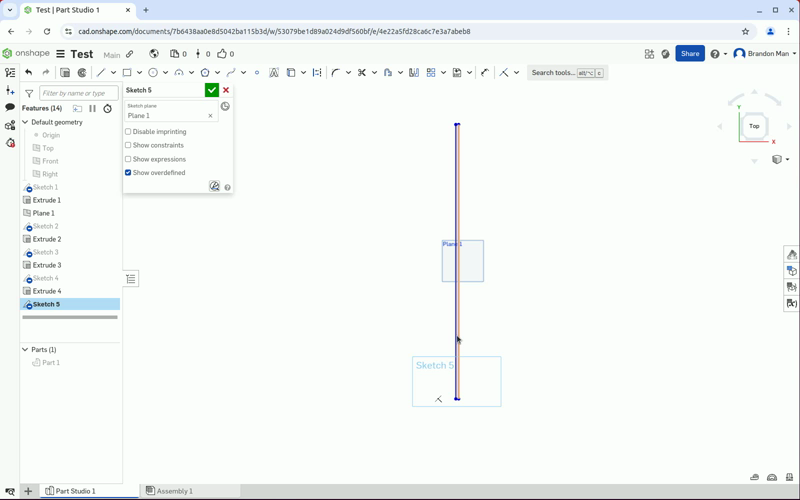
scroll(6)
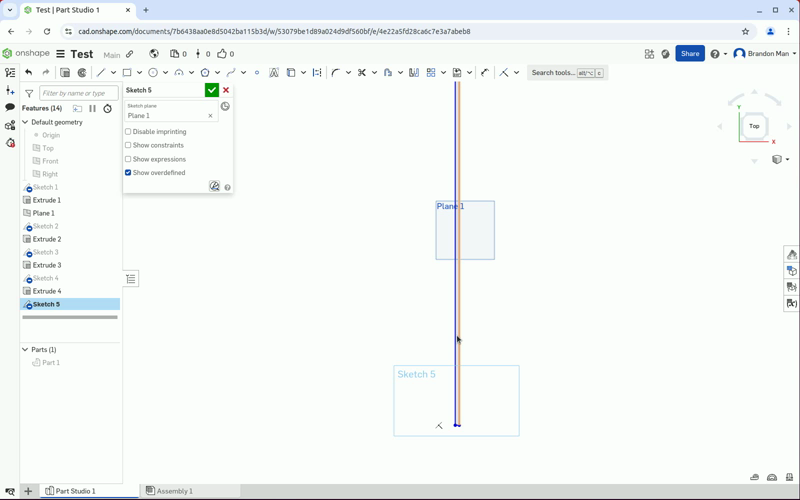
scroll(6)
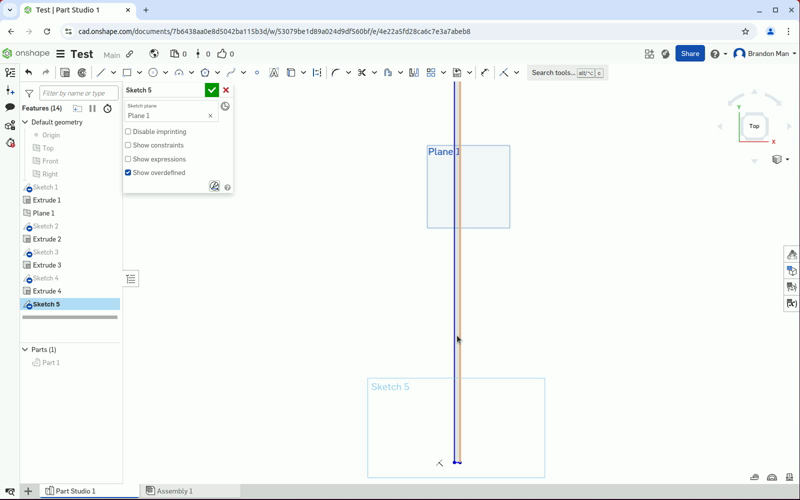
scroll(6)
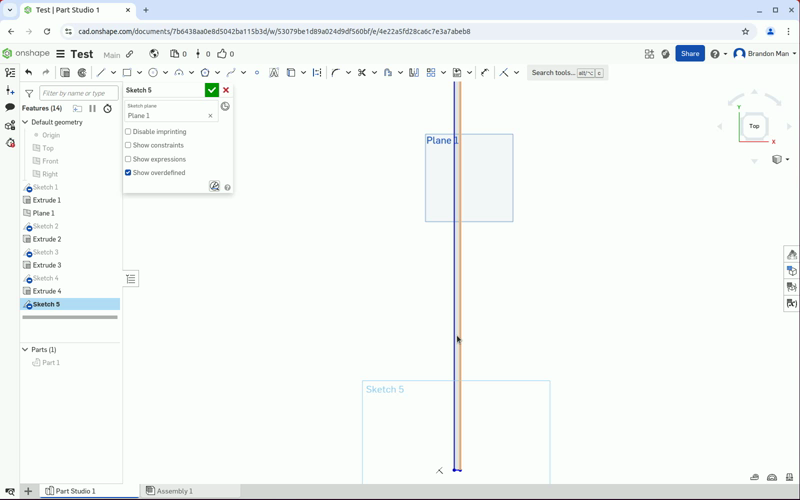
scroll(6)
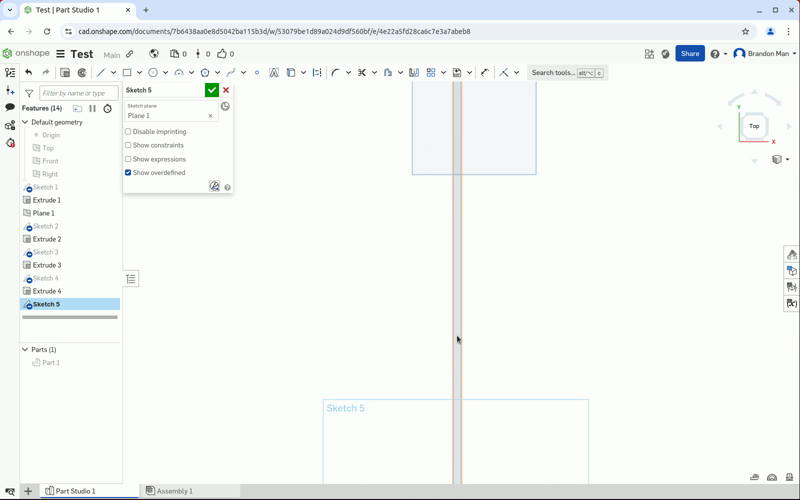
scroll(6)
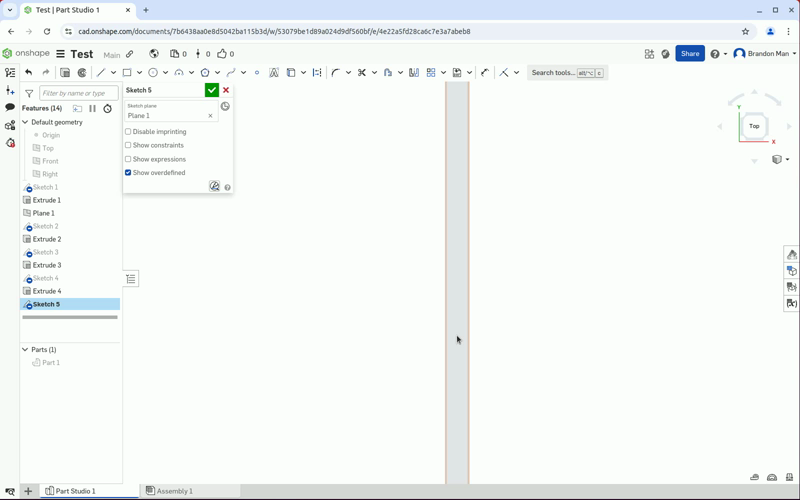
click(457, 335)
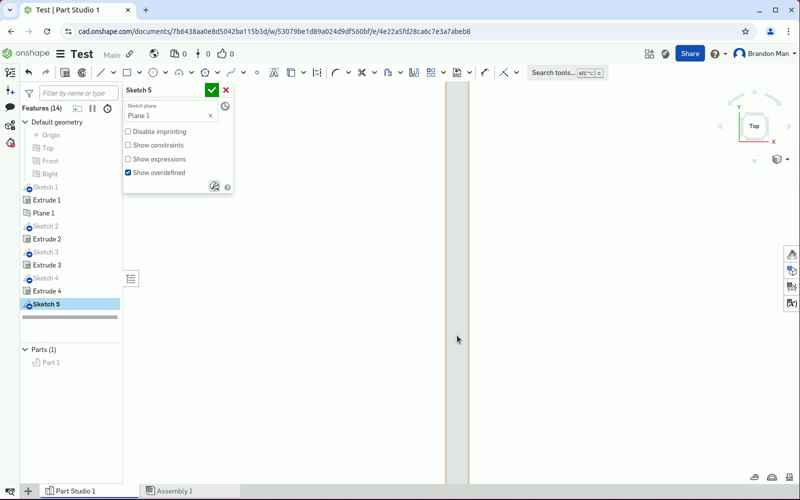
scroll(-6)
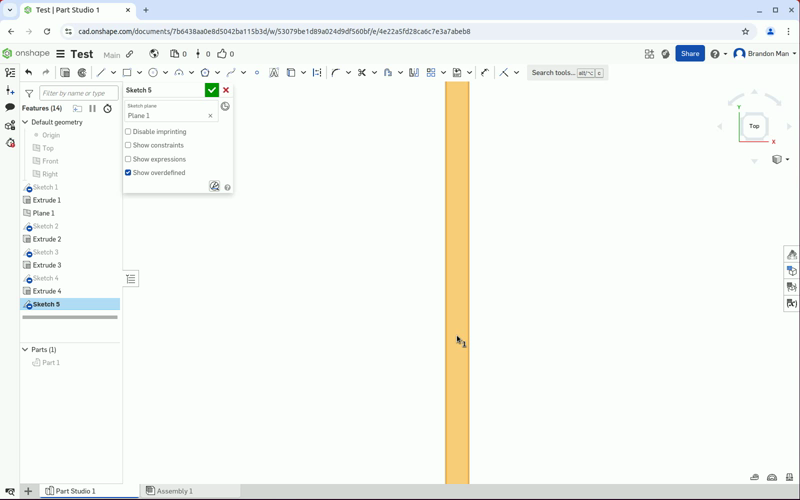
scroll(-6)
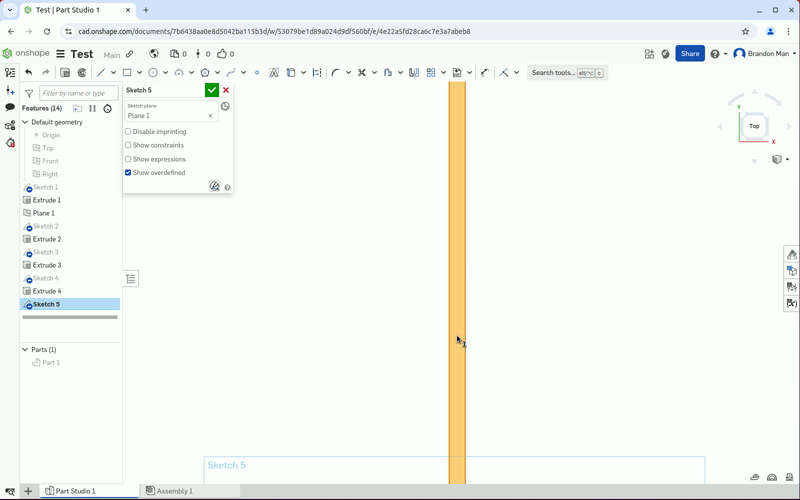
scroll(-6)
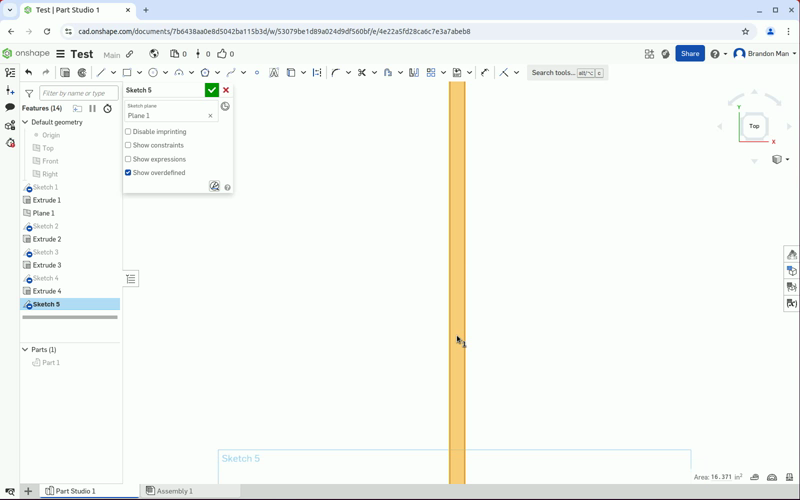
scroll(-6)
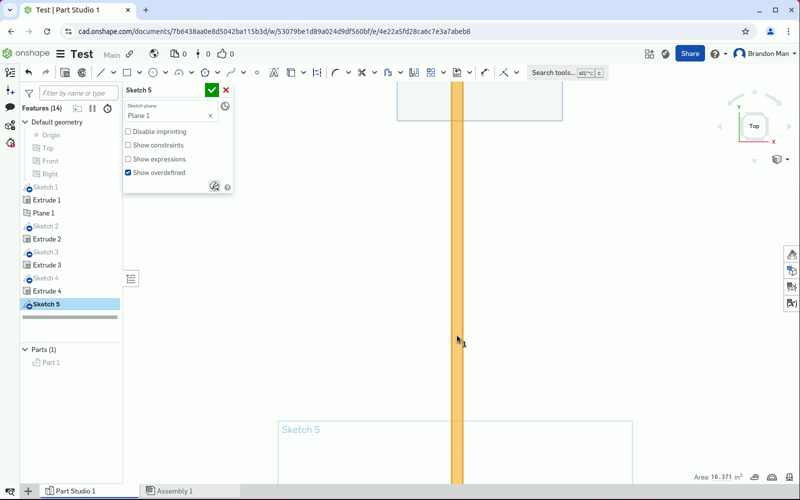
scroll(-6)
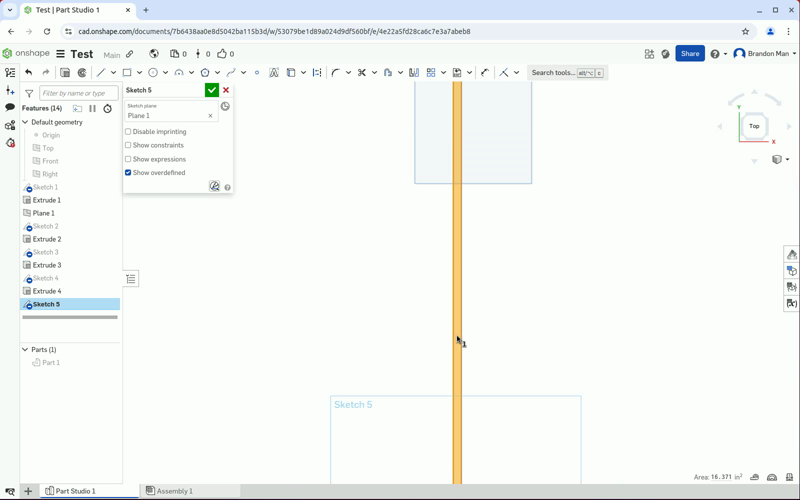
scroll(-6)
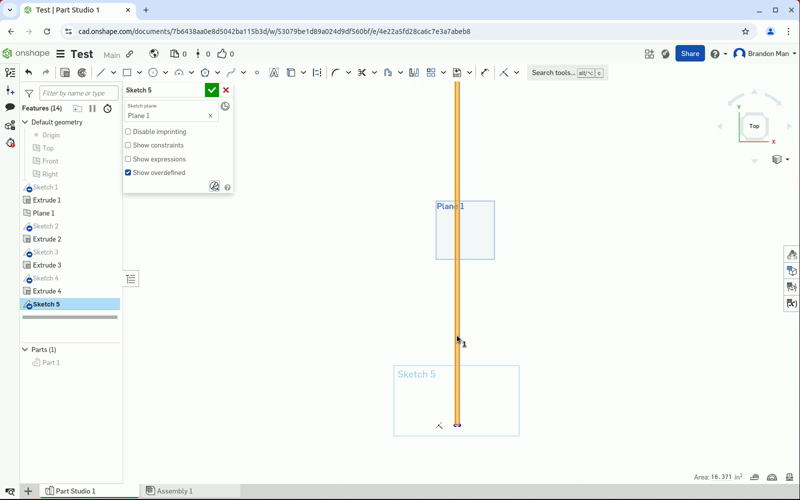
scroll(-6)
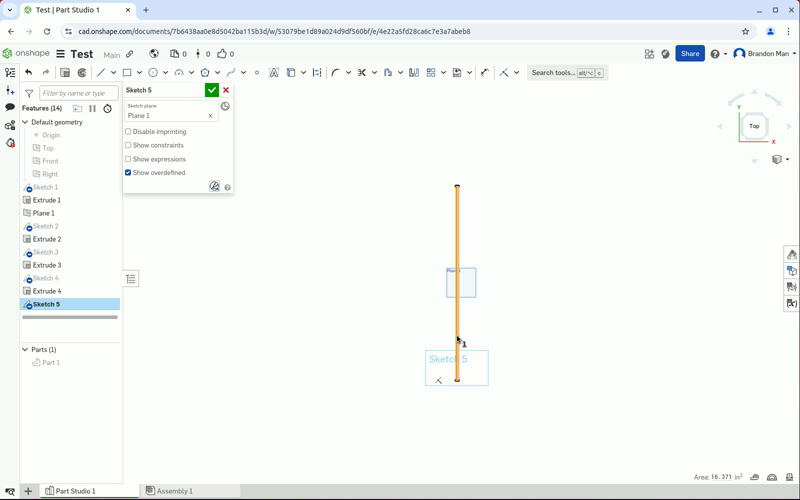
mouse_move(73, 352)
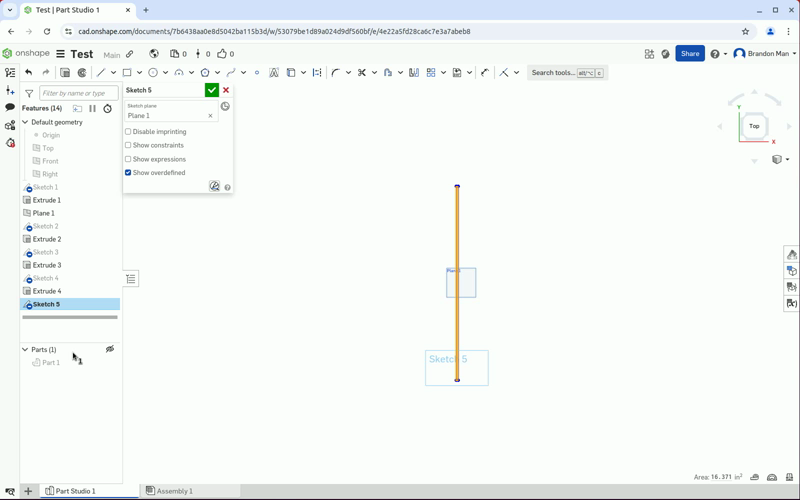
key(shift+y)
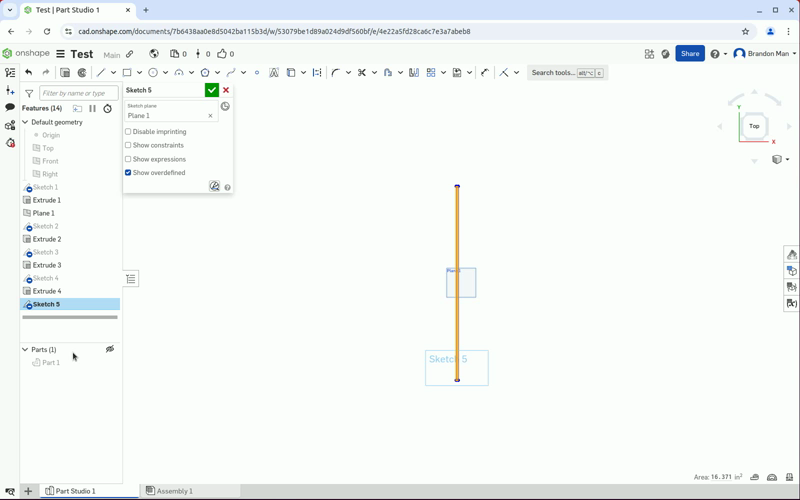
key(shift+e)
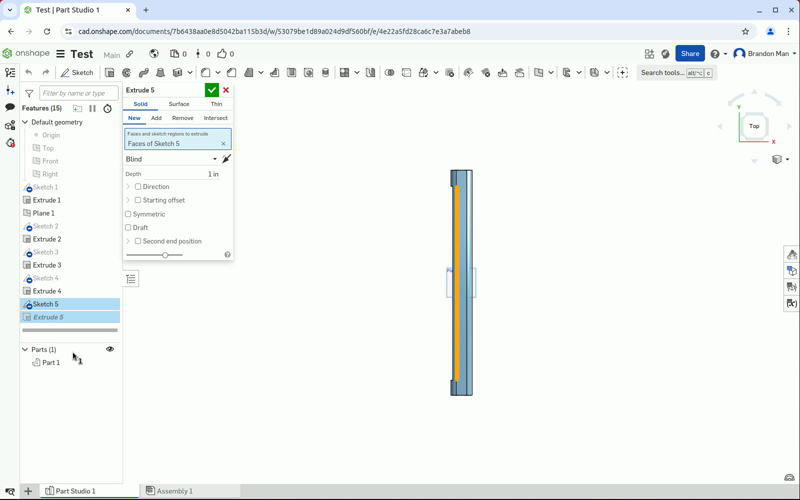
mouse_move(143, 106)
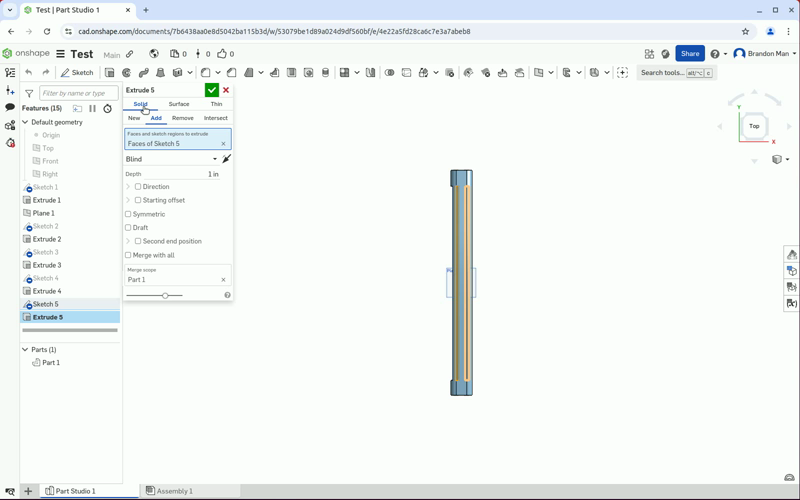
click(143, 106)
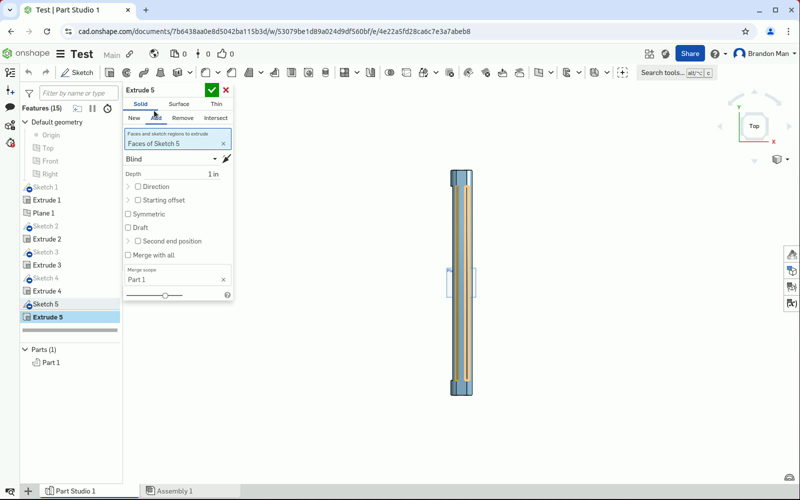
mouse_move(186, 120)
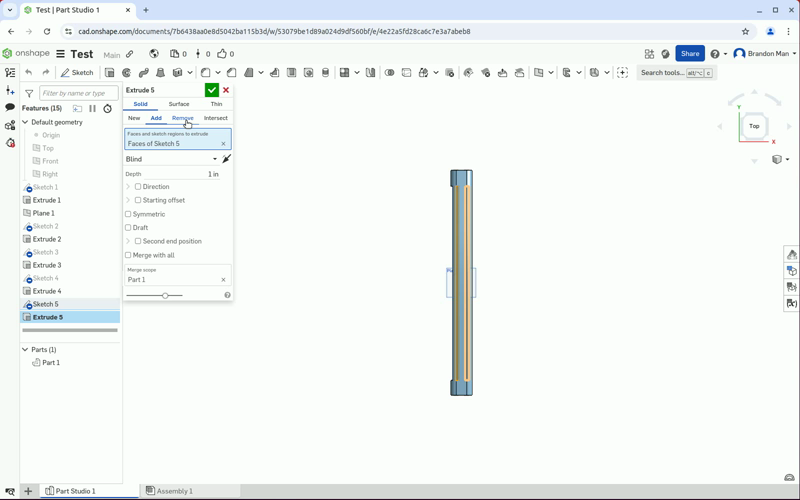
click(186, 120)
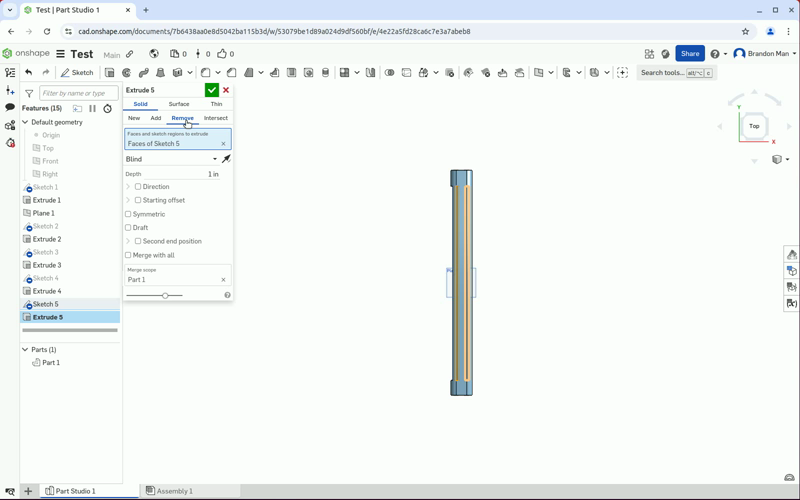
key(tab, 4)
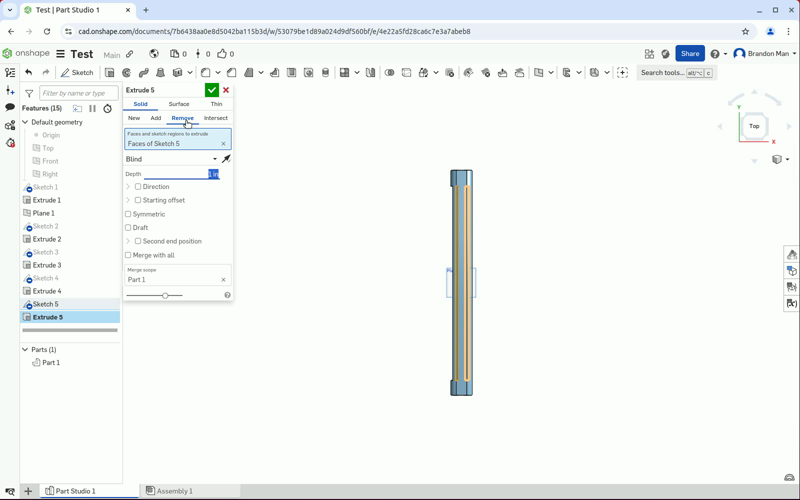
text(25.756)
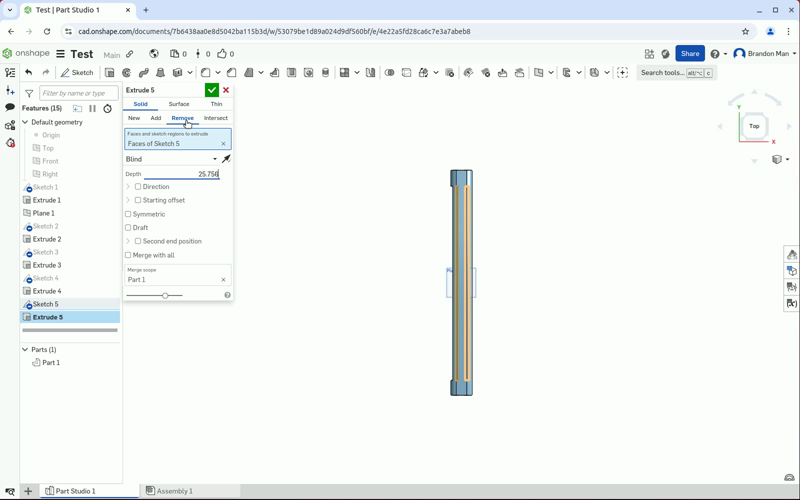
key(tab, 6)
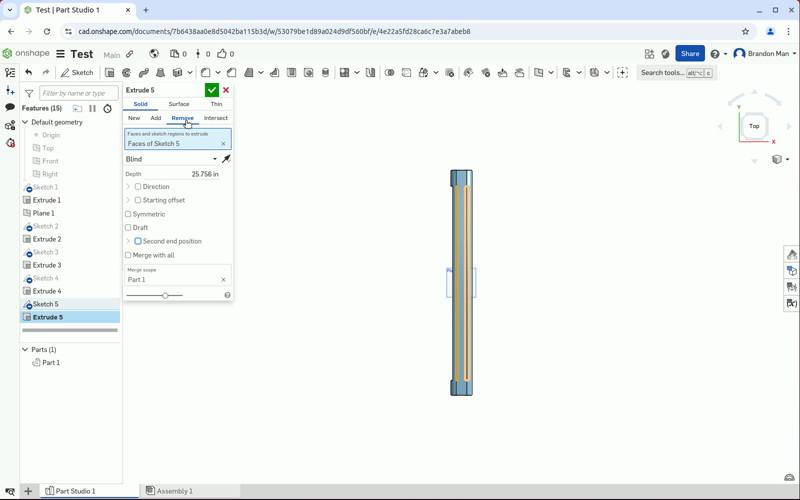
key(space)
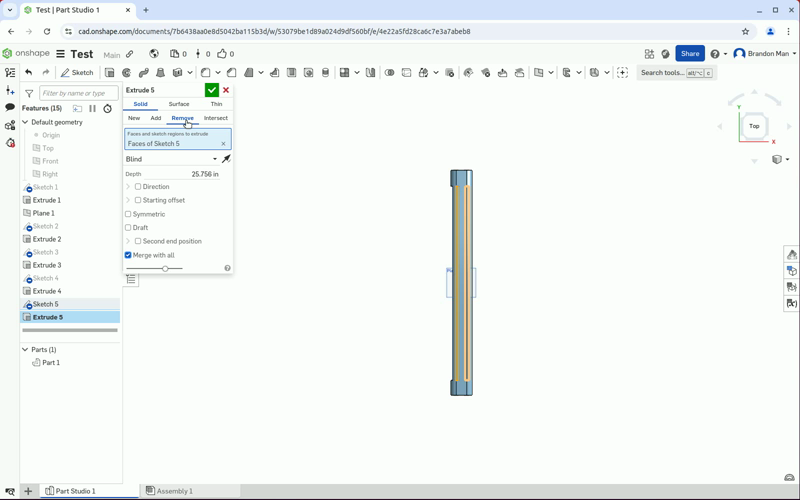
key(enter)
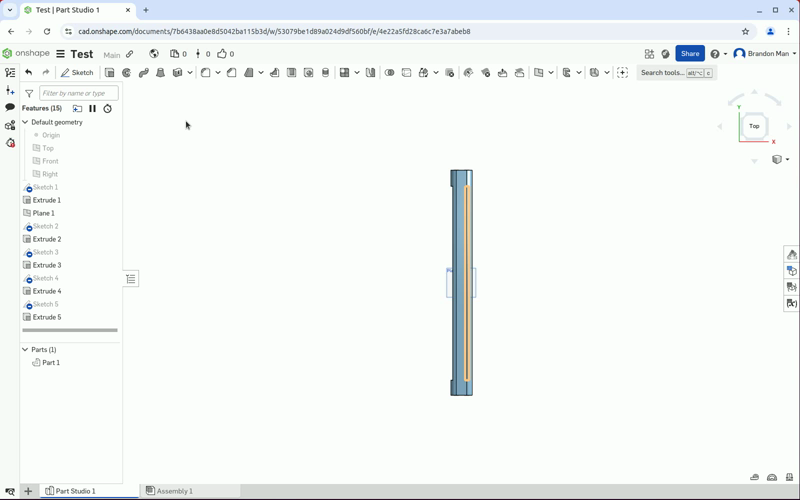
key(shift+h)
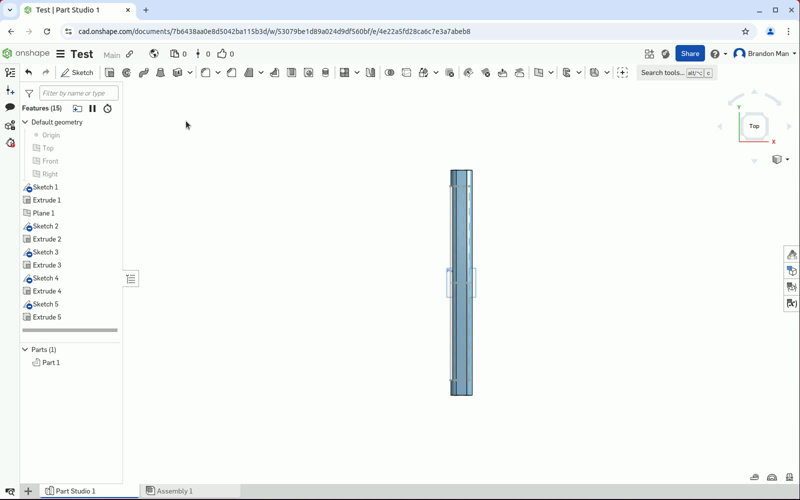
key(shift+h)
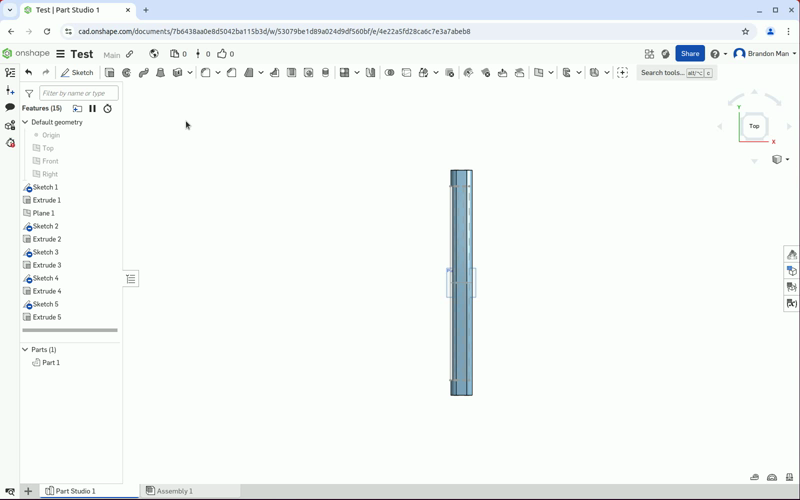
key(shift+7)
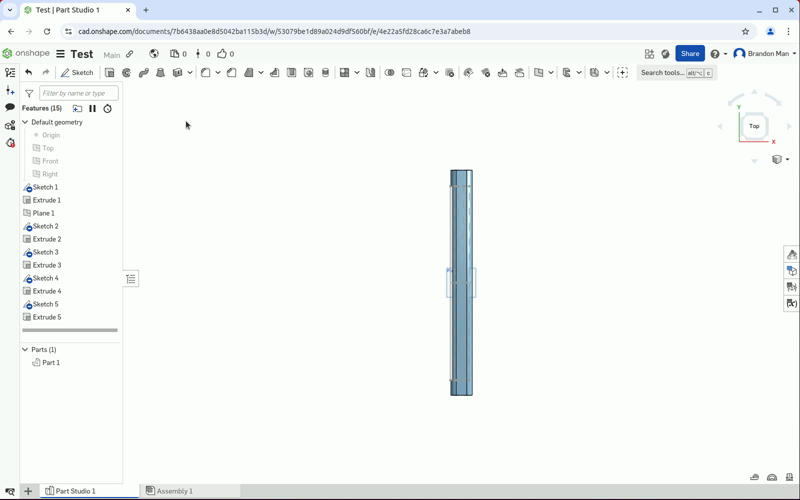
key(up, 3)
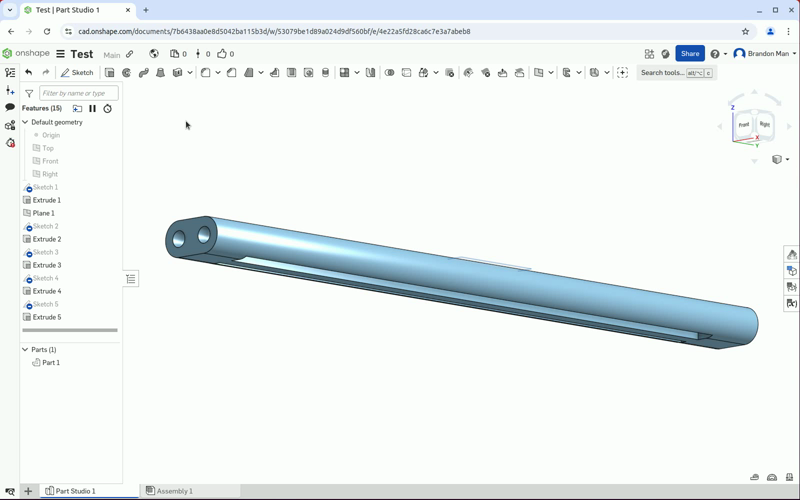
key(left, 3)
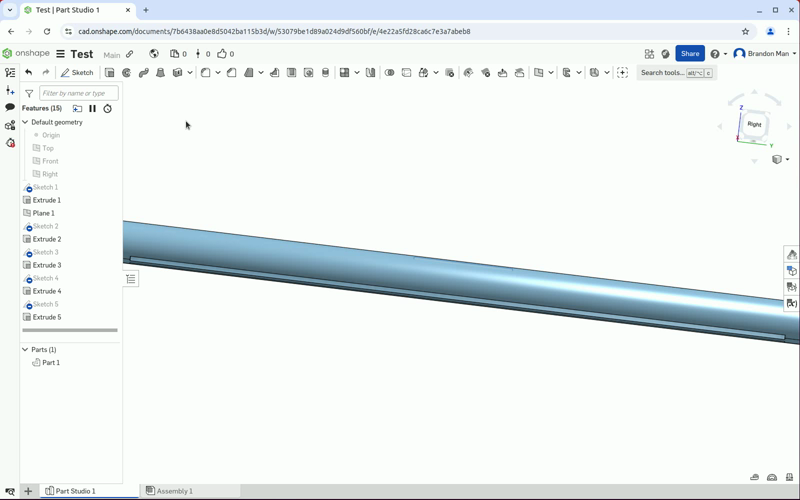
key(right, 3)
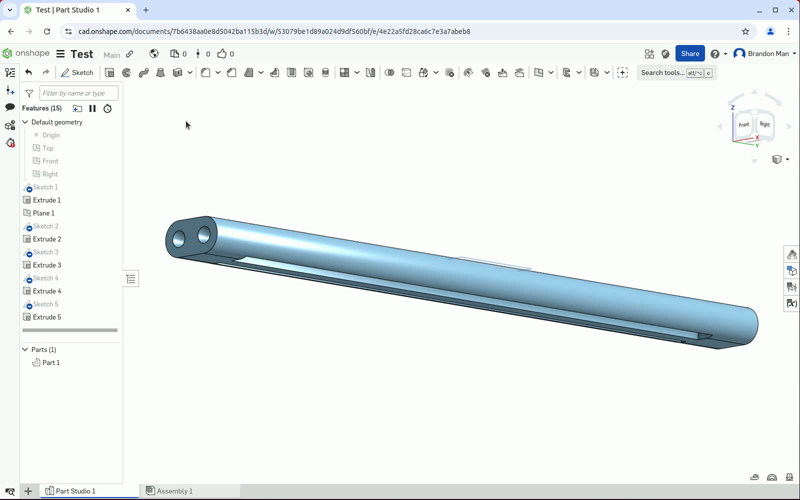
key(down, 3)
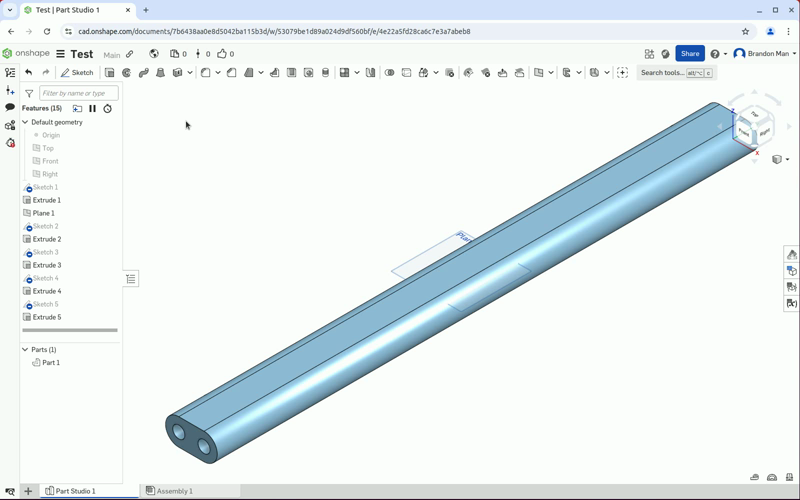
mouse_move(73, 189)
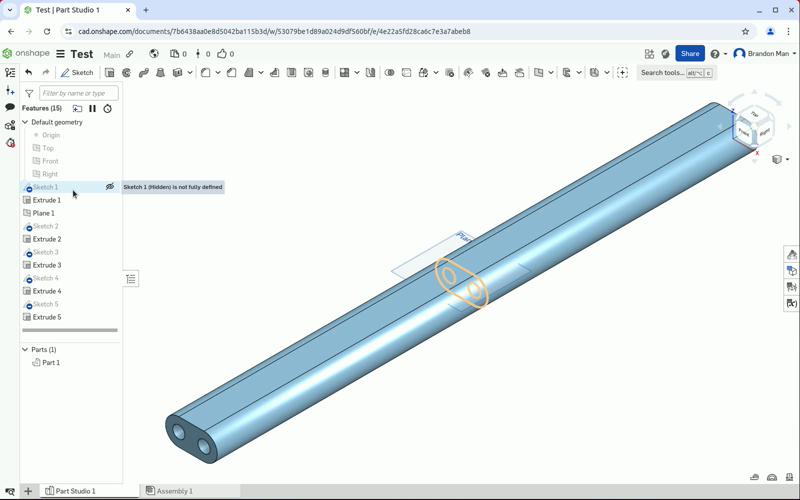
click(73, 189)